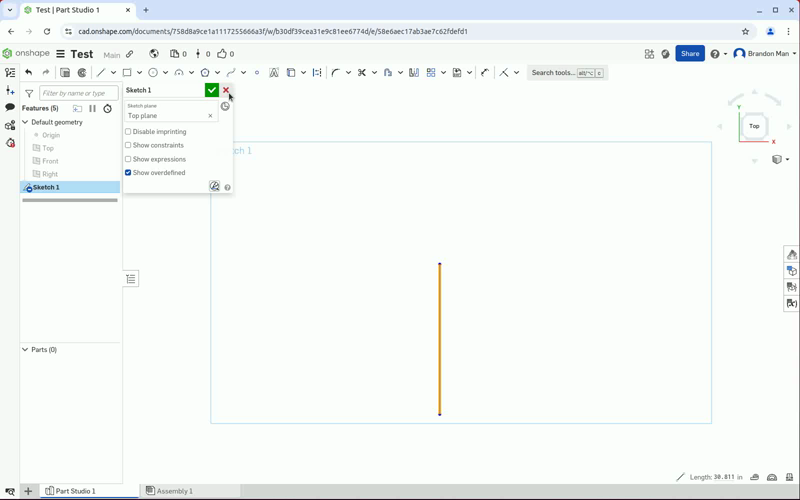
key(shift+h)
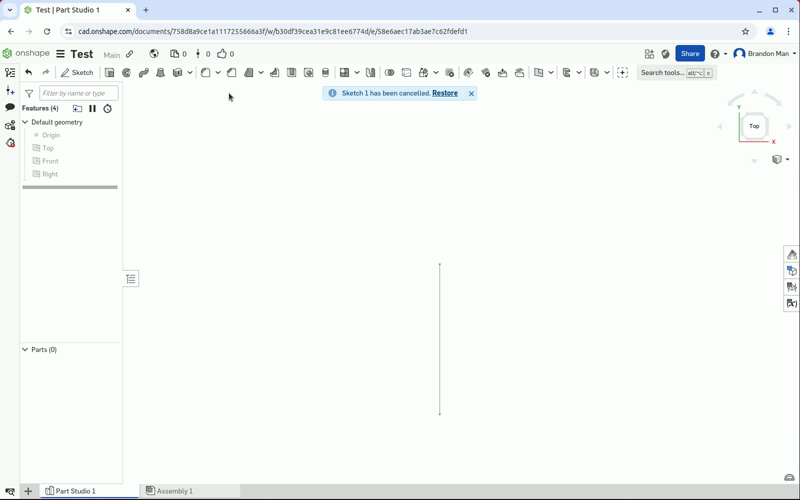
mouse_move(73, 352)
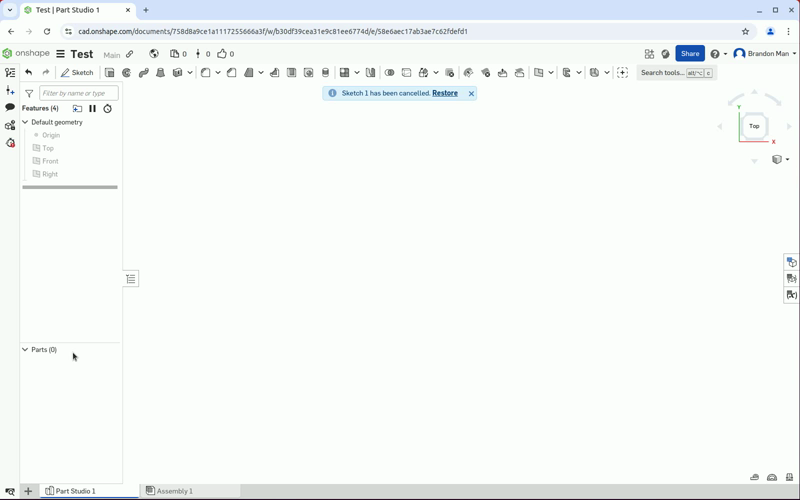
key(y)
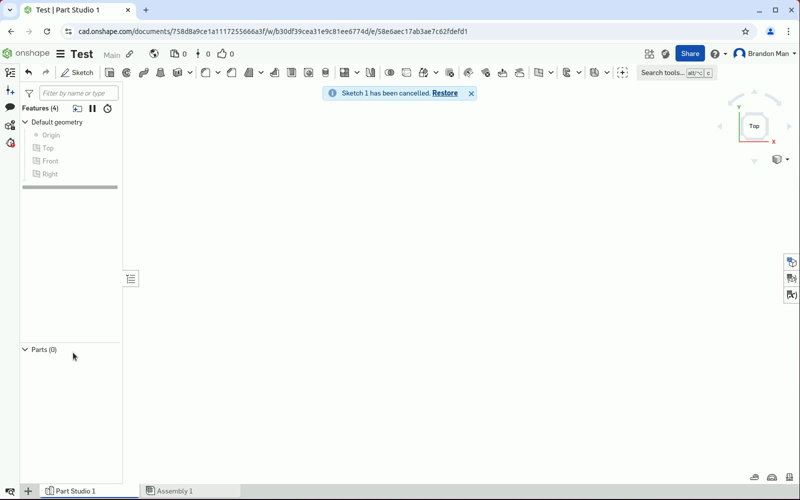
key(shift+p)
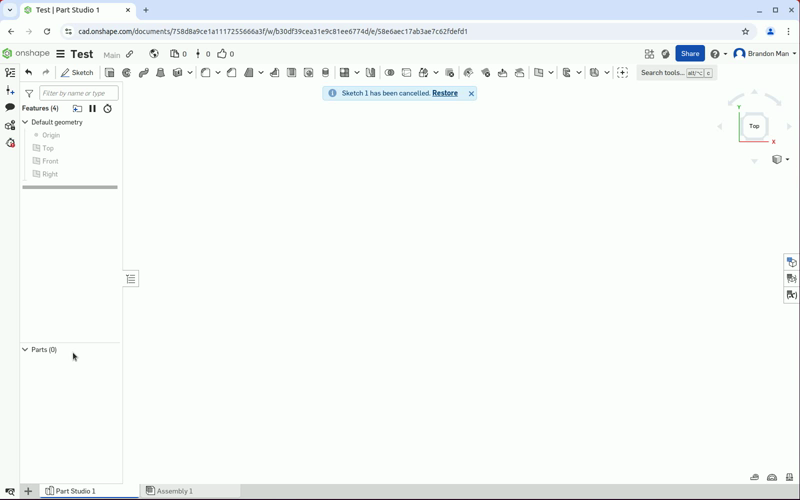
key(space)
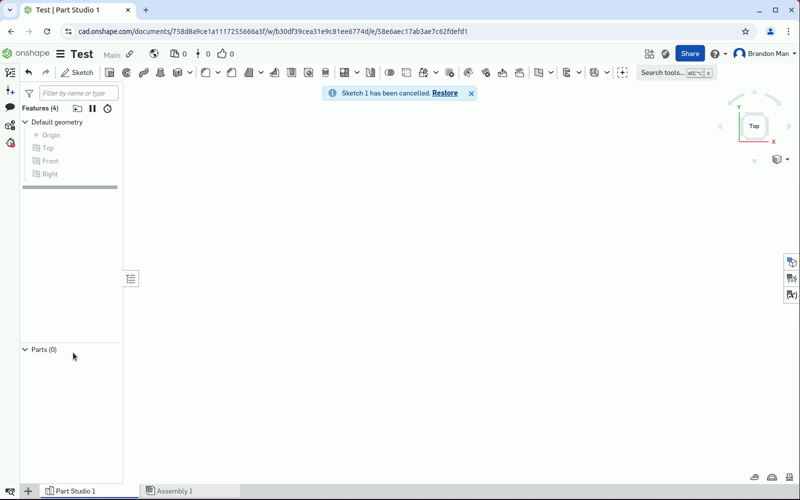
key_down(shift)
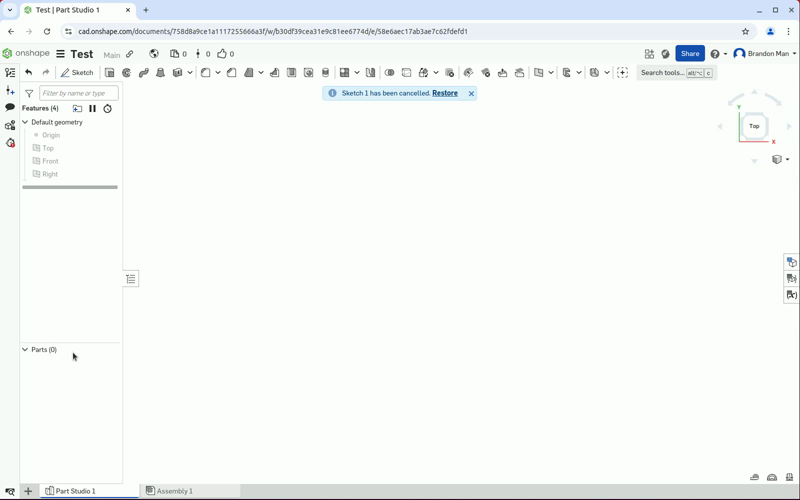
key(up)
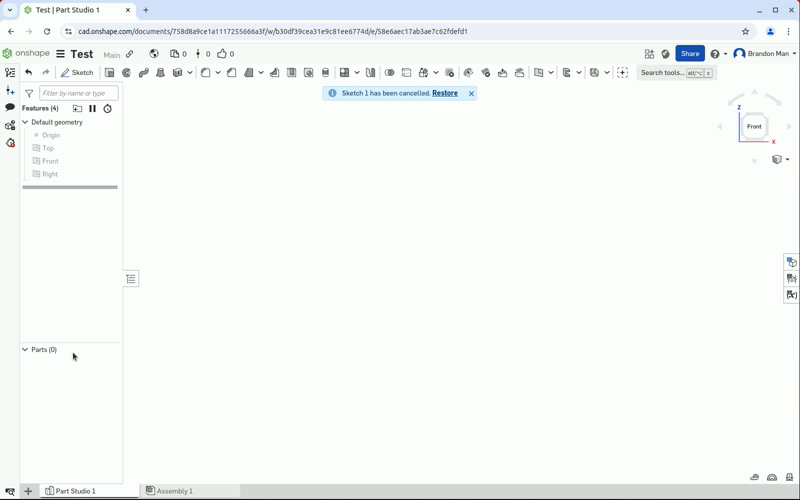
key_up(shift)
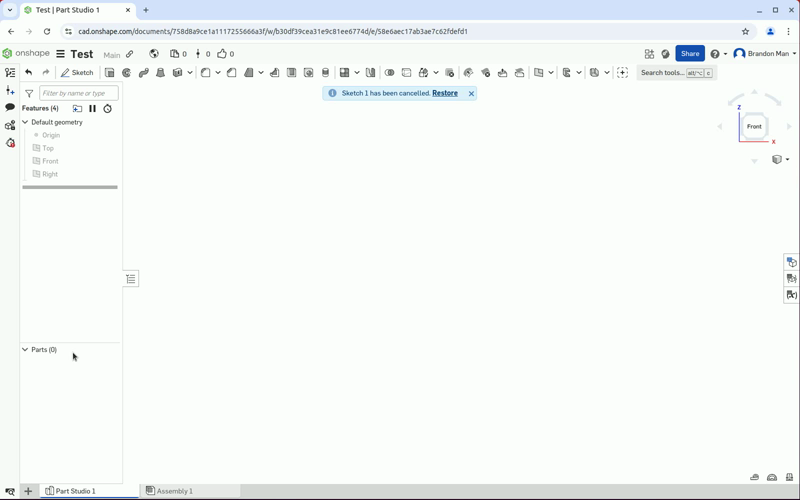
mouse_move(73, 352)
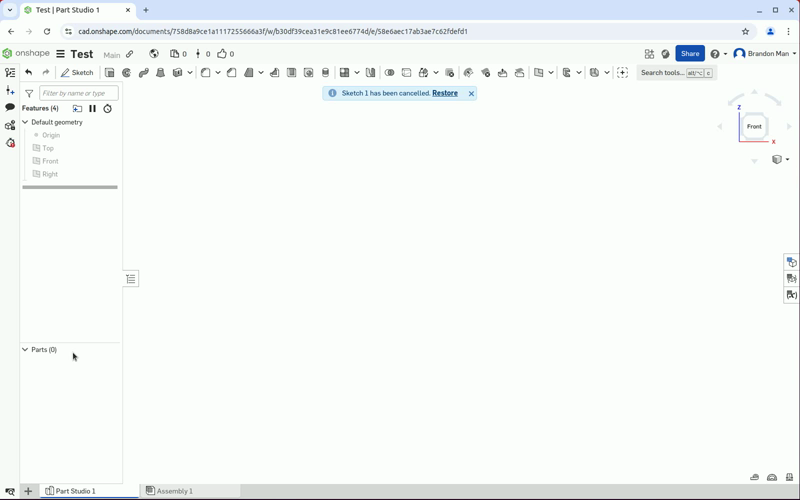
key(shift+y)
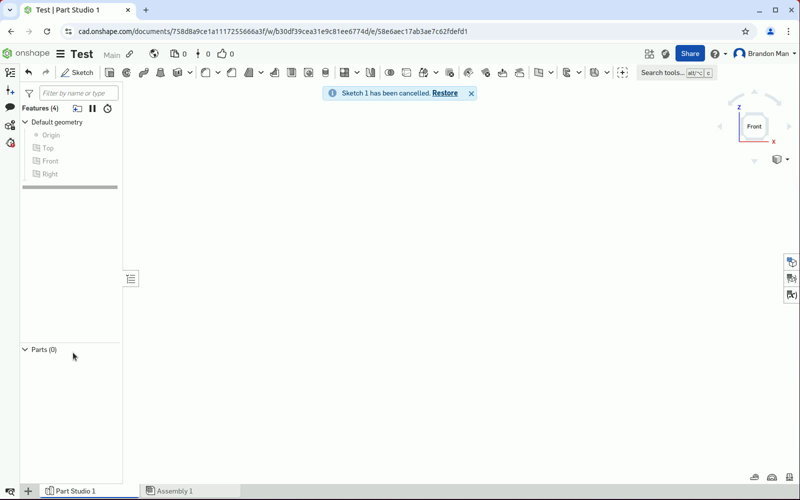
key(shift+s)
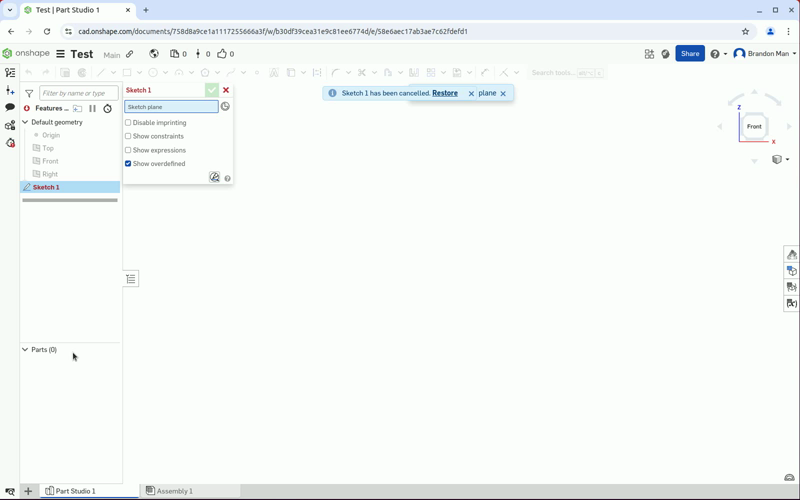
mouse_move(73, 163)
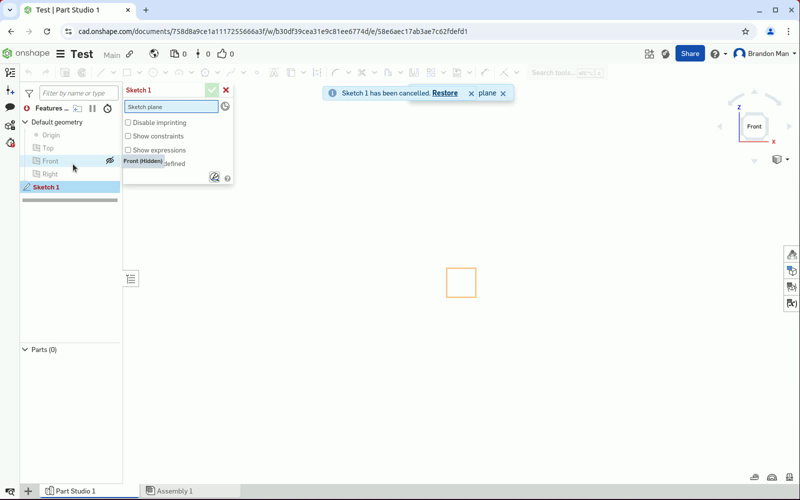
click(73, 163)
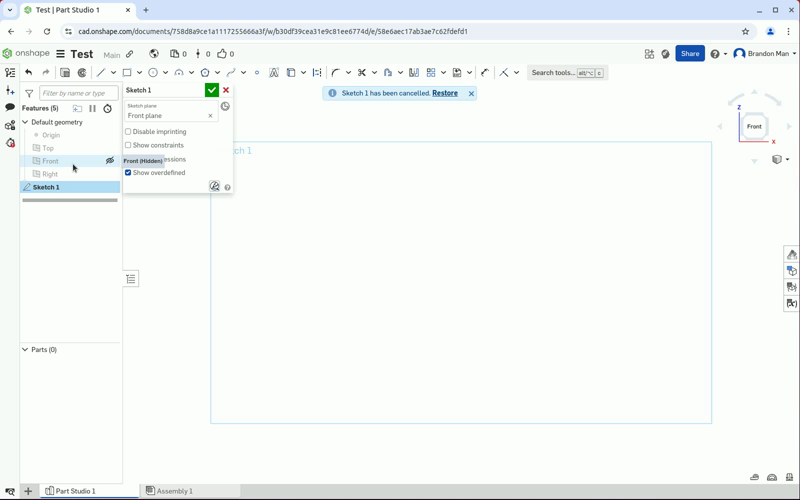
mouse_move(73, 352)
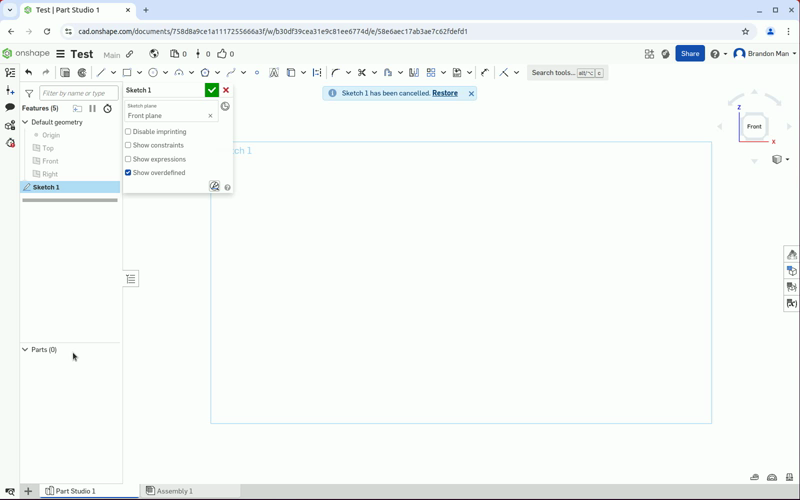
key(y)
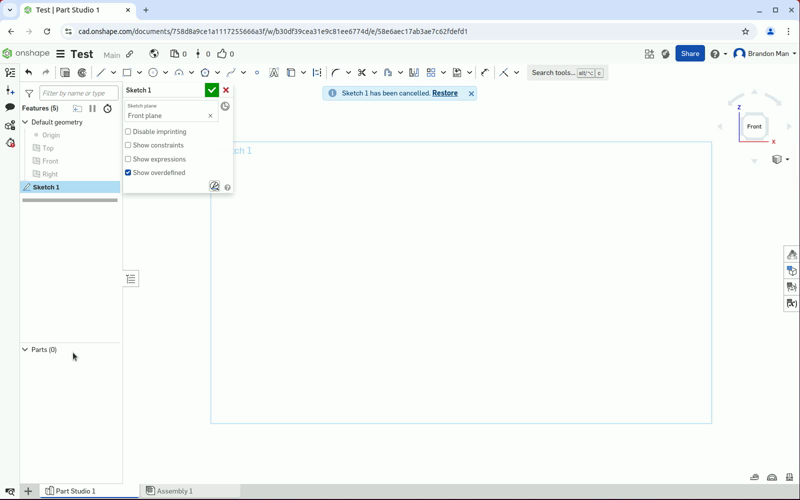
key(l)
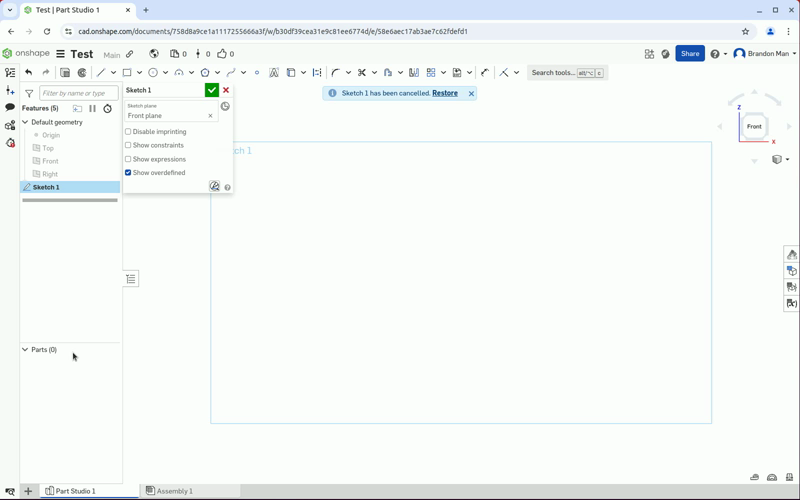
key_down(shift)
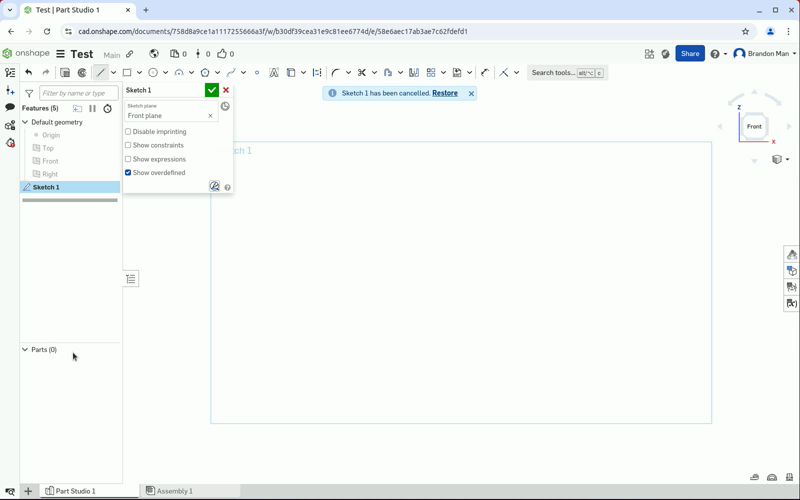
mouse_move(389, 362)
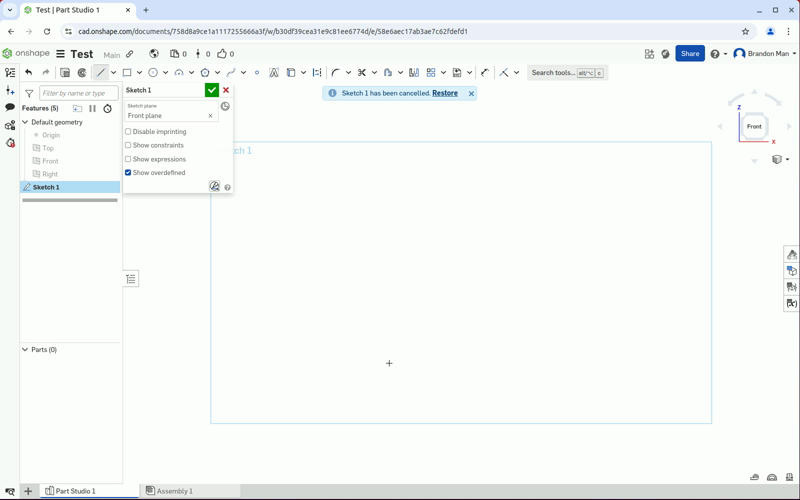
click(389, 362)
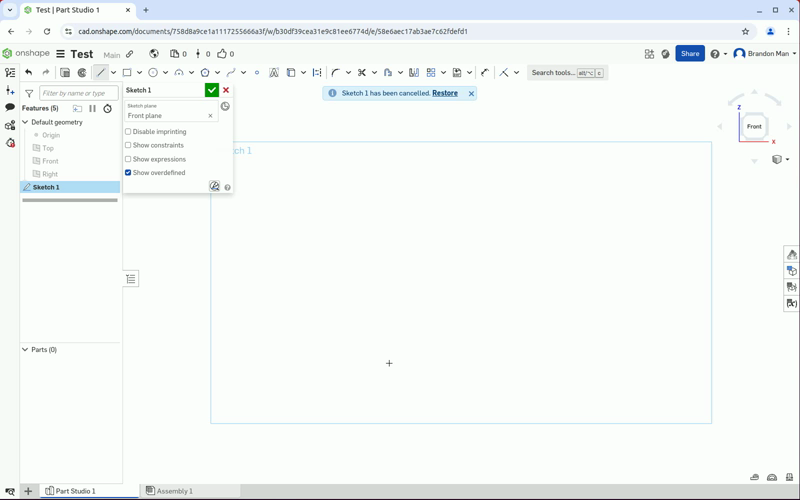
key_up(shift)
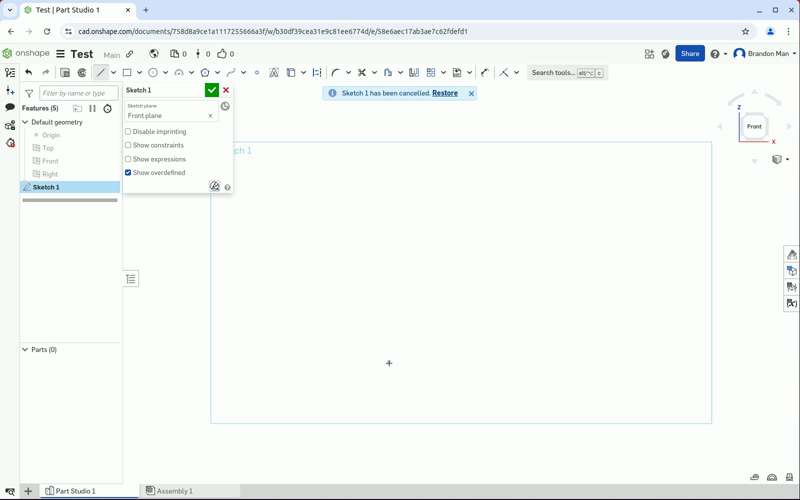
key_down(shift)
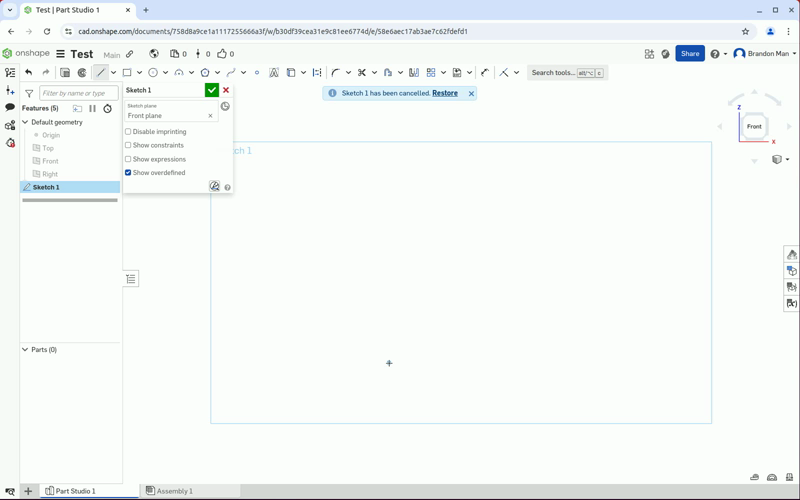
mouse_move(419, 362)
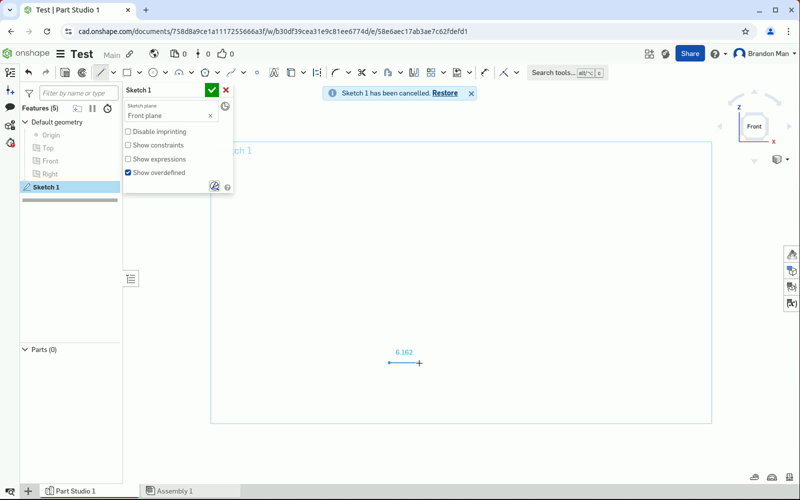
mouse_move(409, 362)
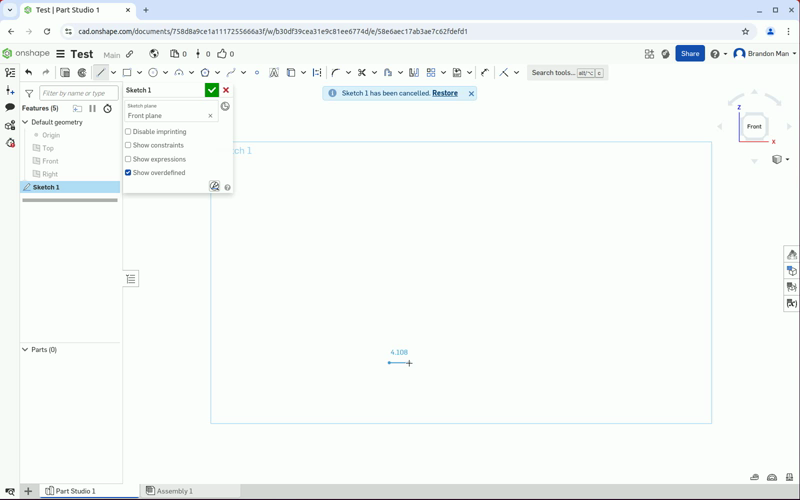
click(409, 362)
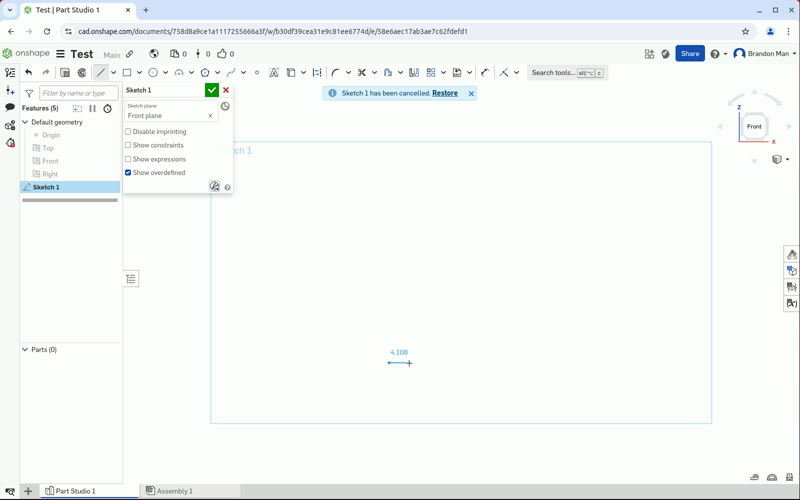
key_up(shift)
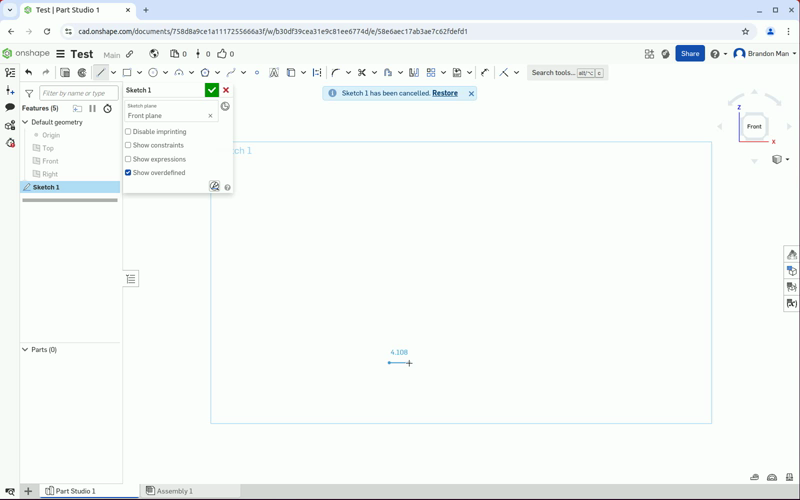
key_down(shift)
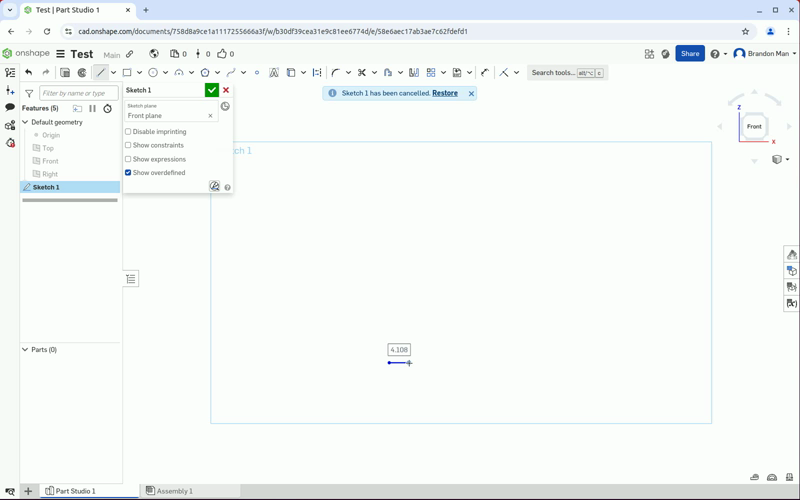
mouse_move(403, 284)
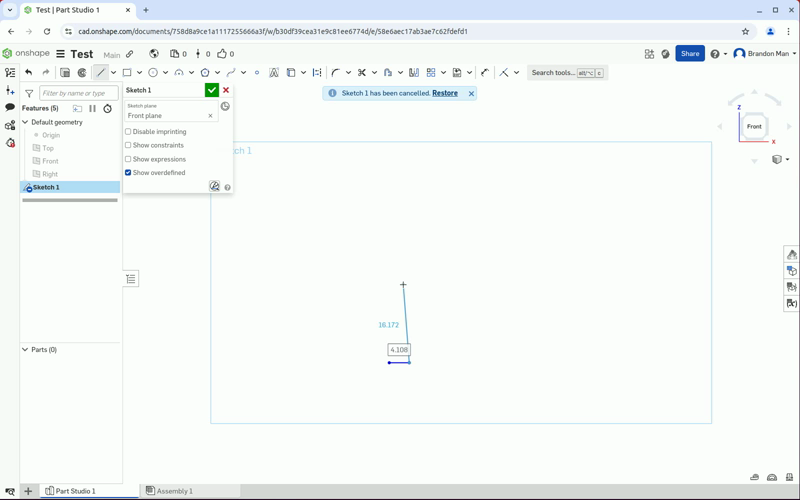
click(403, 284)
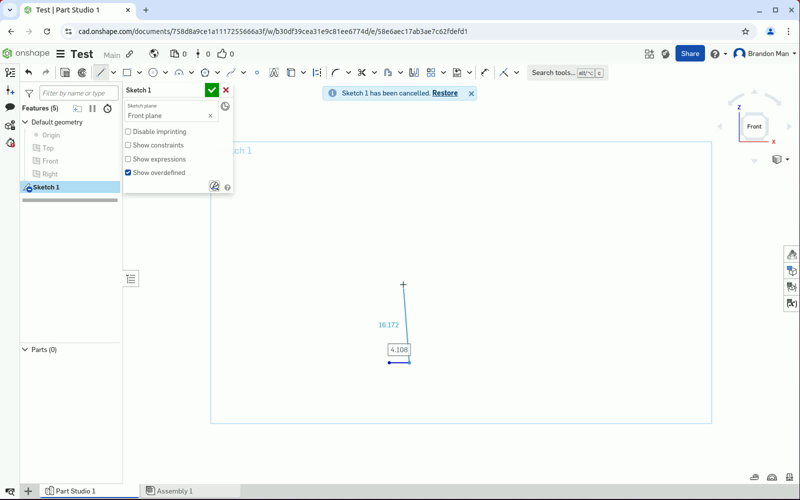
key_up(shift)
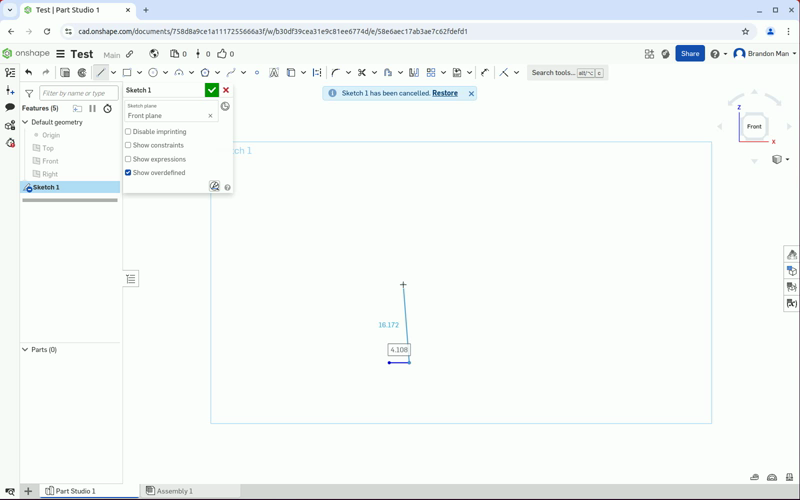
key(esc)
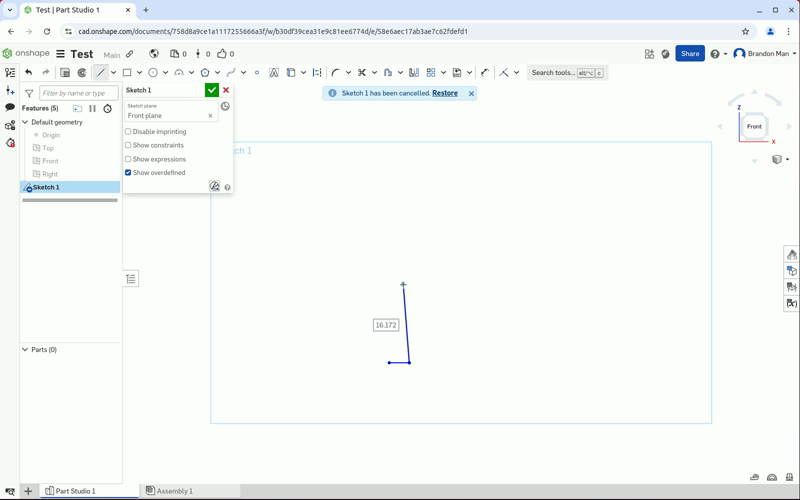
key(a)
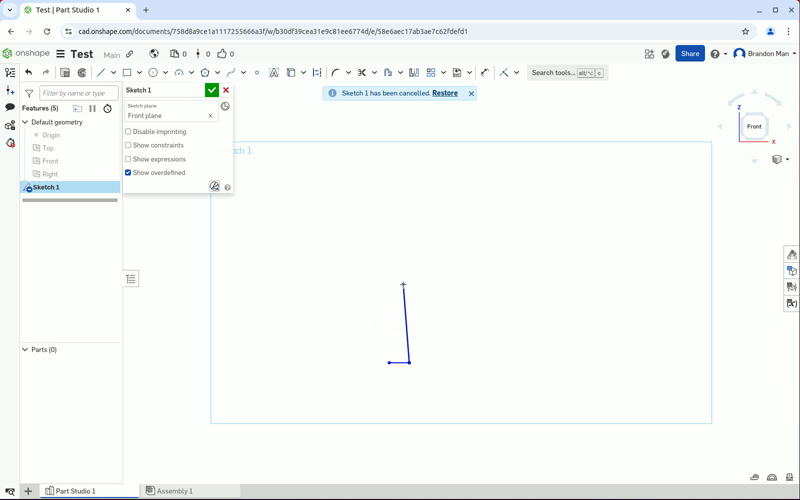
mouse_move(403, 284)
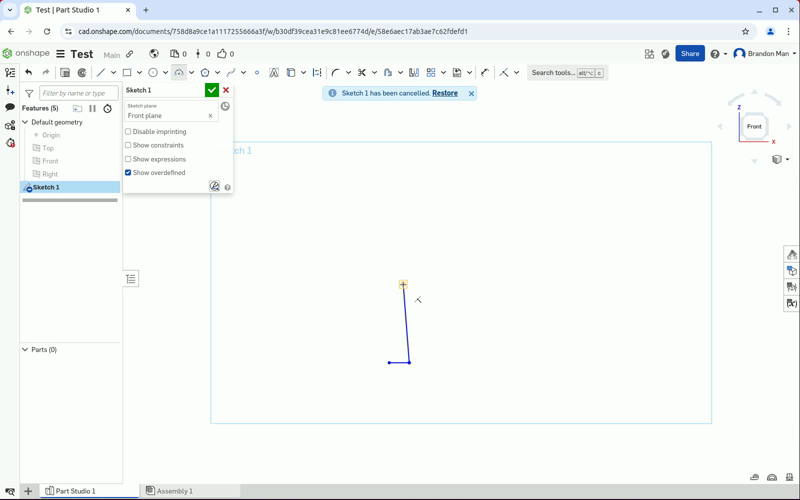
click(403, 284)
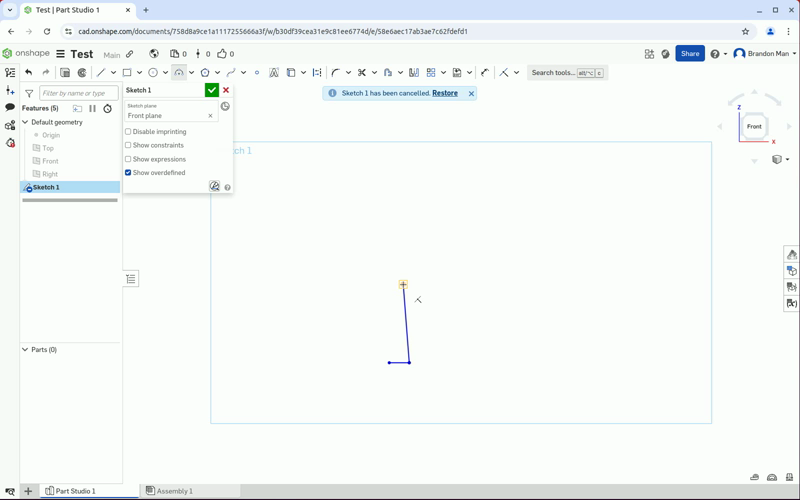
key_down(shift)
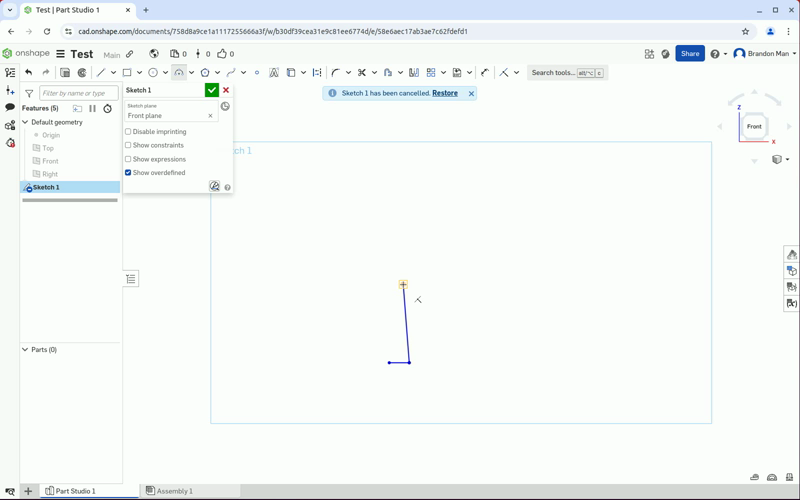
mouse_move(516, 284)
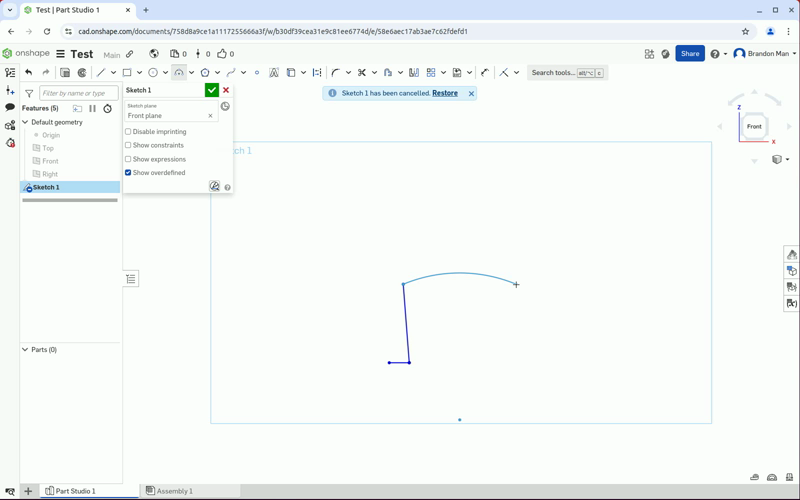
click(516, 284)
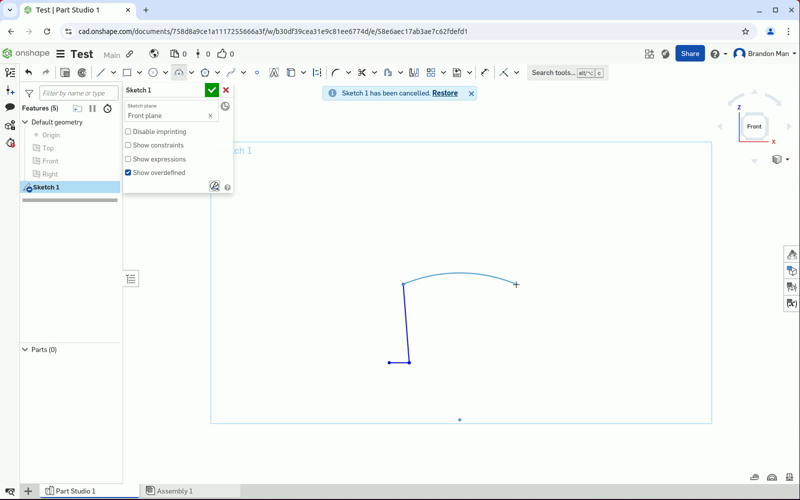
mouse_move(459, 227)
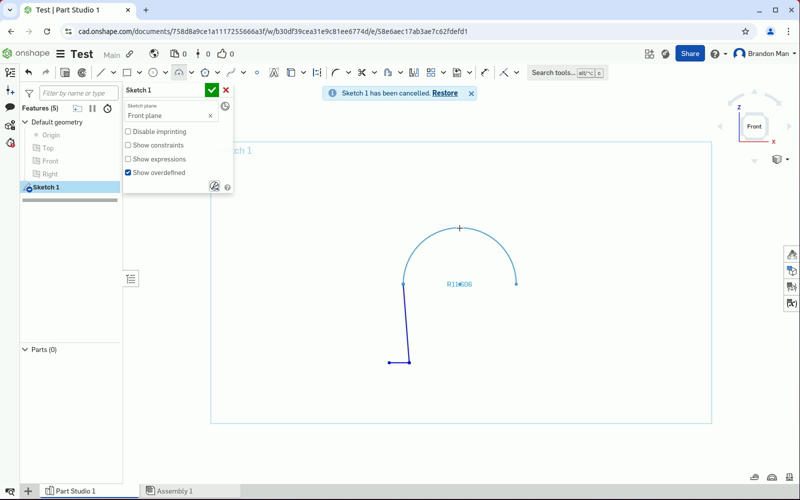
click(459, 227)
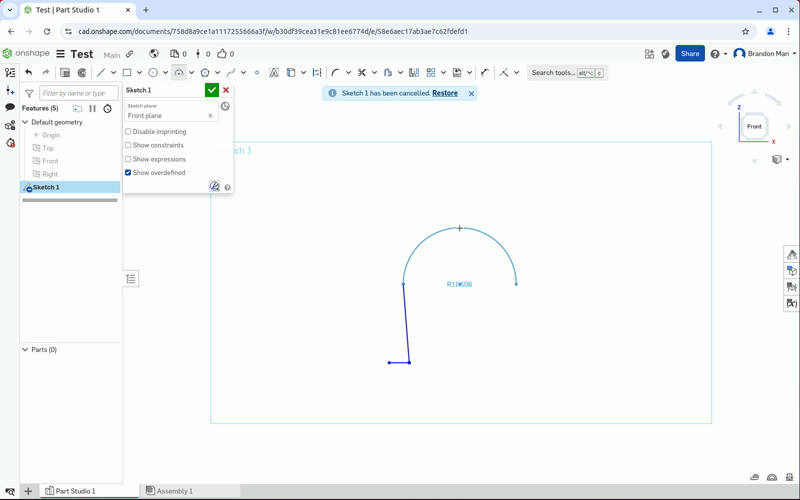
key_up(shift)
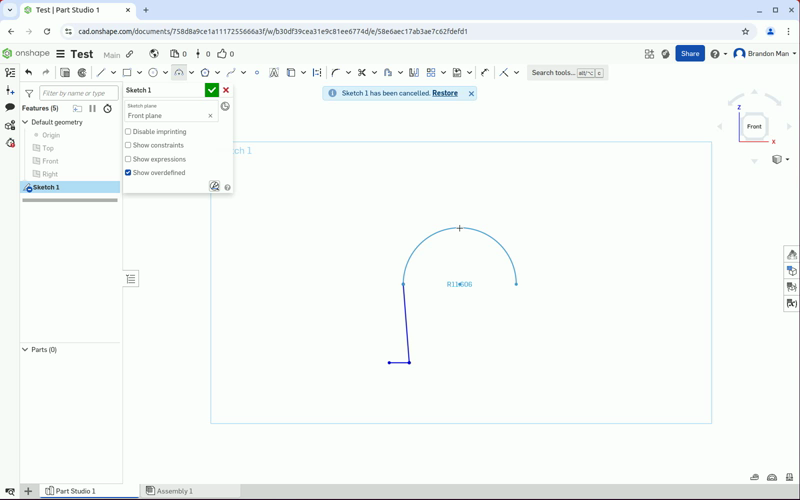
key(esc)
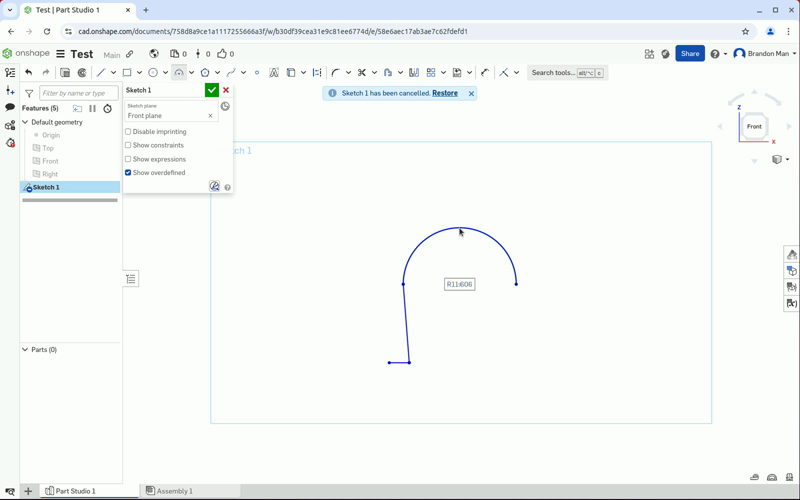
key(l)
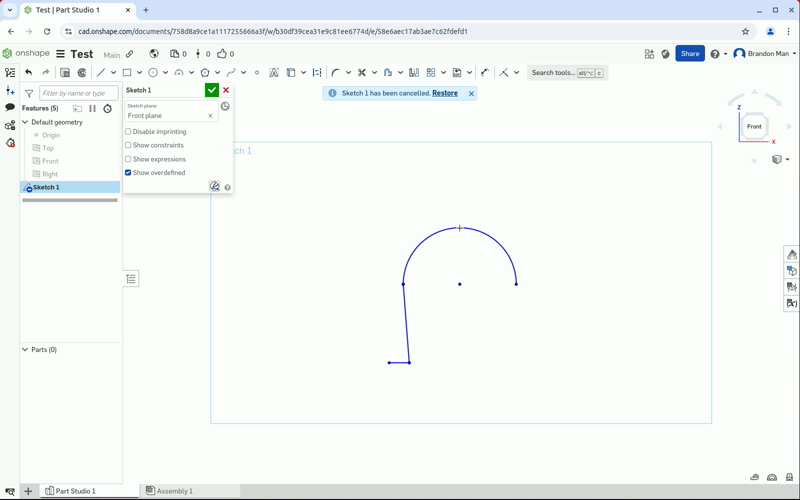
mouse_move(516, 284)
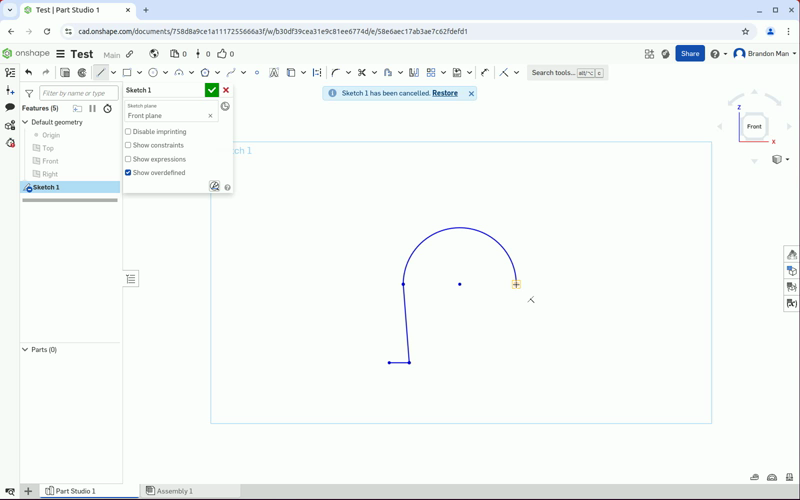
click(516, 284)
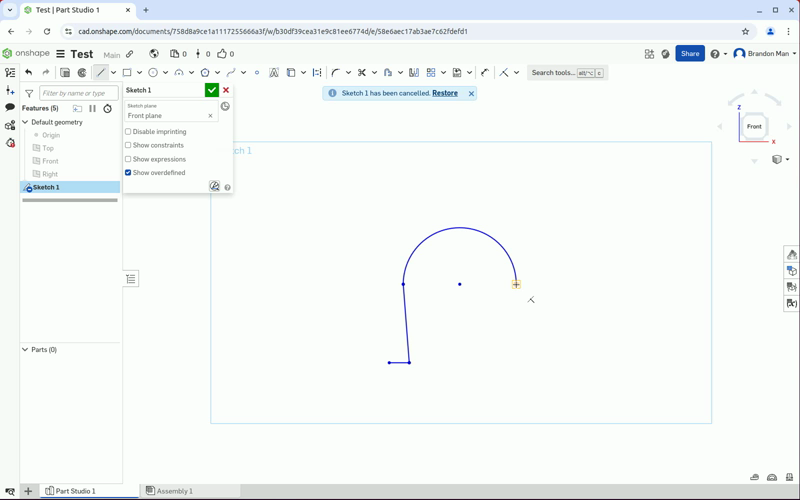
key_down(shift)
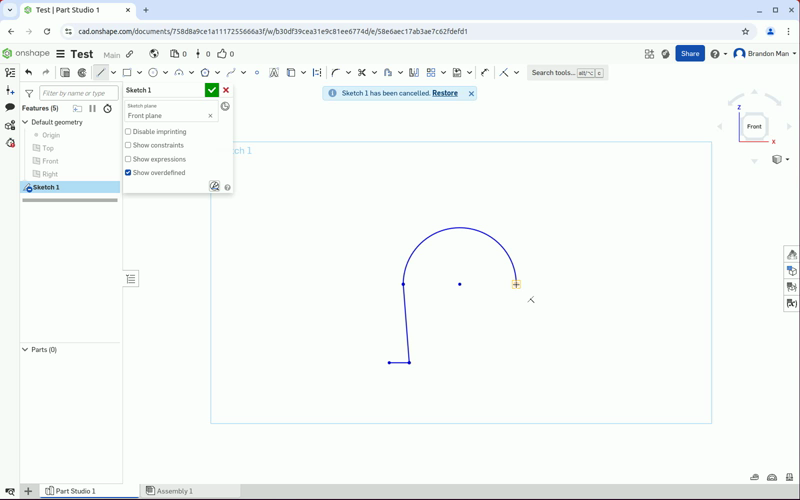
mouse_move(510, 362)
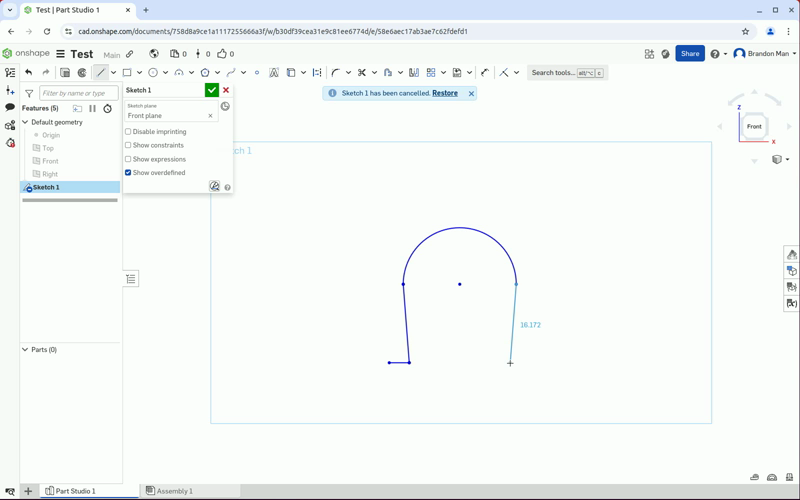
click(510, 362)
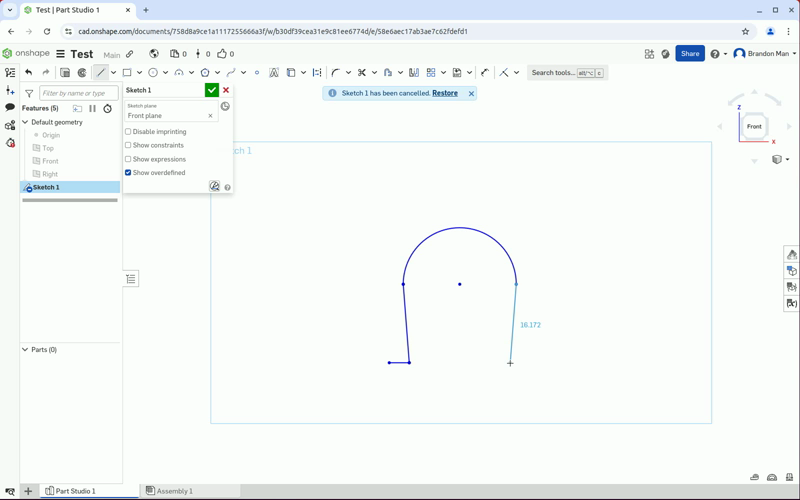
key_up(shift)
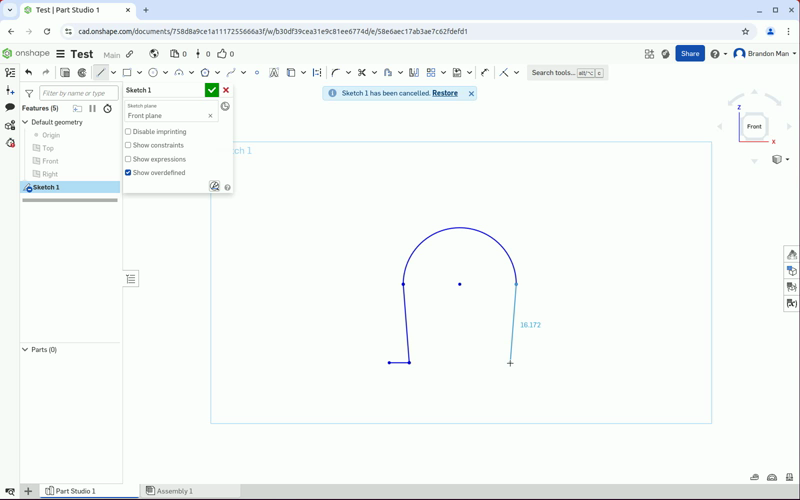
key_down(shift)
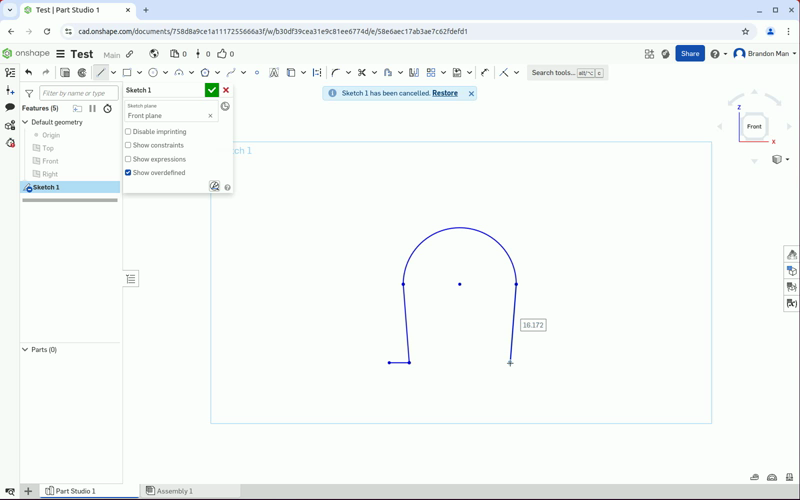
mouse_move(540, 362)
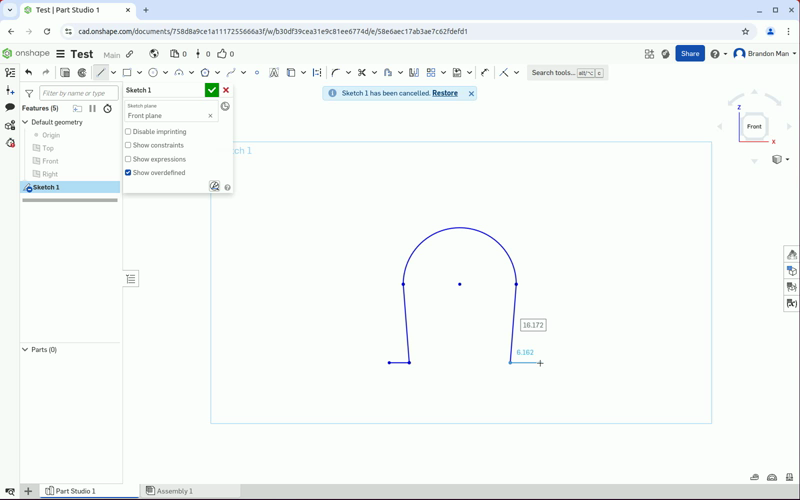
mouse_move(530, 362)
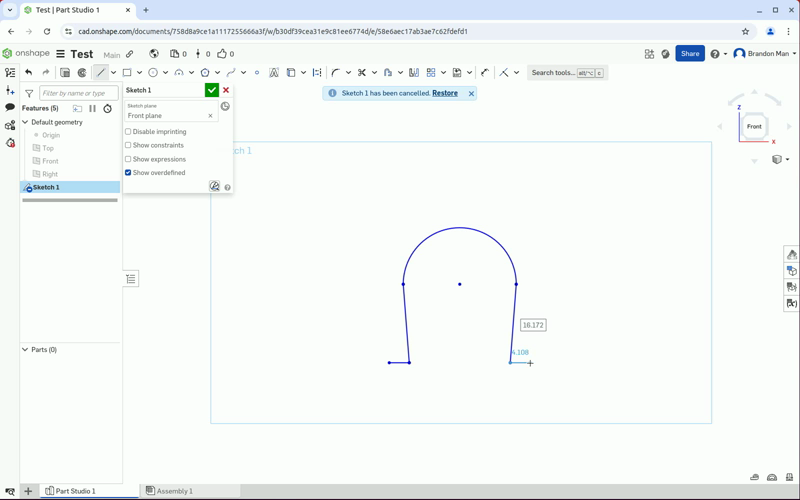
click(530, 362)
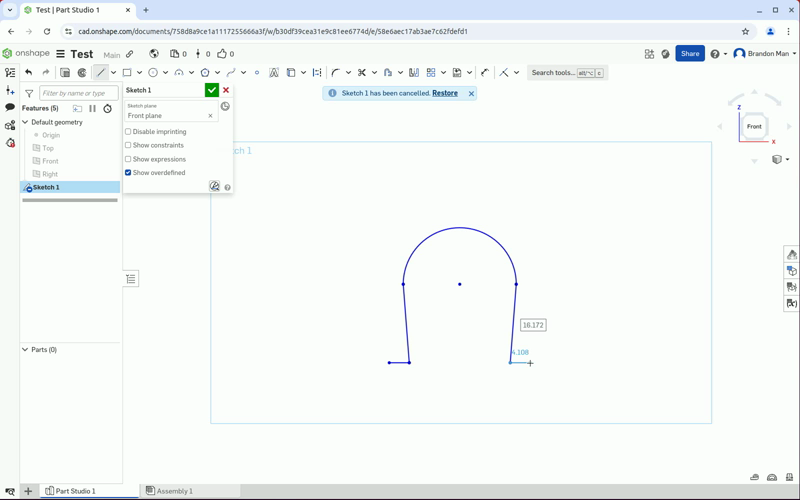
key_up(shift)
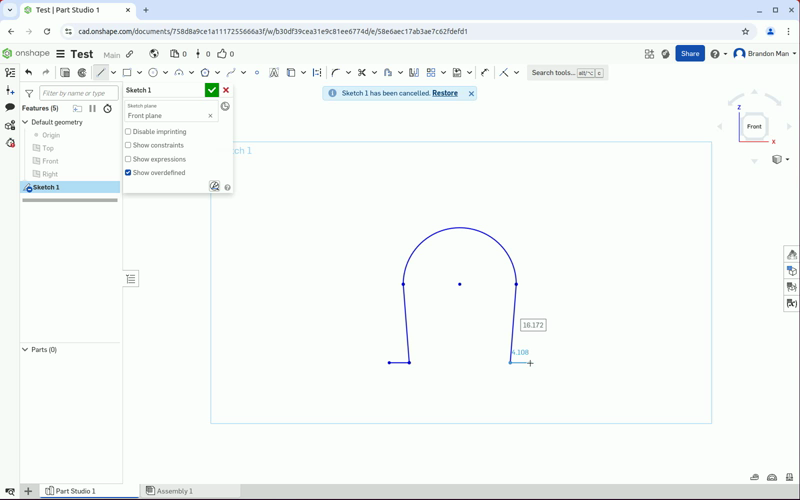
key_down(shift)
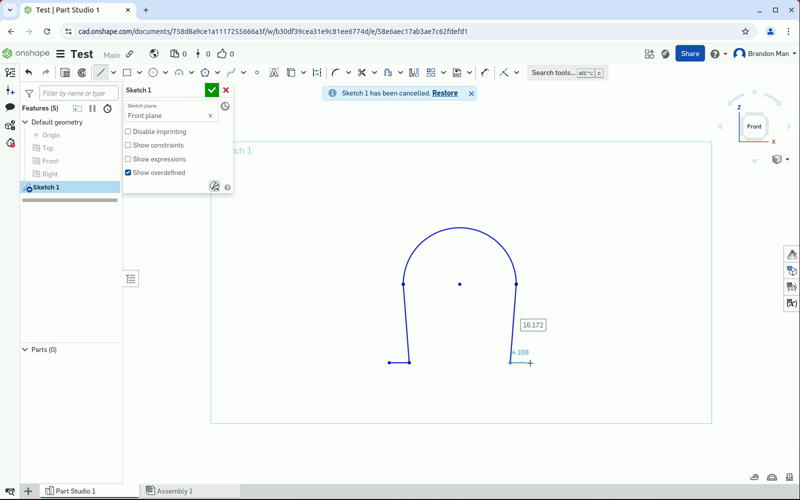
mouse_move(530, 284)
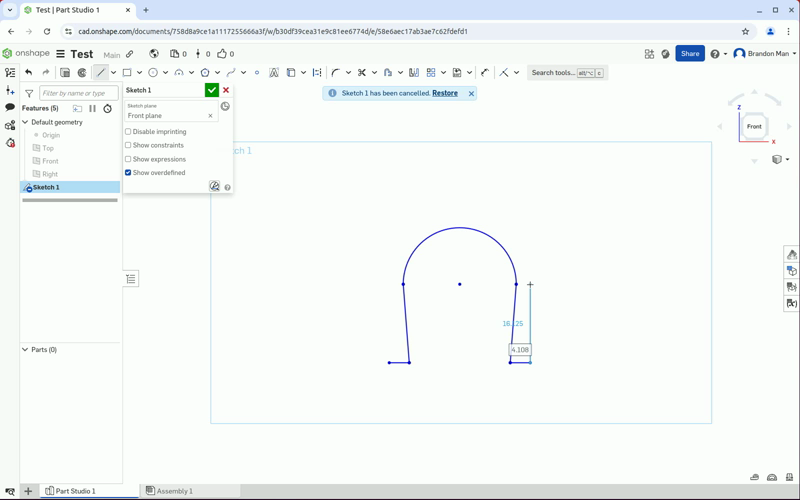
click(530, 284)
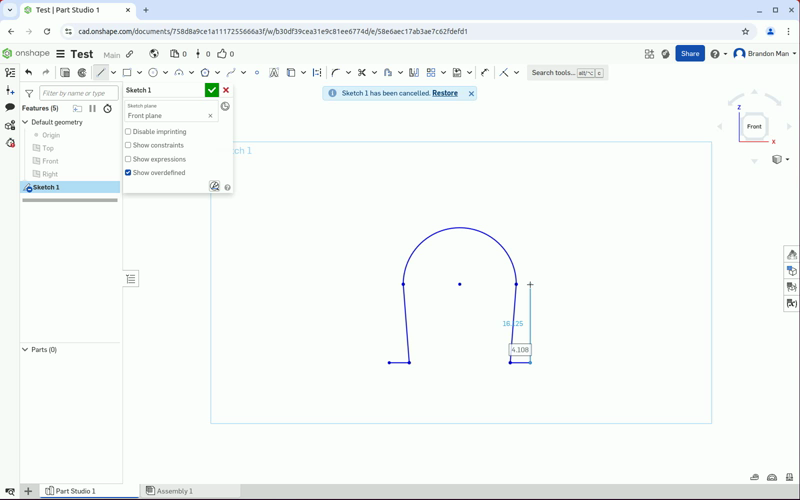
key_up(shift)
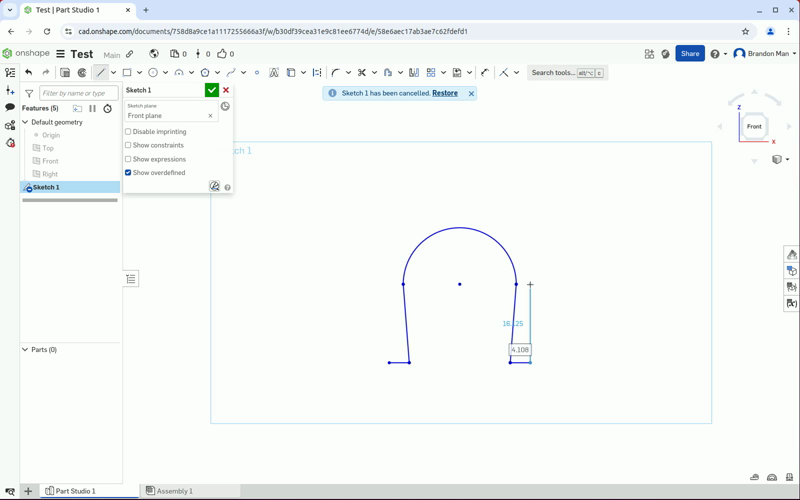
key_down(shift)
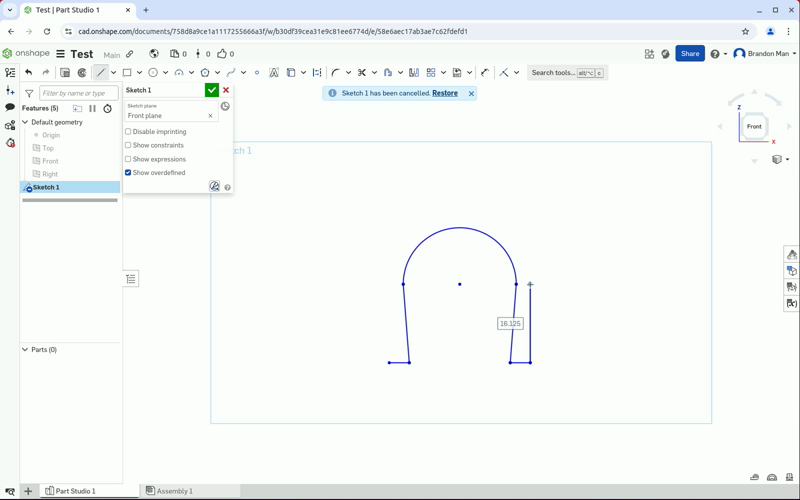
mouse_move(530, 171)
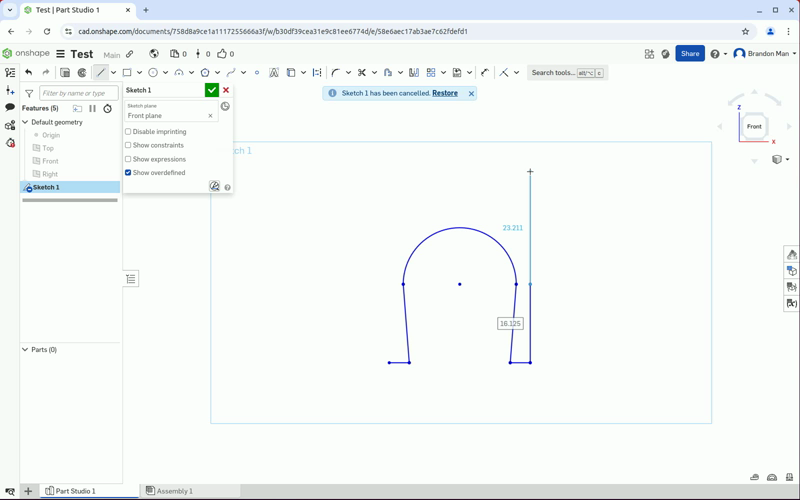
click(530, 171)
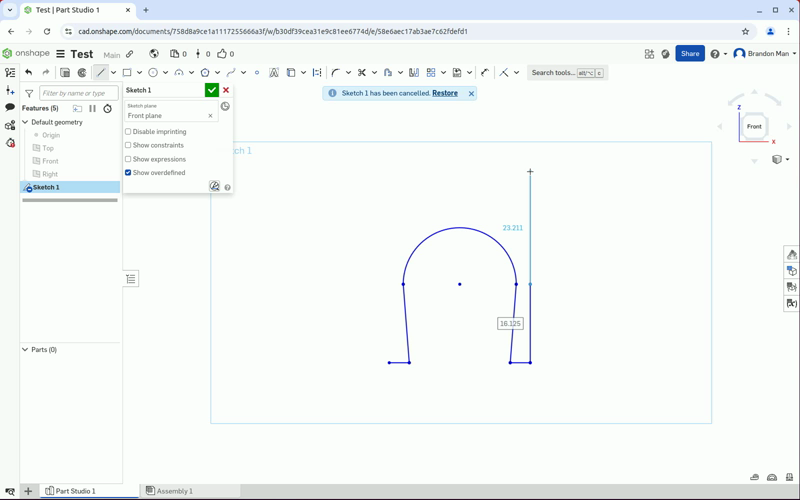
key_up(shift)
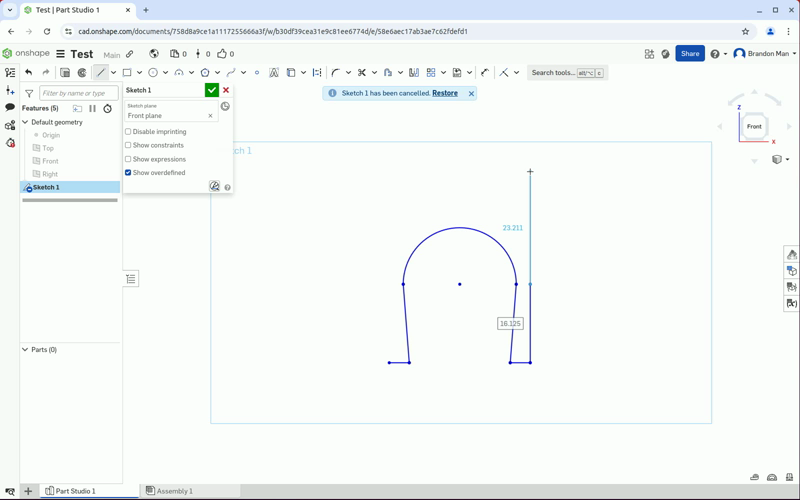
key_down(shift)
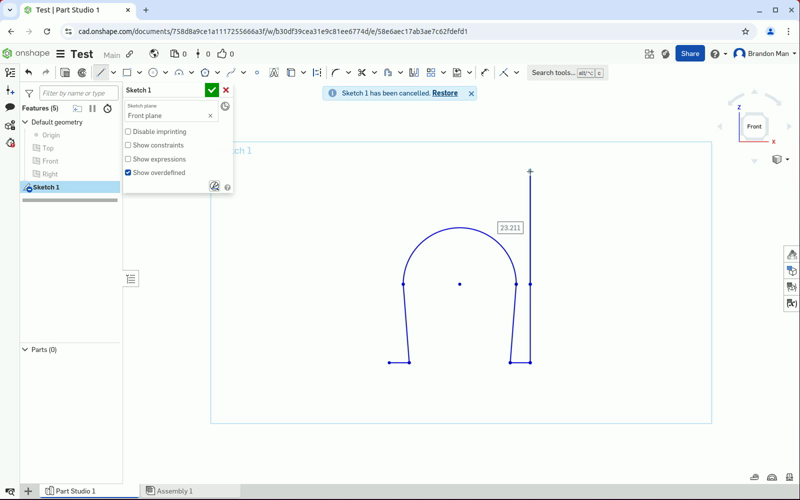
mouse_move(560, 171)
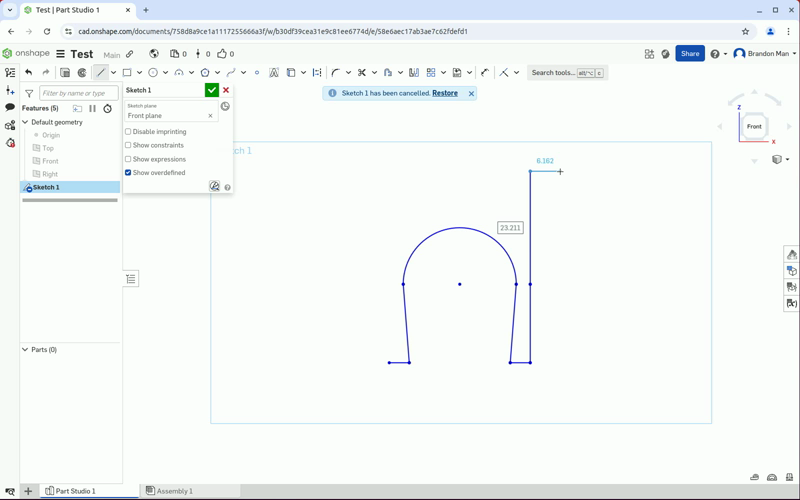
mouse_move(477, 171)
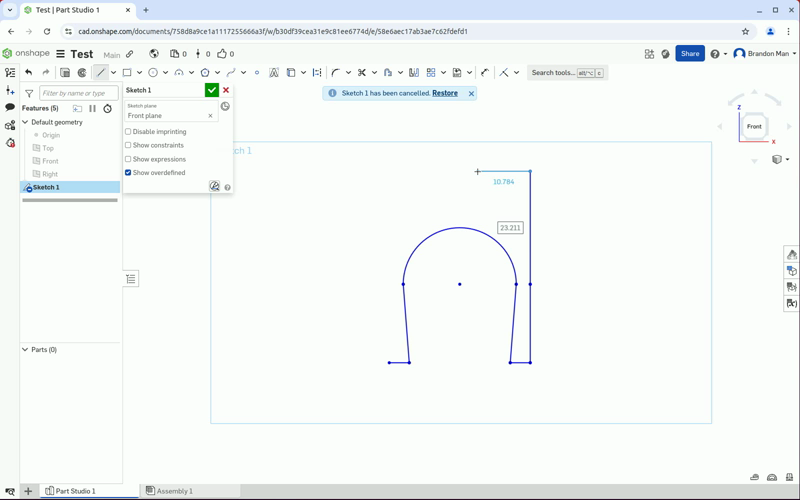
click(477, 171)
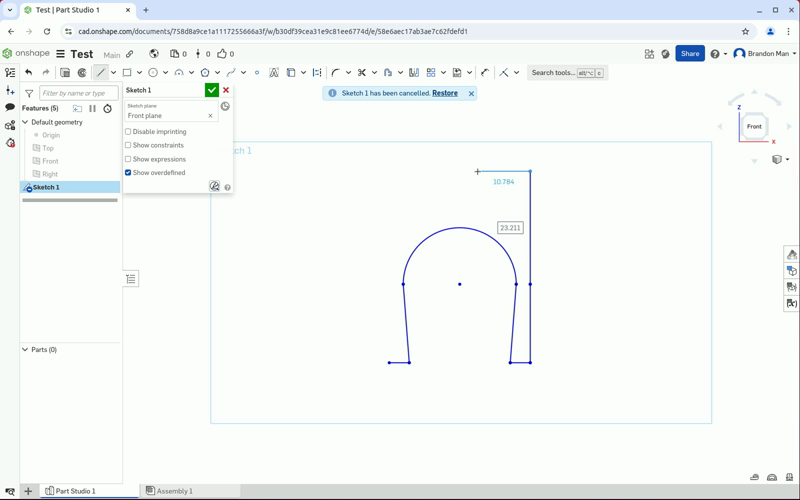
key_up(shift)
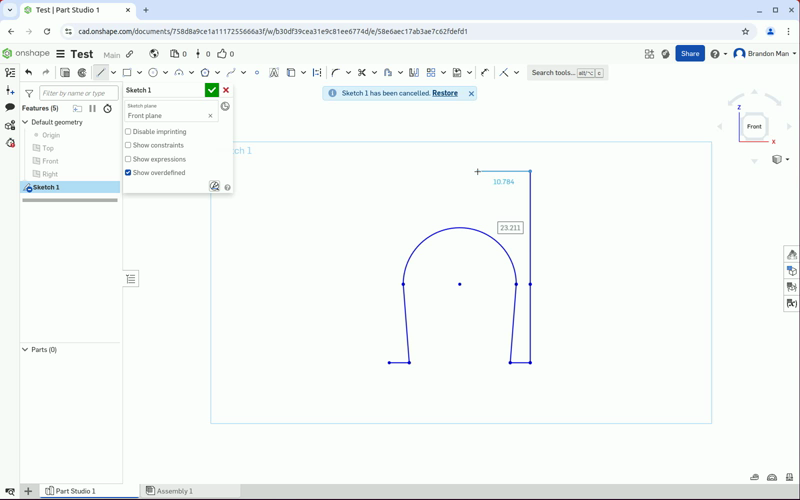
key_down(shift)
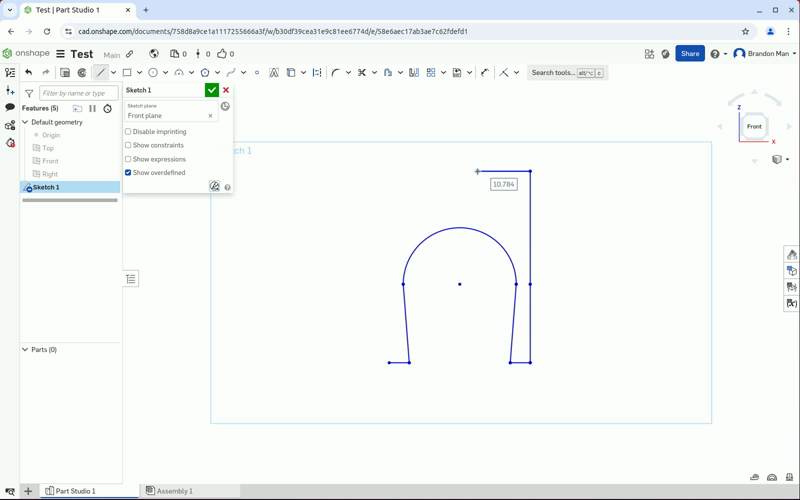
mouse_move(507, 171)
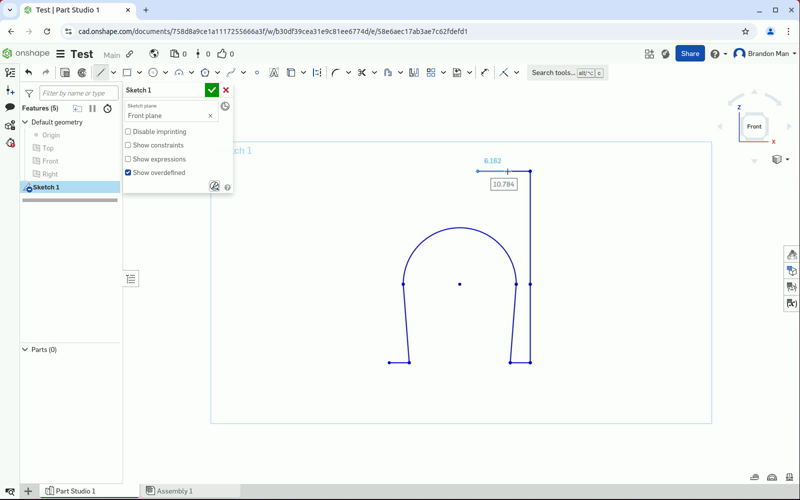
mouse_move(459, 211)
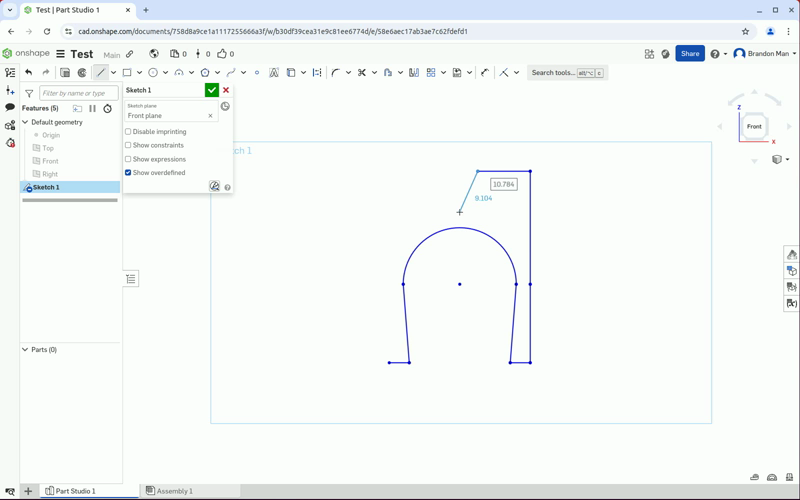
click(459, 211)
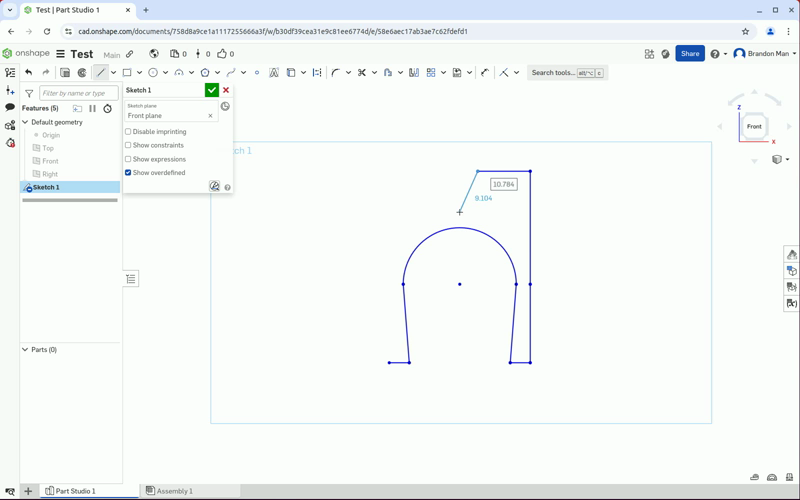
key_up(shift)
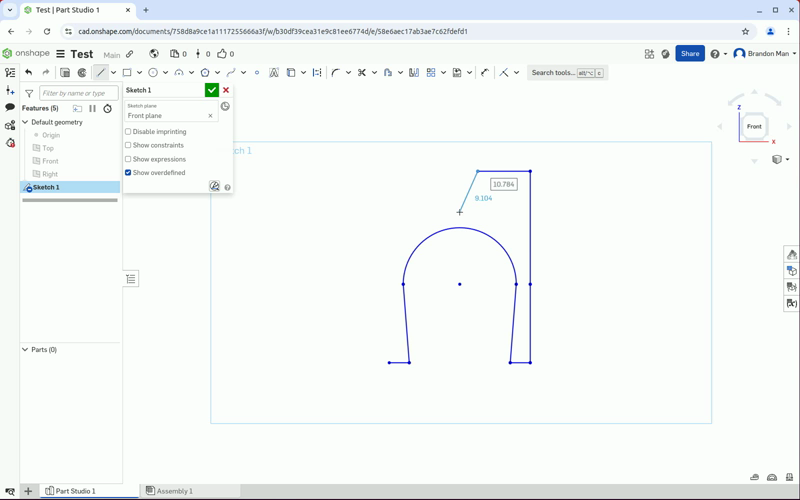
key(esc)
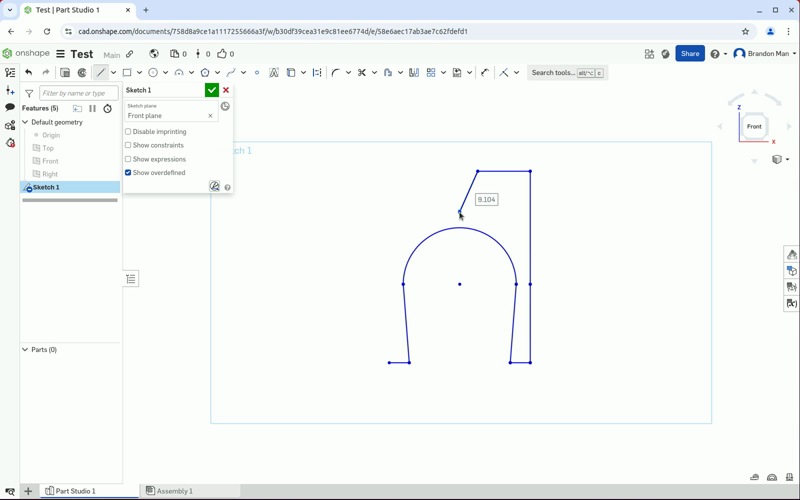
key(a)
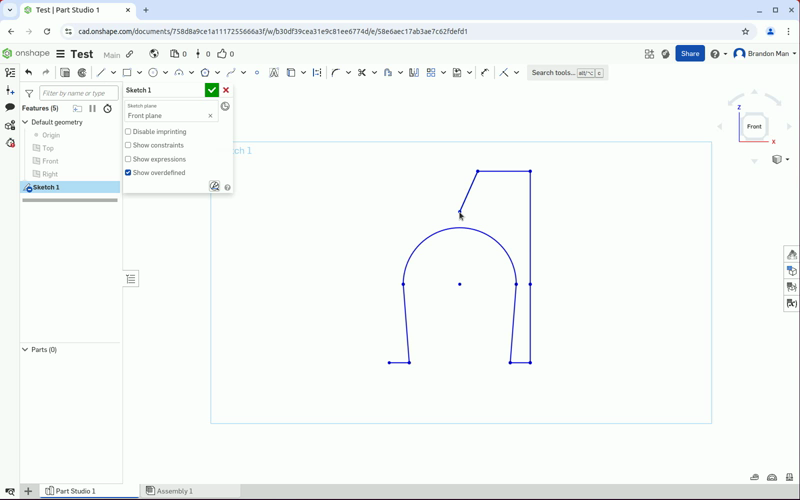
mouse_move(459, 211)
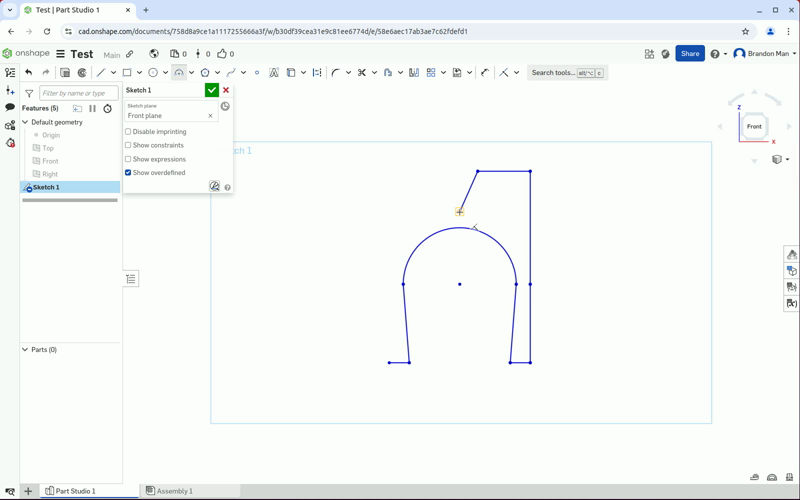
click(459, 211)
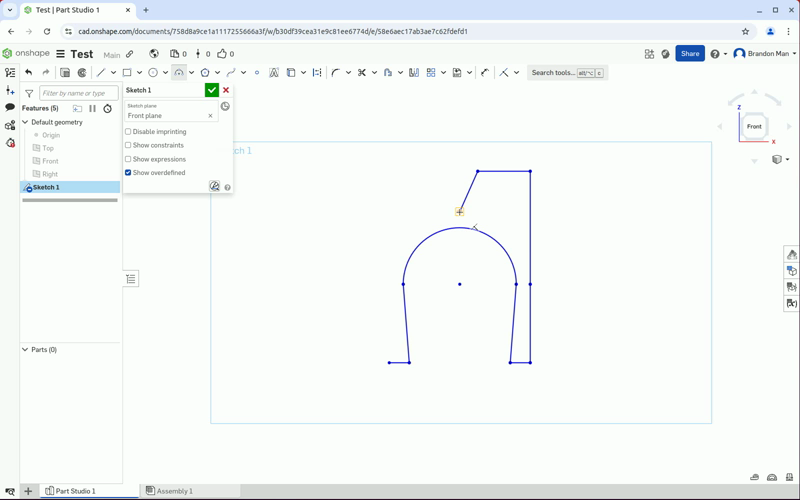
key_down(shift)
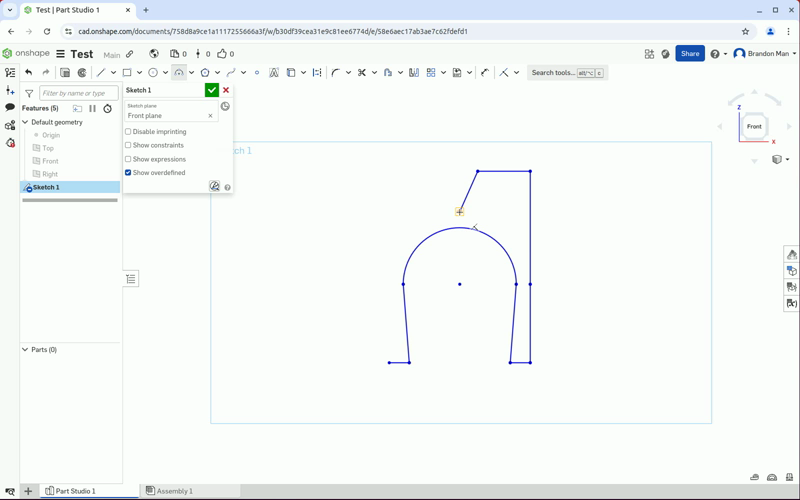
mouse_move(389, 284)
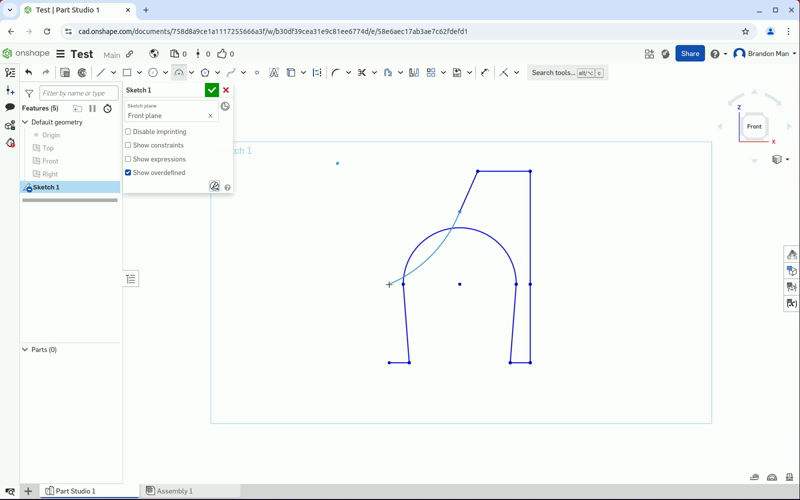
click(389, 284)
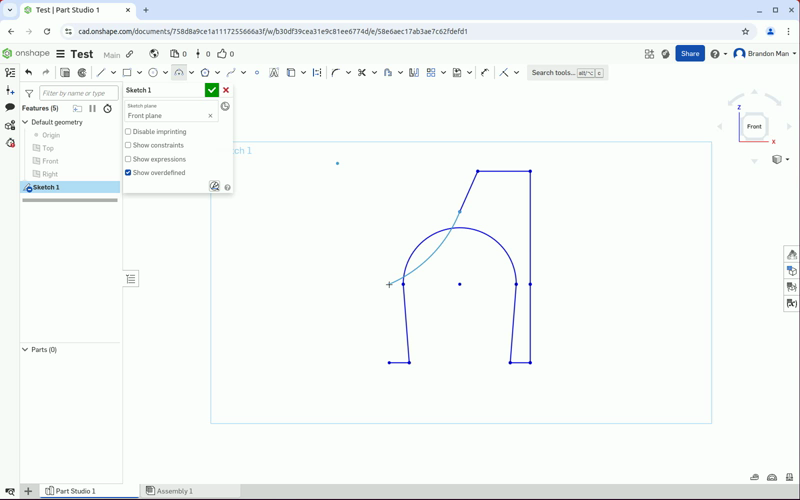
mouse_move(409, 233)
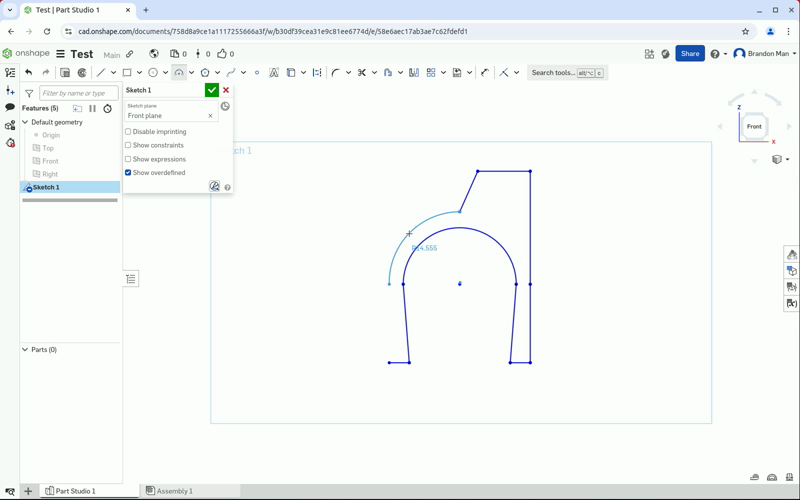
click(409, 233)
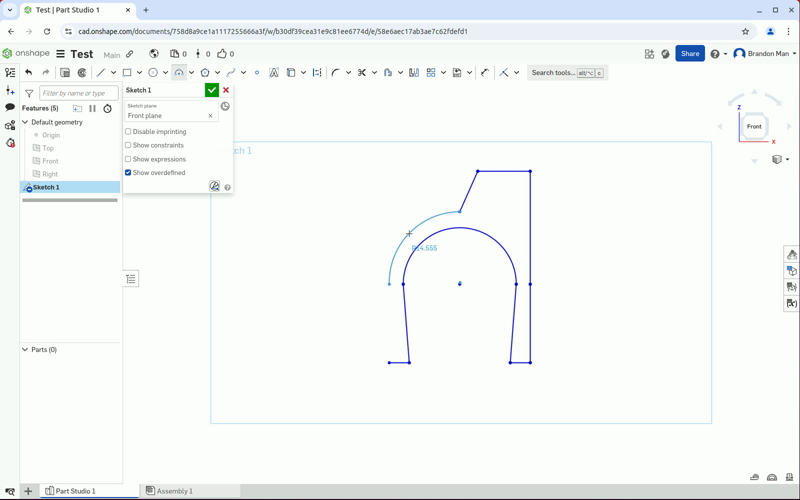
key_up(shift)
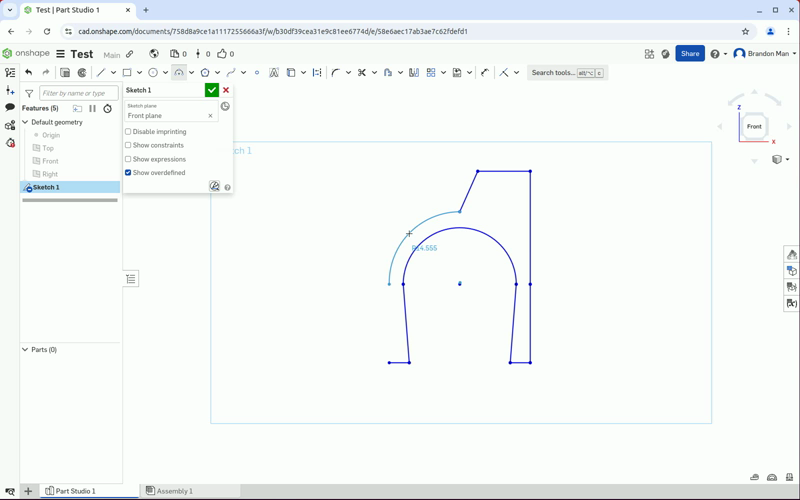
key(esc)
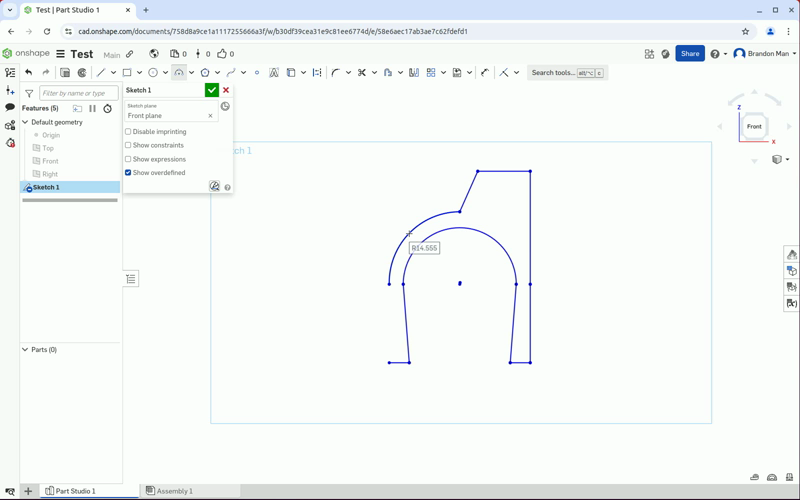
key(l)
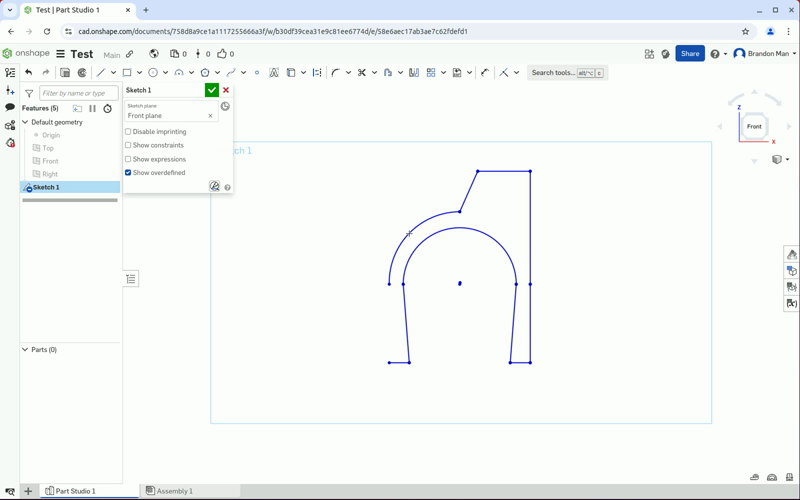
mouse_move(389, 284)
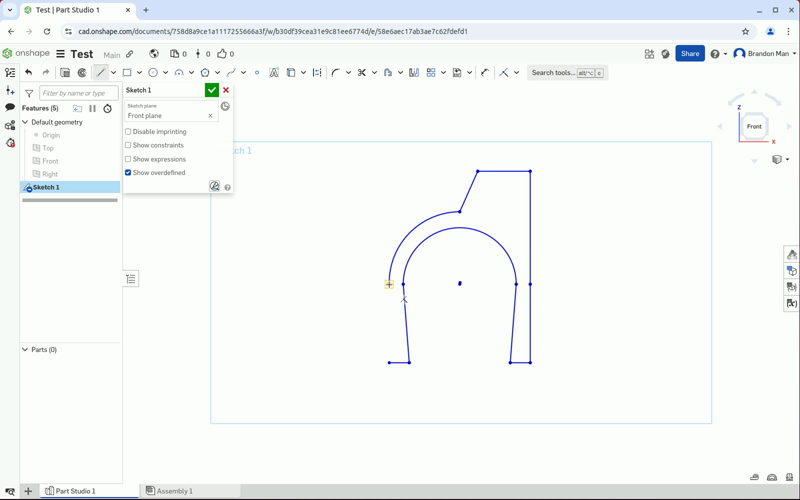
click(389, 284)
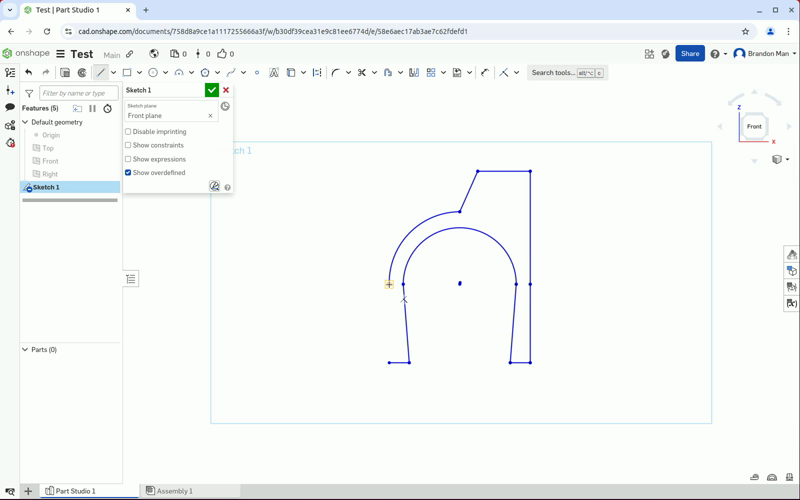
key_down(shift)
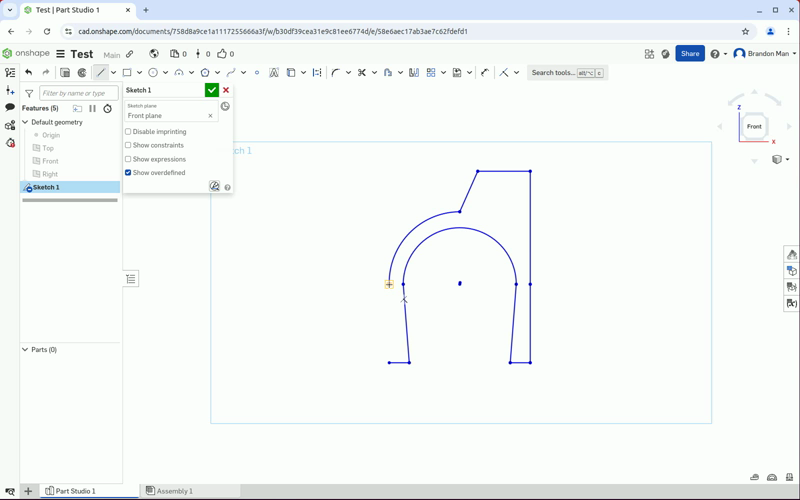
mouse_move(389, 362)
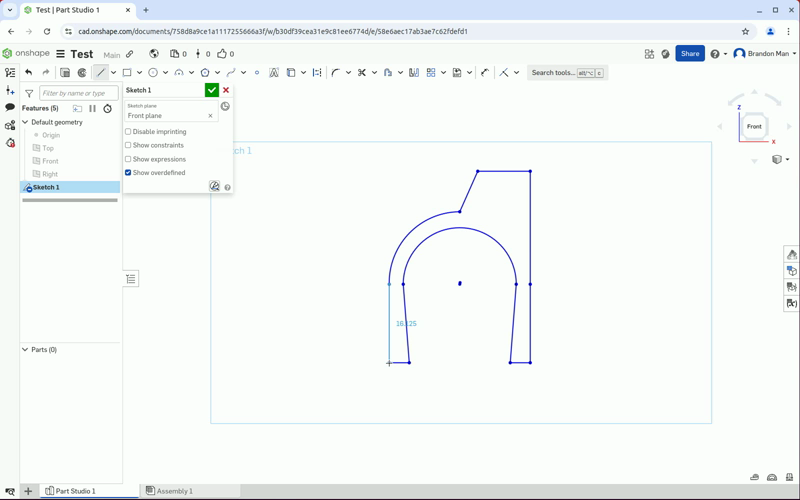
key_up(shift)
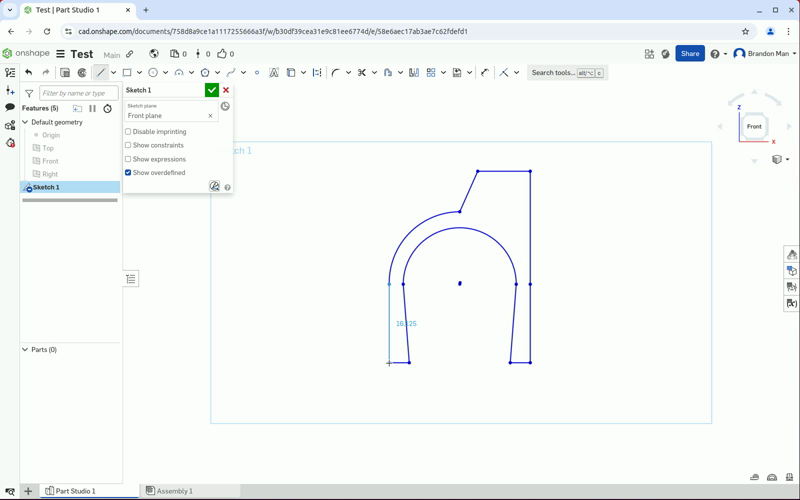
click(389, 362)
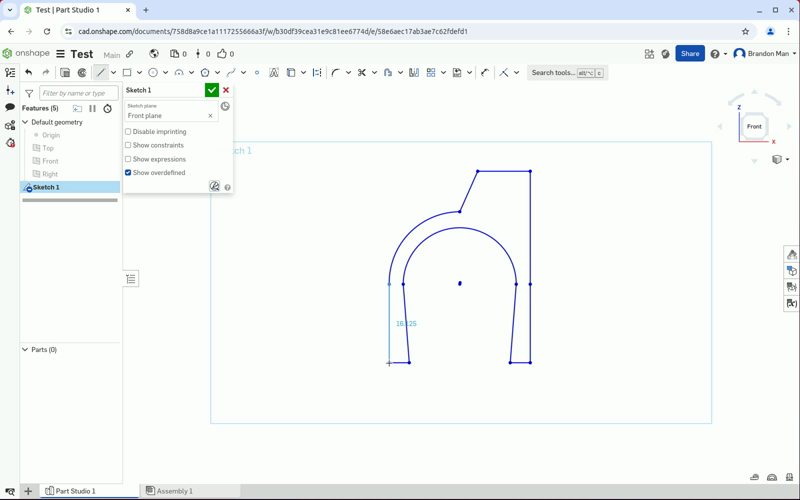
key(esc)
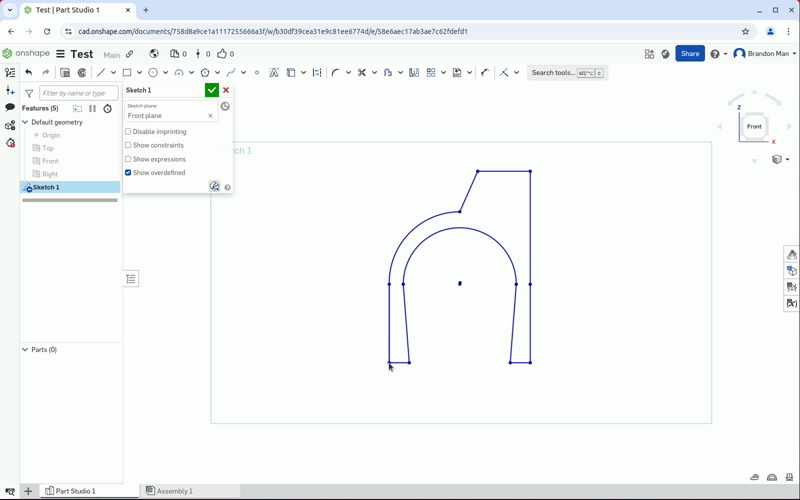
mouse_move(426, 263)
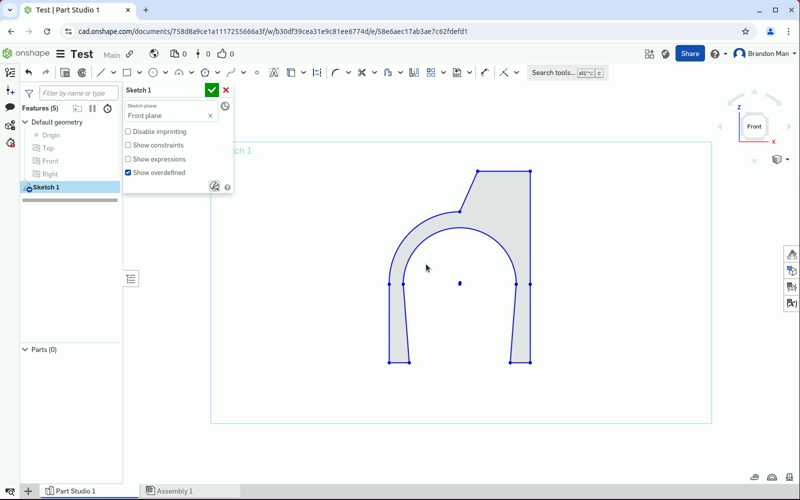
scroll(6)
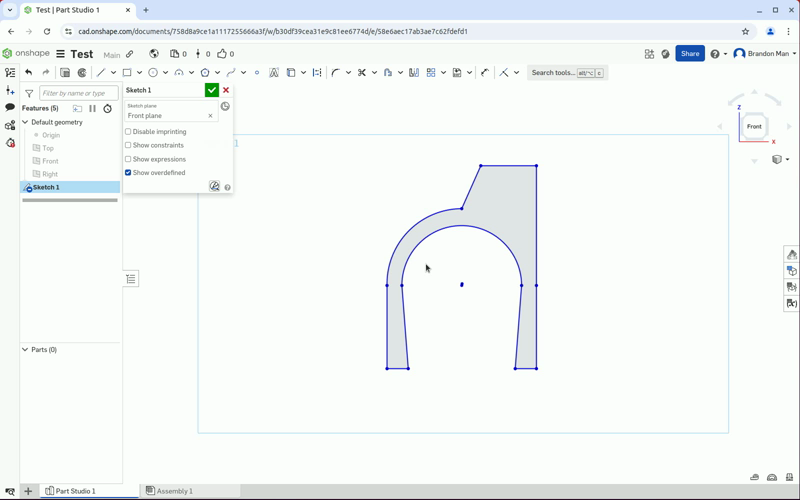
scroll(6)
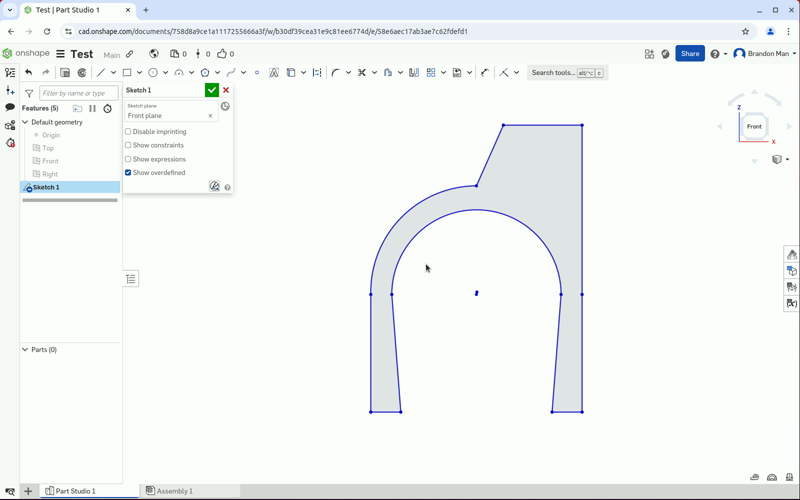
scroll(6)
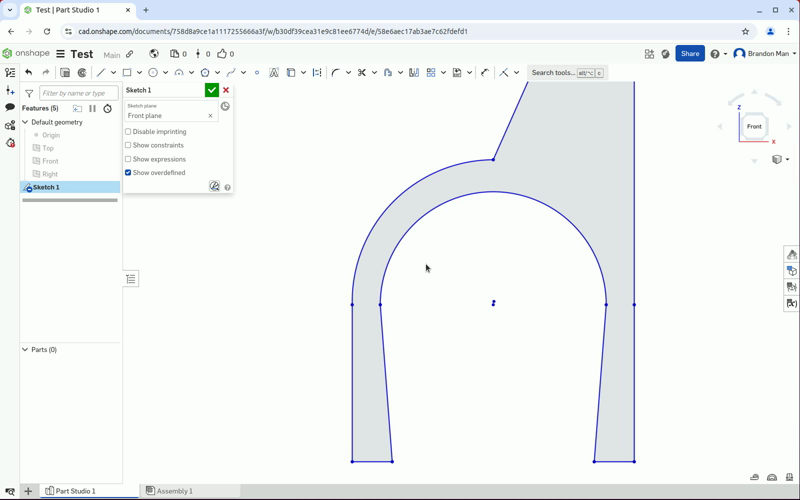
scroll(6)
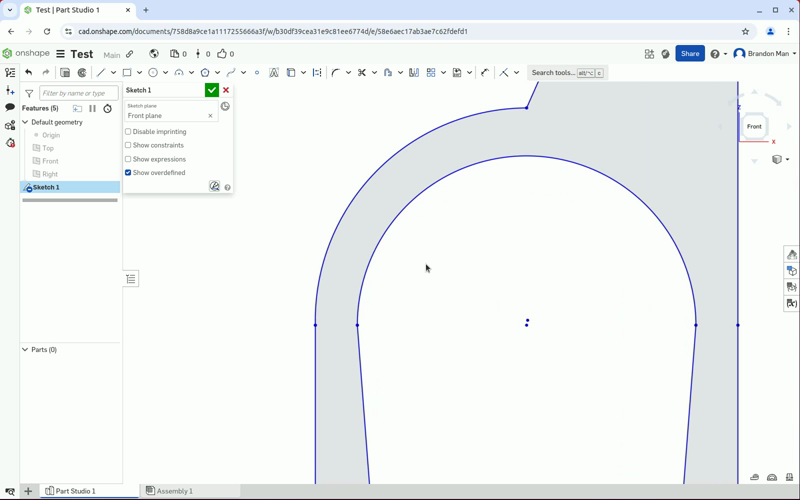
scroll(6)
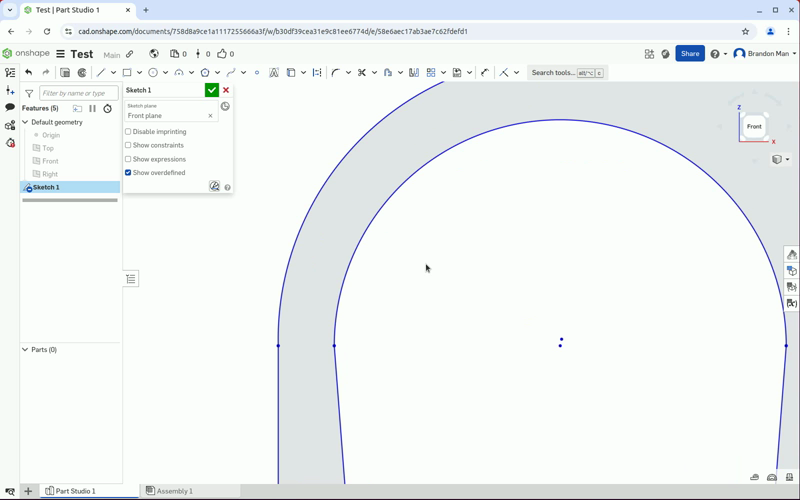
scroll(6)
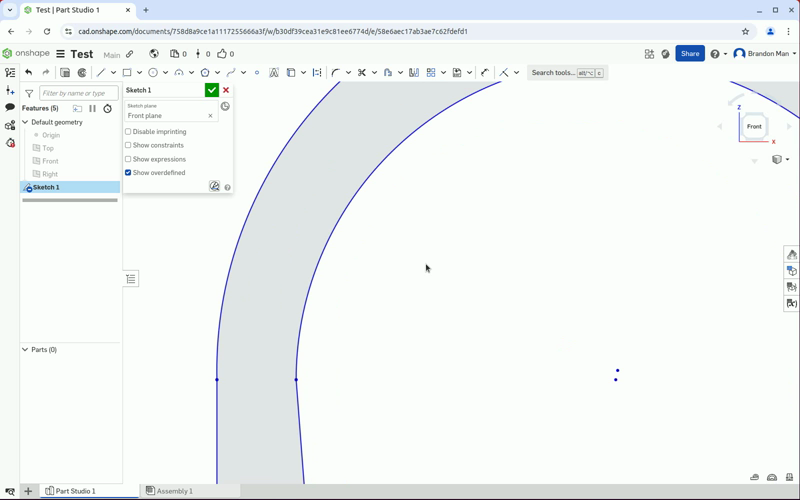
scroll(6)
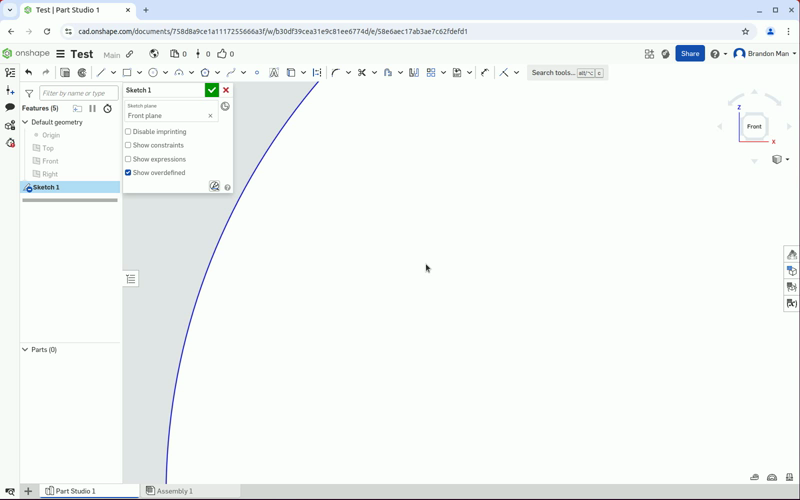
click(426, 263)
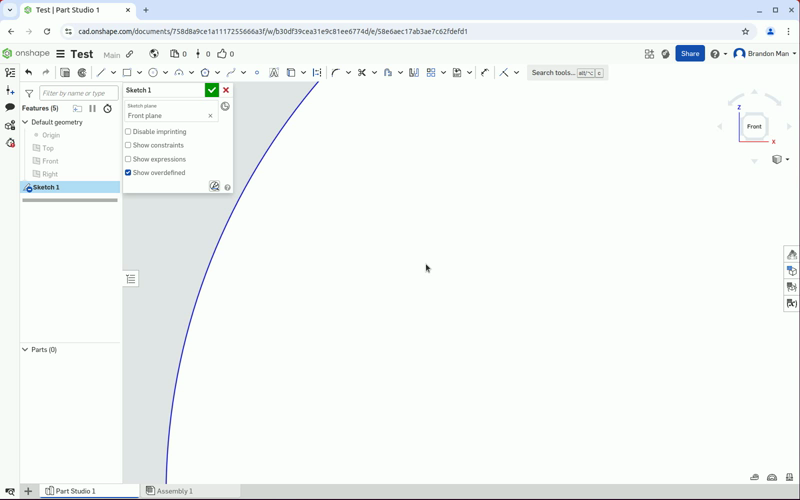
scroll(-6)
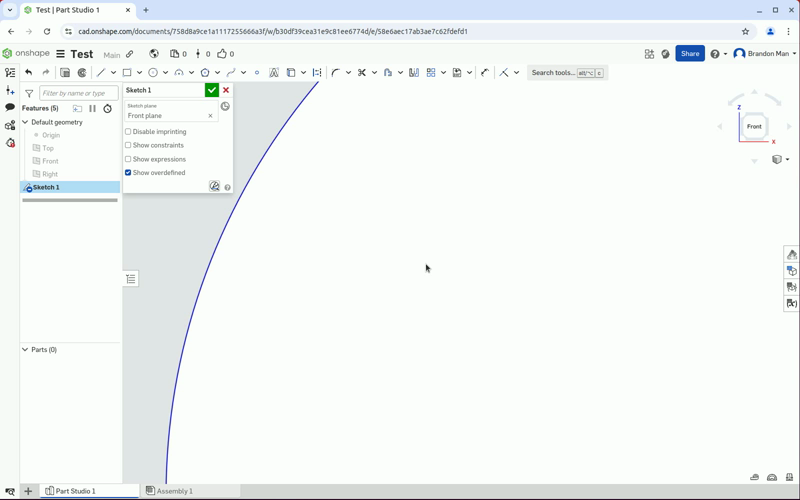
scroll(-6)
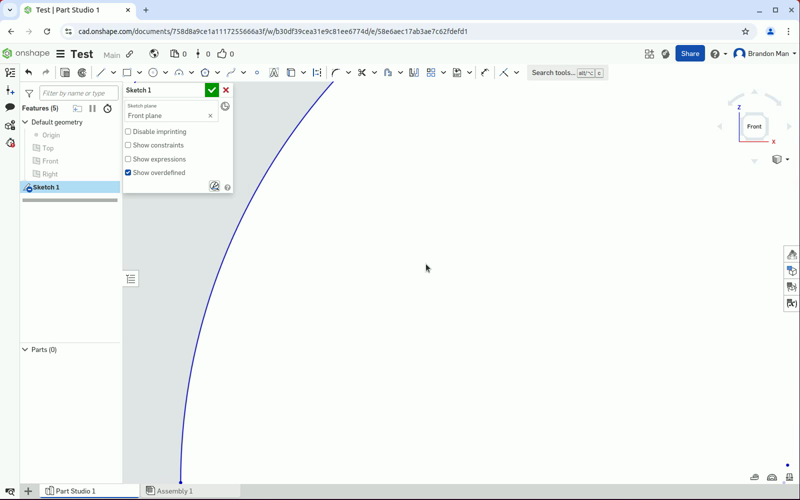
scroll(-6)
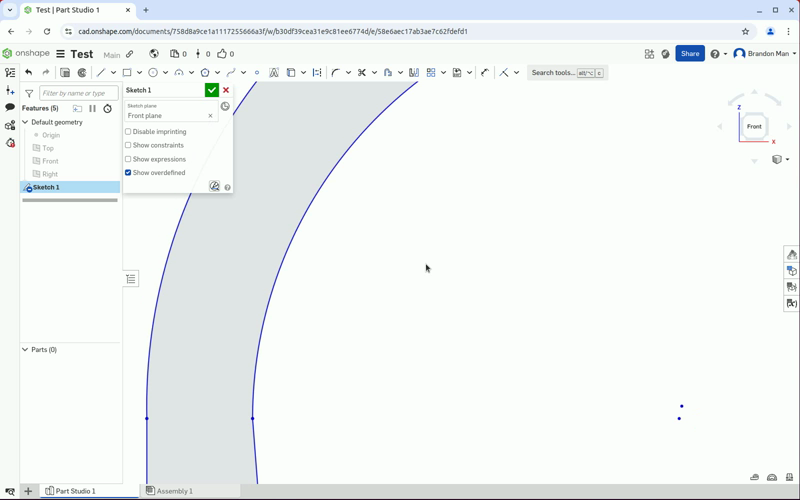
scroll(-6)
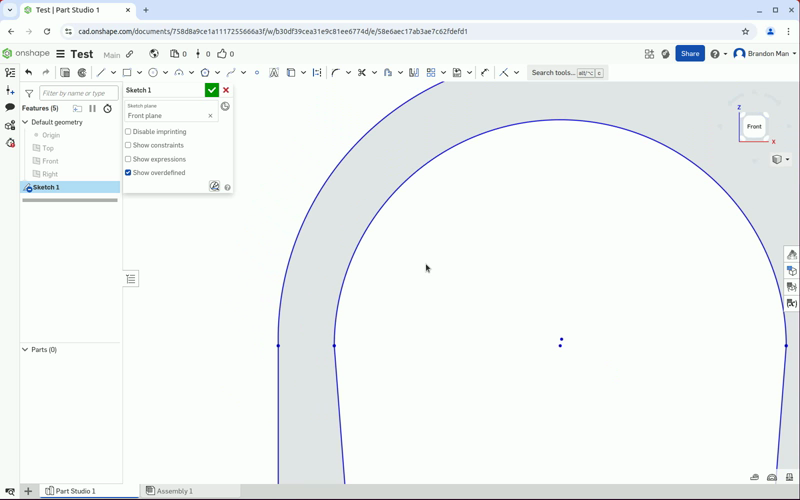
scroll(-6)
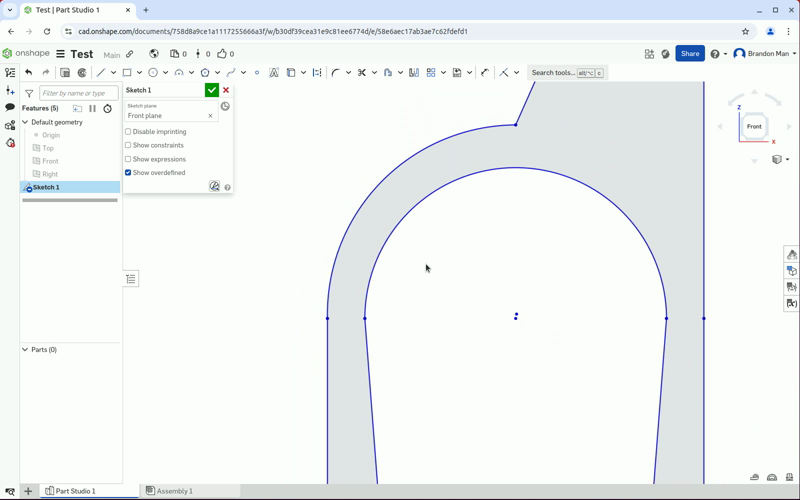
scroll(-6)
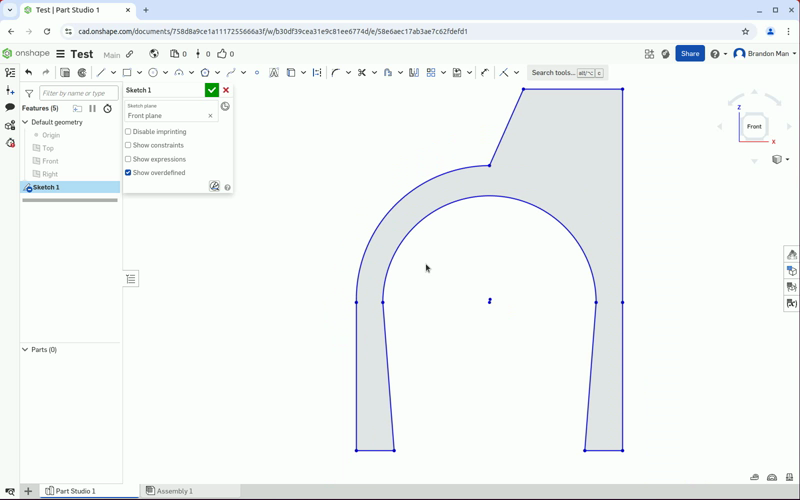
scroll(-6)
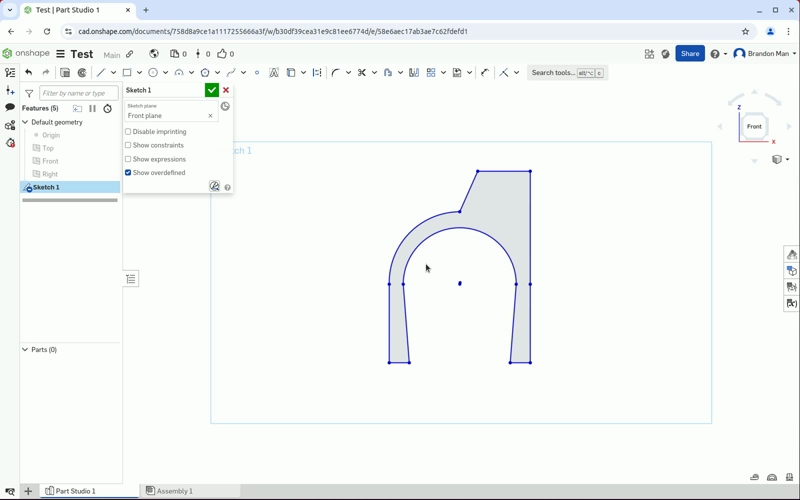
mouse_move(73, 352)
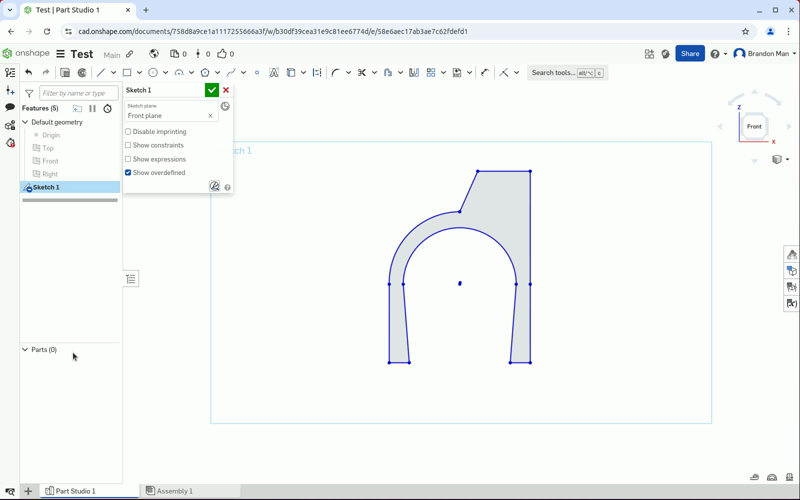
key(shift+y)
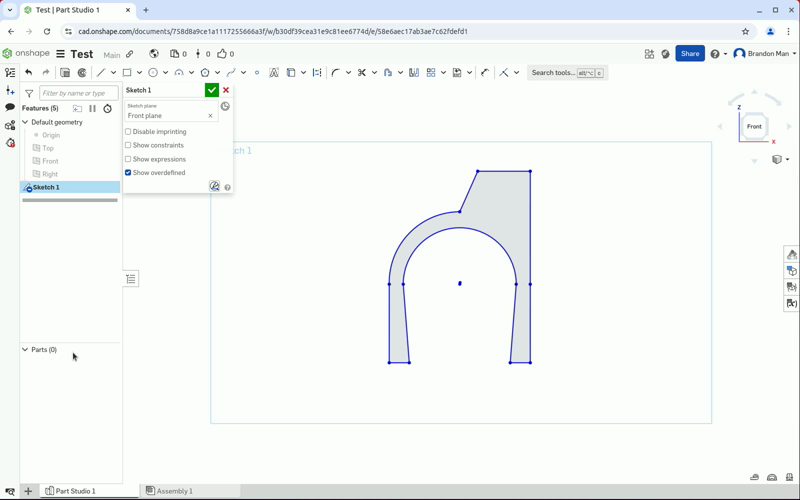
key(shift+e)
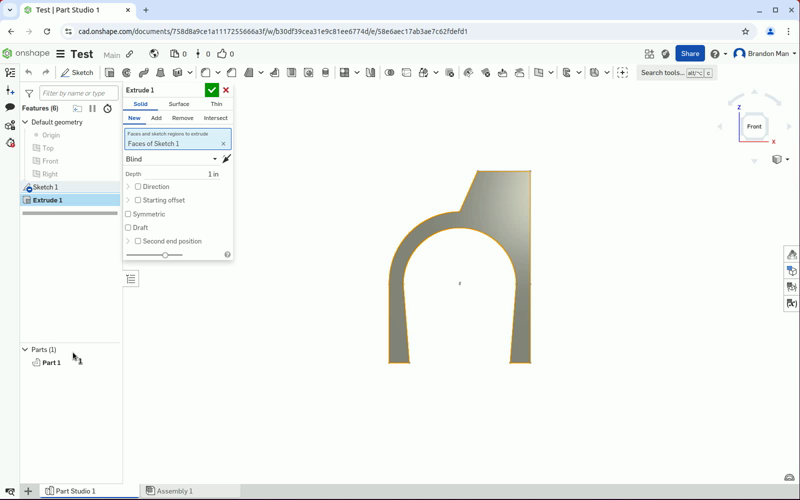
mouse_move(143, 106)
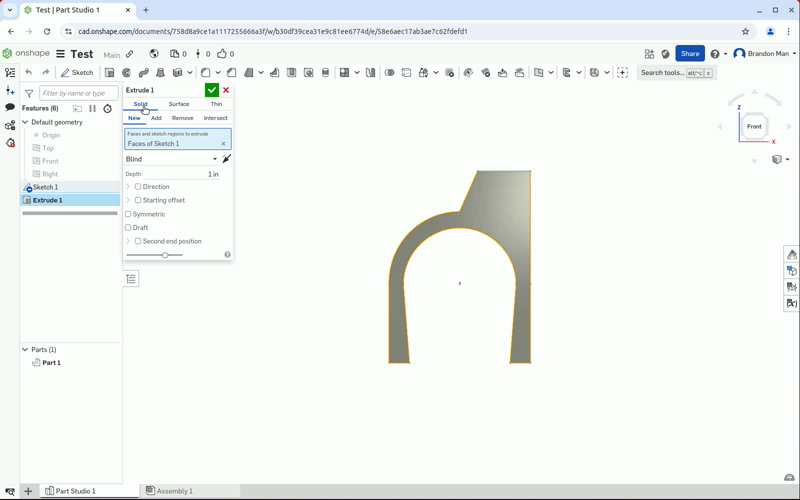
click(143, 106)
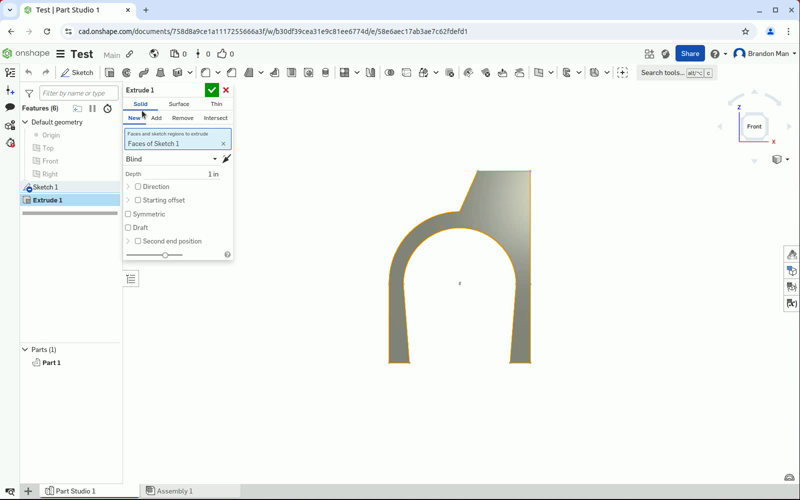
mouse_move(137, 120)
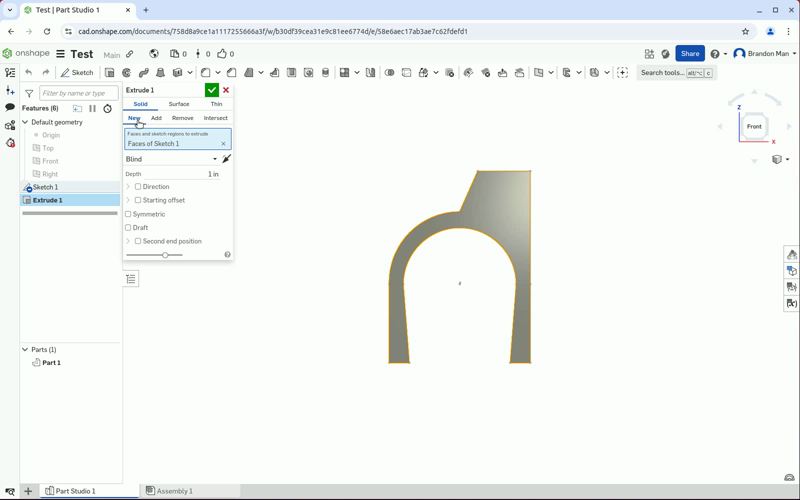
click(137, 120)
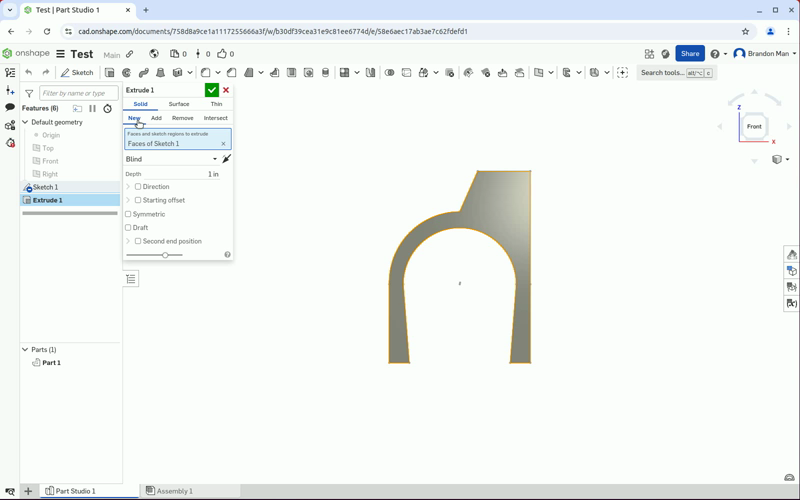
key(tab, 4)
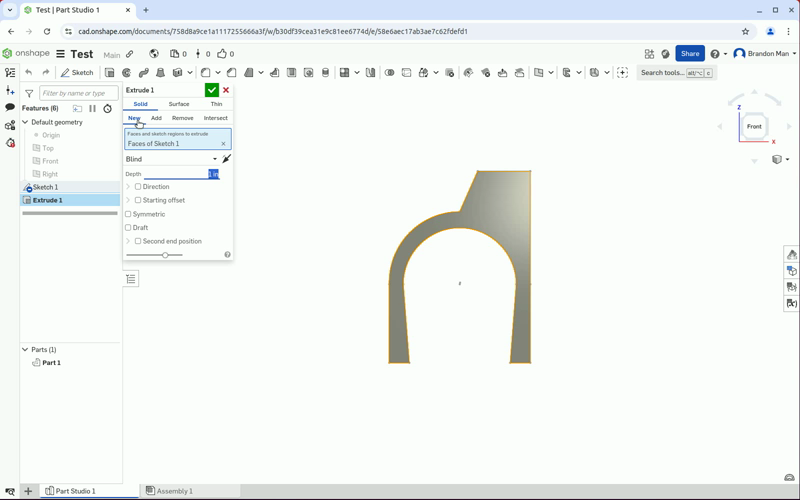
text(0.722)
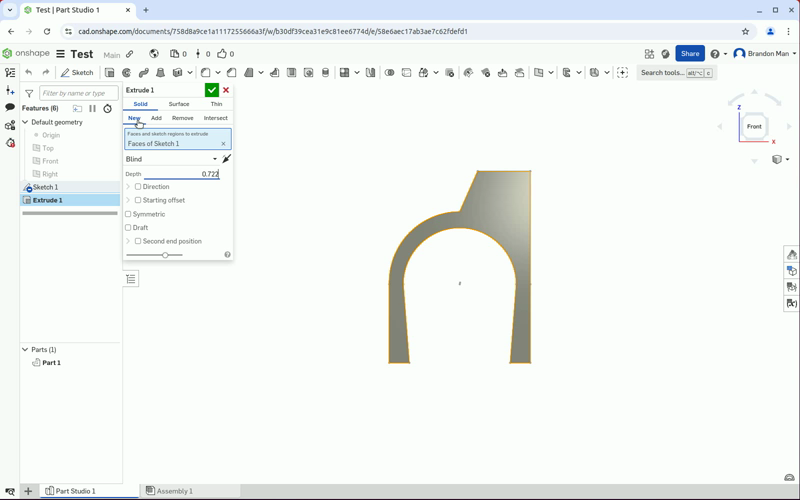
key(enter)
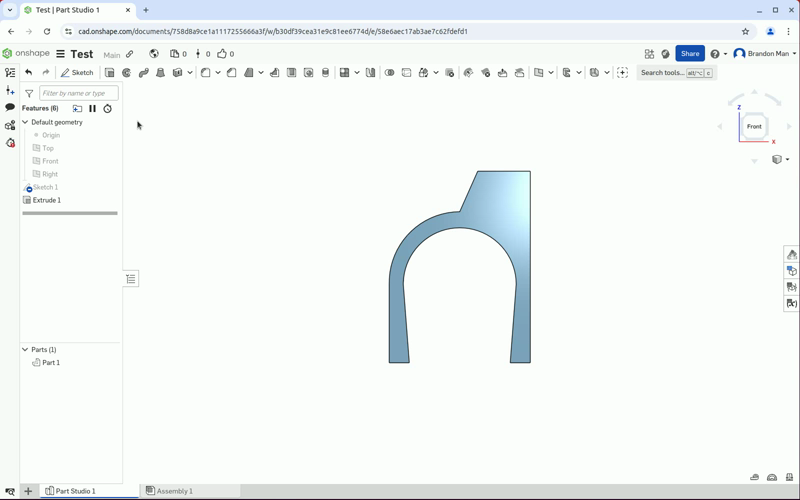
key(shift+h)
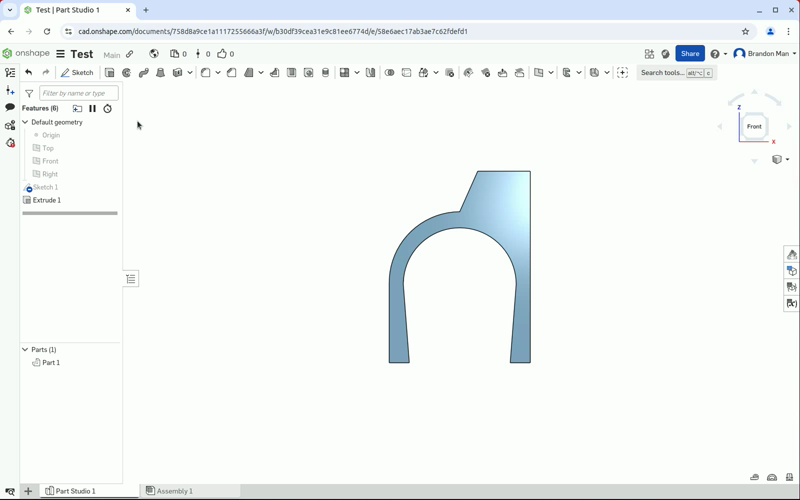
key(shift+h)
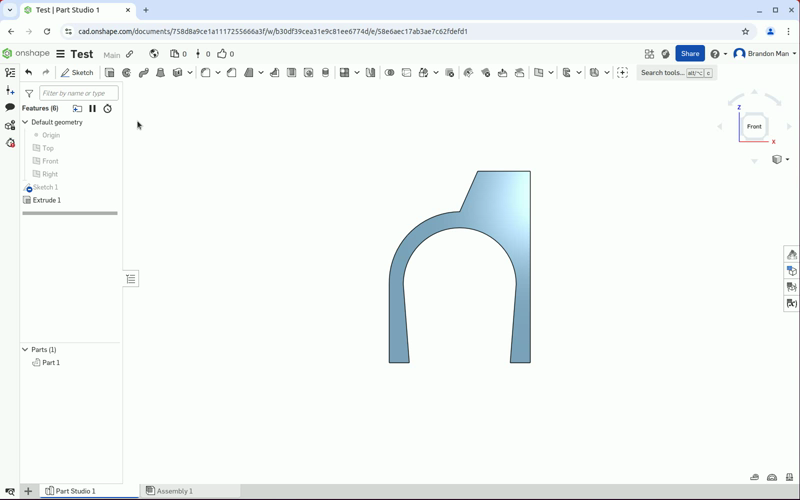
mouse_move(73, 189)
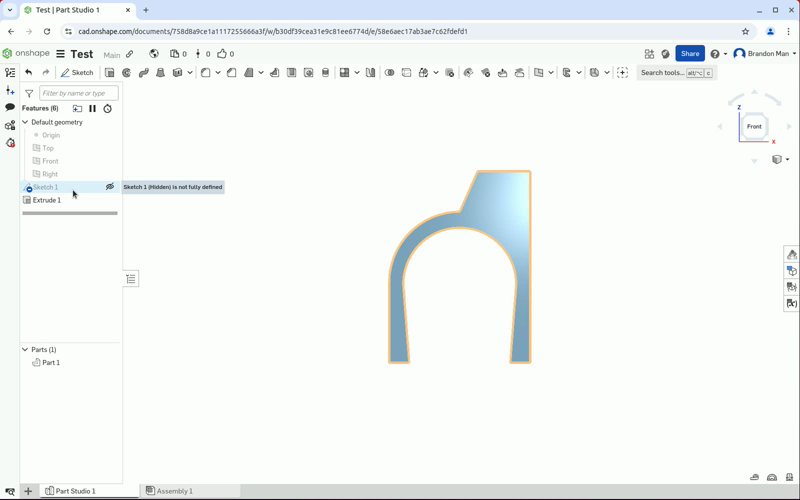
click(73, 189)
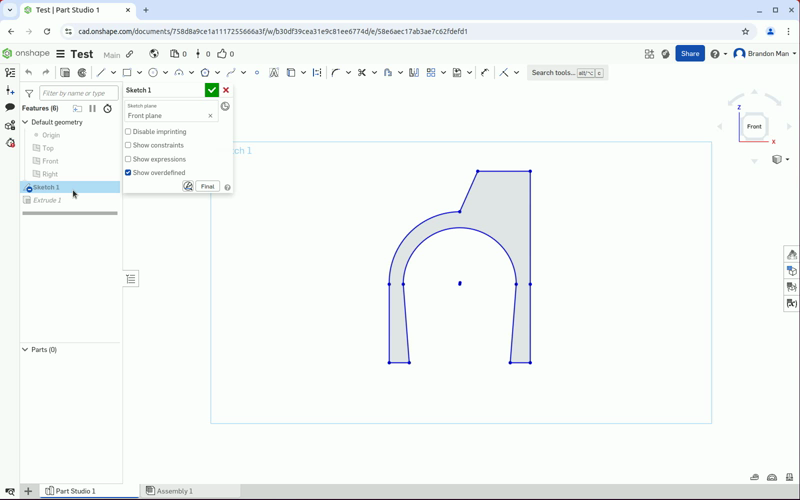
mouse_move(229, 92)
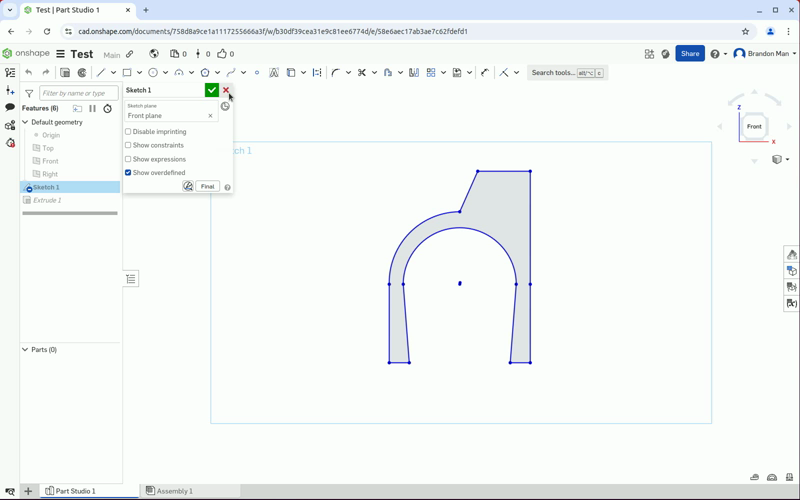
click(229, 92)
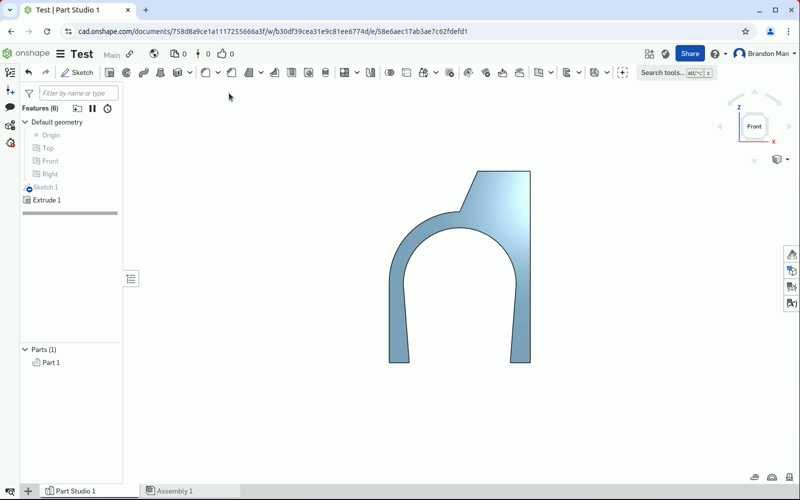
mouse_move(541, 75)
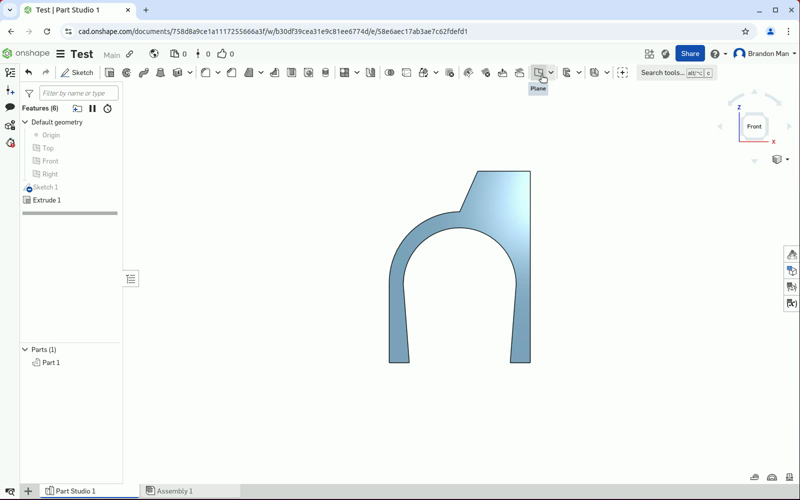
click(541, 75)
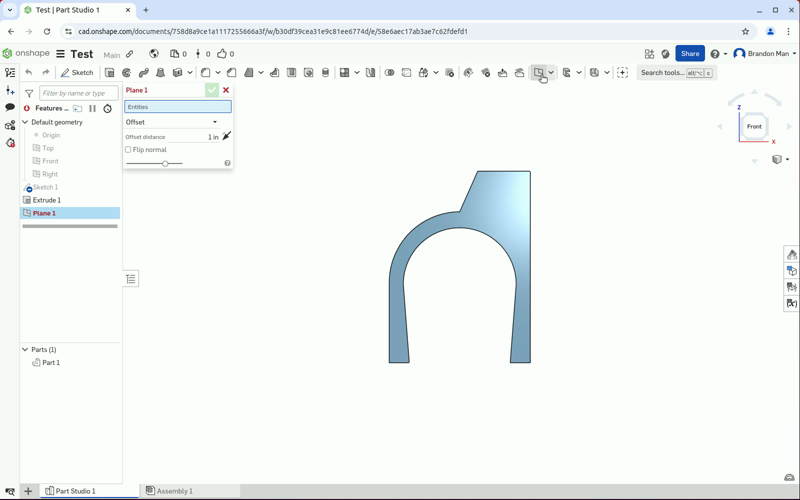
mouse_move(73, 163)
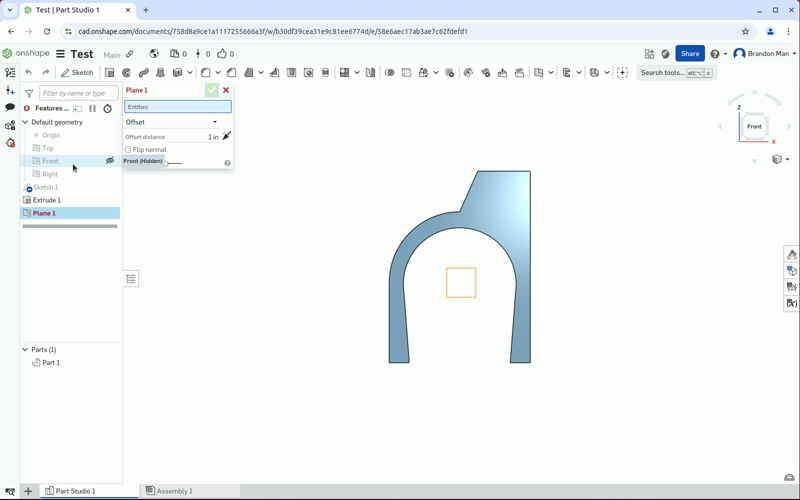
click(73, 163)
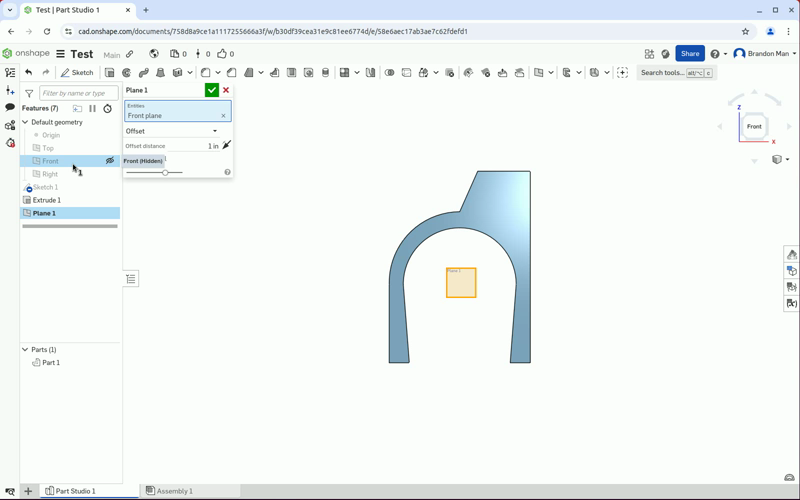
key(tab, 2)
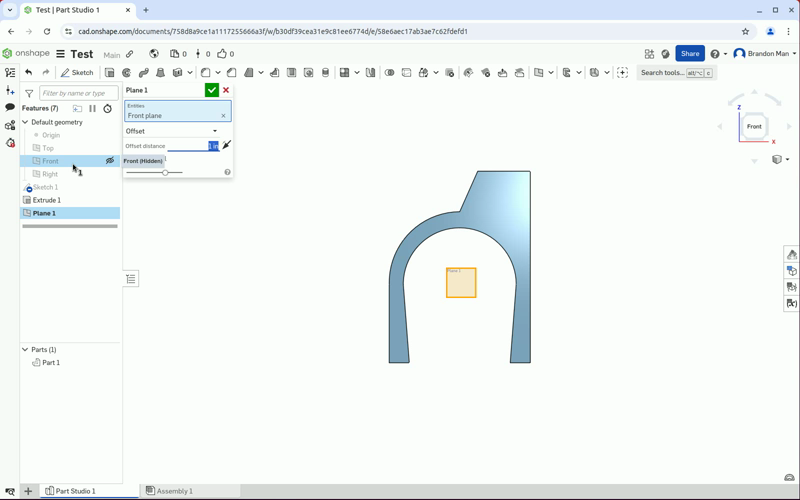
text(0.709)
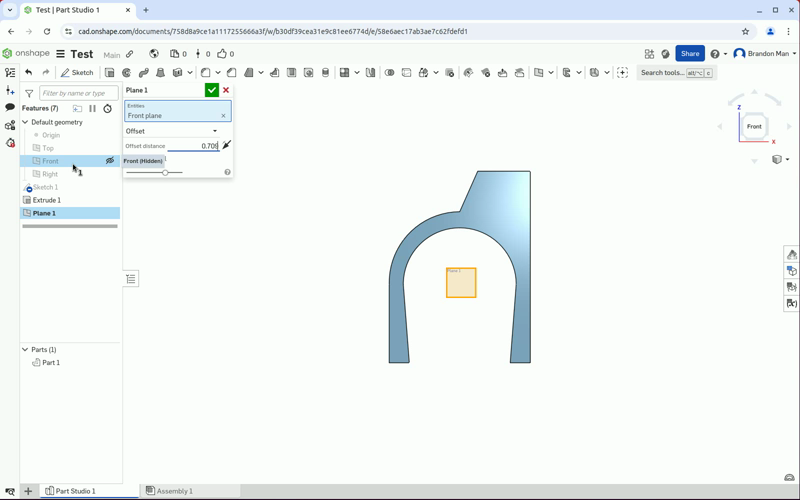
key(enter, 2)
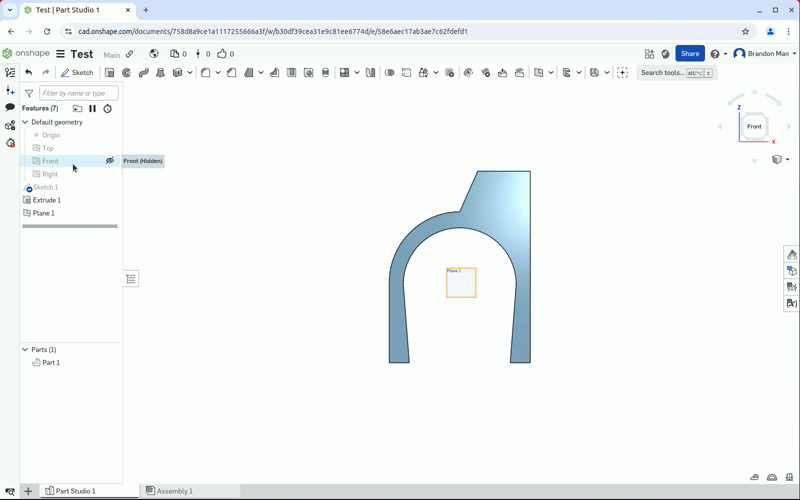
key(shift+s)
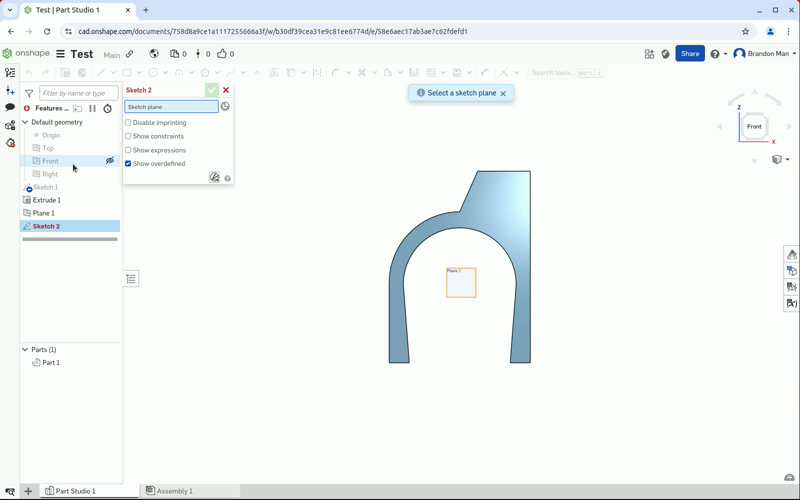
mouse_move(73, 215)
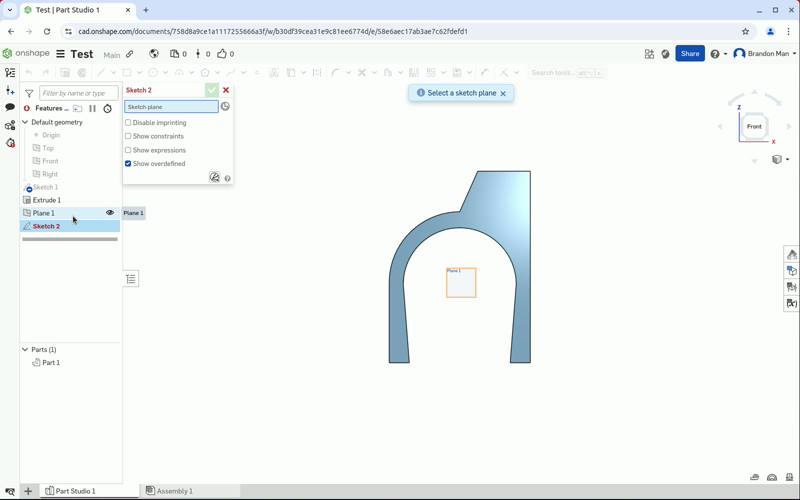
click(73, 215)
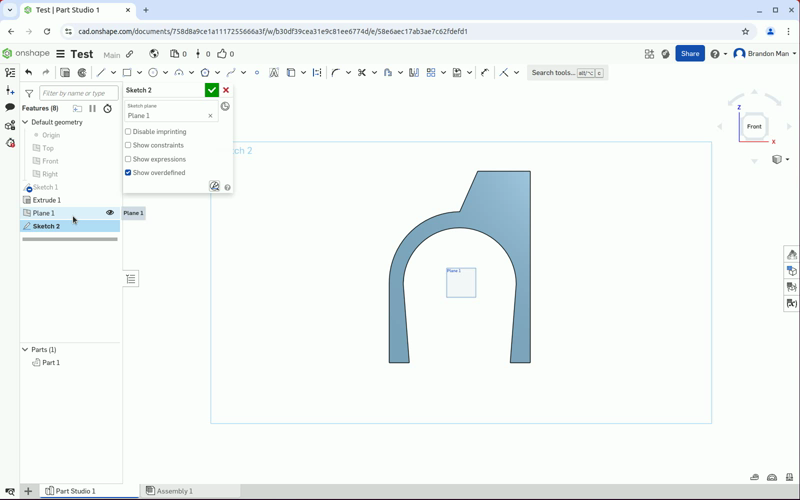
mouse_move(73, 352)
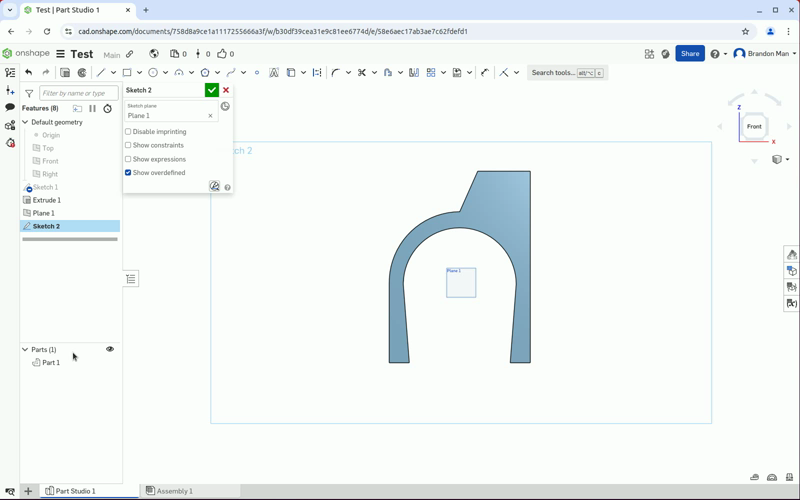
key(y)
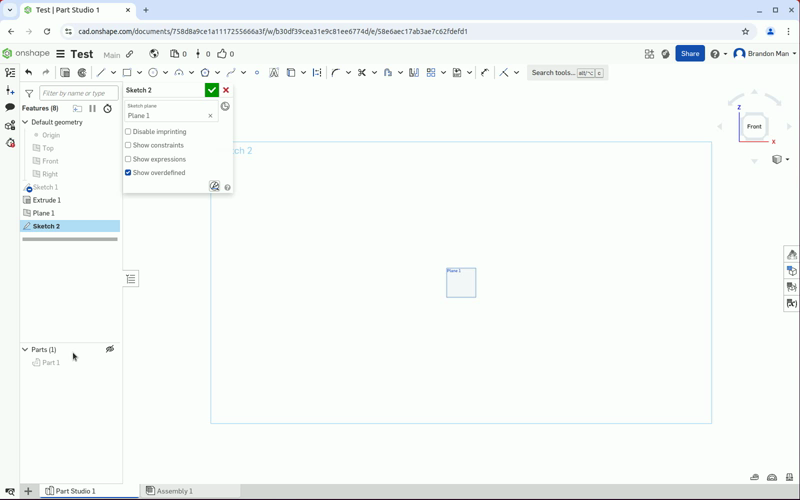
key(c)
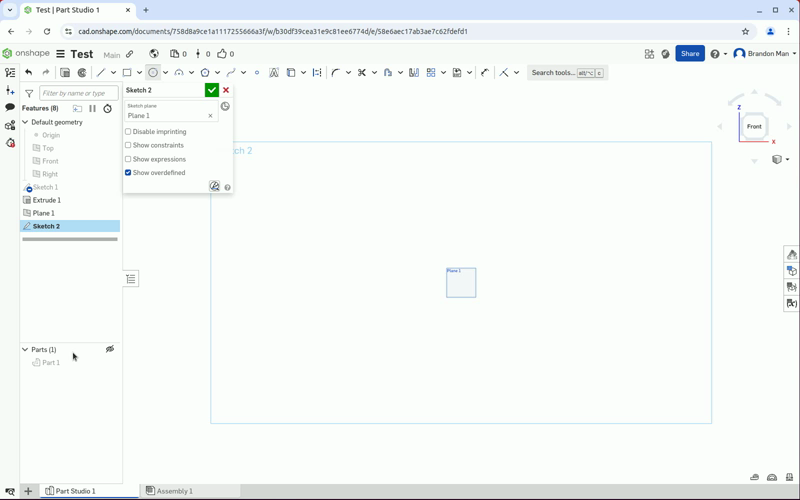
key_down(shift)
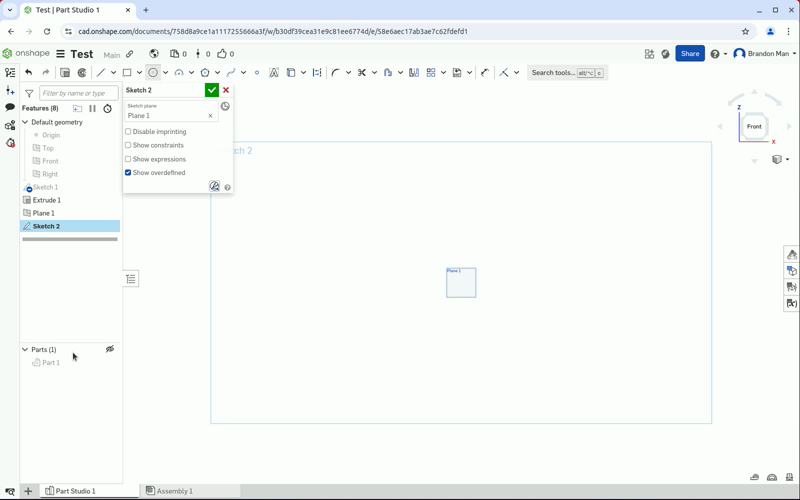
mouse_move(399, 309)
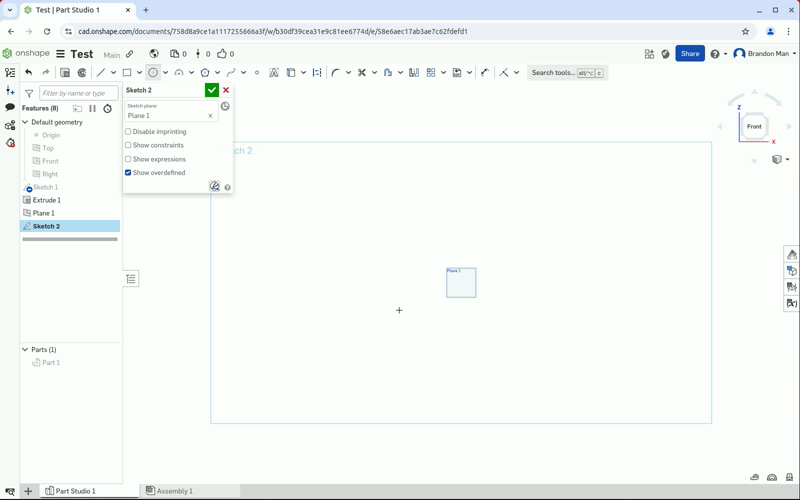
click(399, 309)
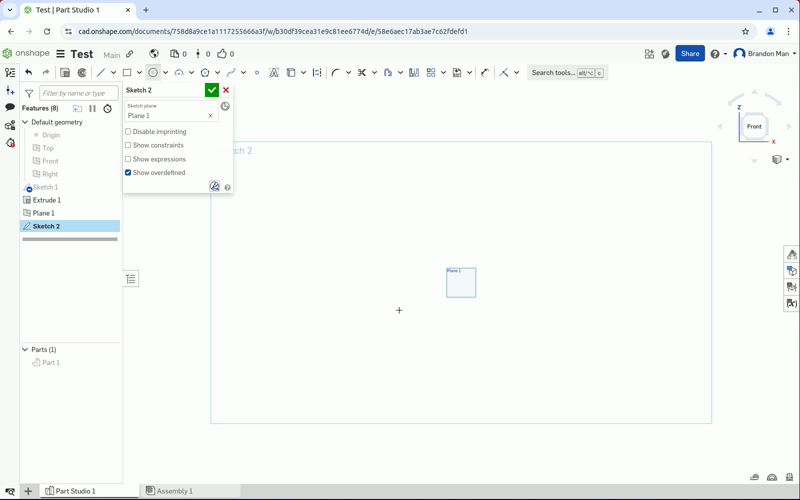
key_up(shift)
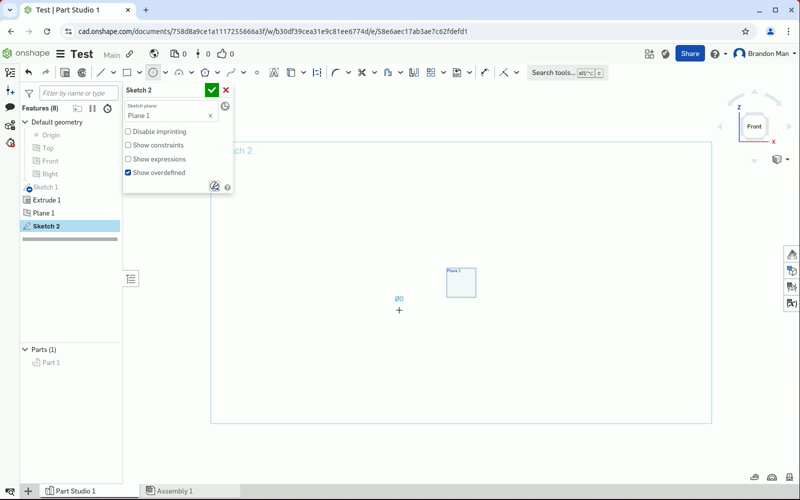
mouse_move(406, 309)
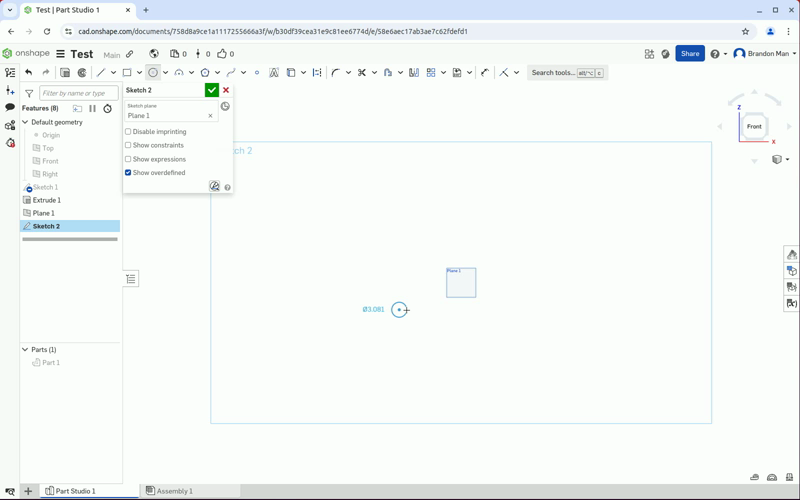
click(406, 309)
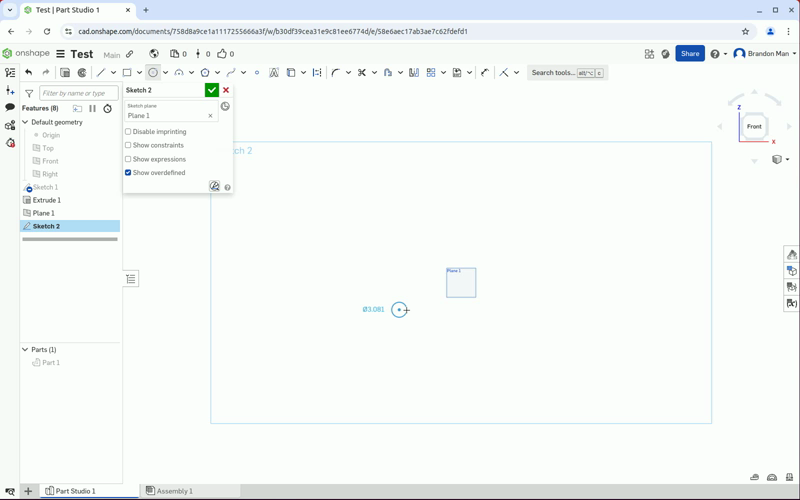
key(esc)
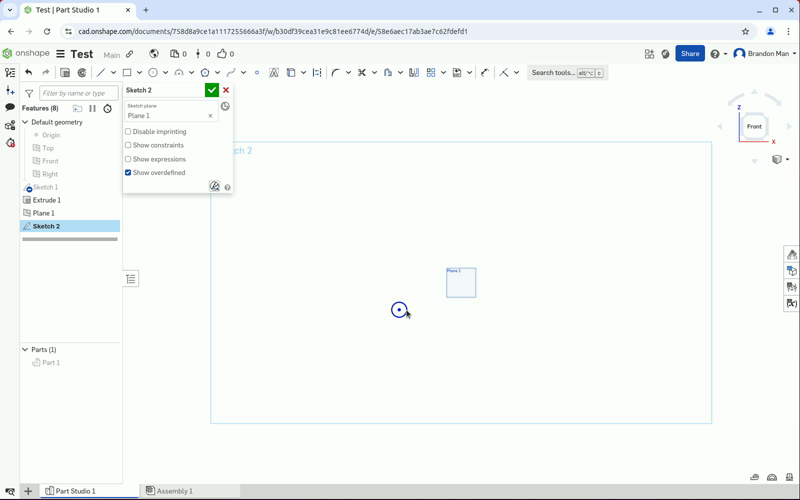
mouse_move(397, 306)
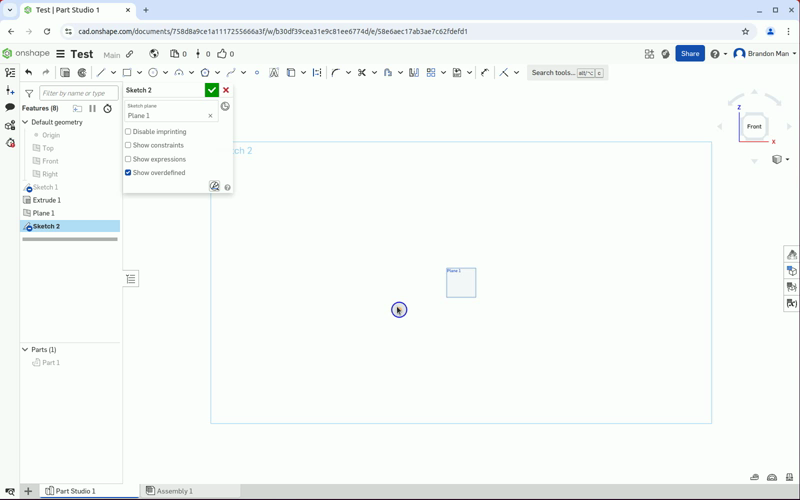
scroll(6)
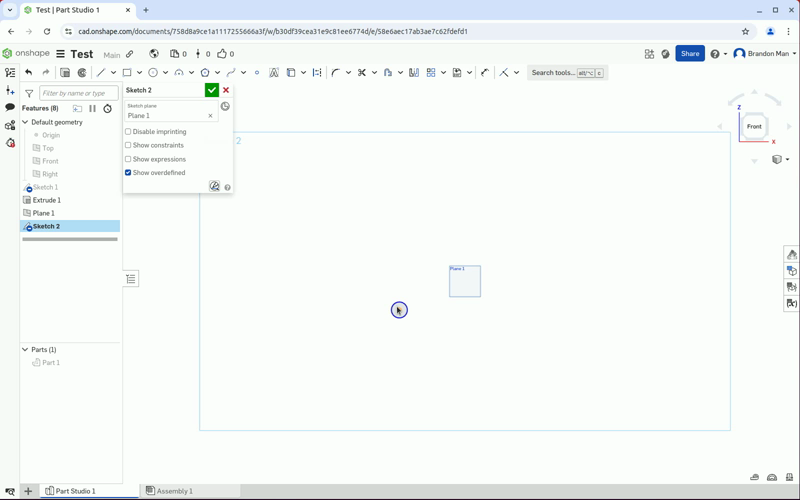
scroll(6)
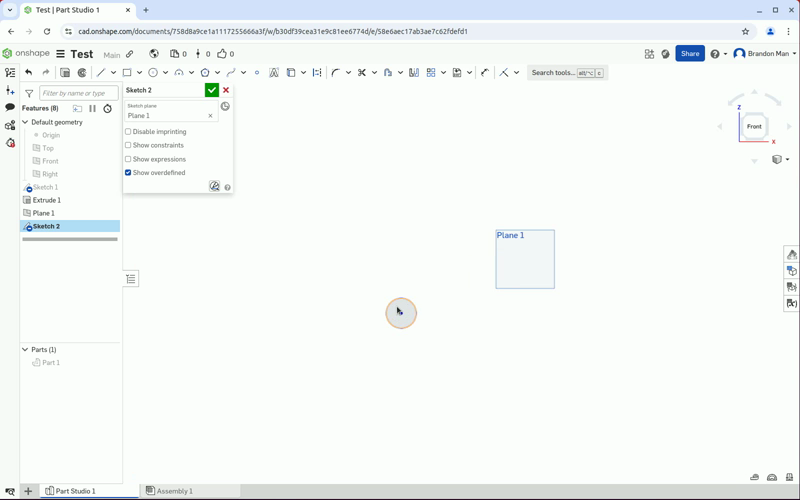
scroll(6)
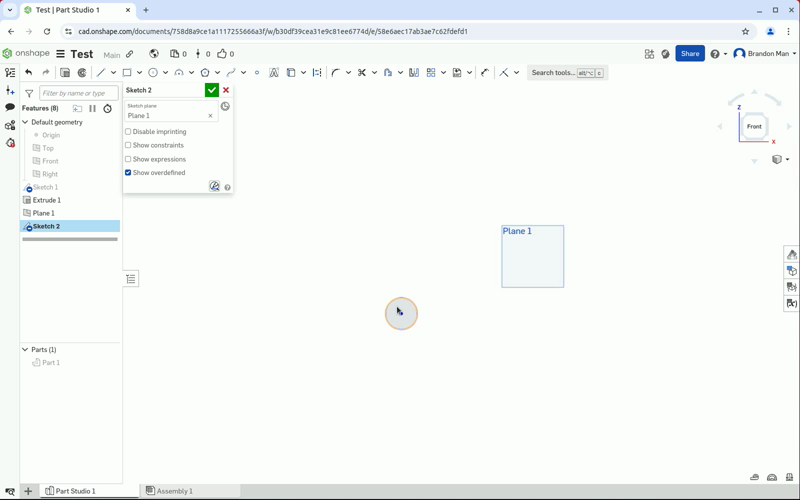
scroll(6)
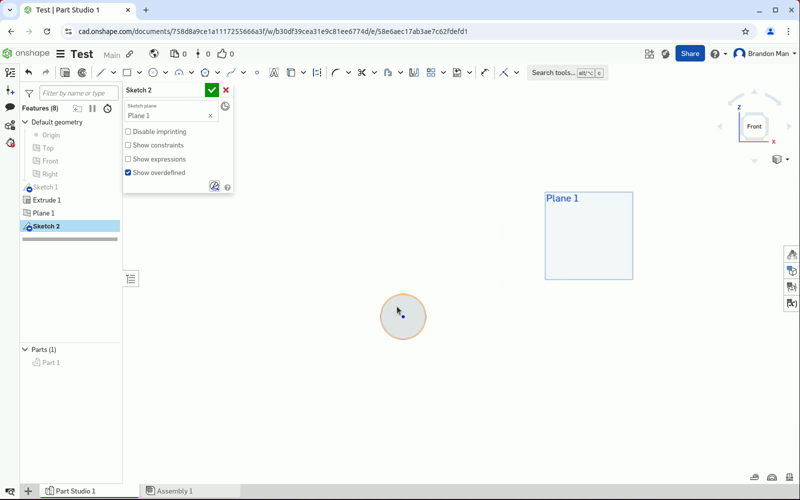
scroll(6)
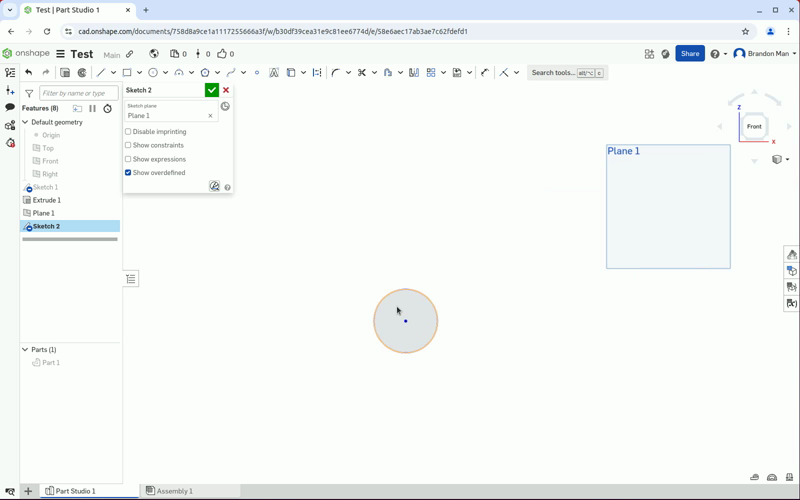
scroll(6)
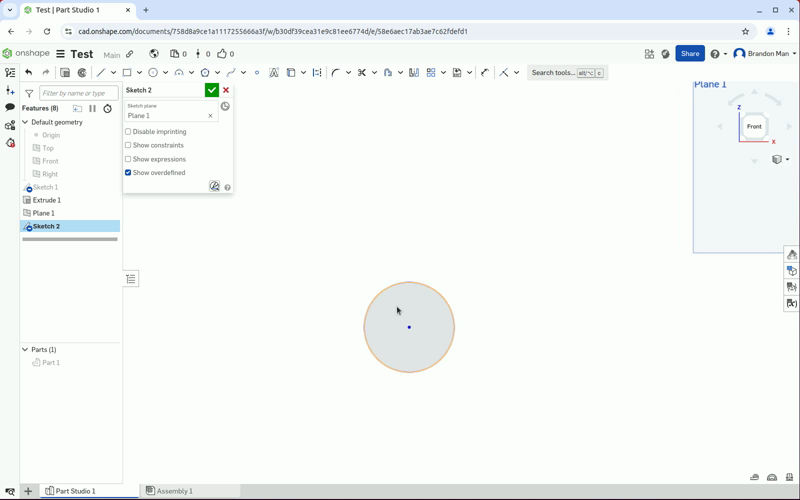
scroll(6)
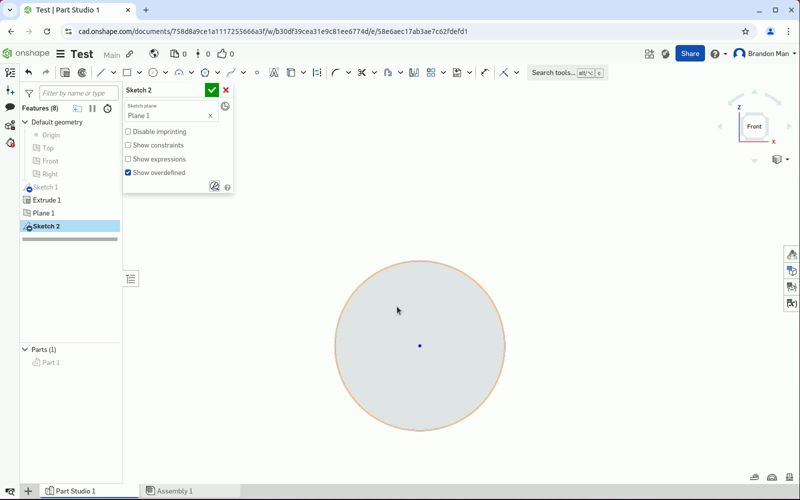
click(397, 306)
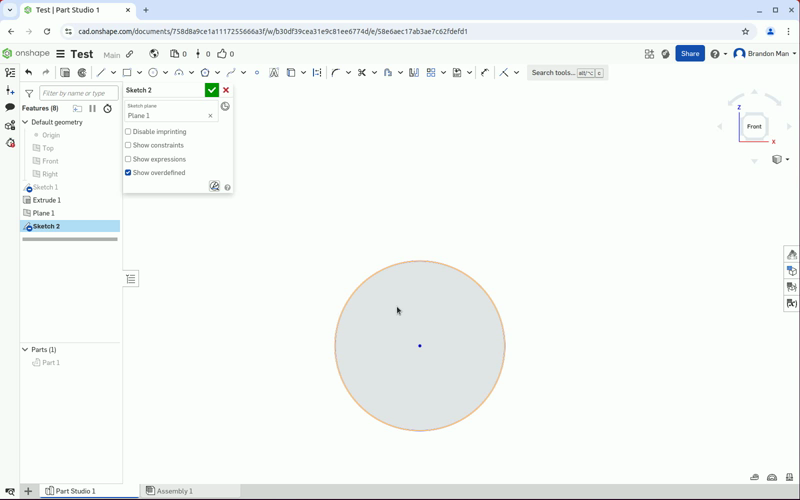
scroll(-6)
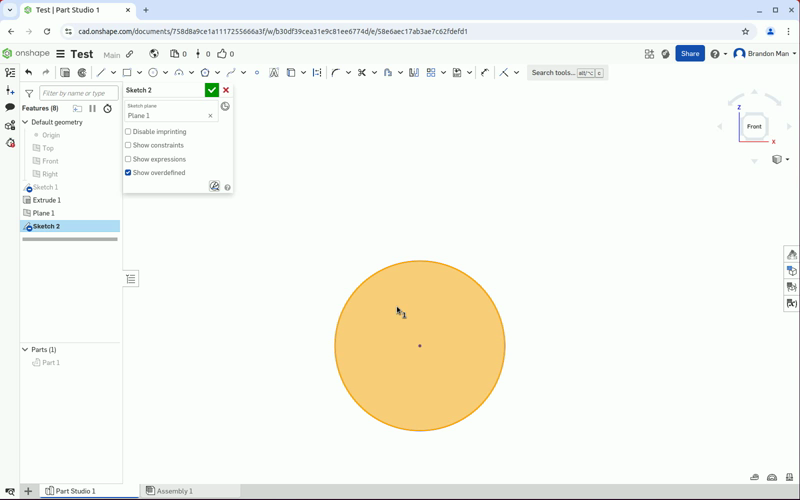
scroll(-6)
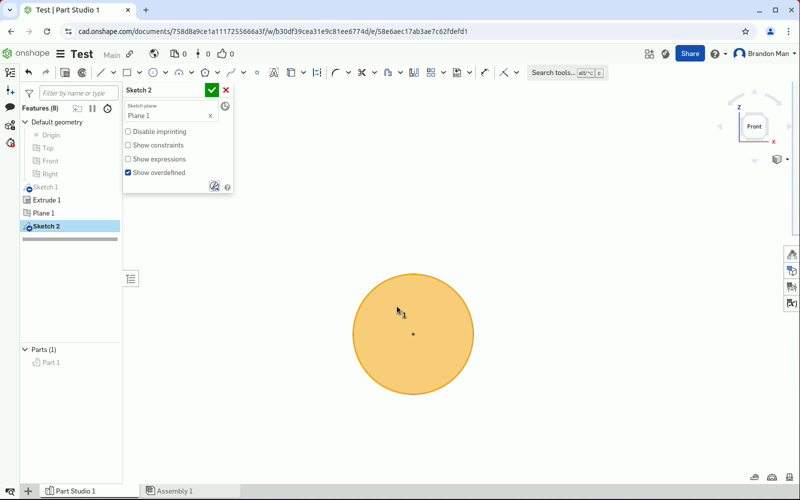
scroll(-6)
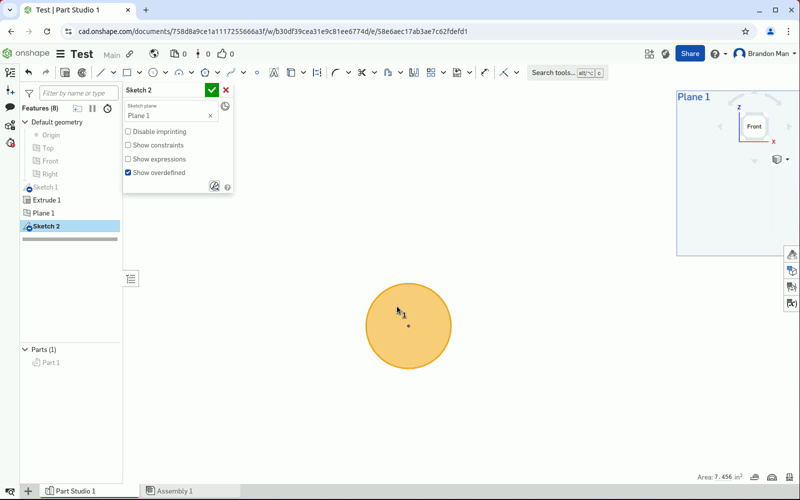
scroll(-6)
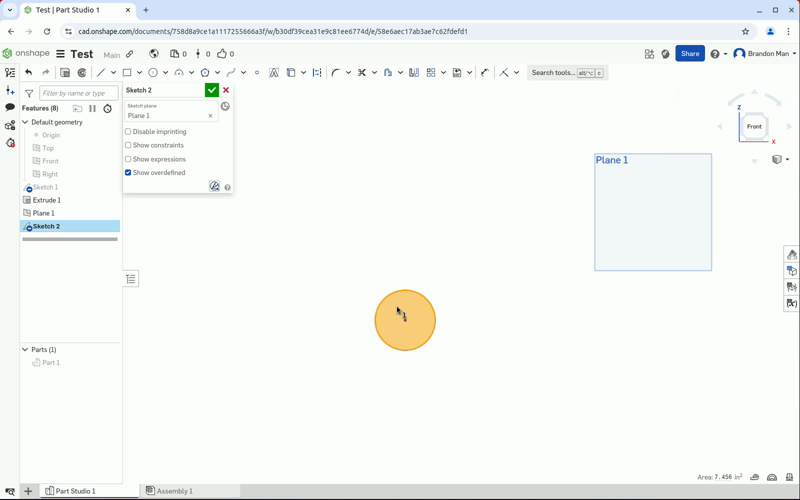
scroll(-6)
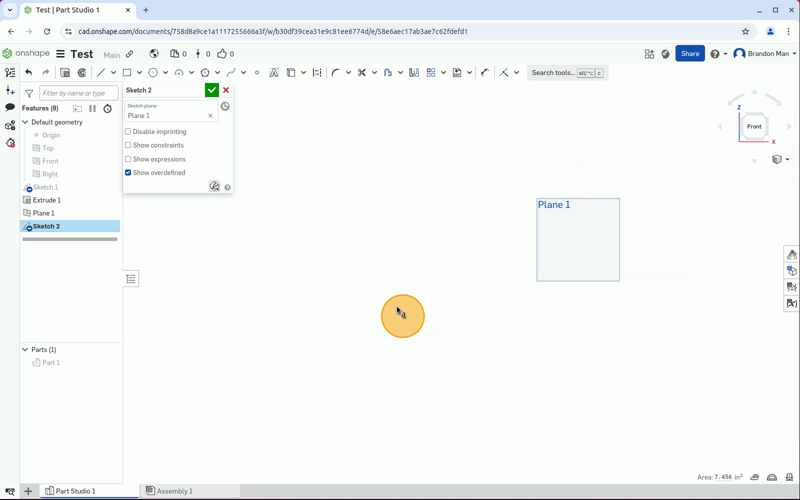
scroll(-6)
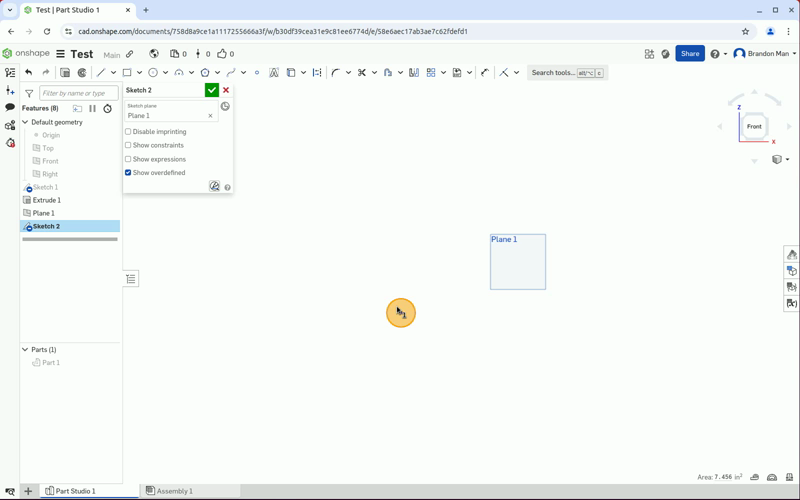
scroll(-6)
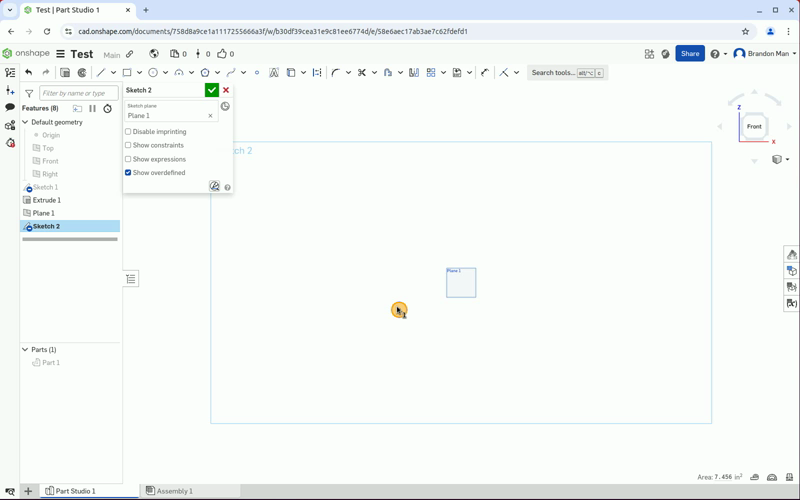
mouse_move(73, 352)
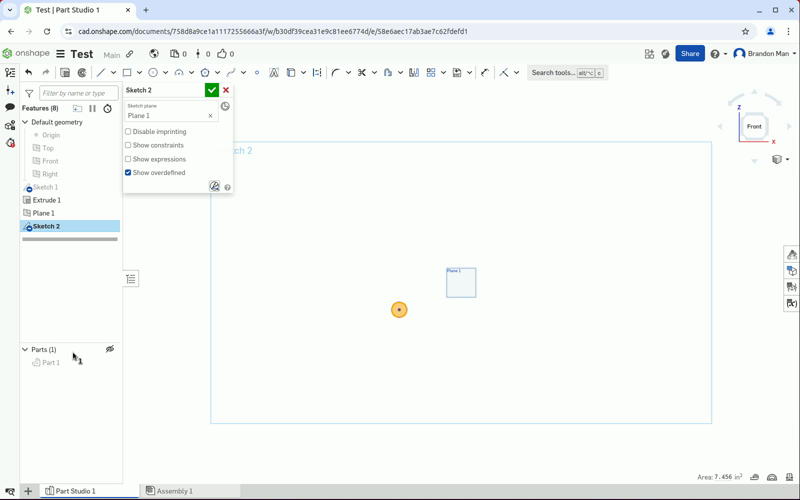
key(shift+y)
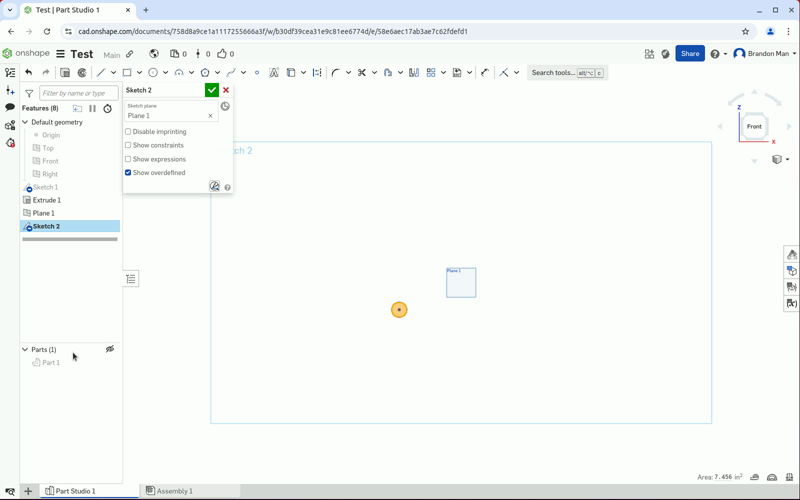
key(shift+e)
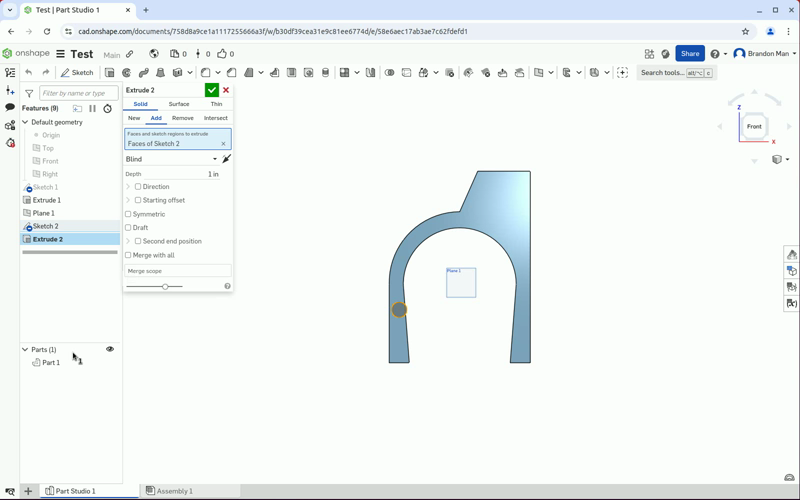
mouse_move(143, 106)
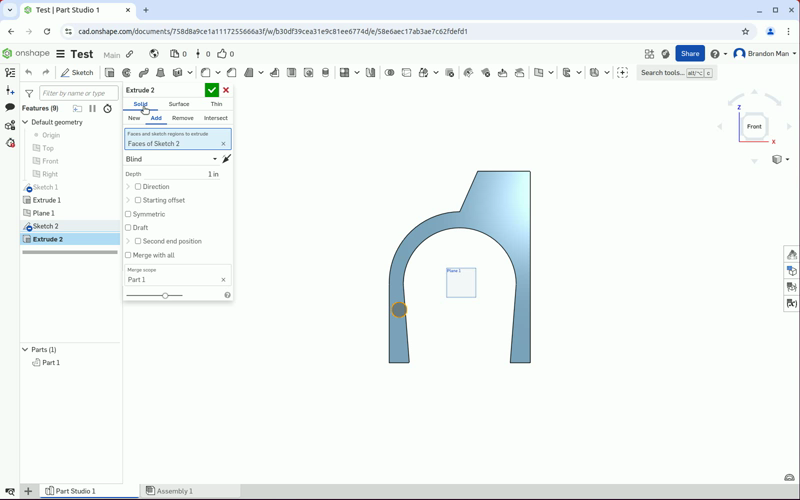
click(143, 106)
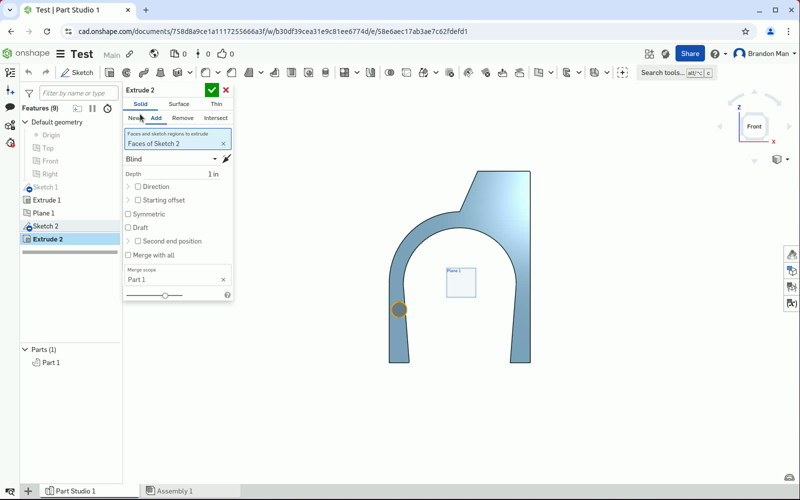
mouse_move(137, 120)
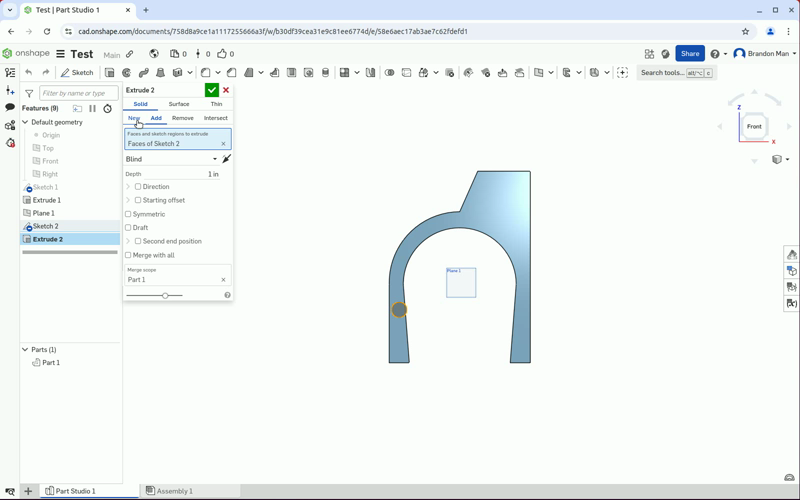
click(137, 120)
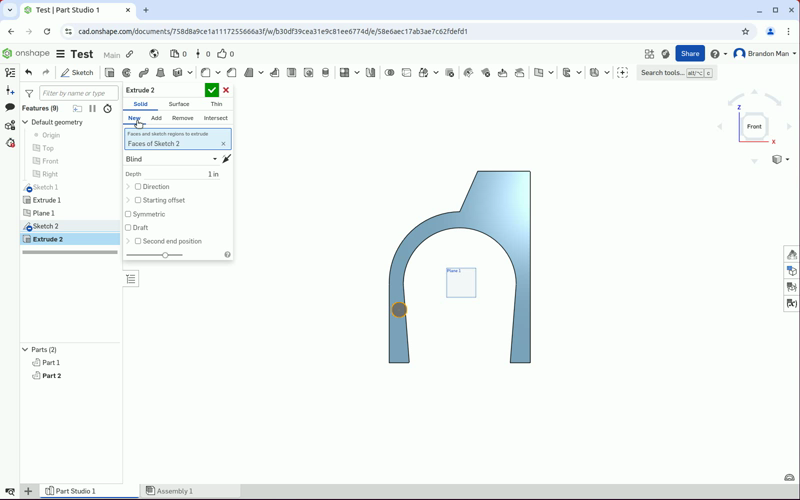
key(tab, 4)
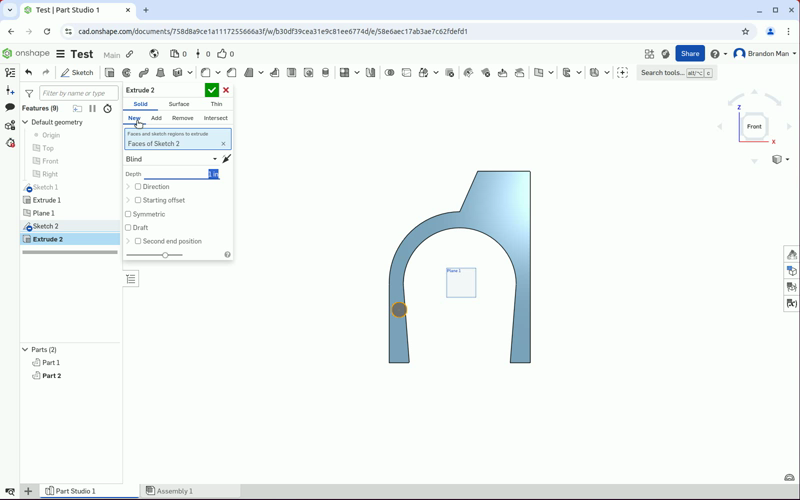
text(1.444)
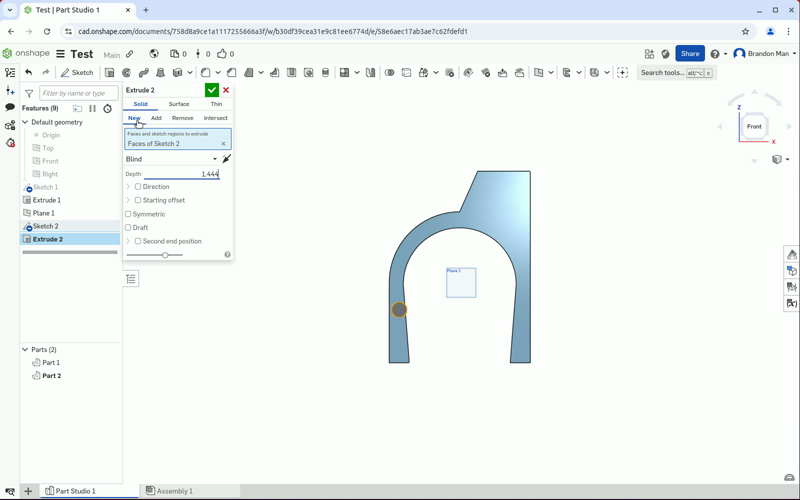
key(enter)
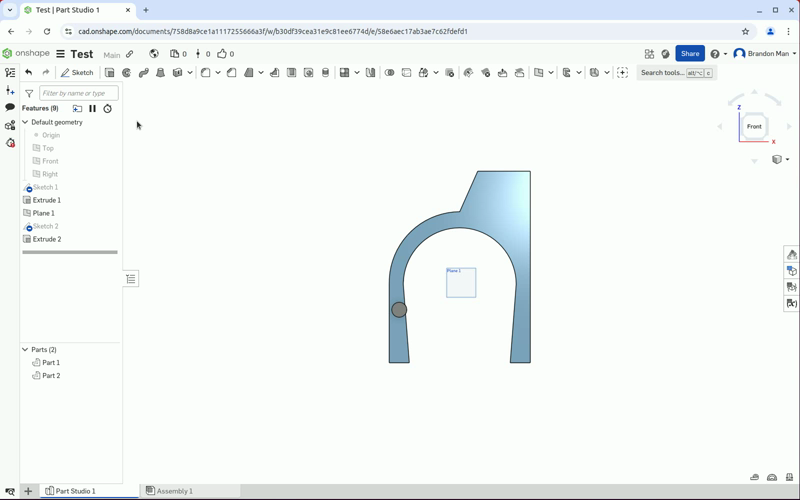
key(shift+h)
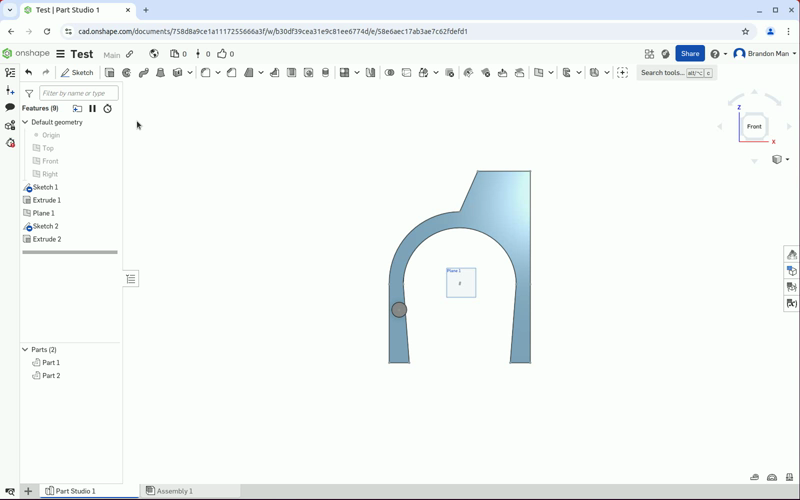
key(shift+h)
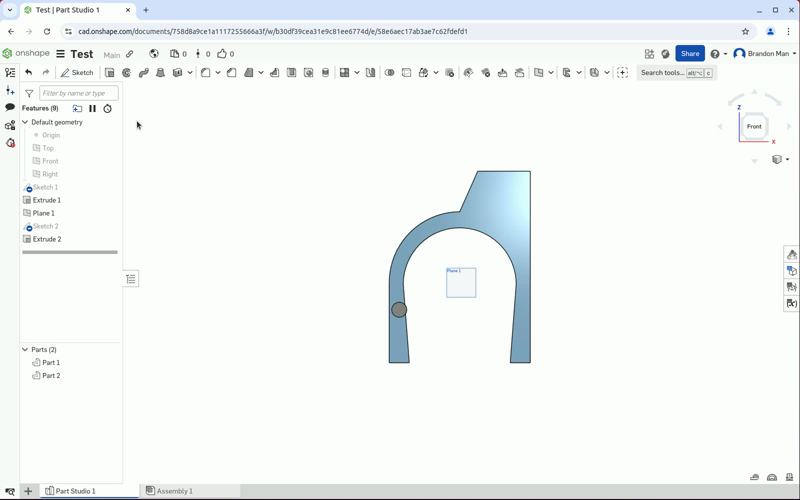
mouse_move(73, 189)
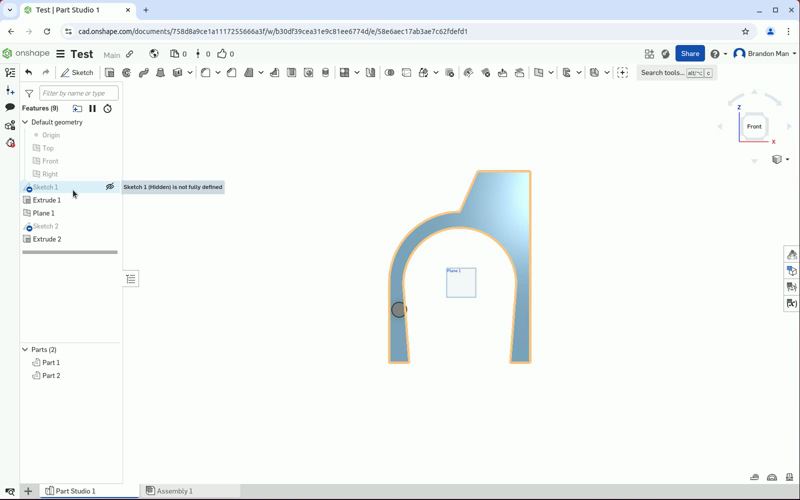
click(73, 189)
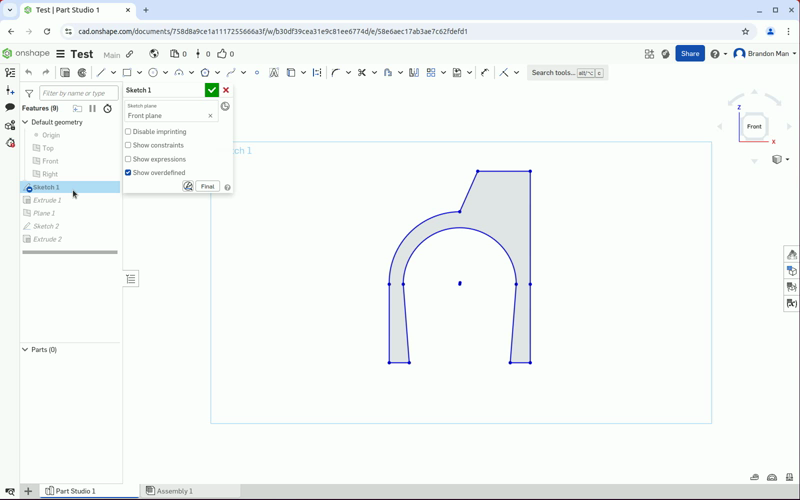
mouse_move(229, 92)
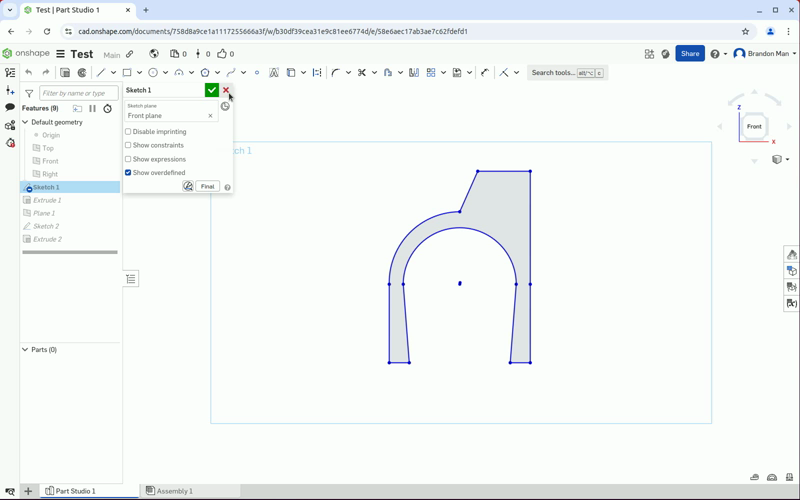
click(229, 92)
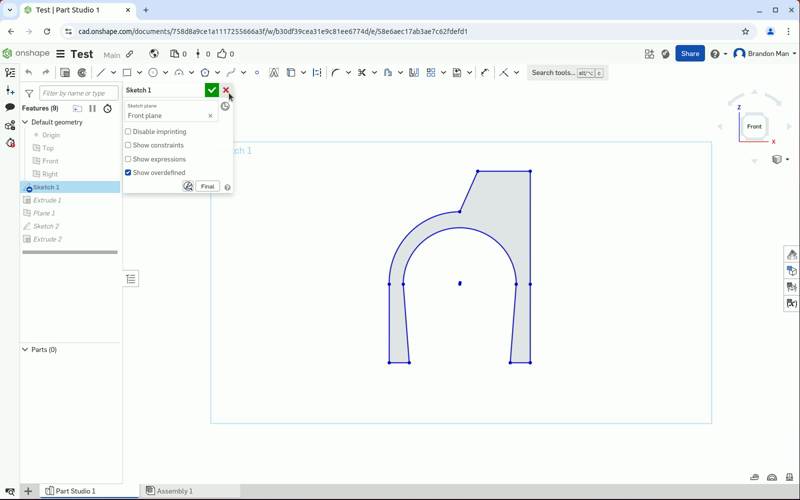
key(shift+s)
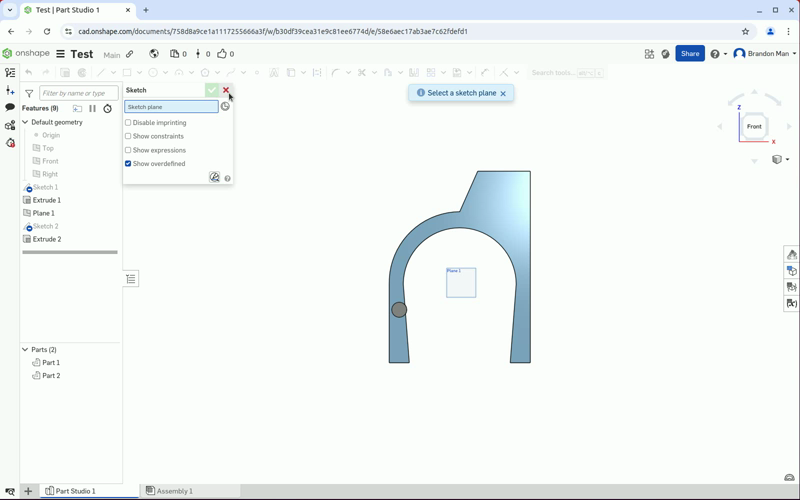
mouse_move(73, 215)
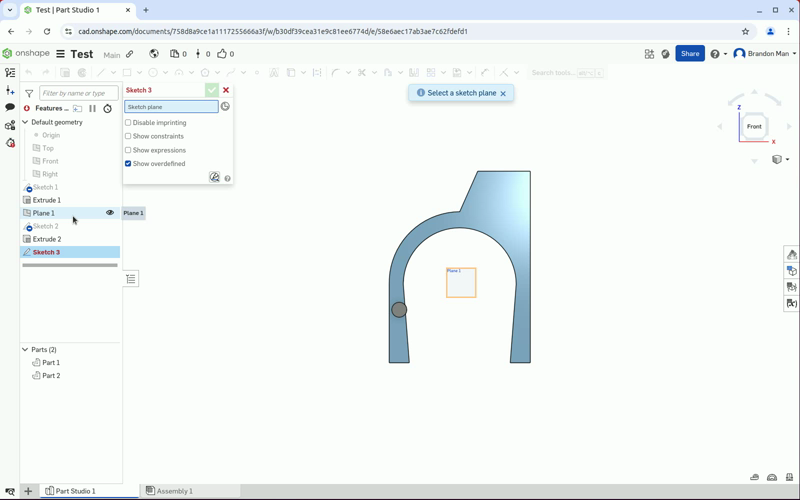
click(73, 215)
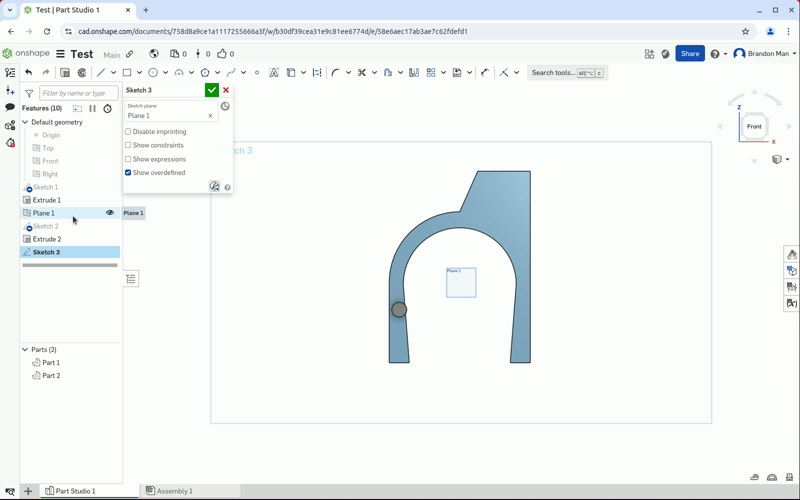
mouse_move(73, 352)
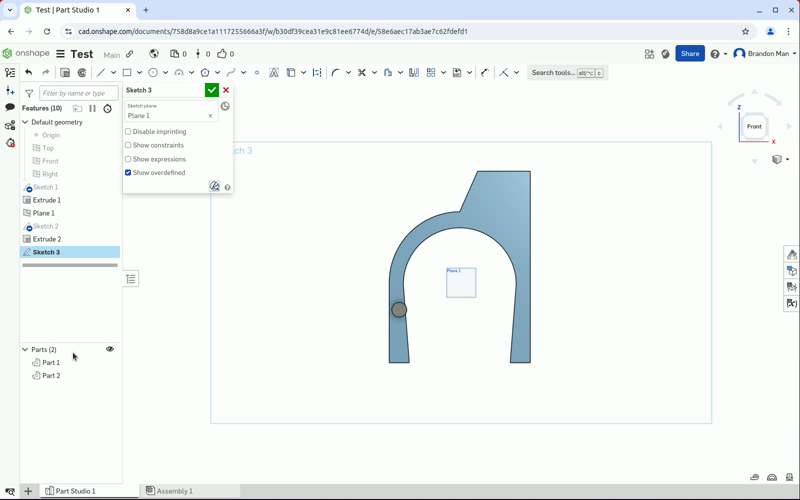
key(y)
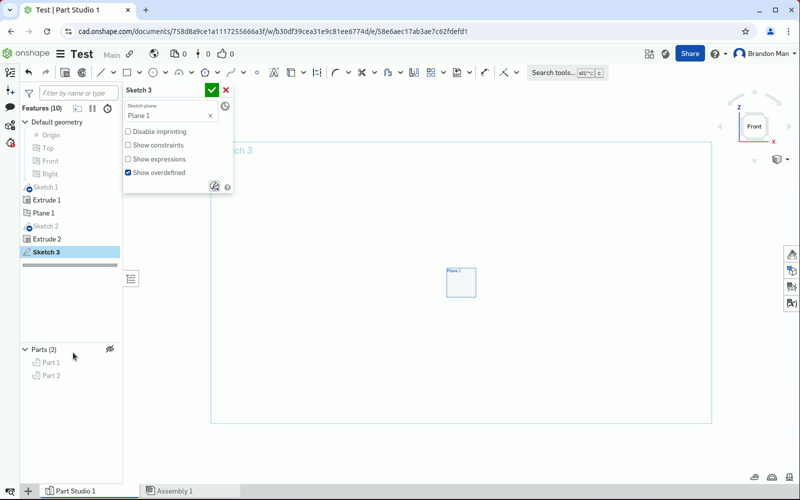
key(c)
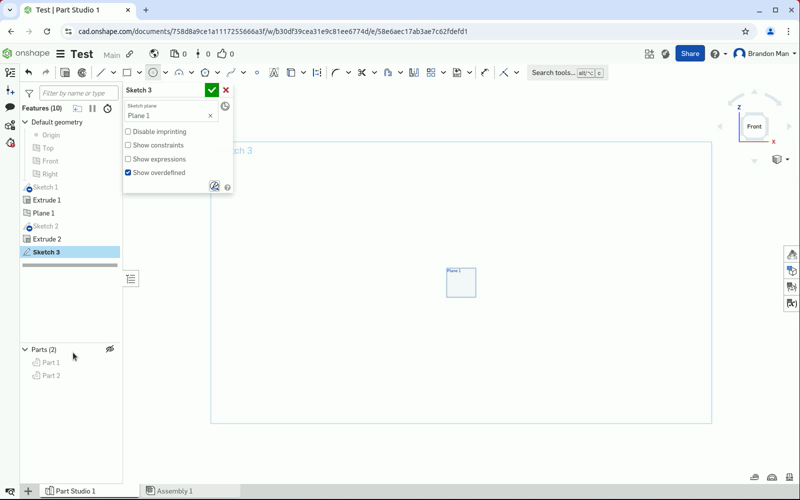
key_down(shift)
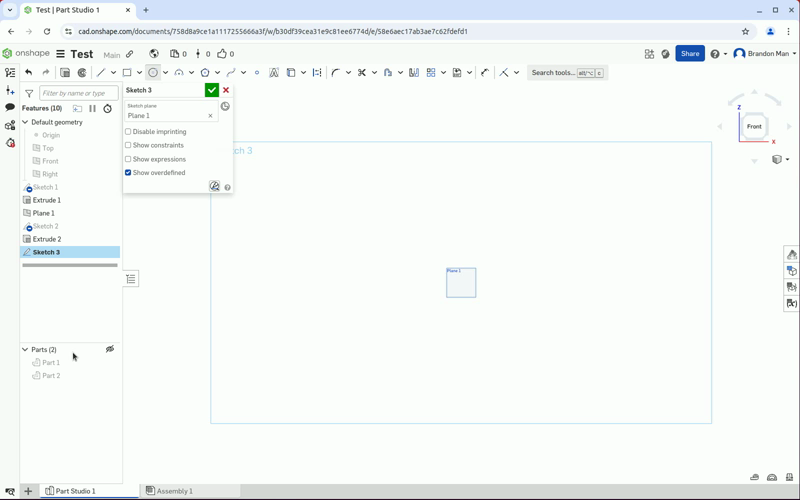
mouse_move(523, 309)
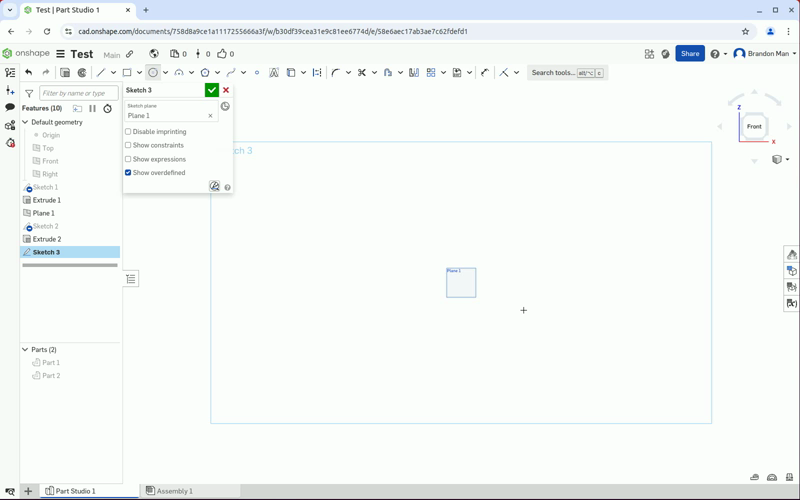
click(523, 309)
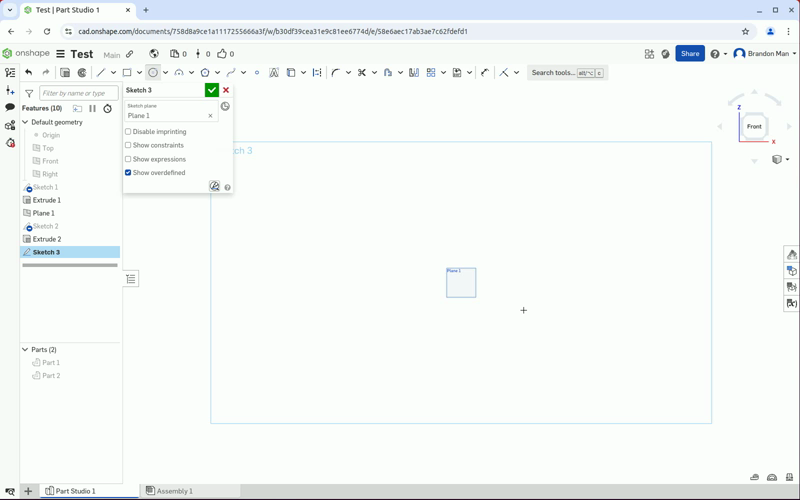
key_up(shift)
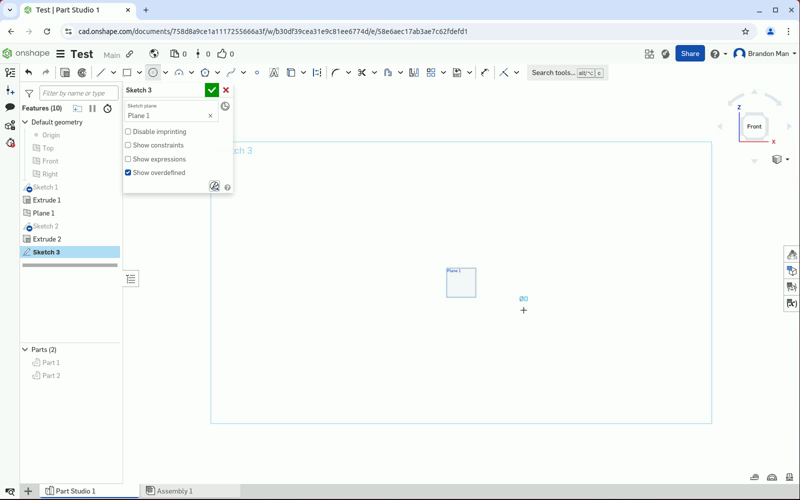
mouse_move(531, 309)
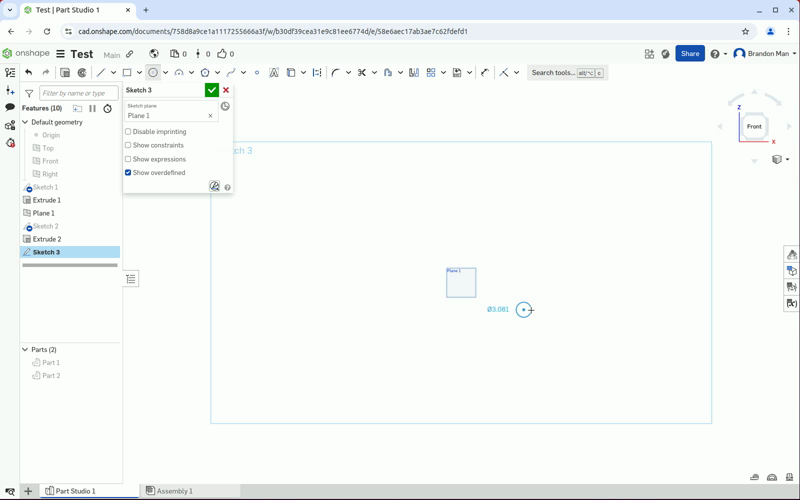
click(531, 309)
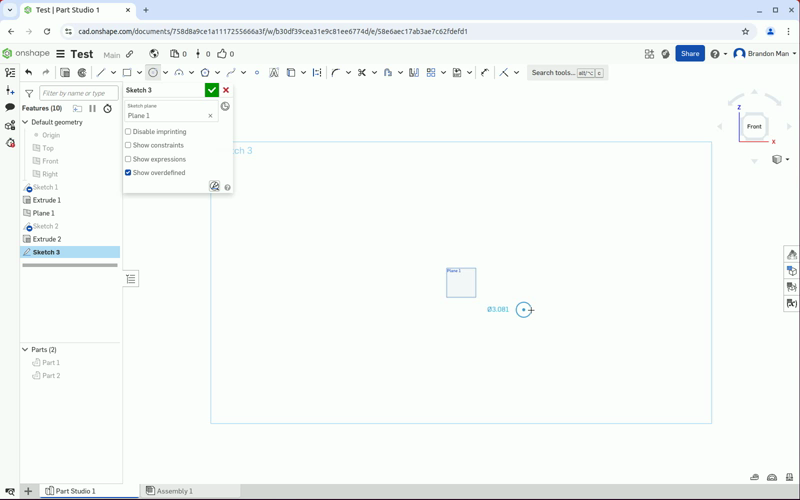
key(esc)
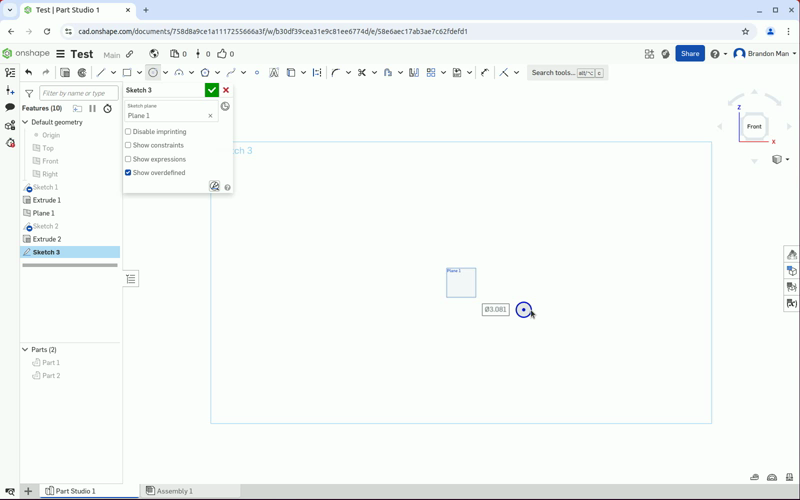
mouse_move(522, 313)
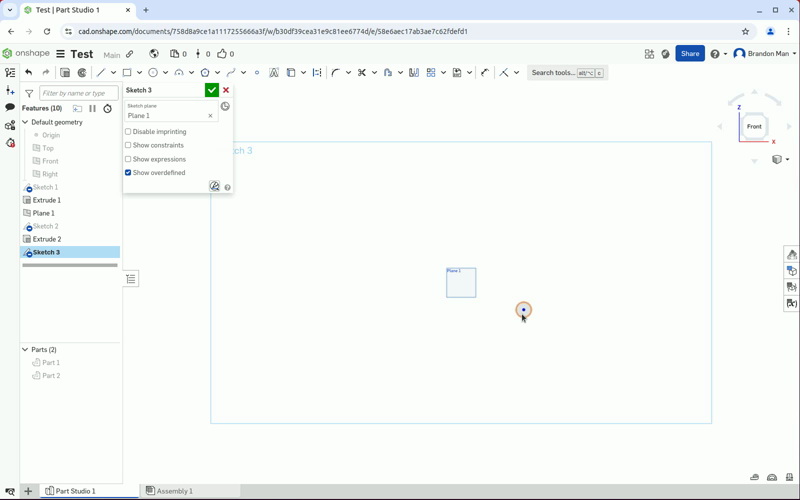
scroll(6)
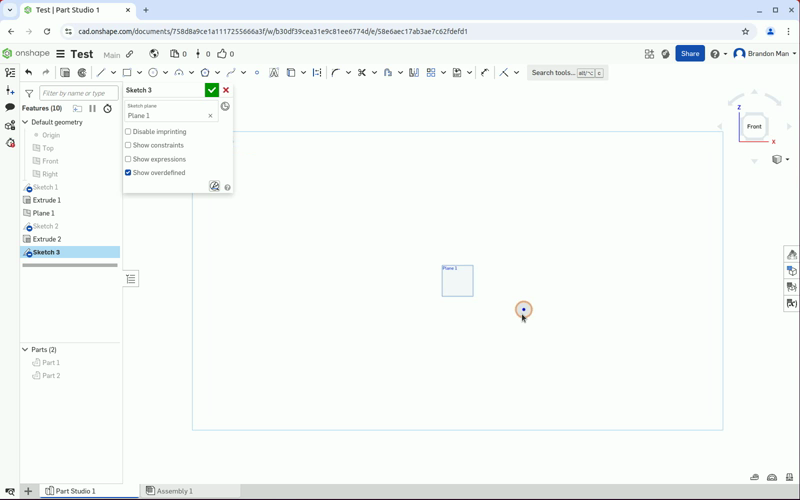
scroll(6)
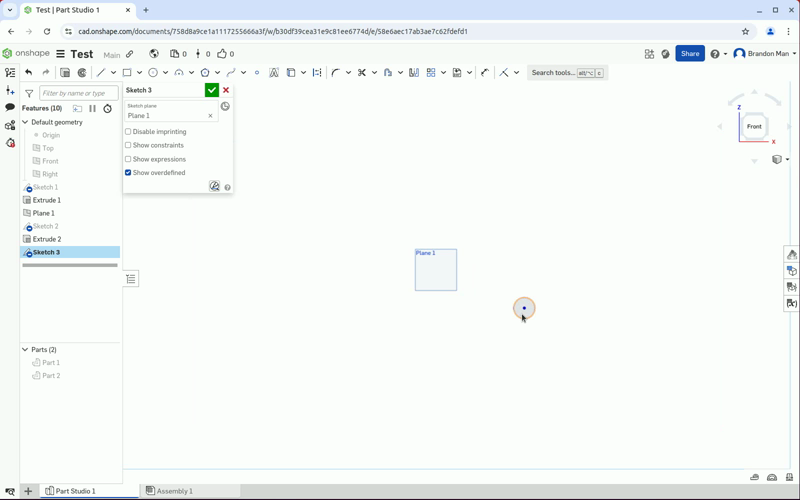
scroll(6)
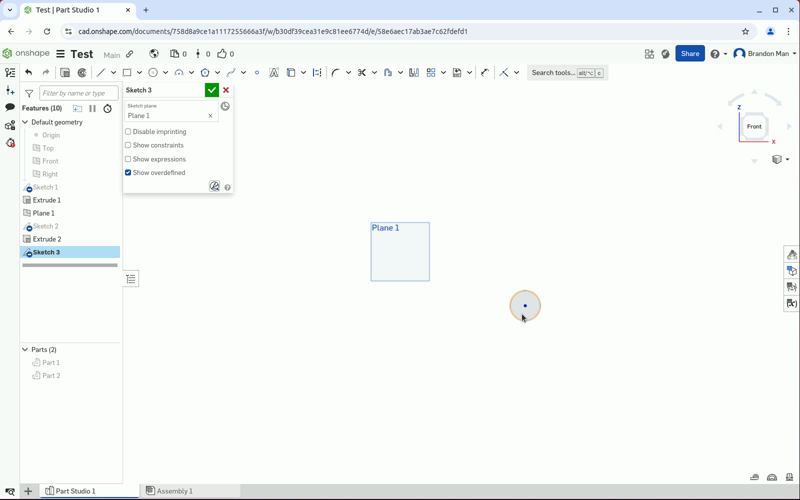
scroll(6)
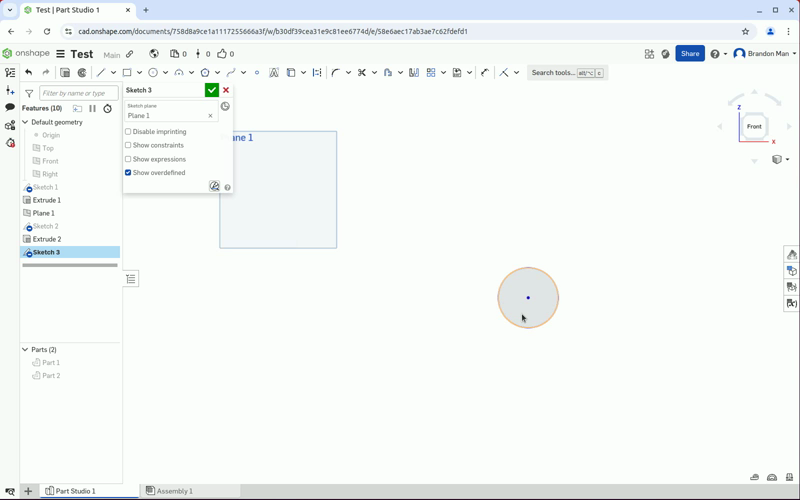
scroll(6)
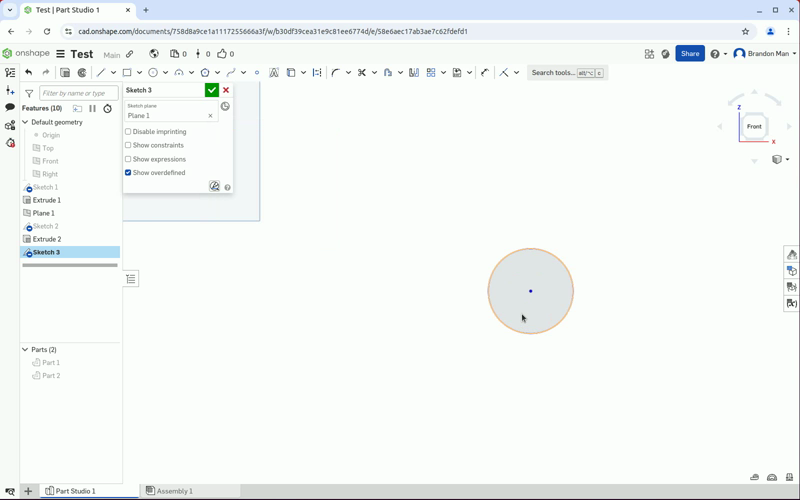
scroll(6)
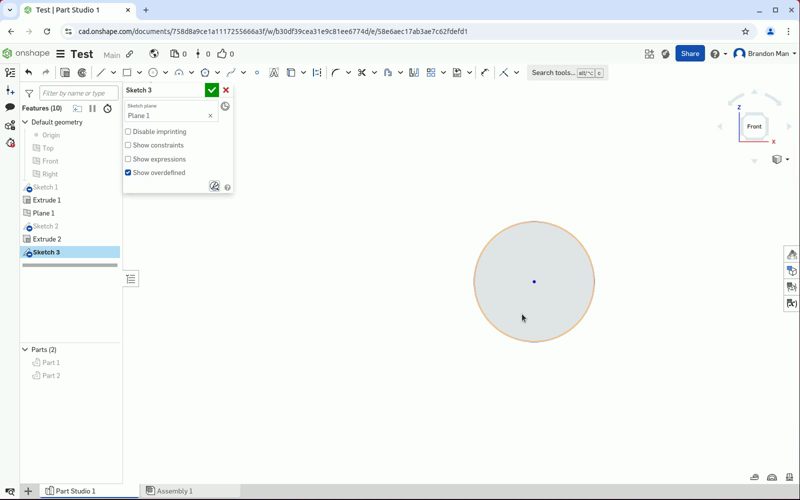
scroll(6)
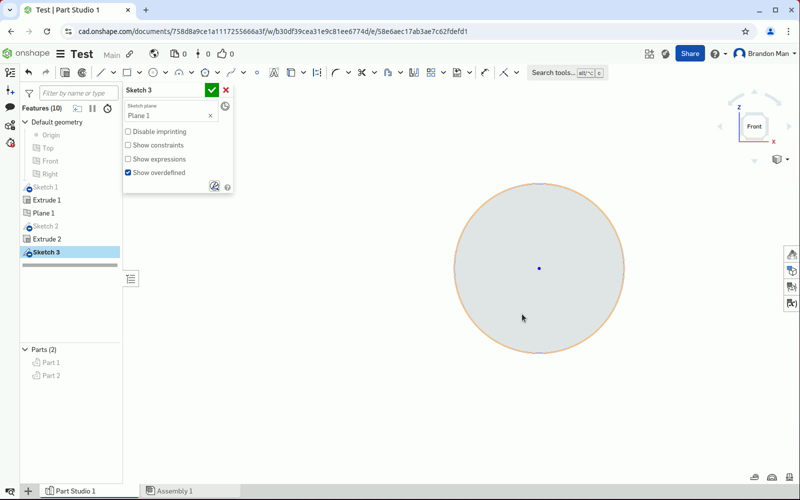
click(522, 313)
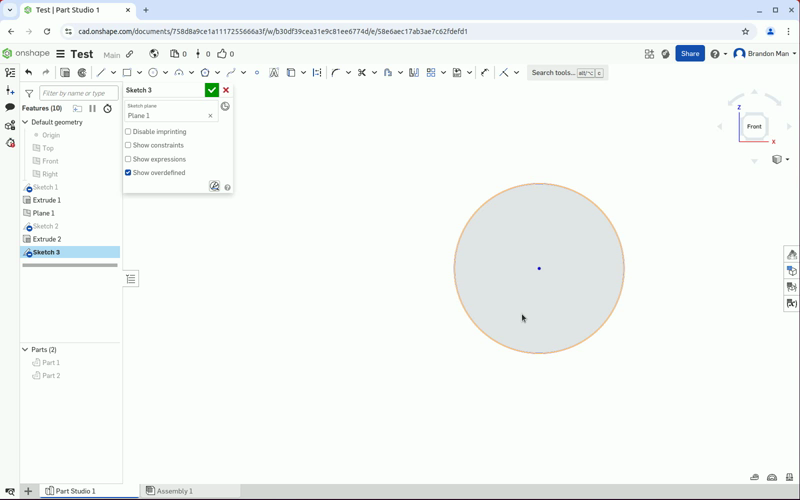
scroll(-6)
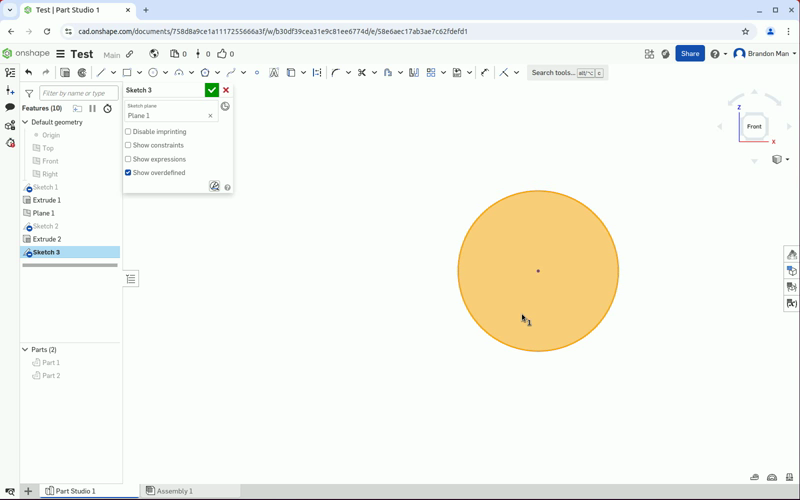
scroll(-6)
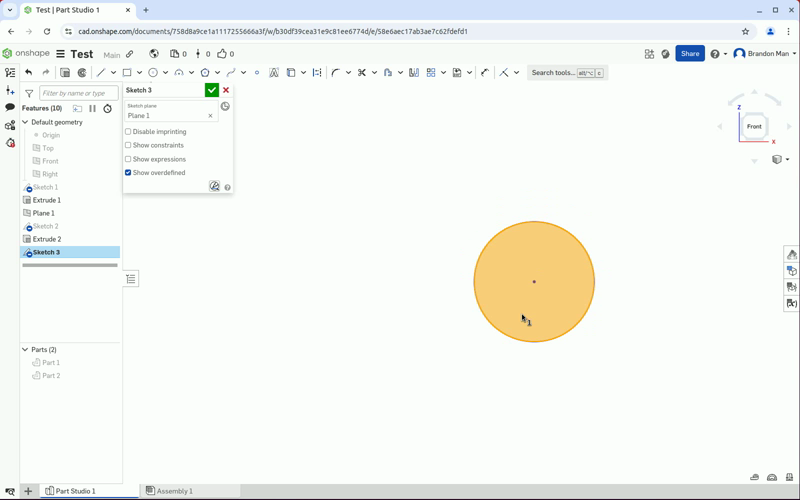
scroll(-6)
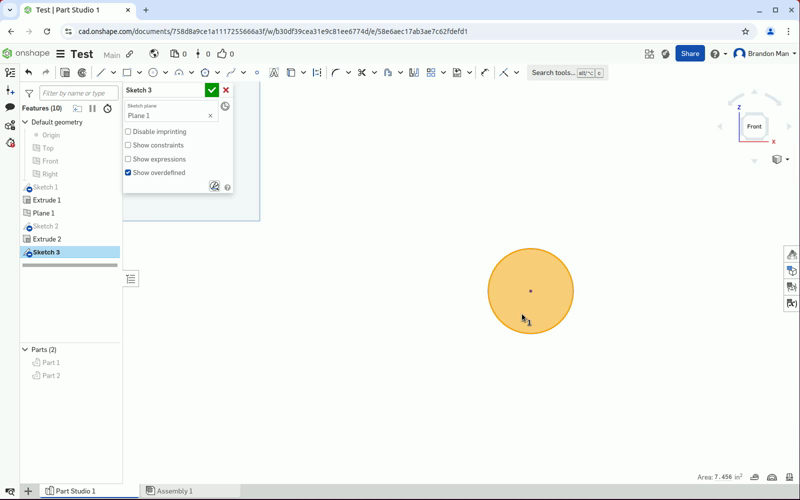
scroll(-6)
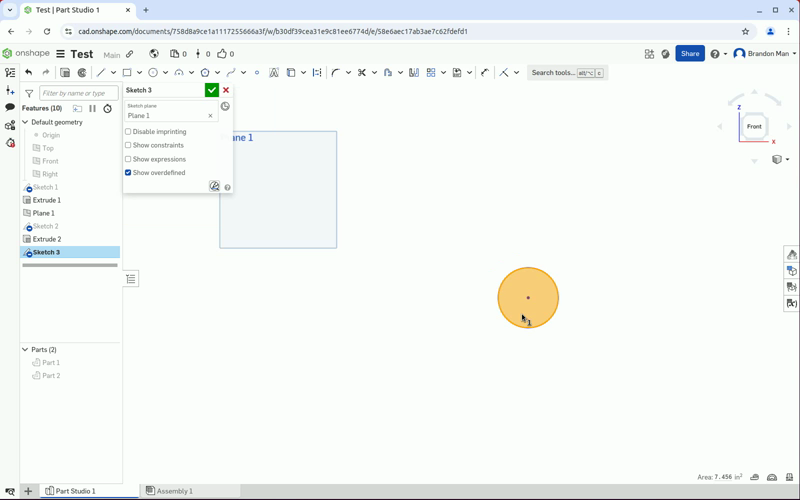
scroll(-6)
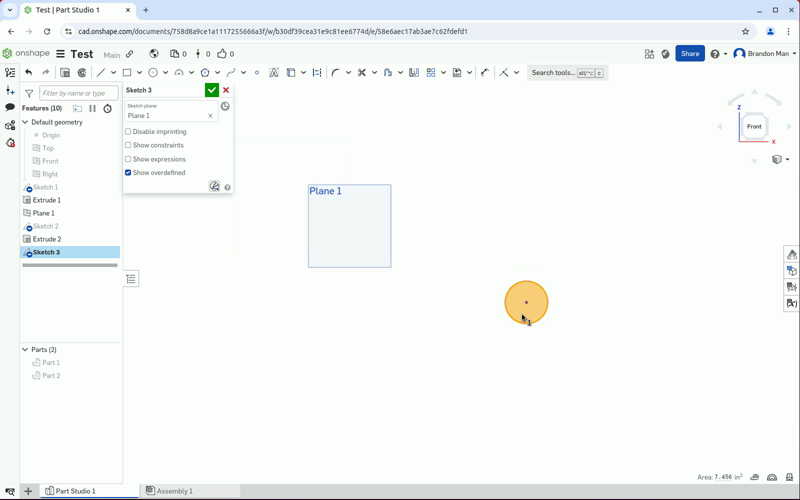
scroll(-6)
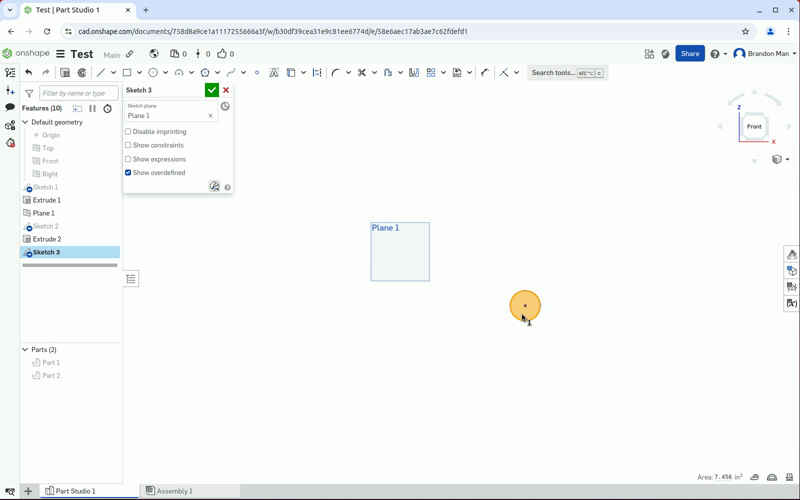
scroll(-6)
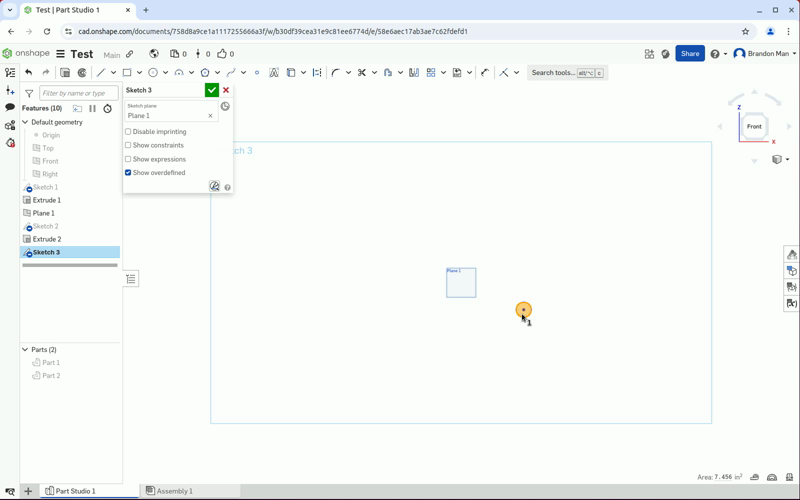
mouse_move(73, 352)
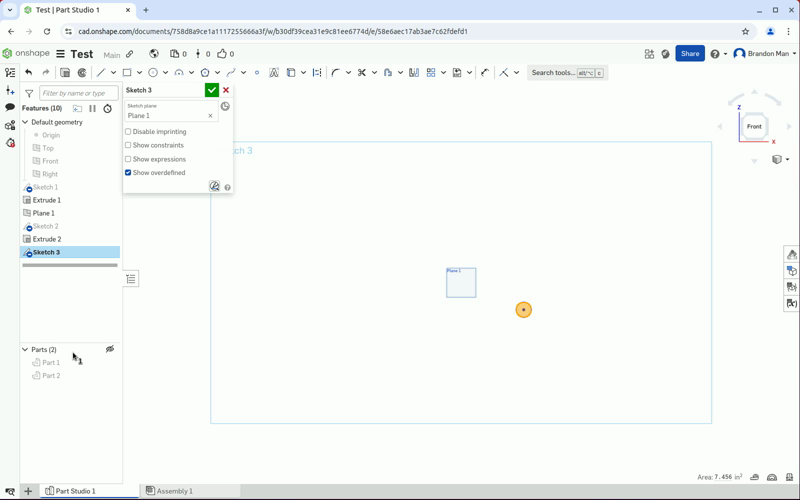
key(shift+y)
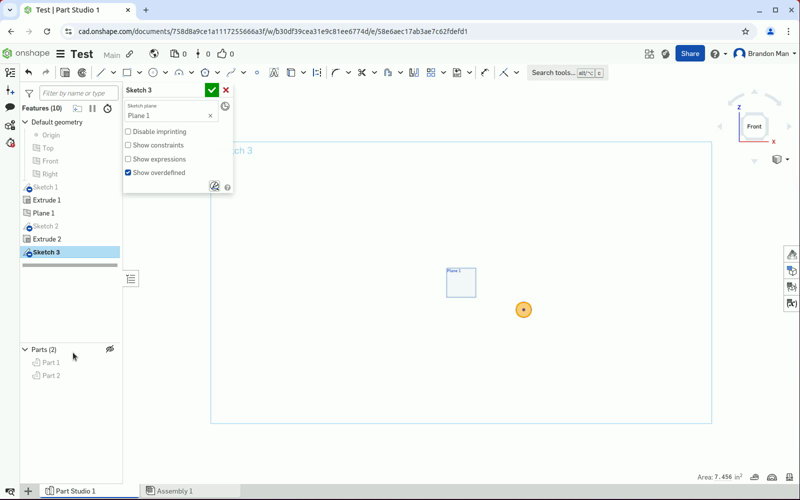
key(shift+e)
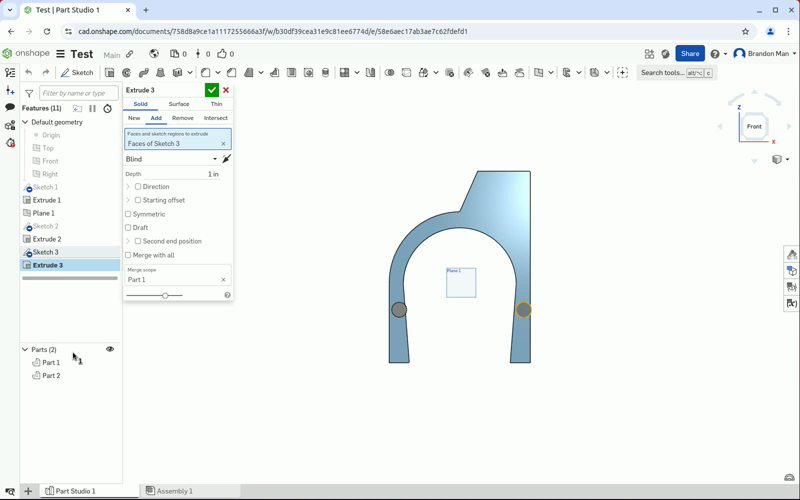
mouse_move(143, 106)
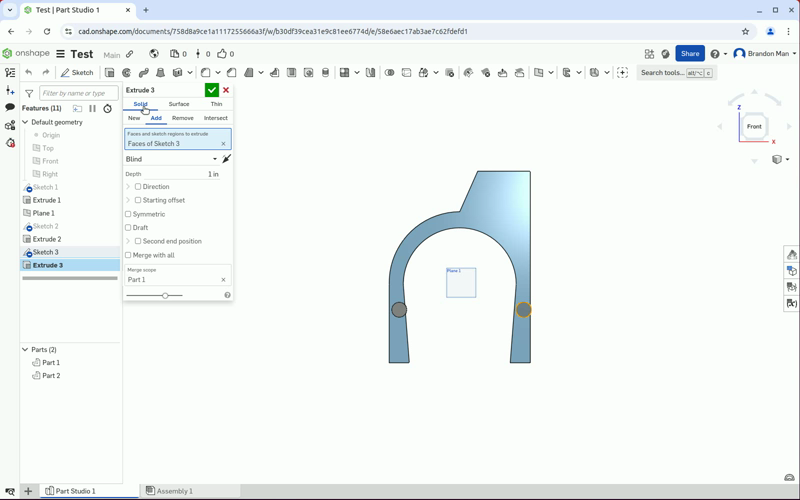
click(143, 106)
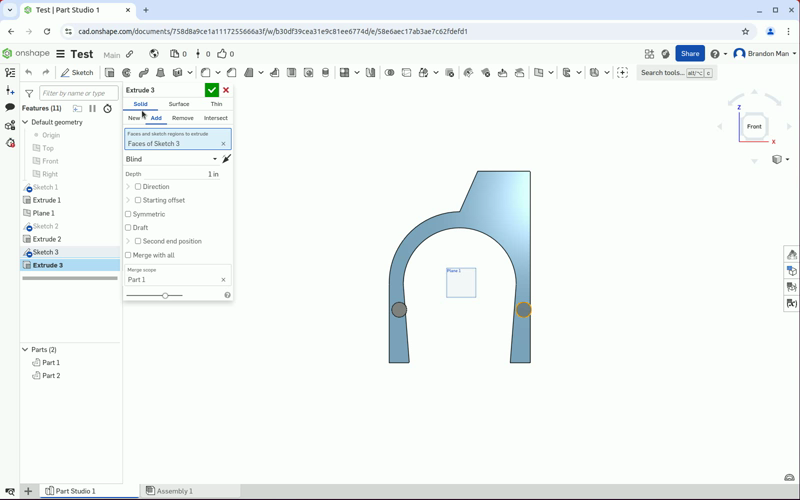
mouse_move(137, 120)
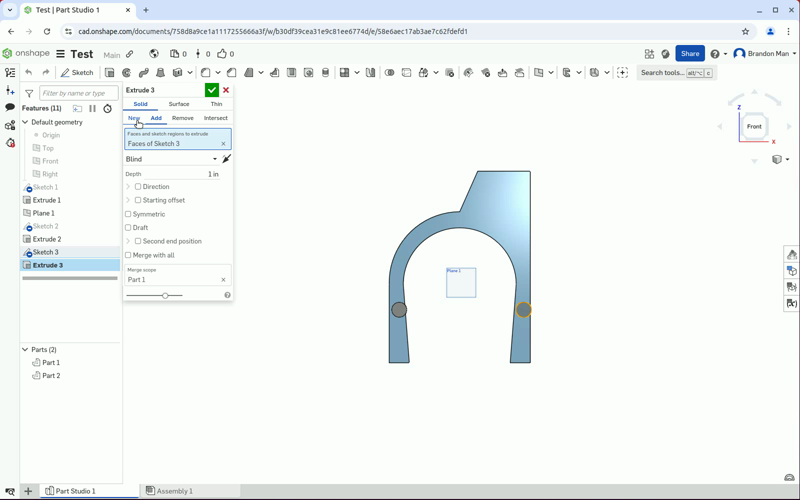
click(137, 120)
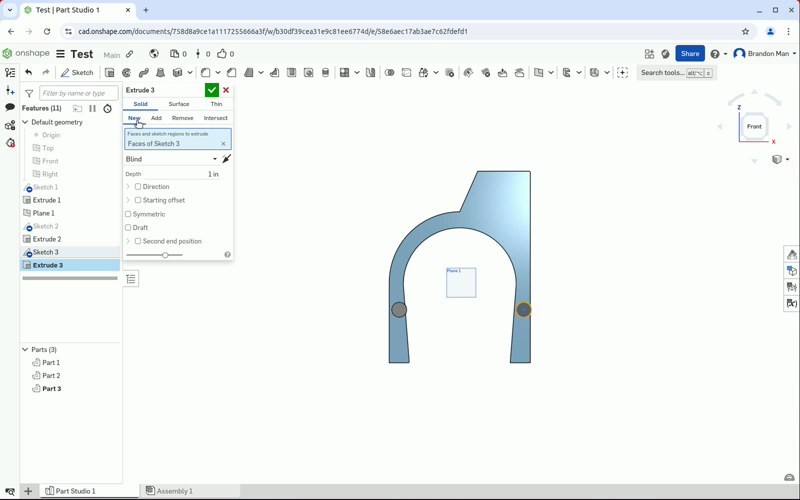
key(tab, 4)
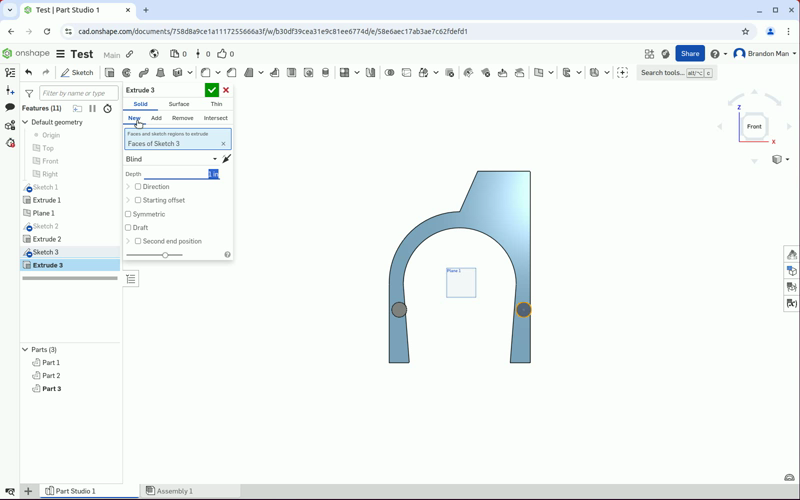
text(1.444)
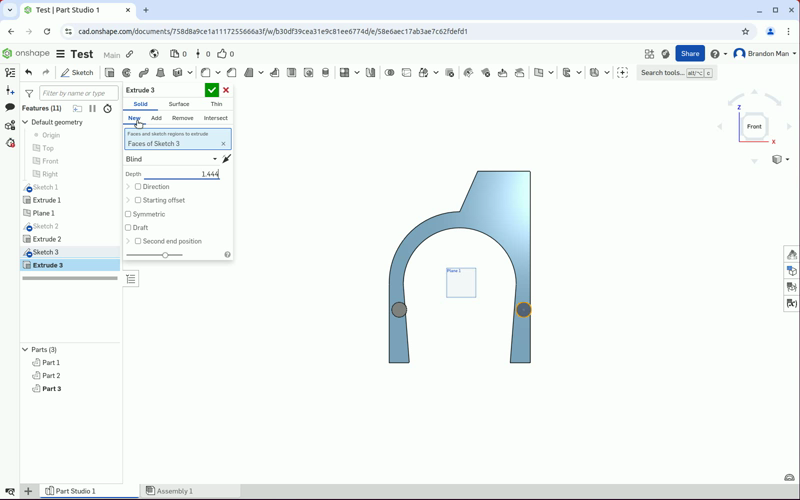
key(enter)
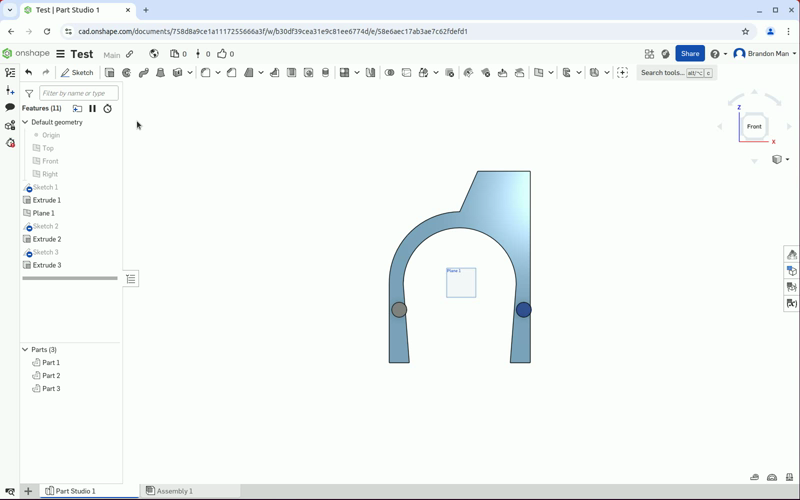
key(shift+h)
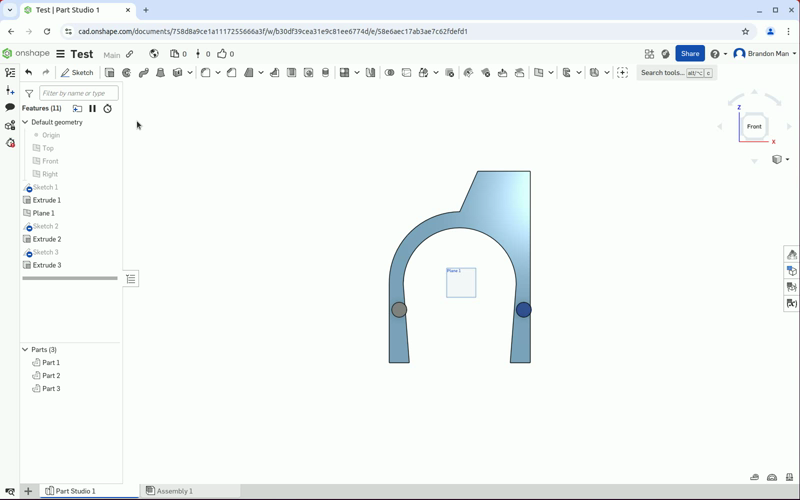
key(shift+h)
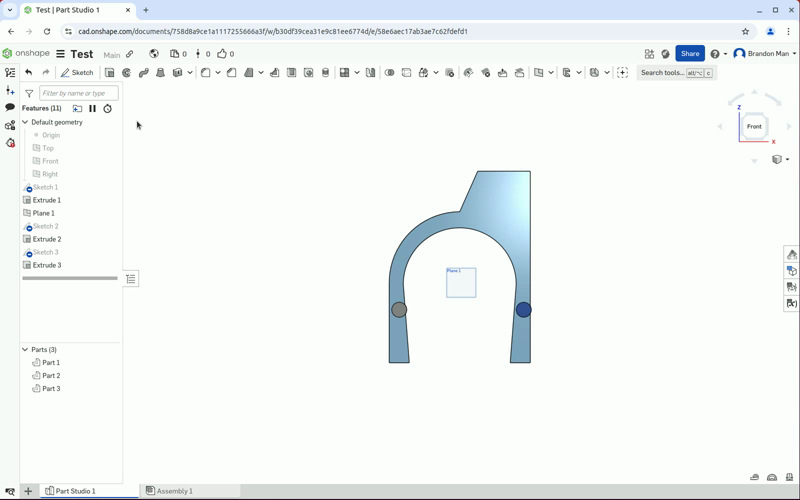
mouse_move(73, 189)
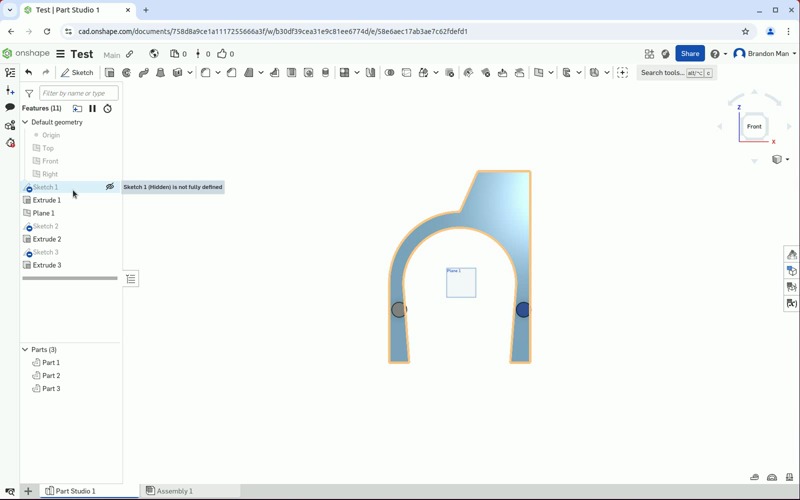
click(73, 189)
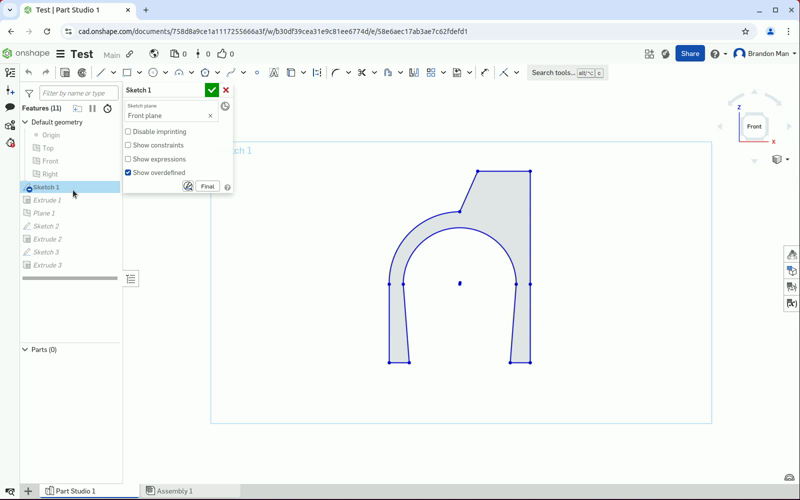
mouse_move(229, 92)
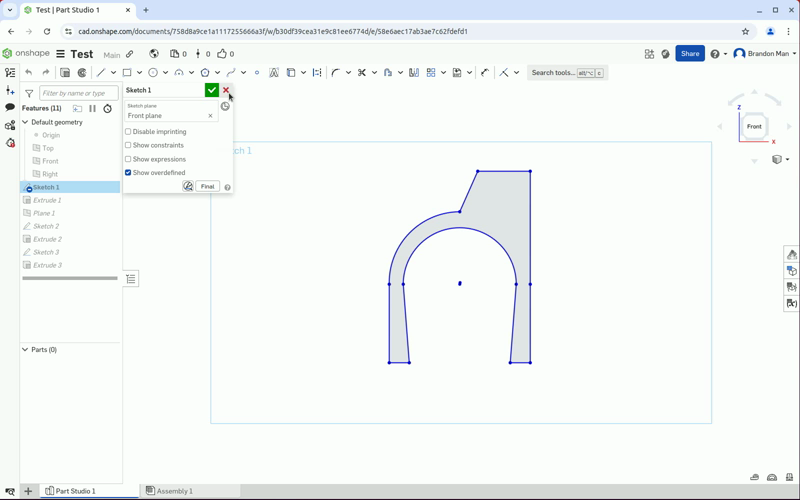
click(229, 92)
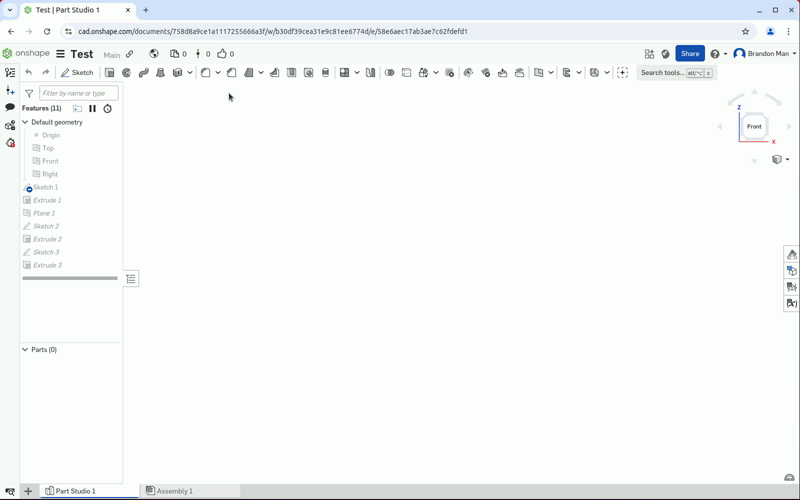
key(shift+s)
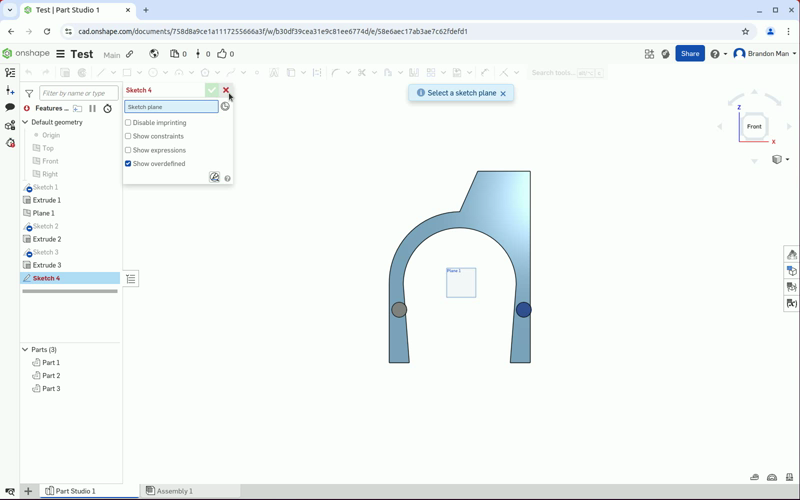
mouse_move(73, 215)
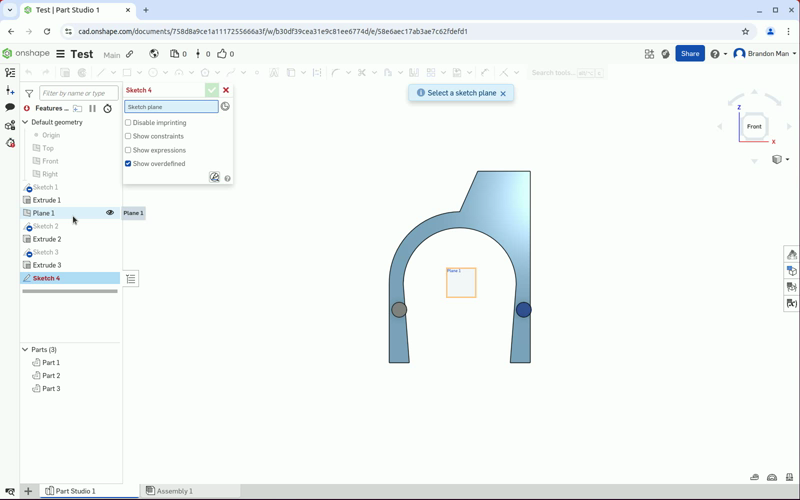
click(73, 215)
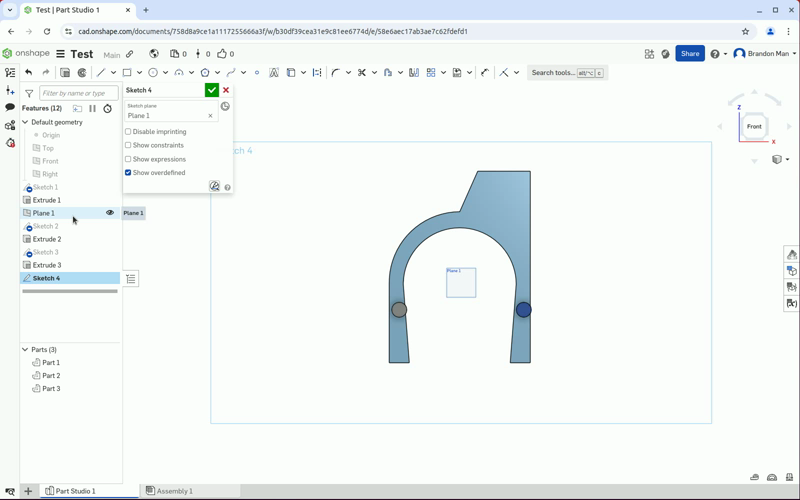
mouse_move(73, 352)
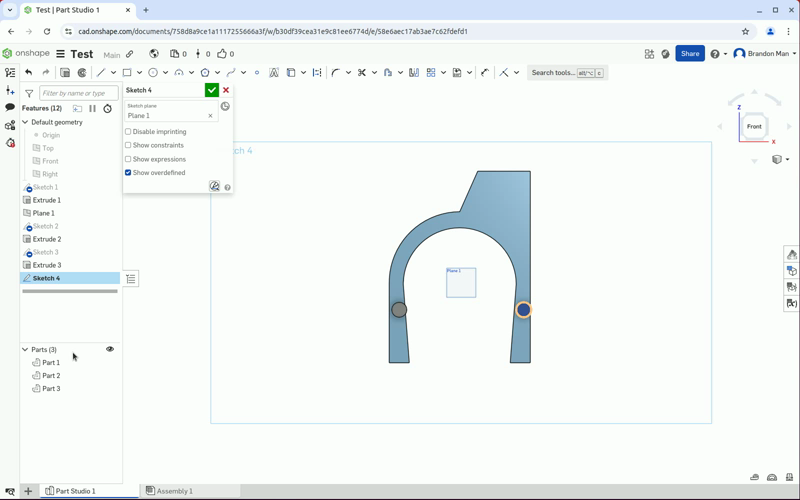
key(y)
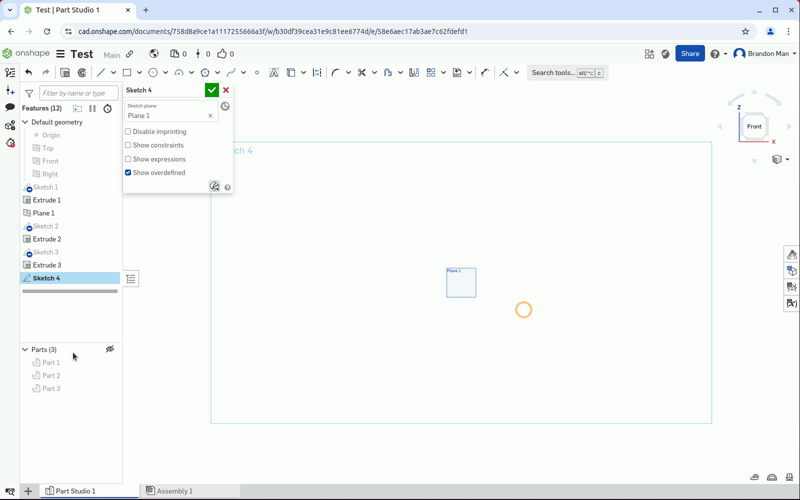
key(c)
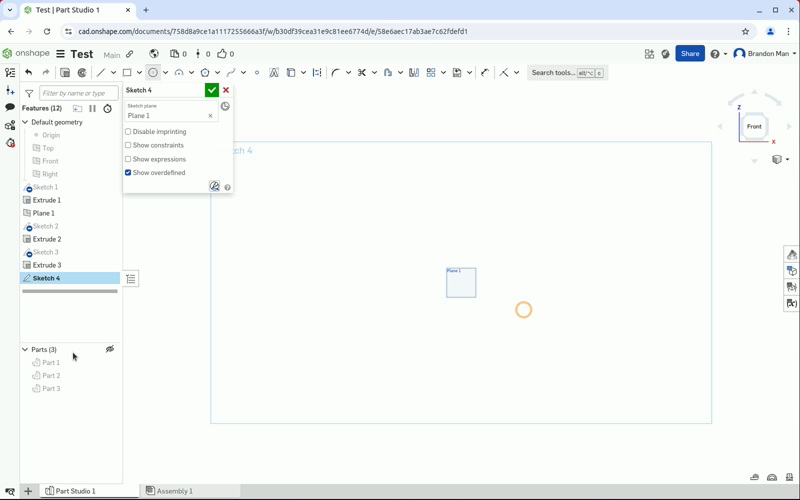
key_down(shift)
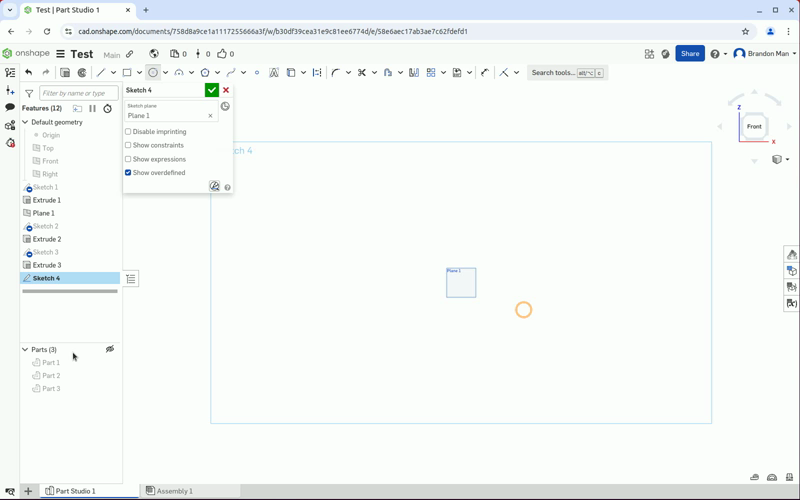
mouse_move(399, 351)
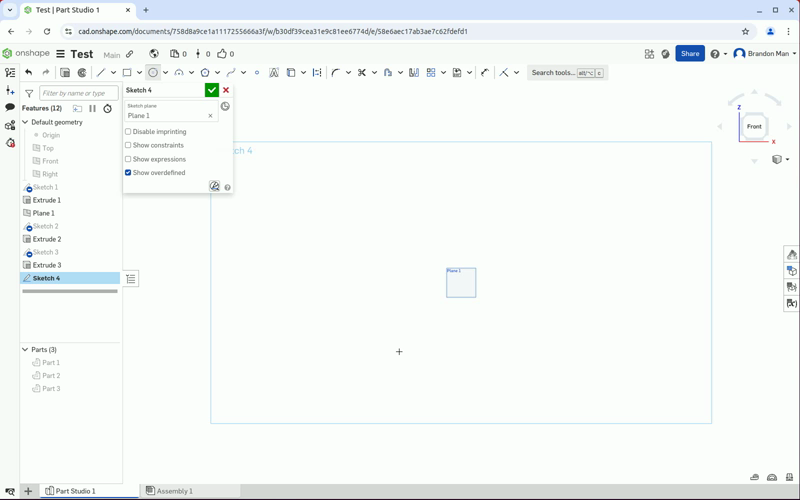
click(399, 351)
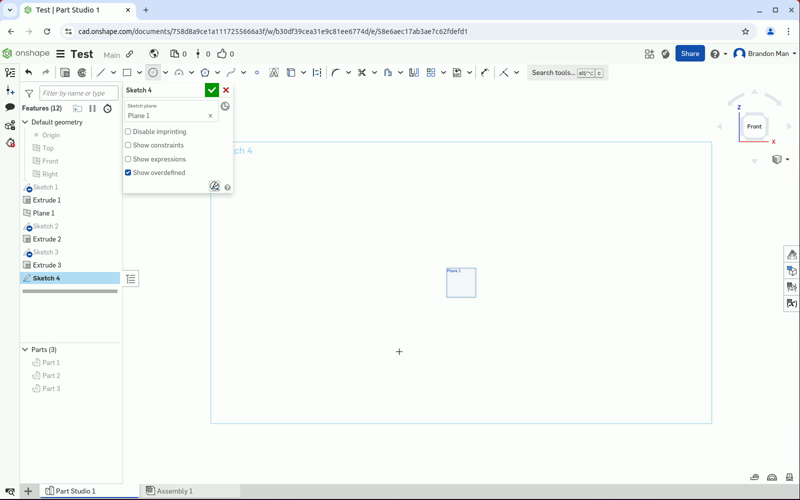
key_up(shift)
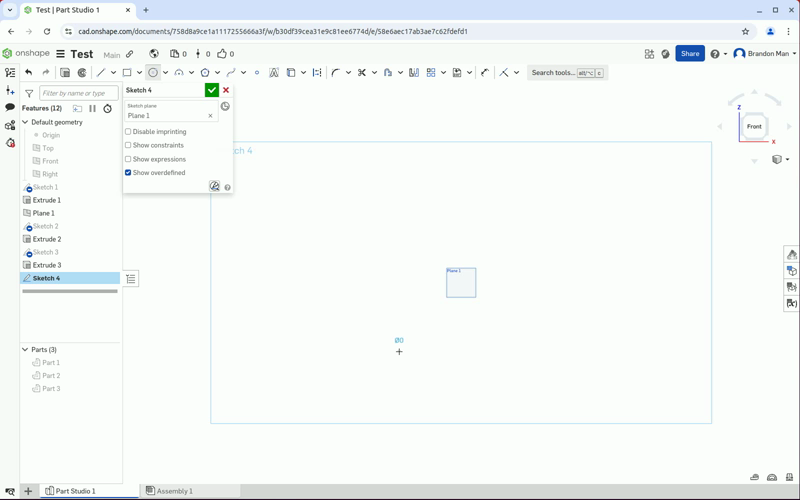
mouse_move(406, 351)
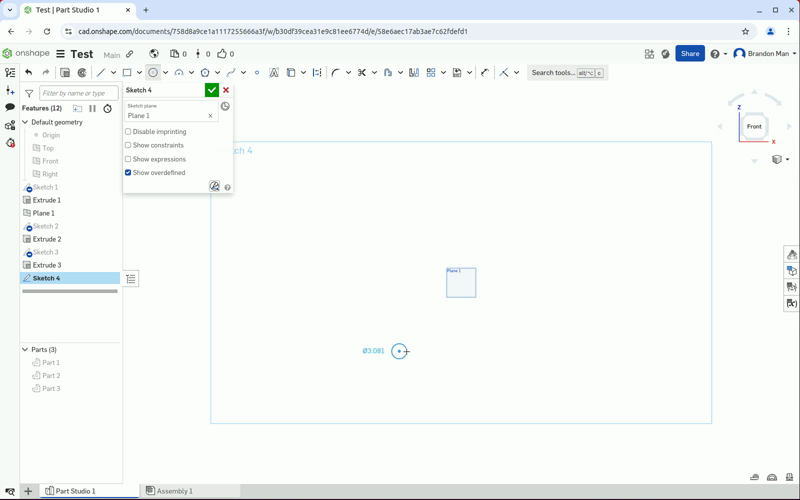
click(406, 351)
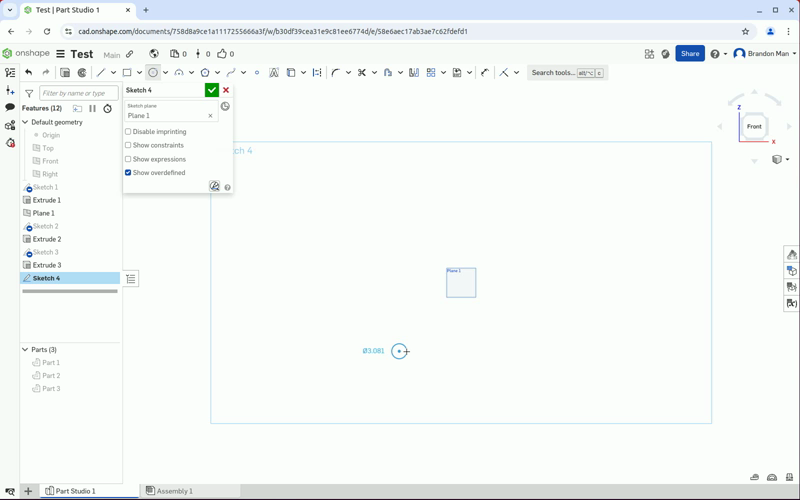
key(esc)
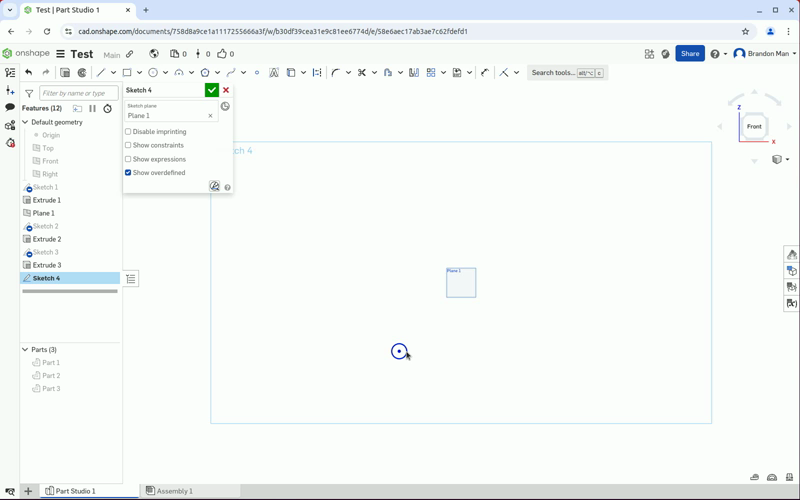
mouse_move(396, 355)
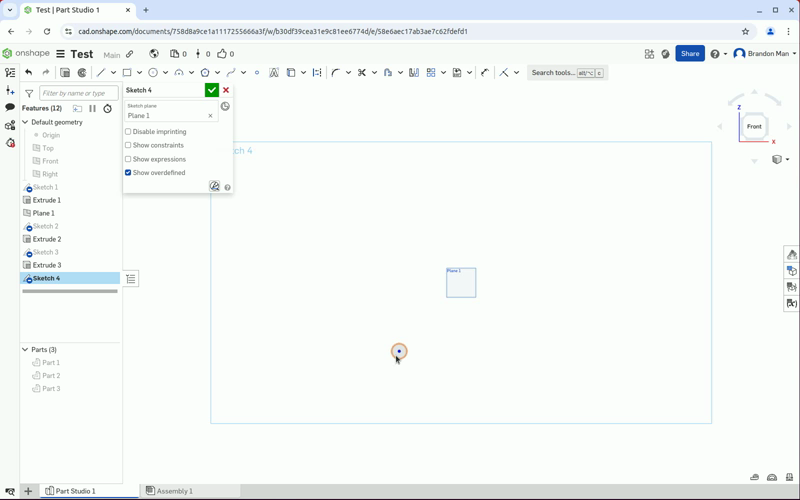
scroll(6)
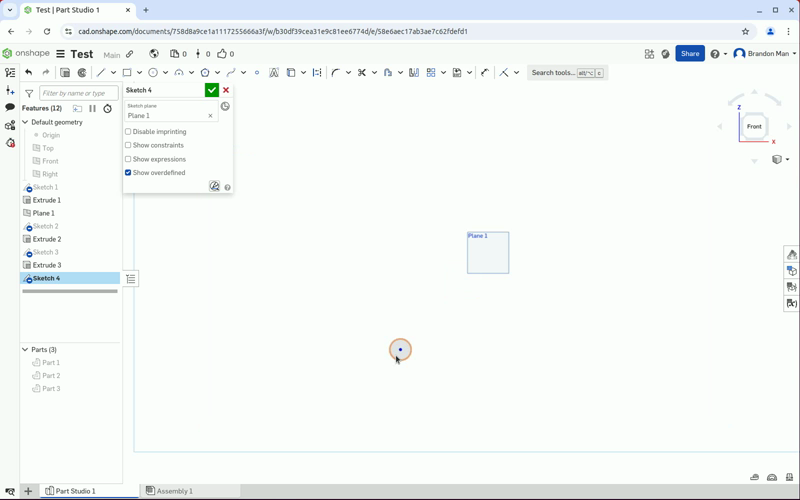
scroll(6)
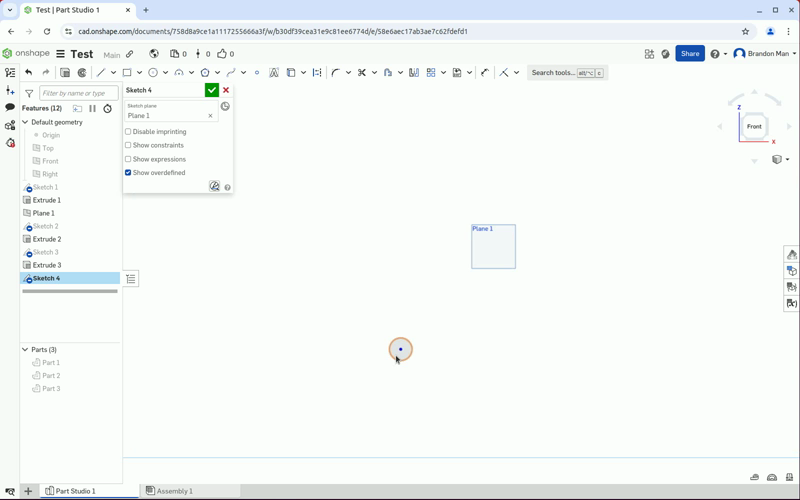
scroll(6)
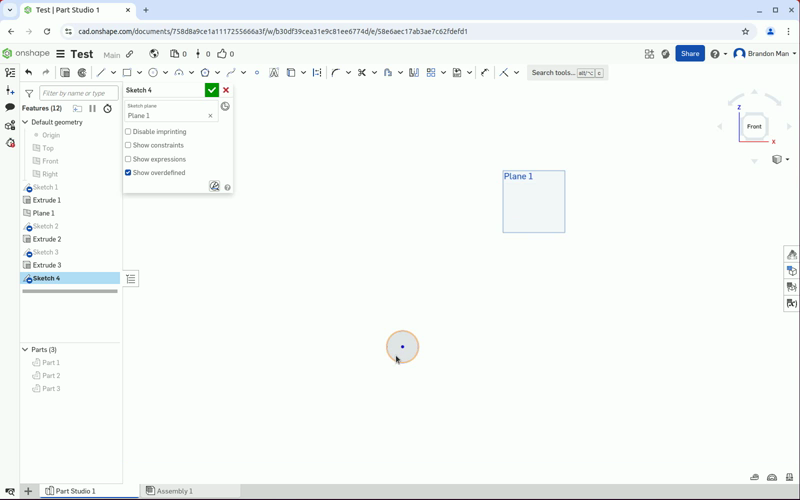
scroll(6)
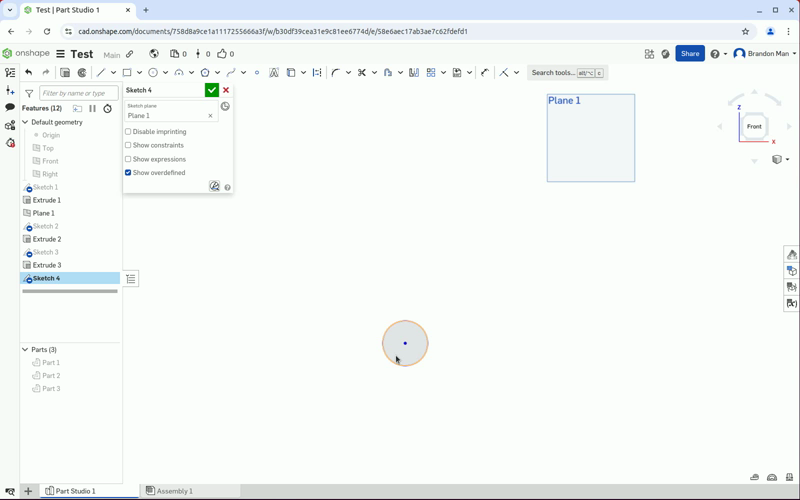
scroll(6)
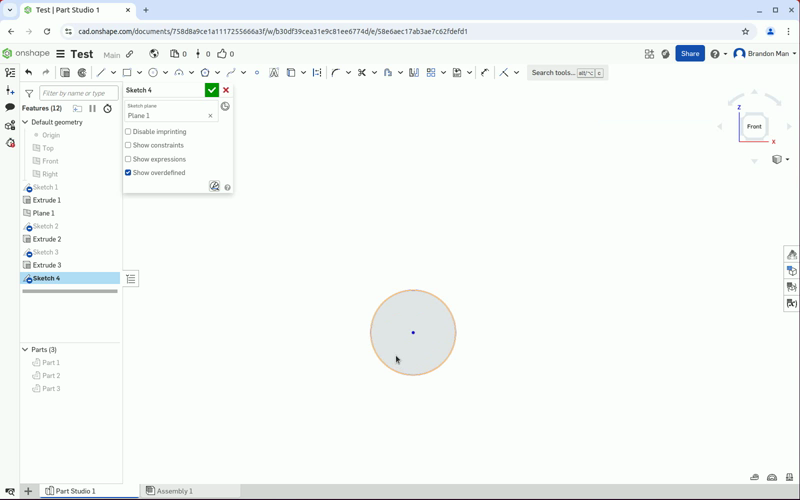
scroll(6)
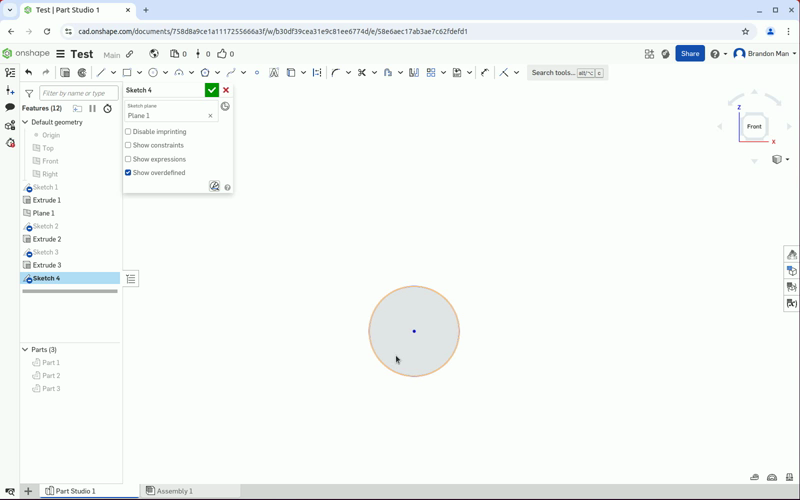
scroll(6)
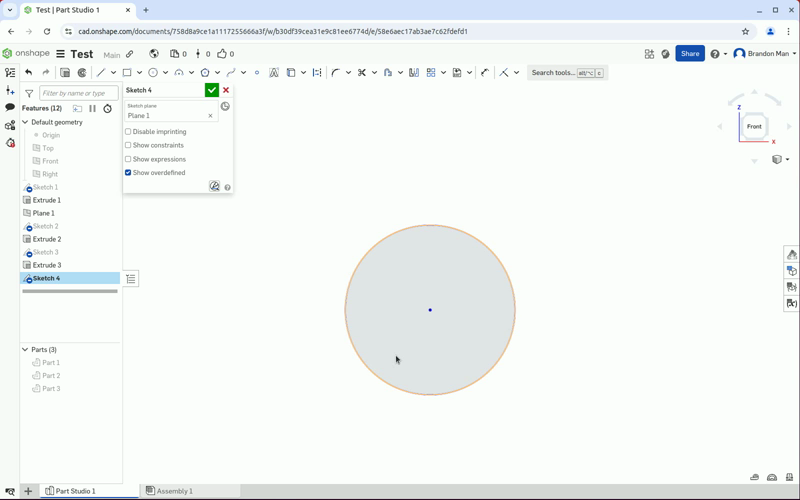
click(396, 355)
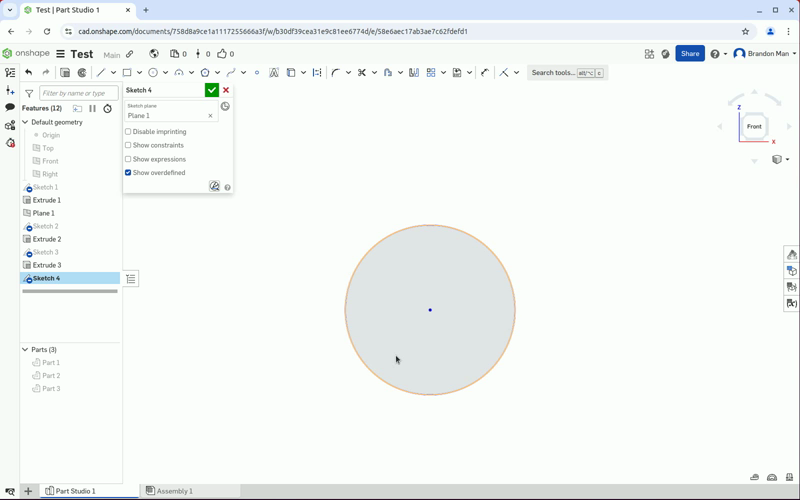
scroll(-6)
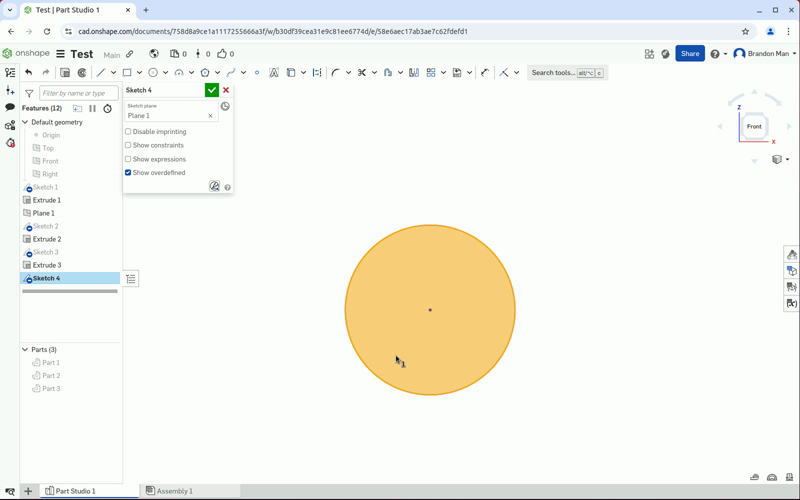
scroll(-6)
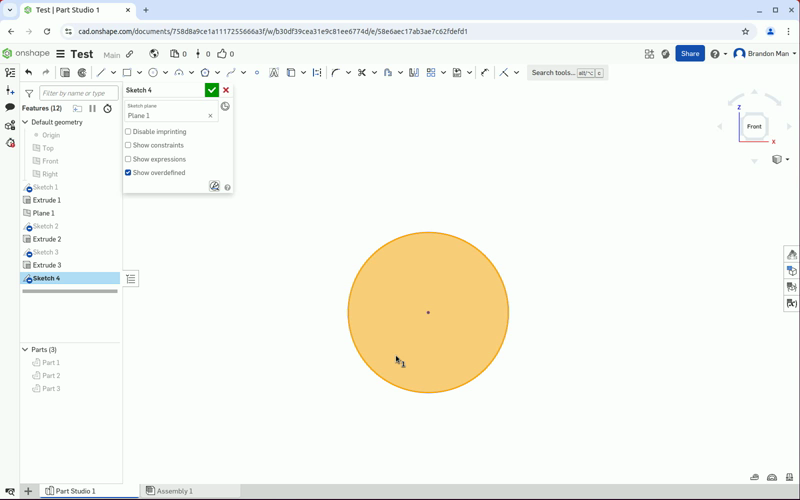
scroll(-6)
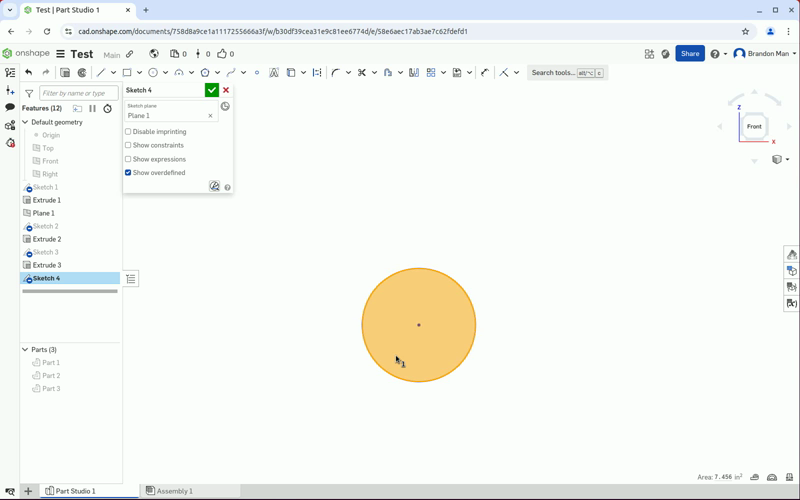
scroll(-6)
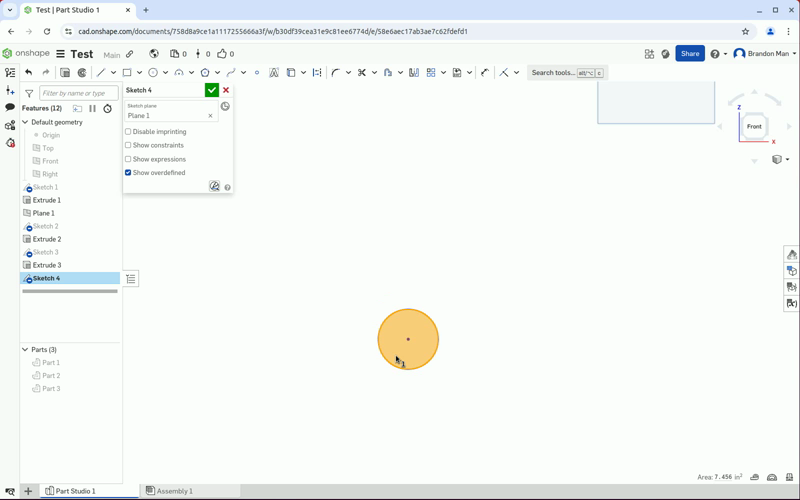
scroll(-6)
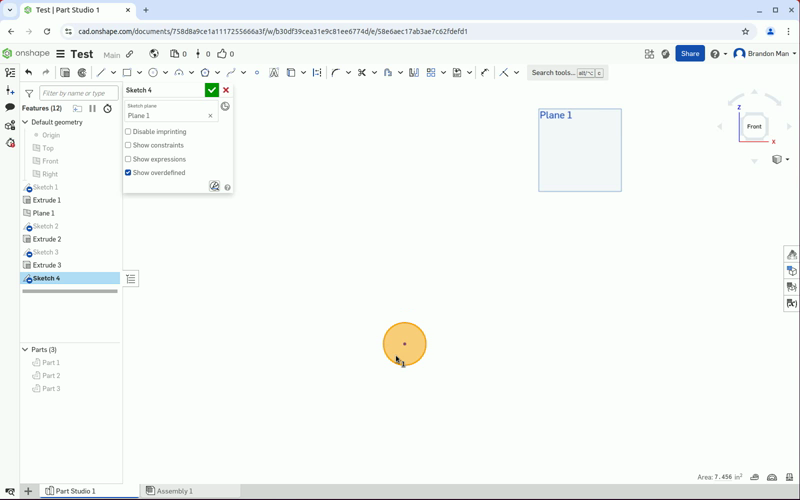
scroll(-6)
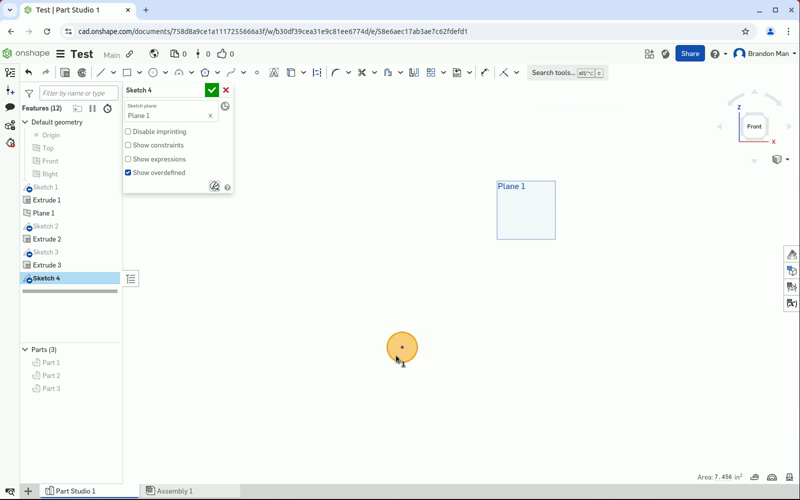
scroll(-6)
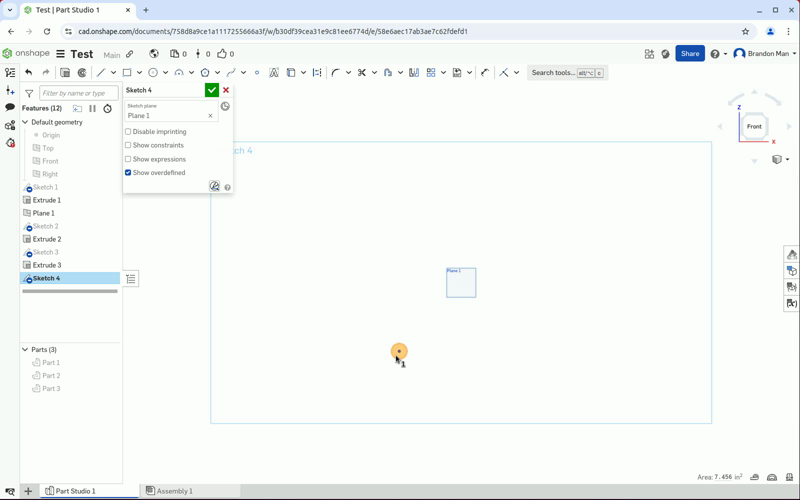
mouse_move(73, 352)
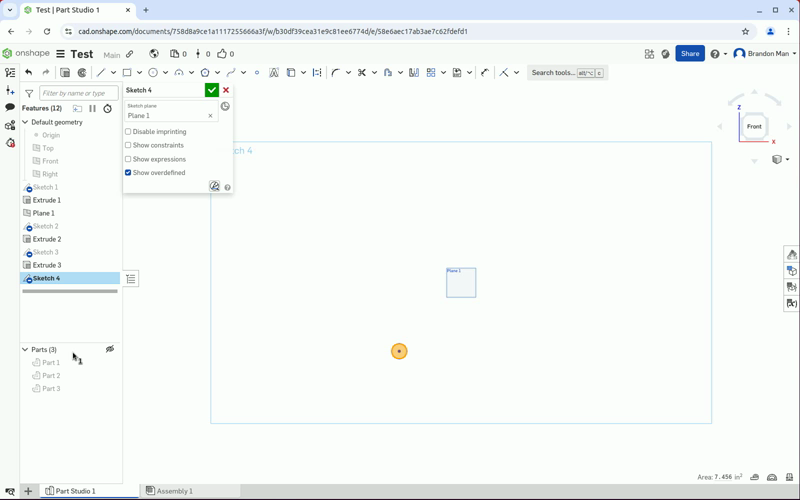
key(shift+y)
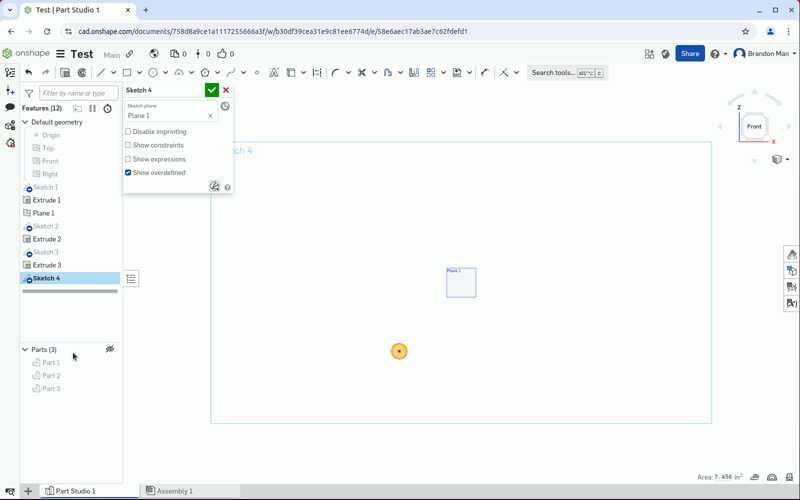
key(shift+e)
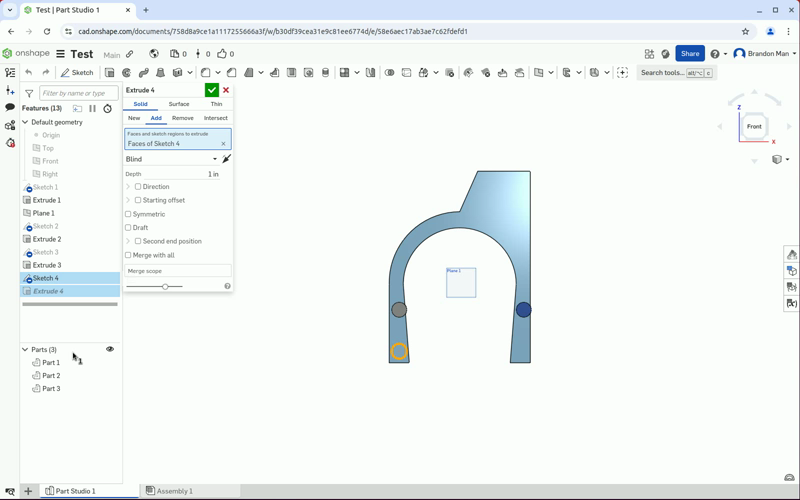
mouse_move(143, 106)
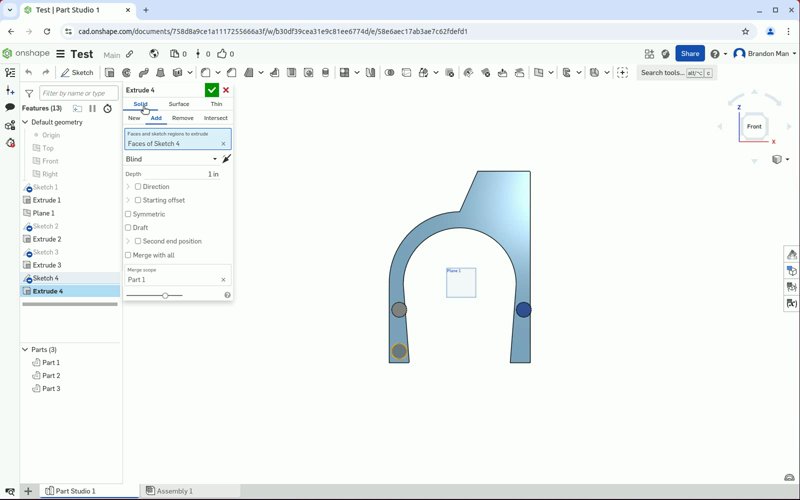
click(143, 106)
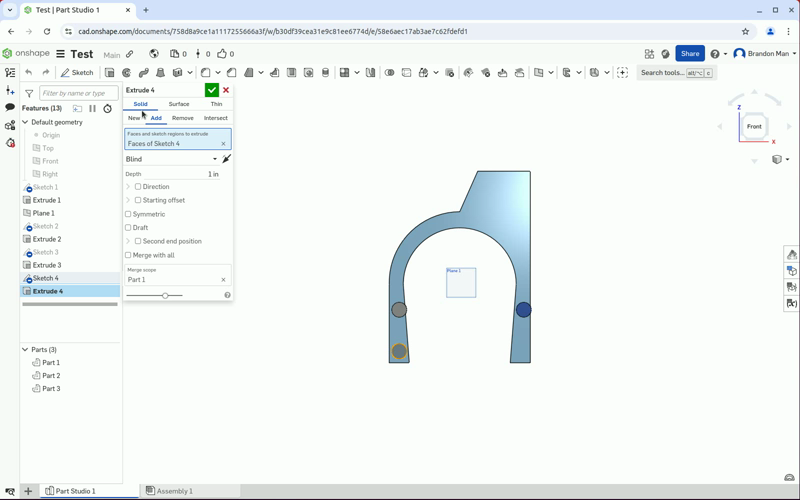
mouse_move(137, 120)
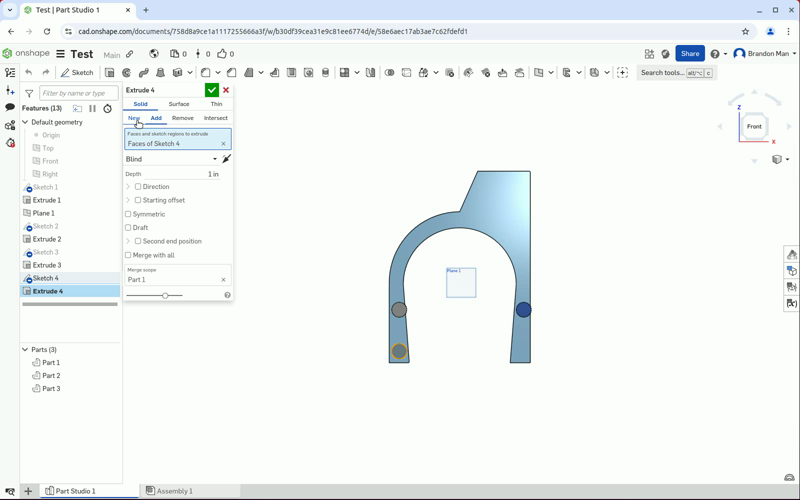
click(137, 120)
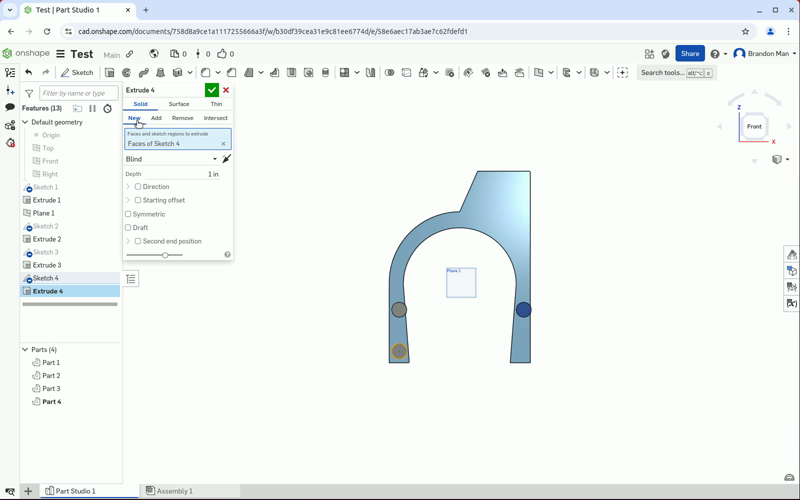
key(tab, 4)
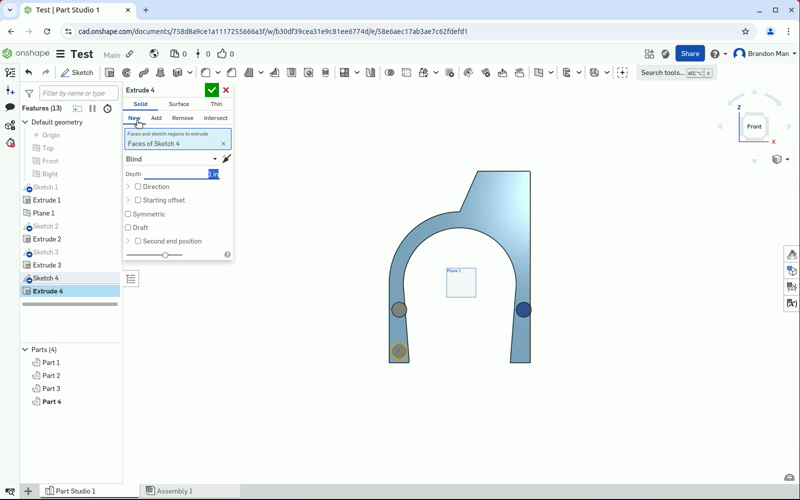
text(1.444)
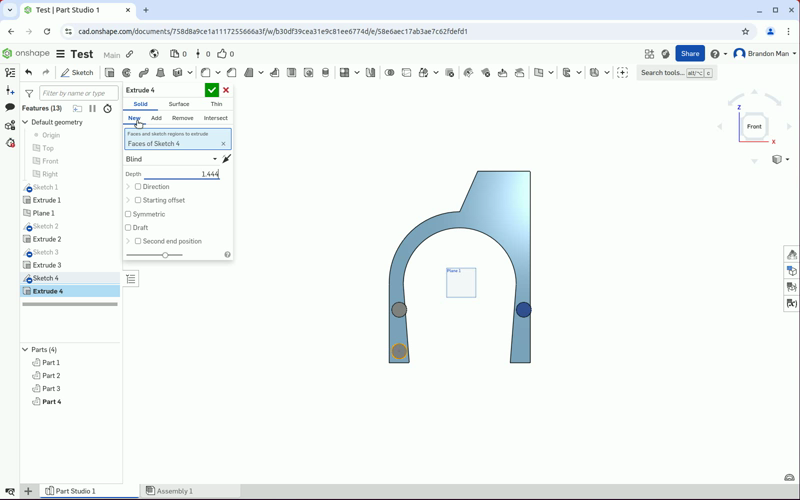
key(enter)
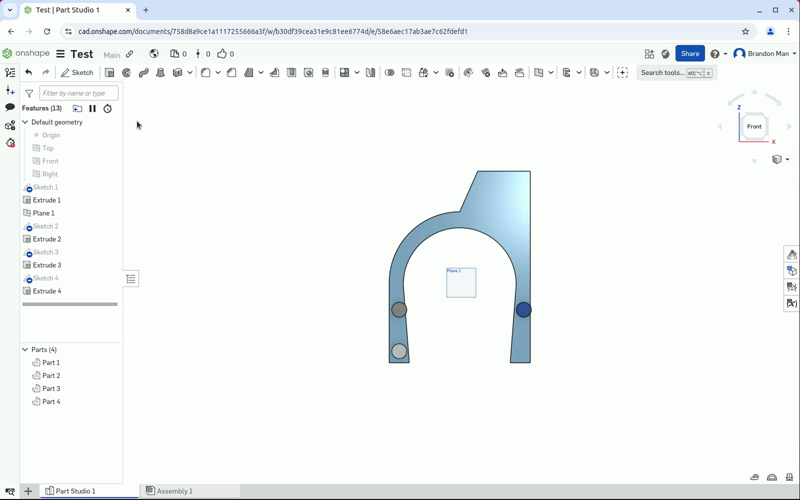
key(shift+h)
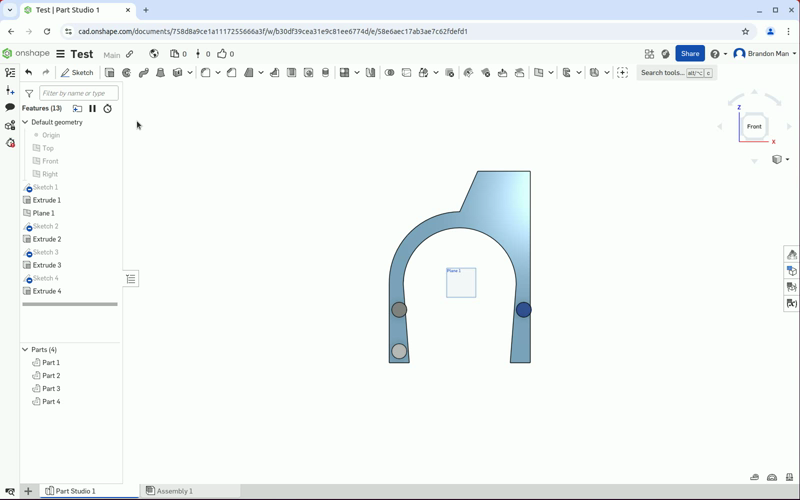
key(shift+h)
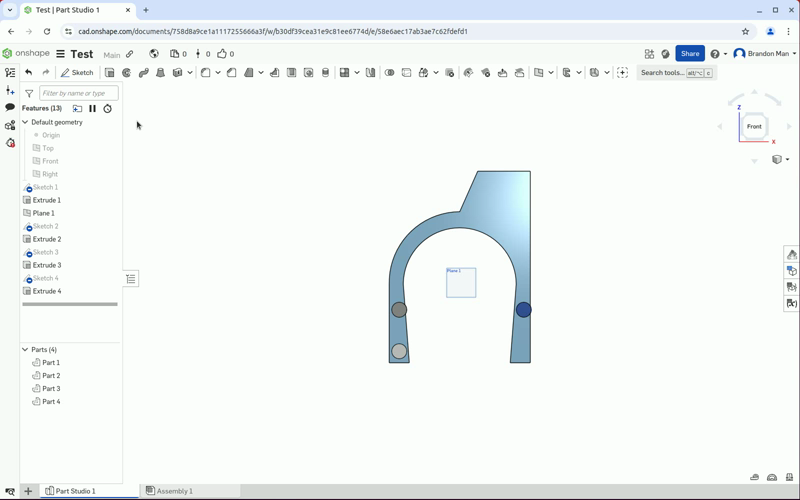
mouse_move(73, 189)
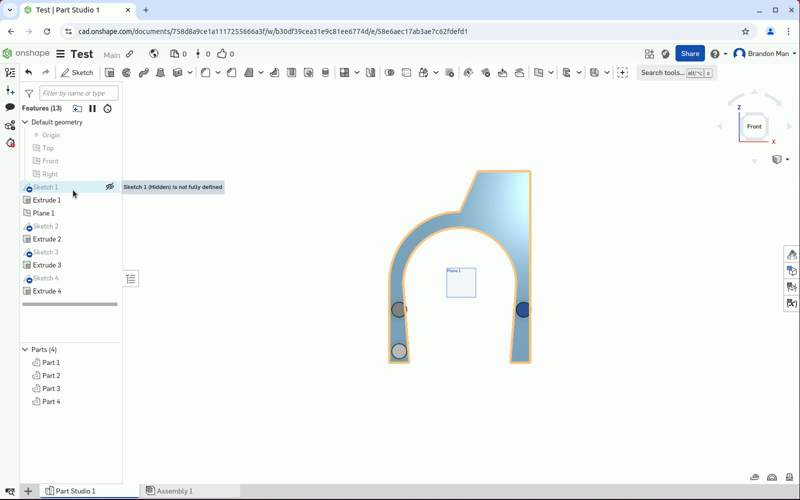
click(73, 189)
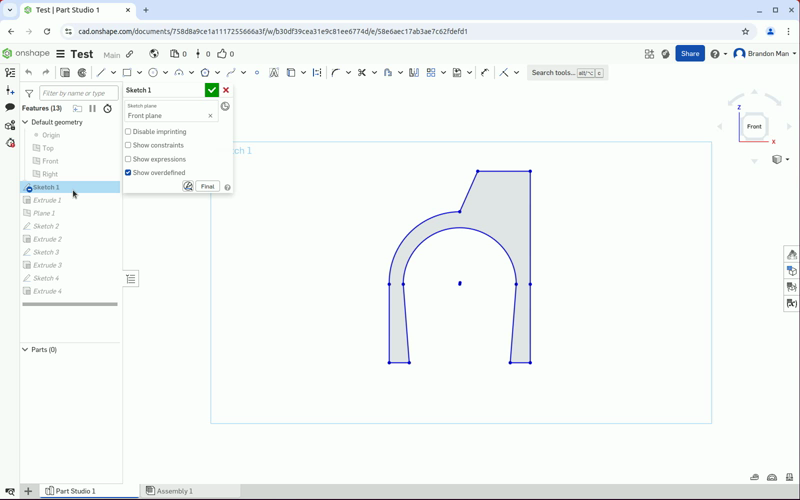
mouse_move(229, 92)
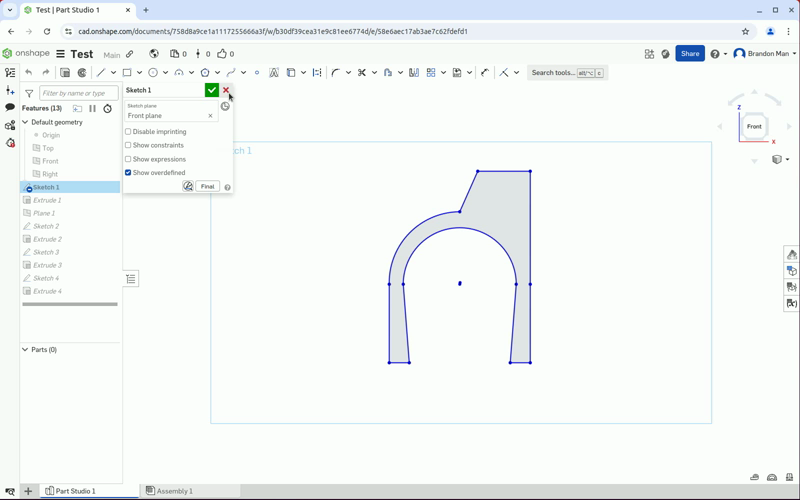
click(229, 92)
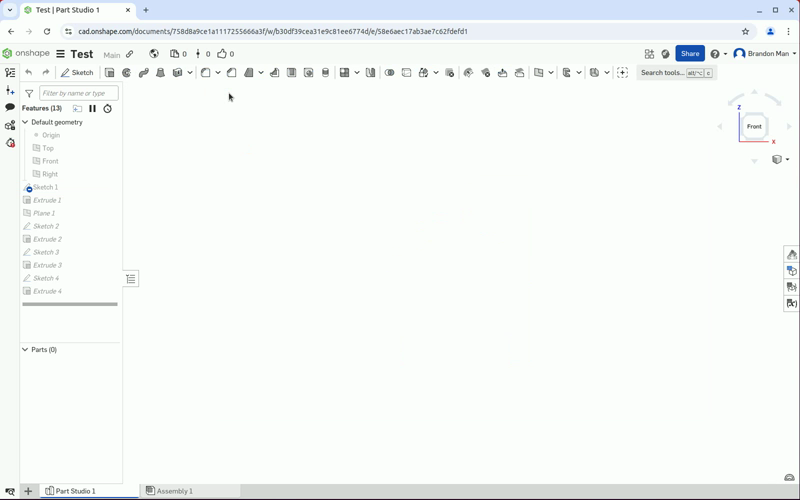
key(shift+s)
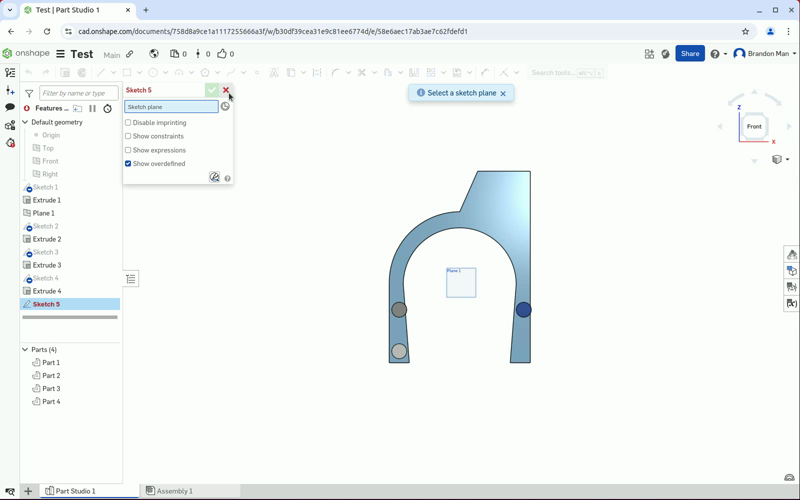
mouse_move(73, 215)
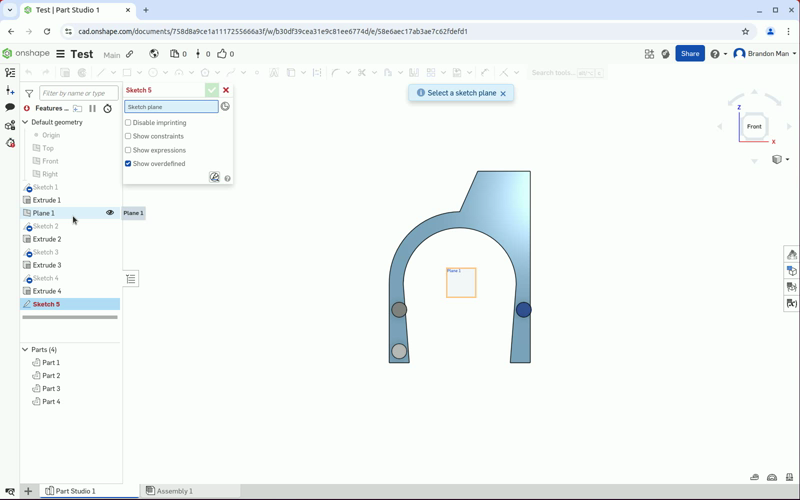
click(73, 215)
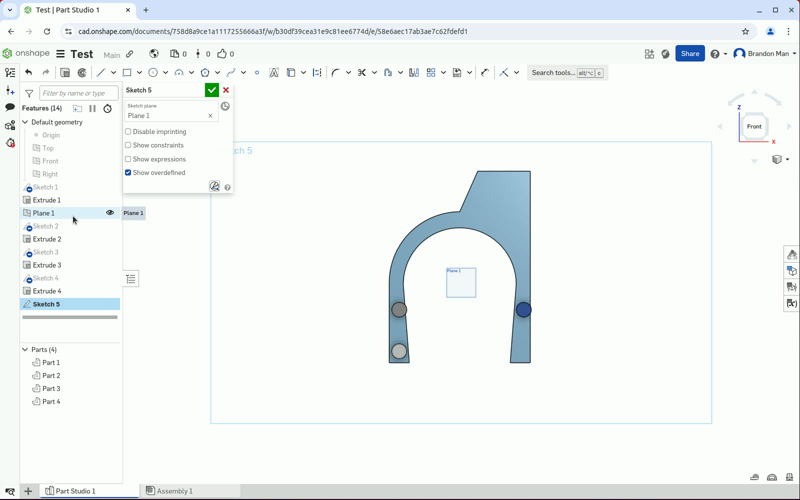
mouse_move(73, 352)
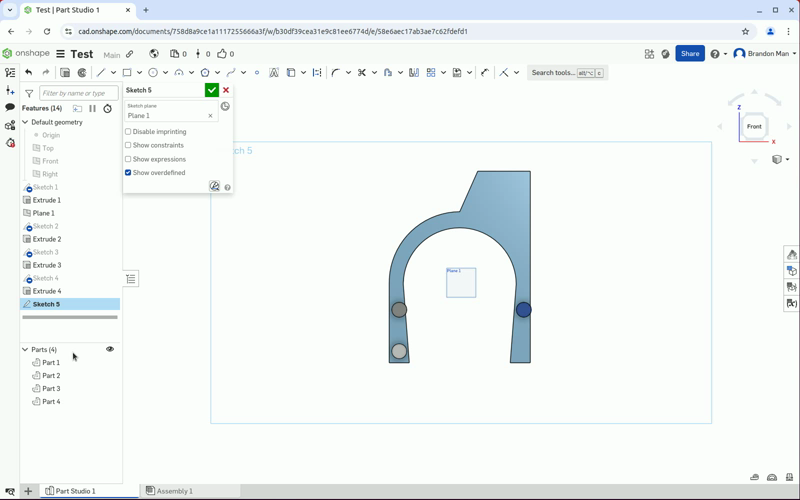
key(y)
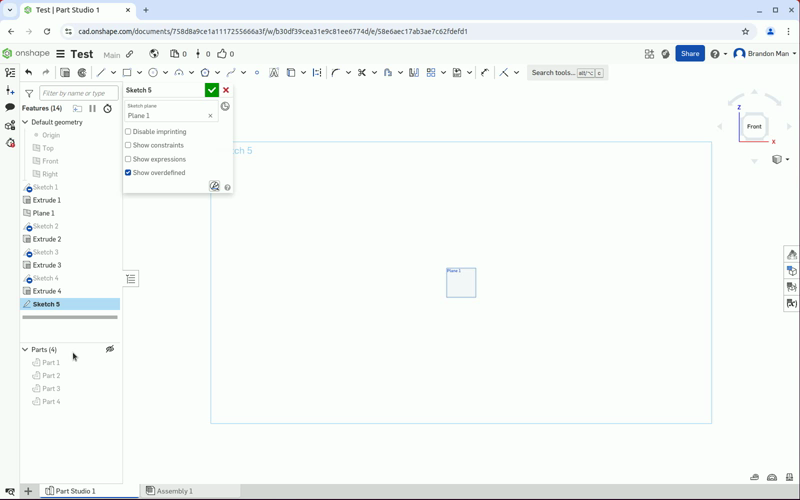
key(c)
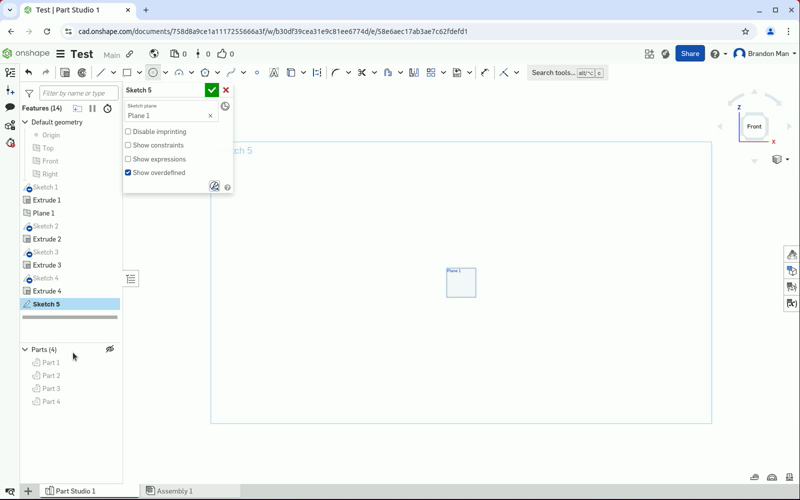
key_down(shift)
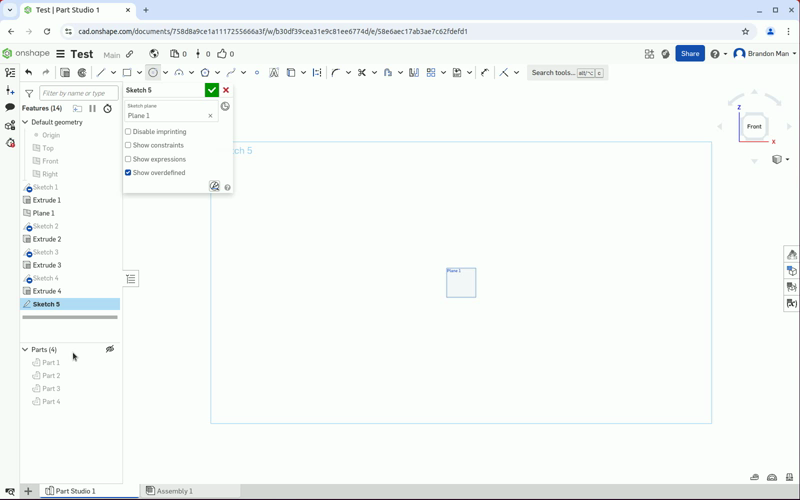
mouse_move(523, 351)
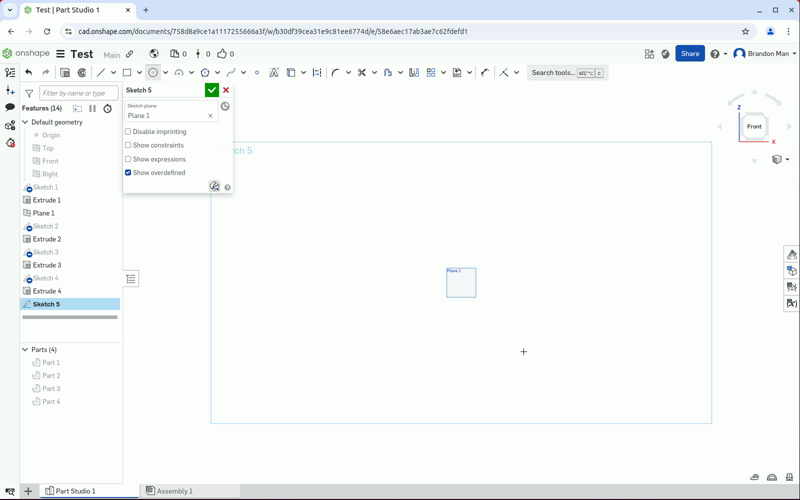
click(523, 351)
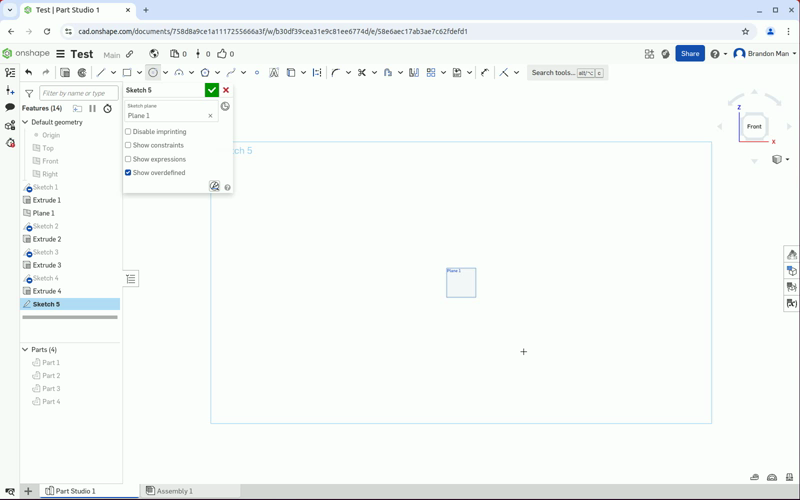
key_up(shift)
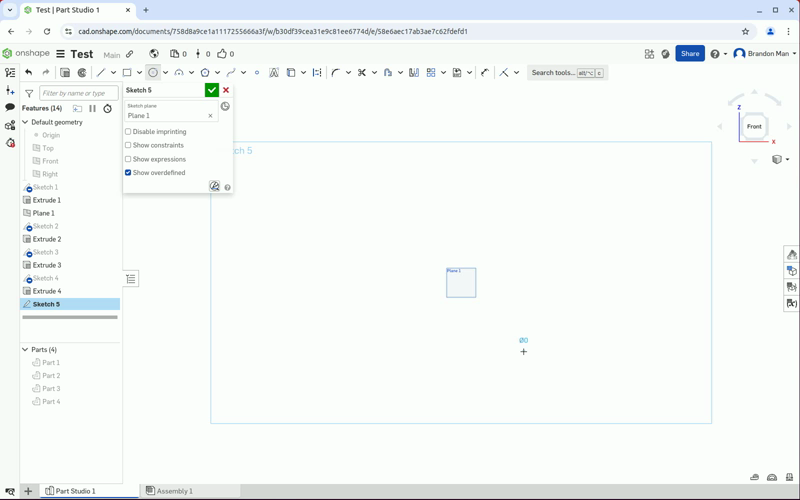
mouse_move(531, 351)
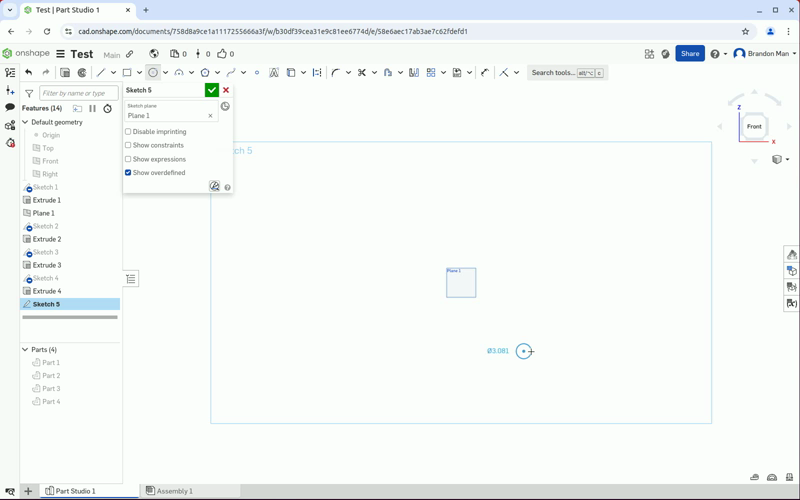
click(531, 351)
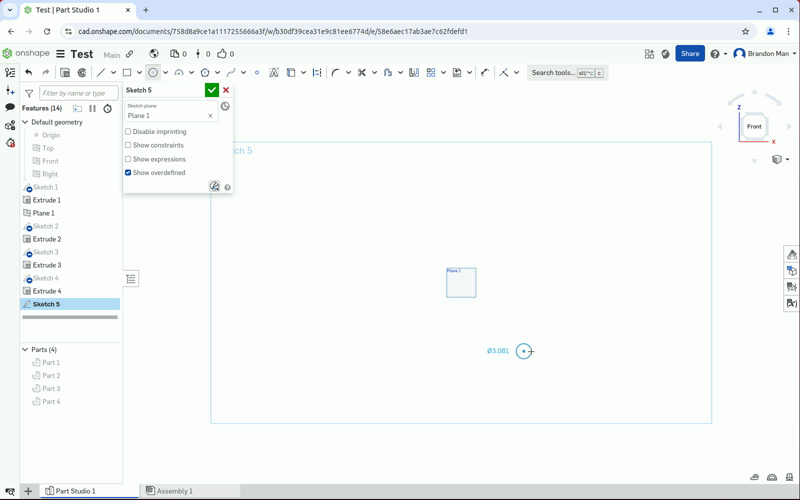
key(esc)
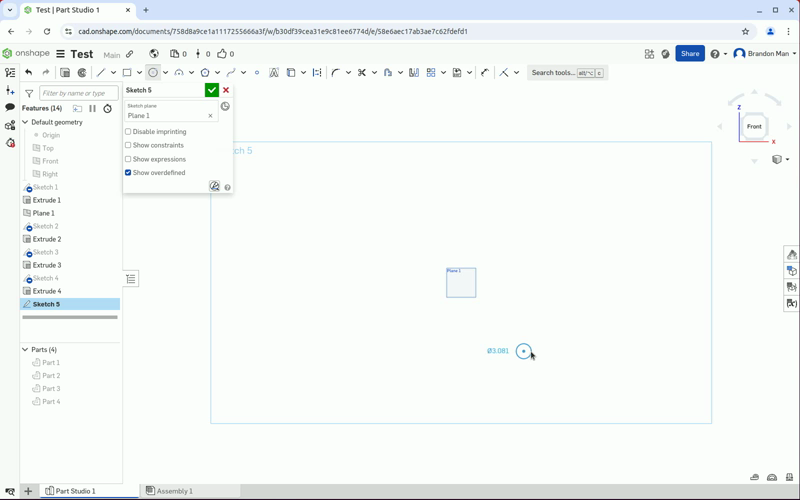
mouse_move(522, 351)
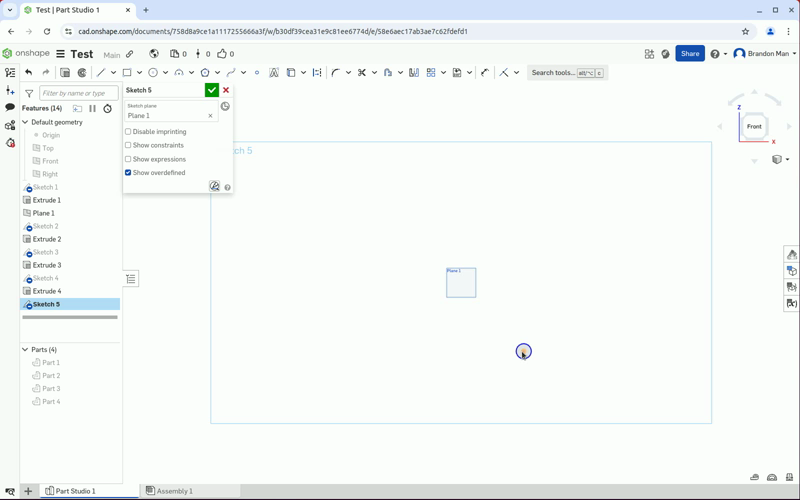
scroll(6)
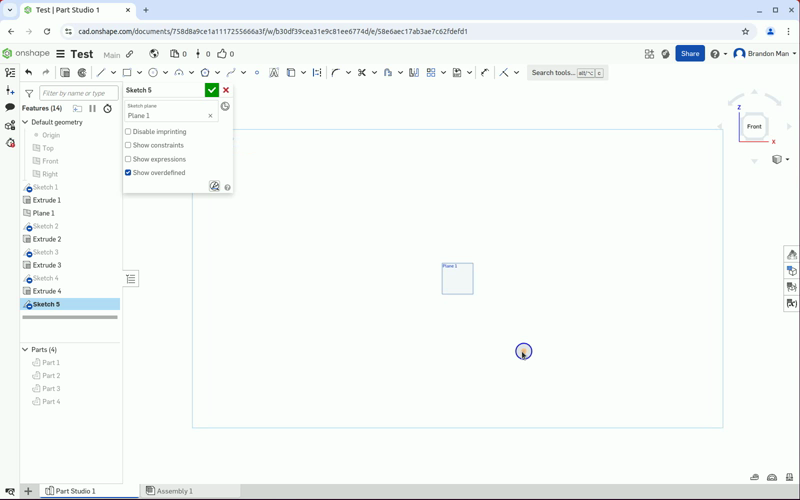
scroll(6)
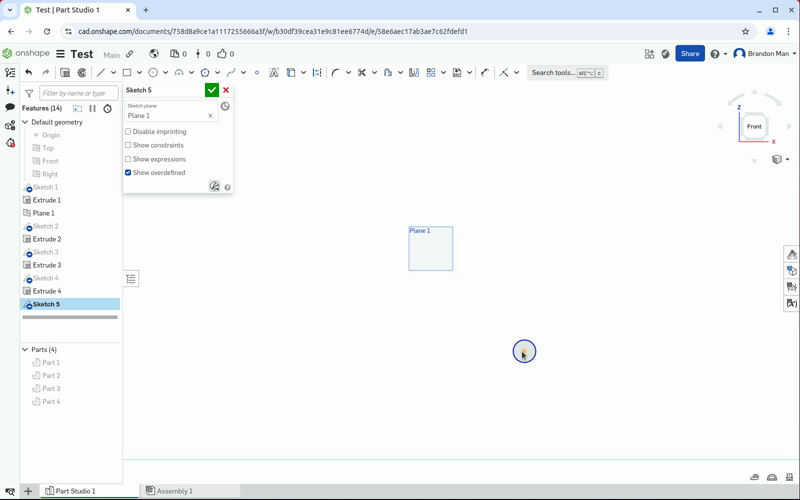
scroll(6)
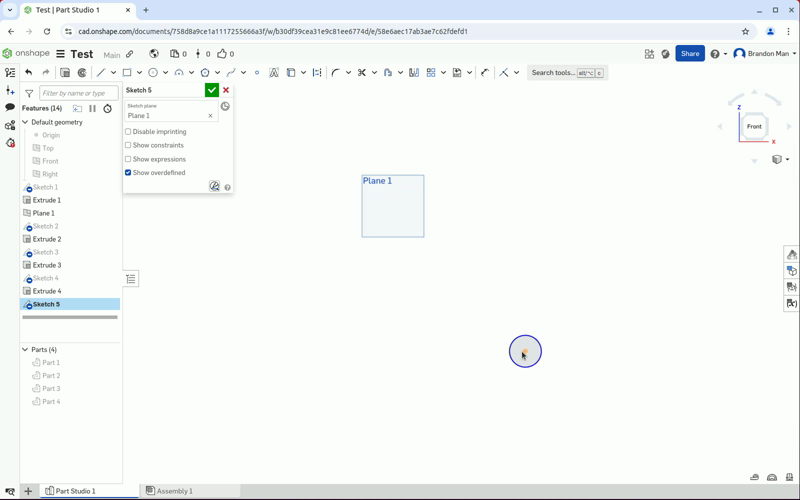
scroll(6)
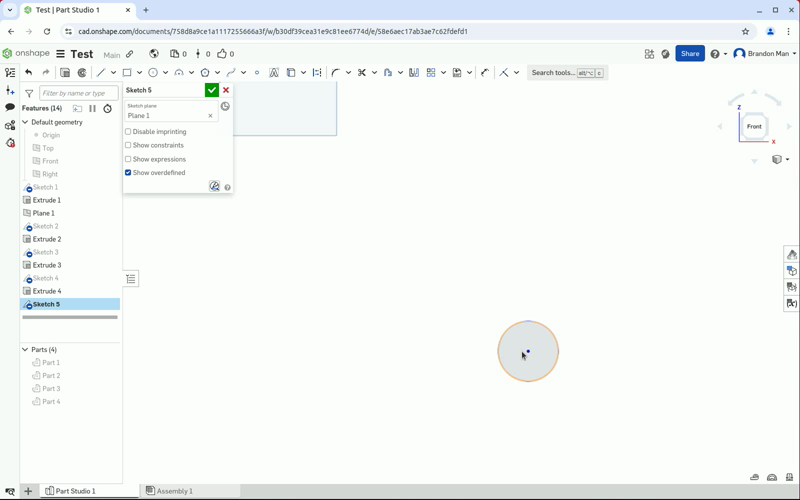
scroll(6)
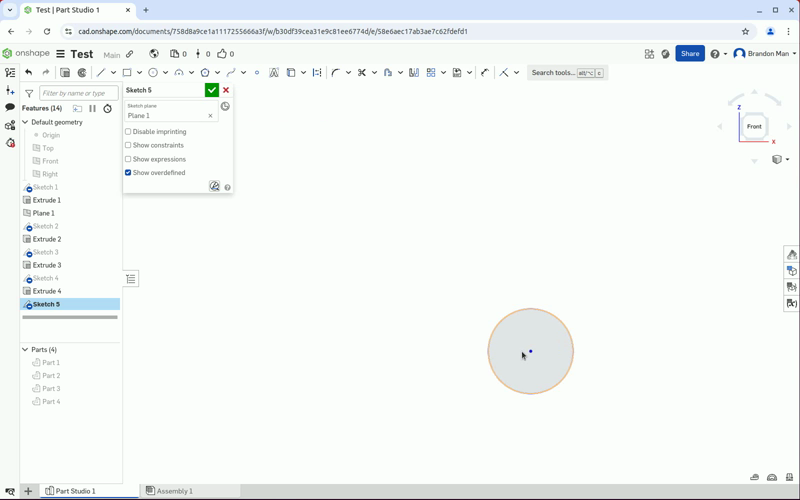
scroll(6)
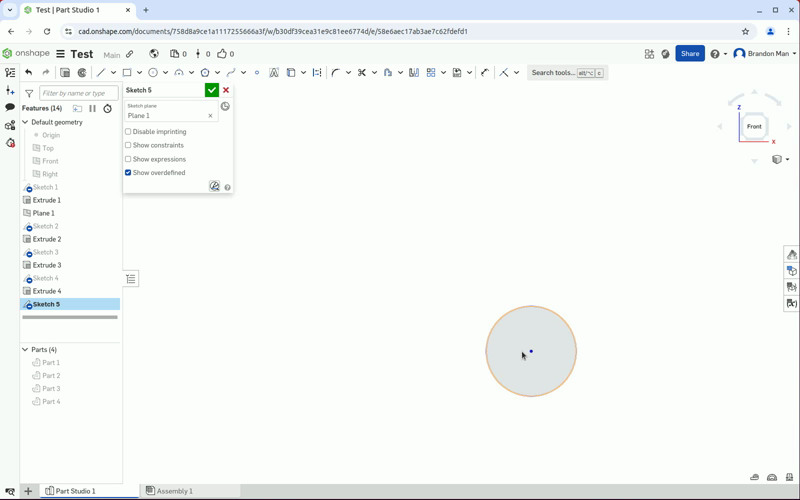
scroll(6)
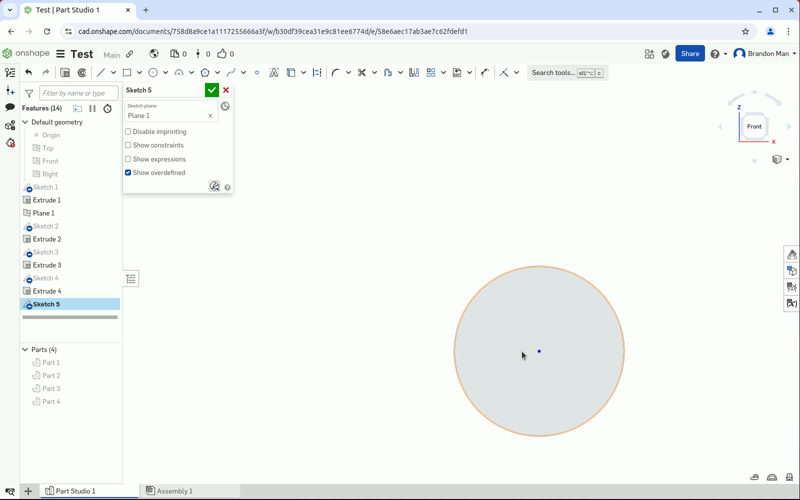
click(522, 351)
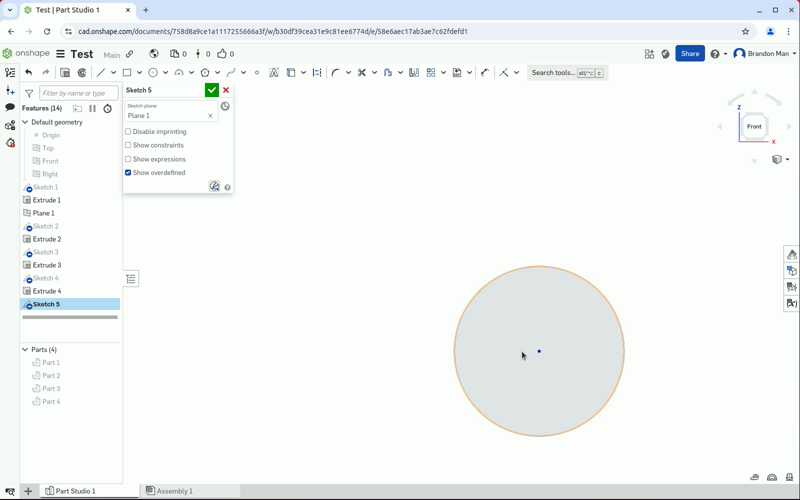
scroll(-6)
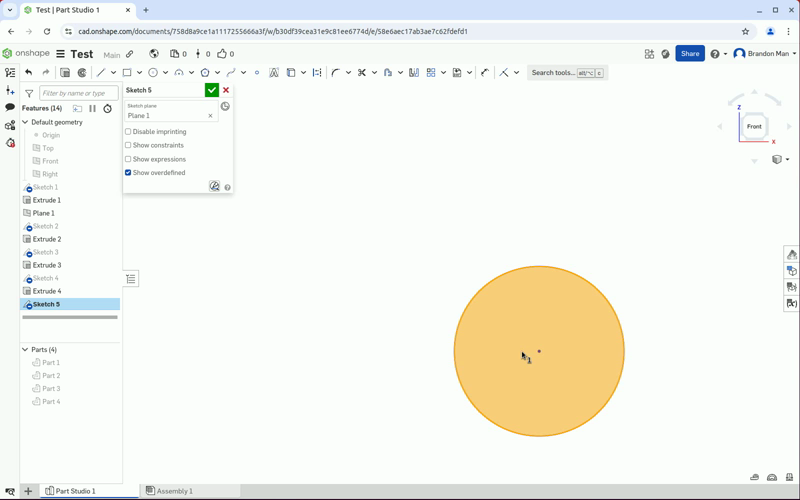
scroll(-6)
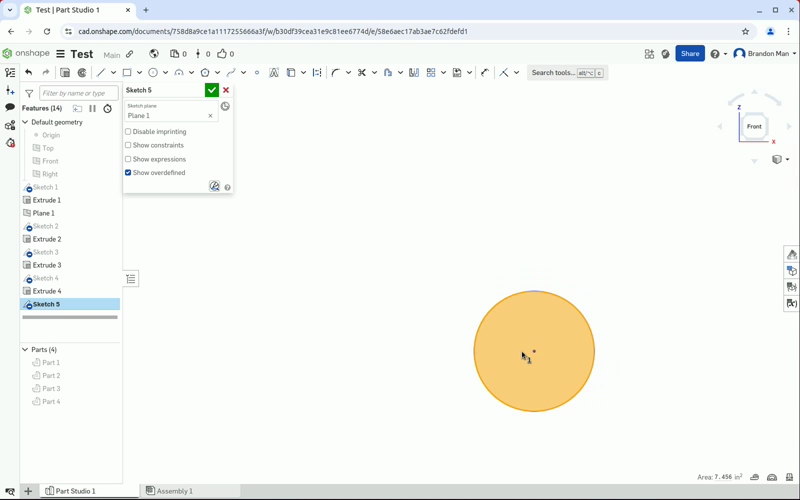
scroll(-6)
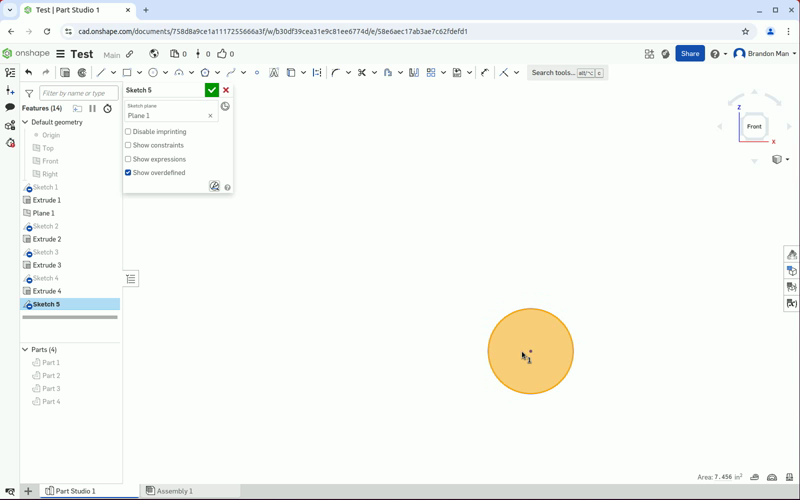
scroll(-6)
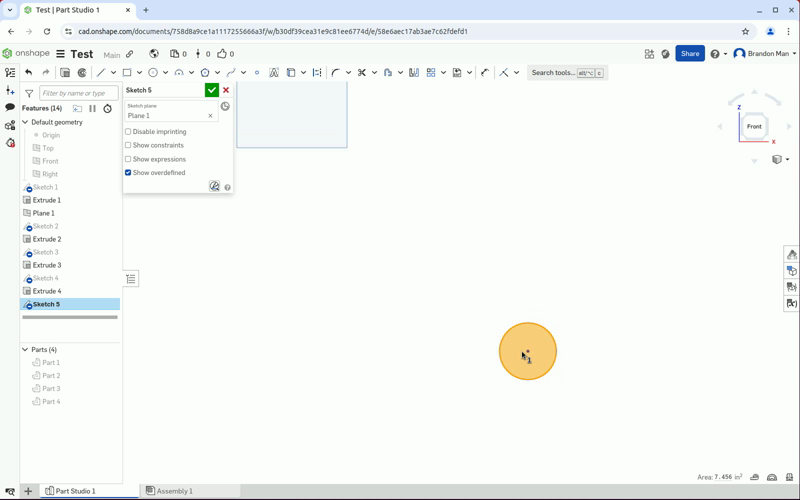
scroll(-6)
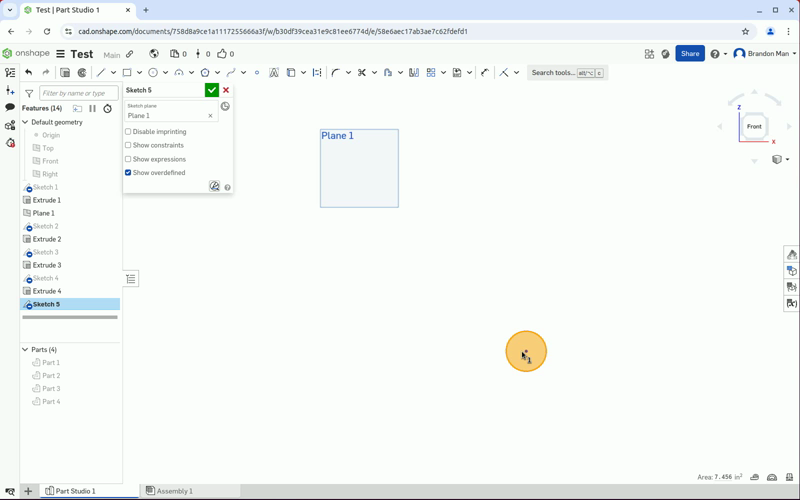
scroll(-6)
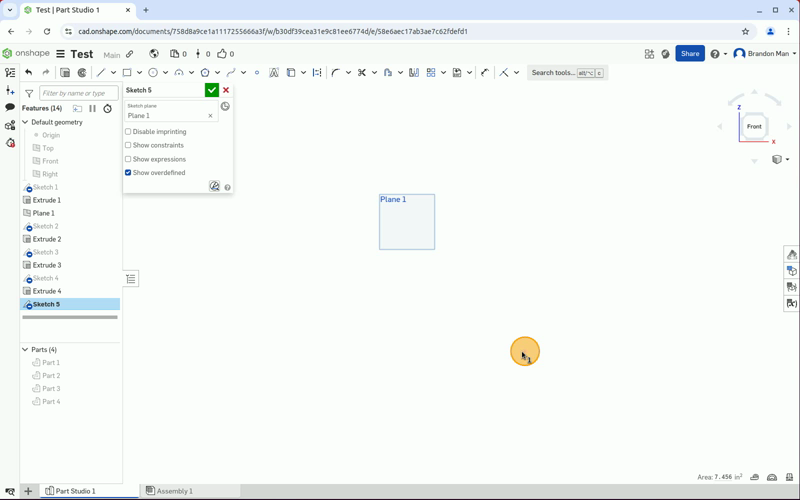
scroll(-6)
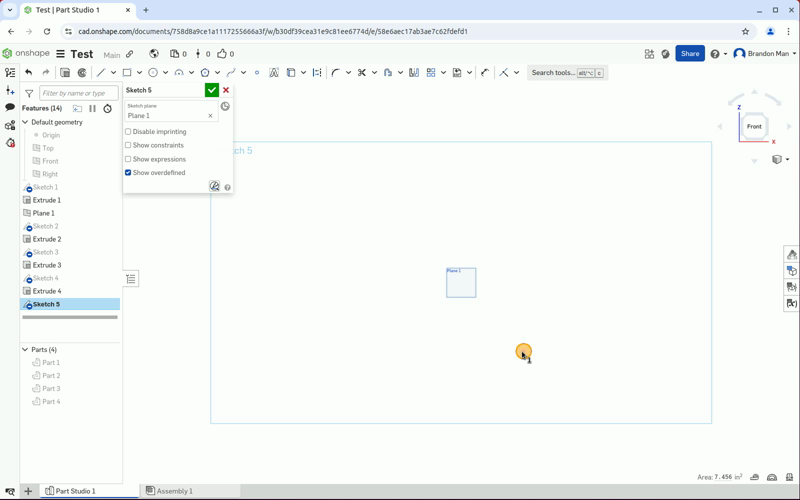
mouse_move(73, 352)
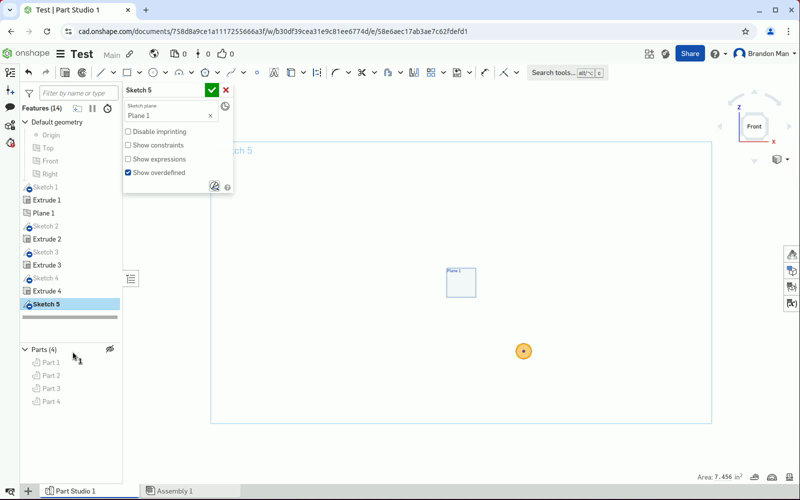
key(shift+y)
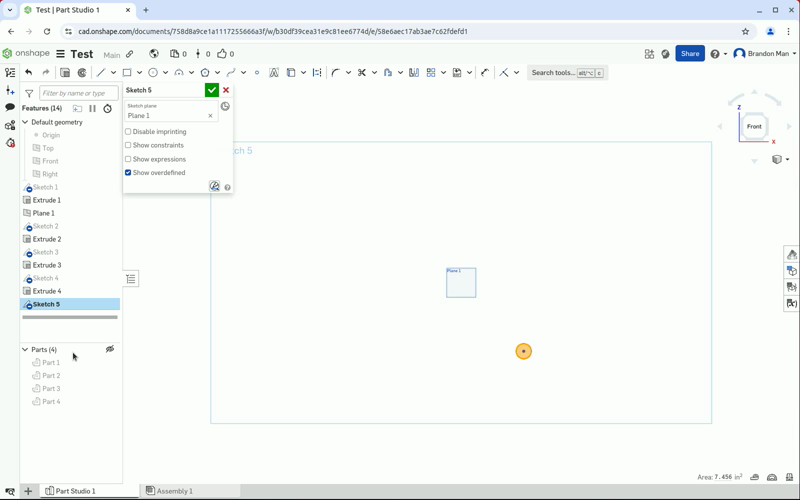
key(shift+e)
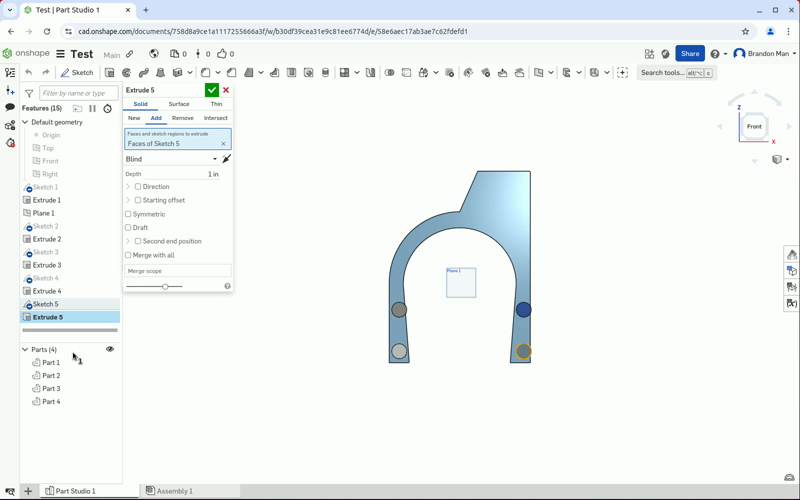
mouse_move(143, 106)
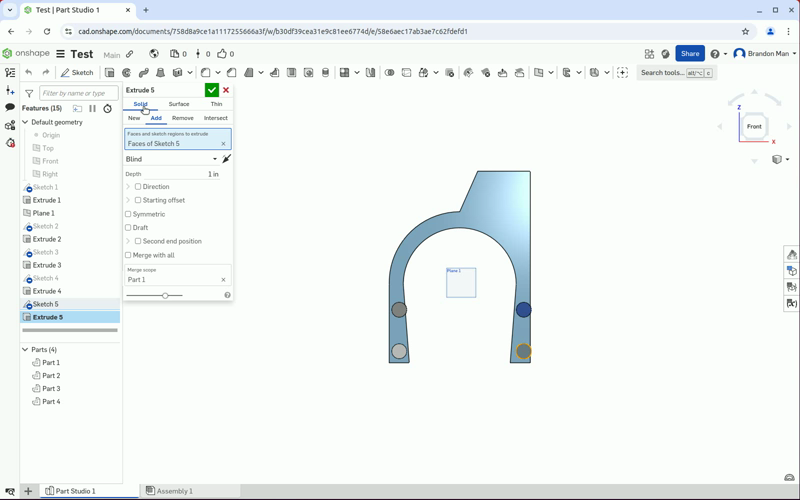
click(143, 106)
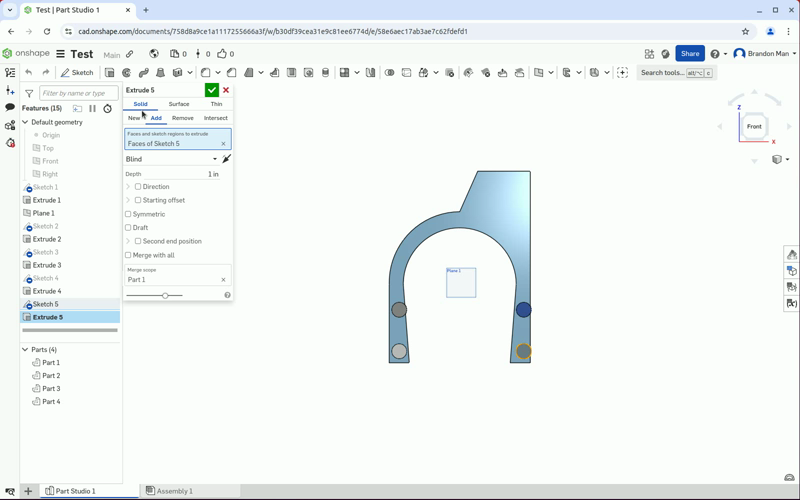
mouse_move(137, 120)
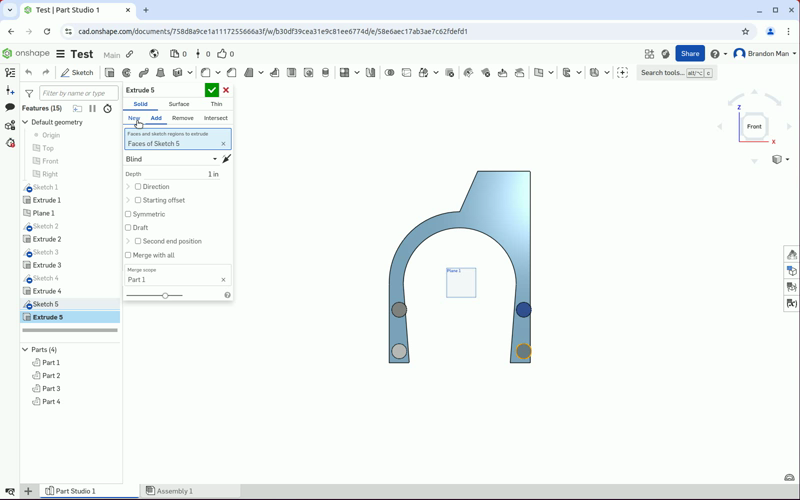
click(137, 120)
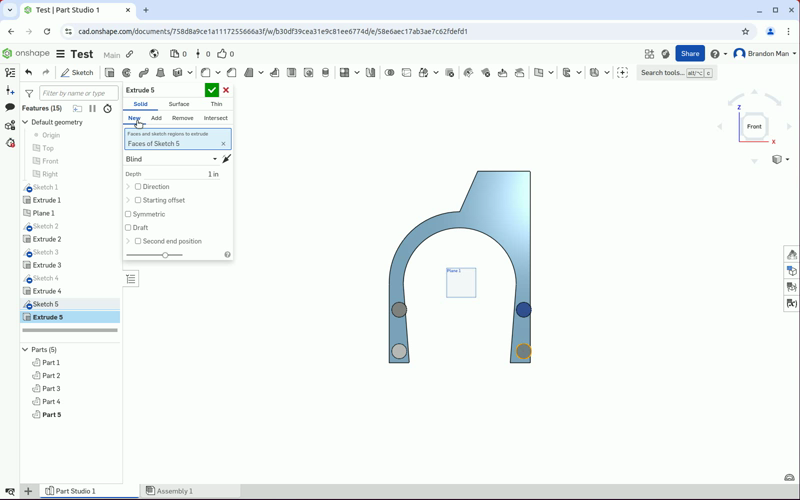
key(tab, 4)
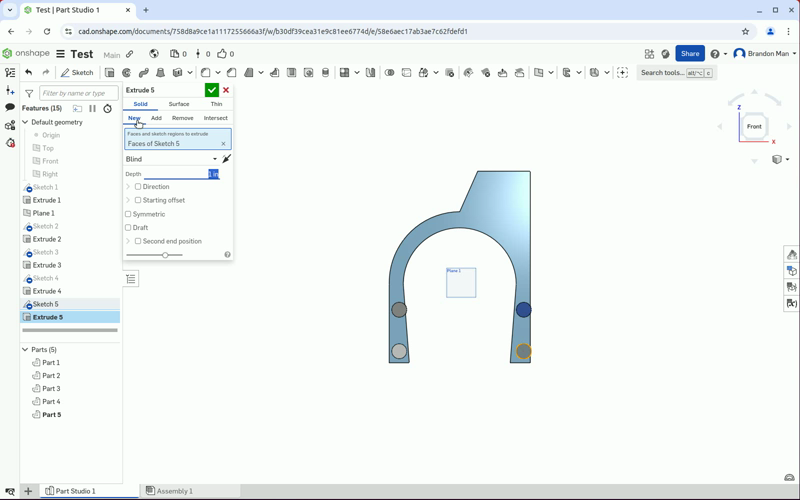
text(1.444)
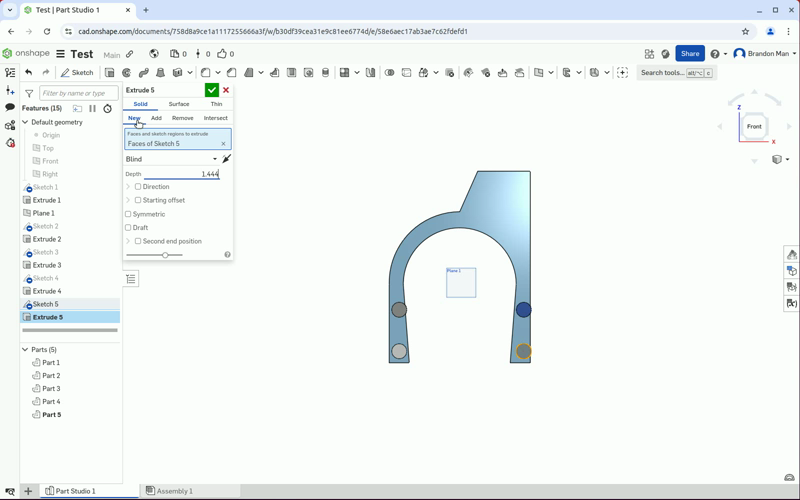
key(enter)
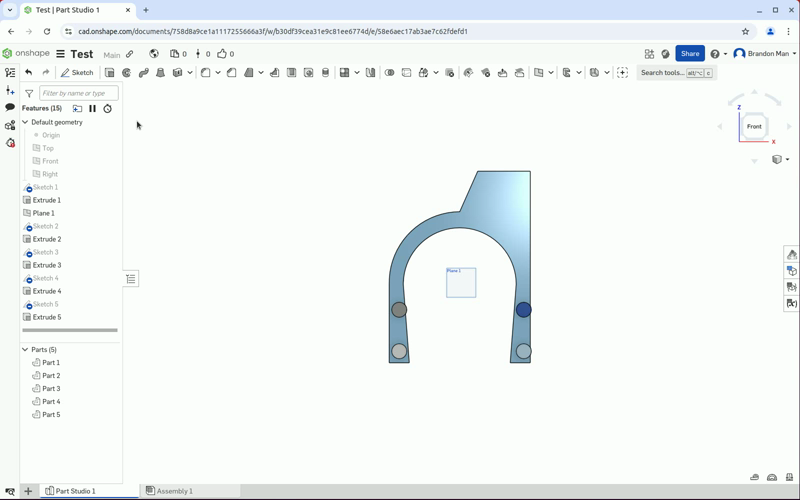
key(shift+h)
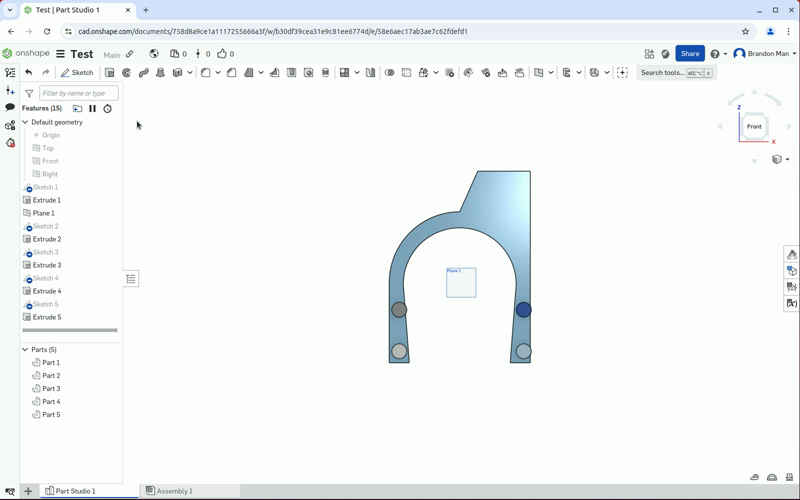
key(shift+h)
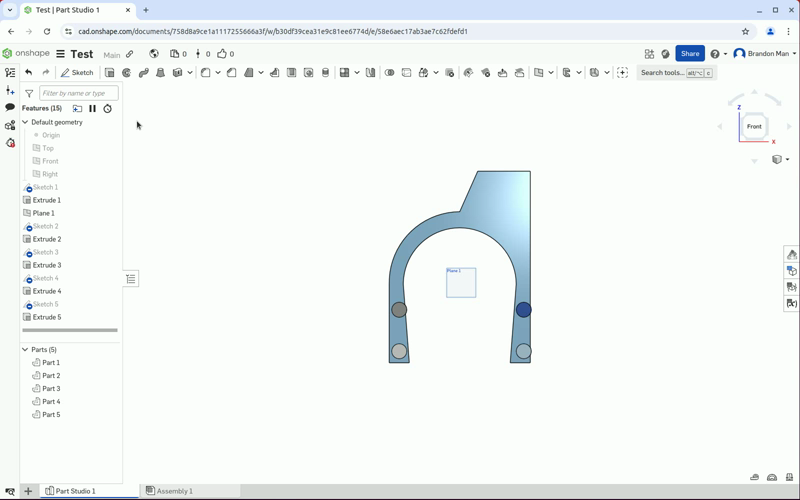
mouse_move(73, 189)
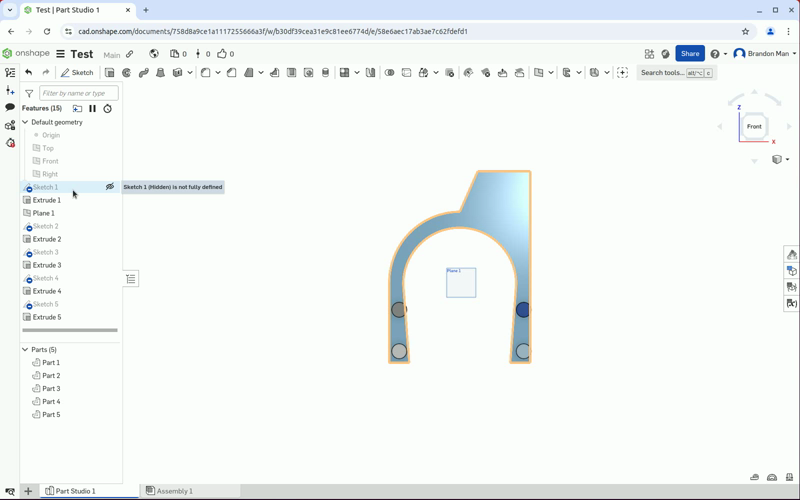
click(73, 189)
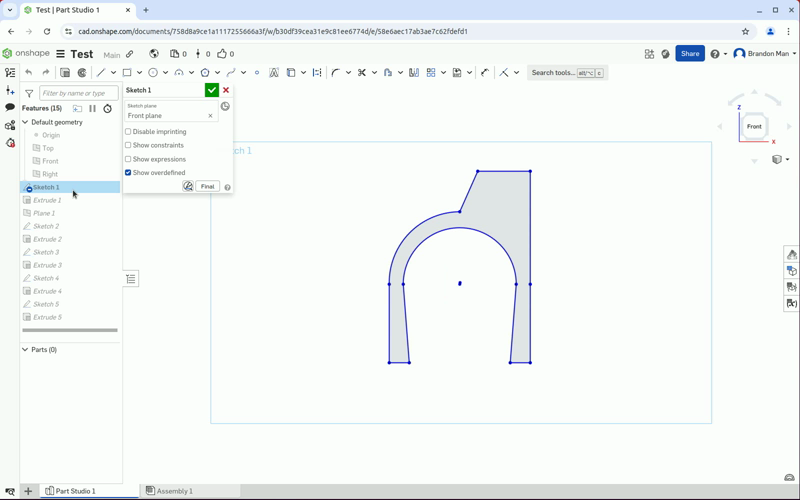
mouse_move(229, 92)
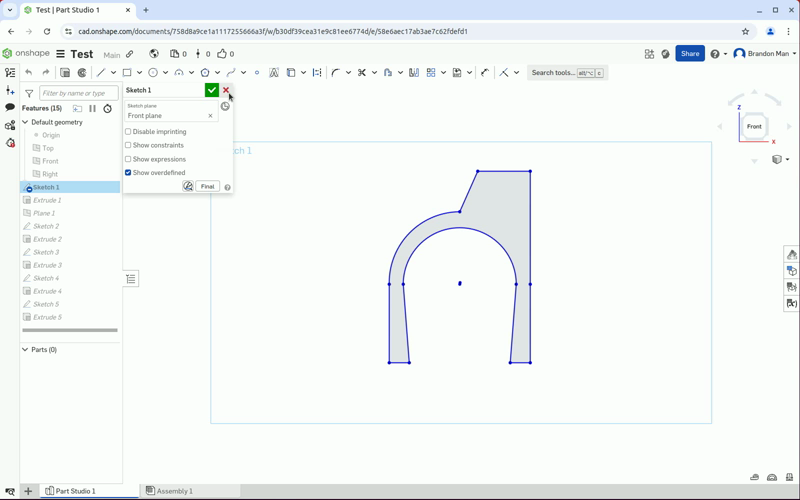
click(229, 92)
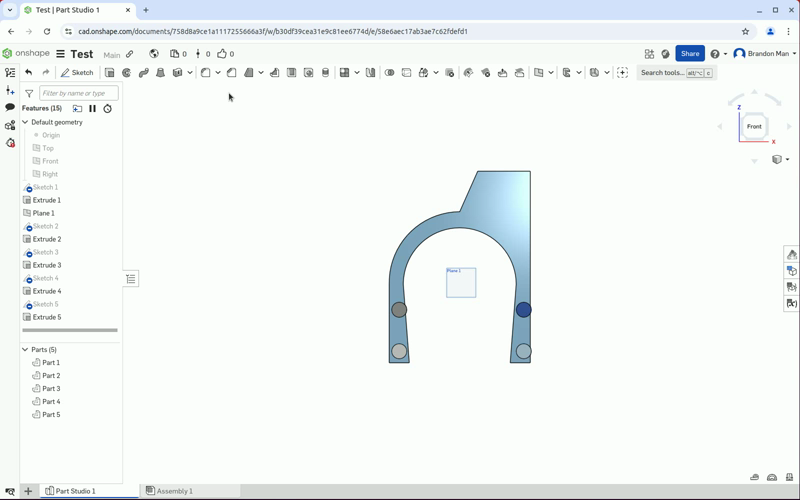
mouse_move(73, 352)
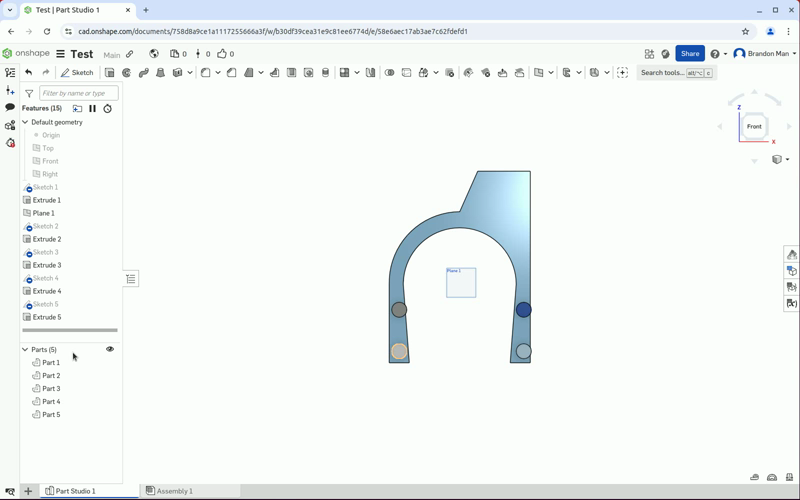
key(y)
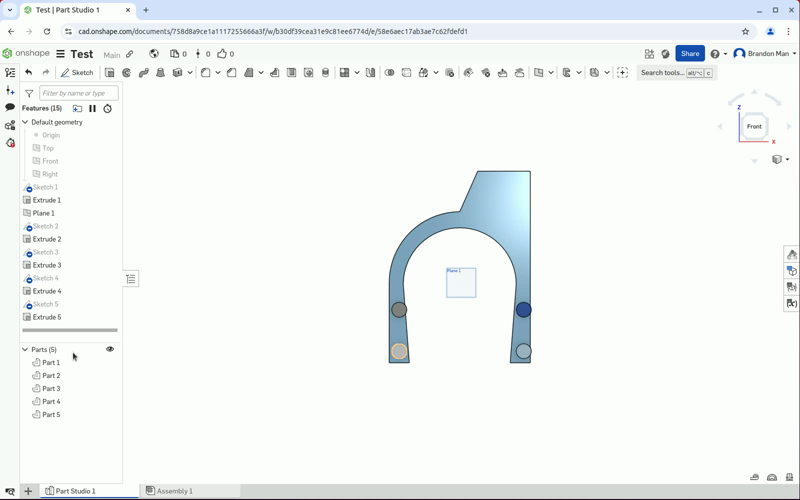
key(shift+p)
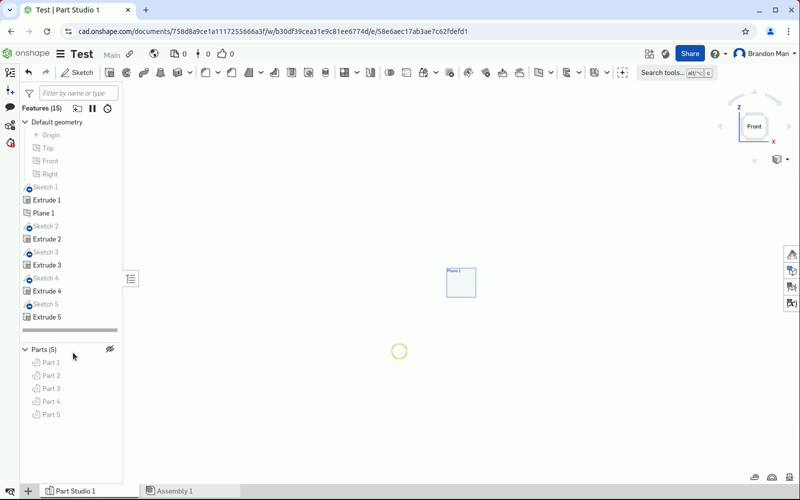
key(space)
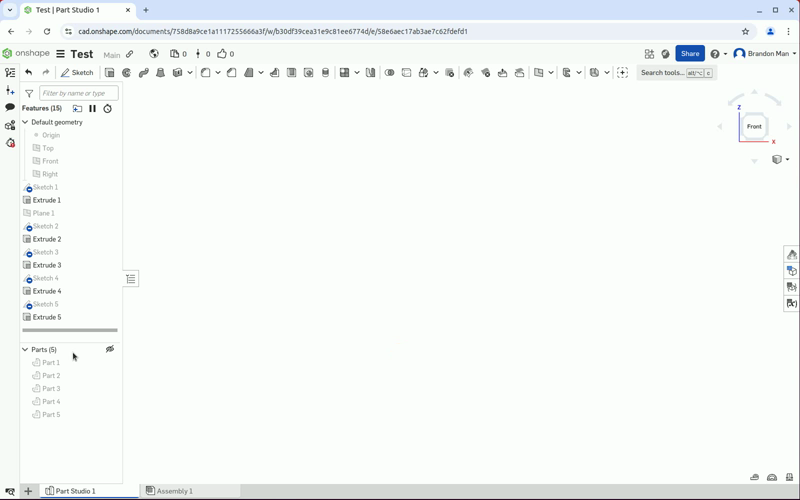
key_down(shift)
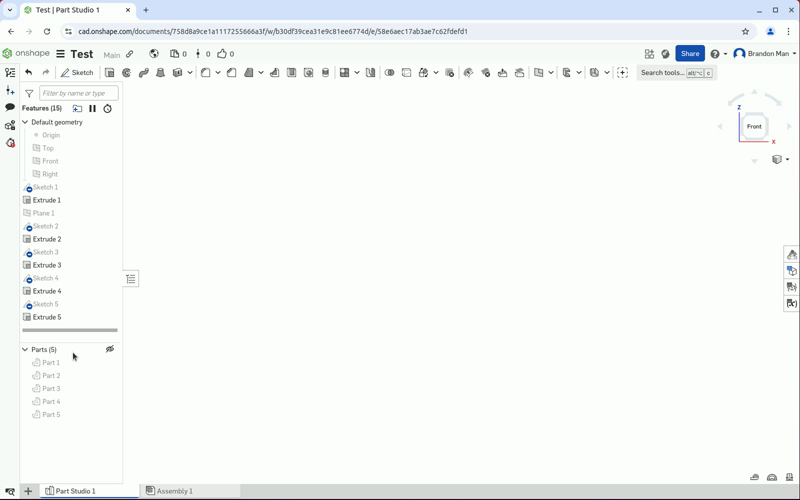
key(left)
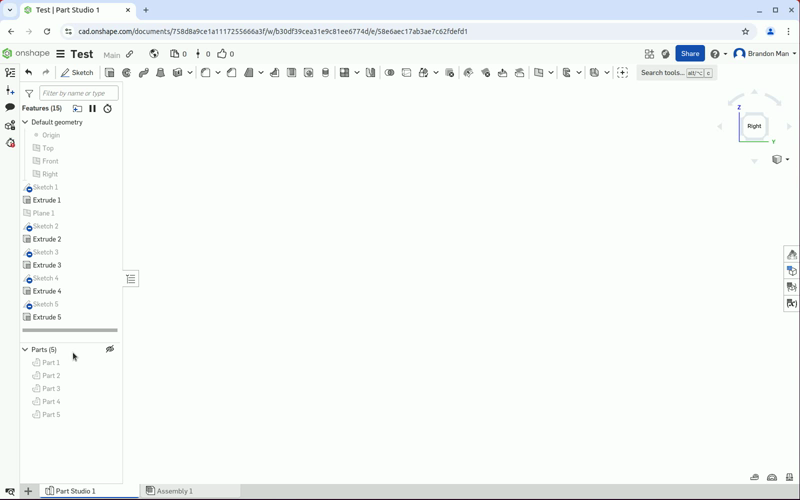
key_up(shift)
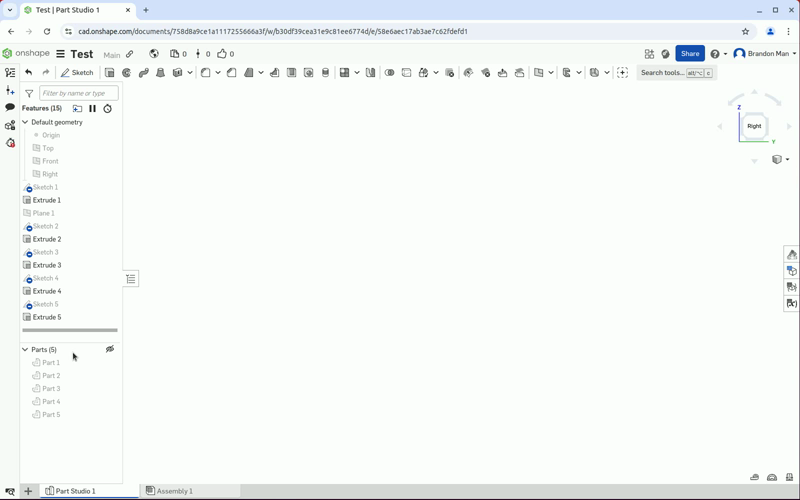
mouse_move(73, 352)
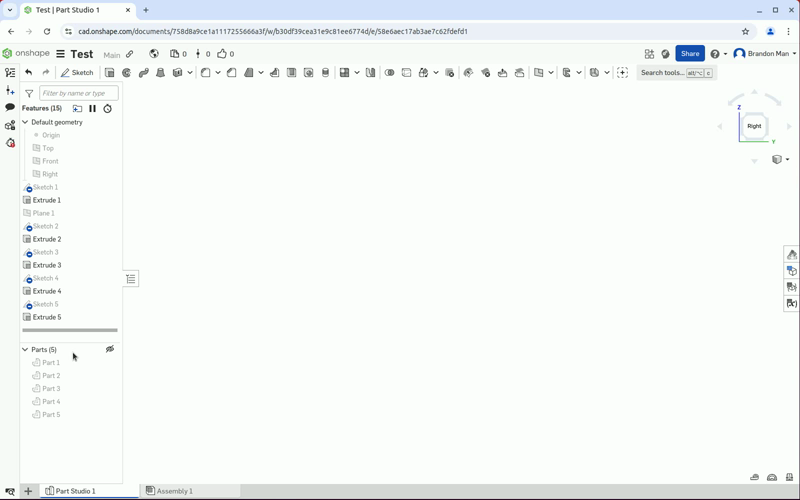
key(shift+y)
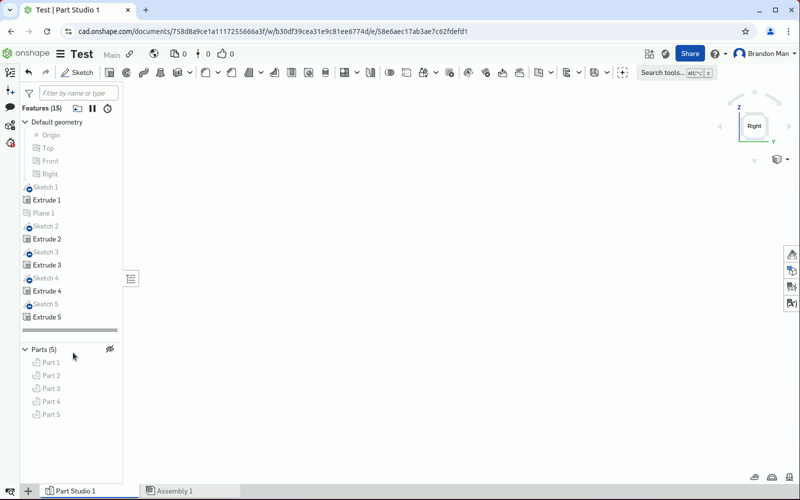
key(shift+s)
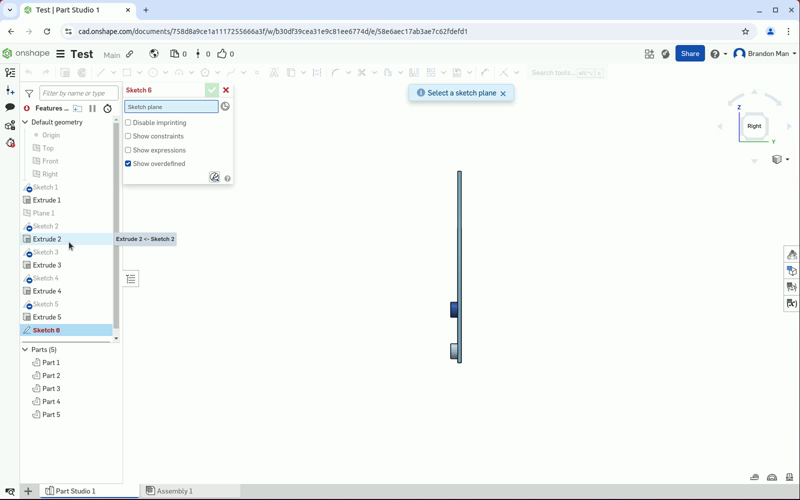
scroll(3)
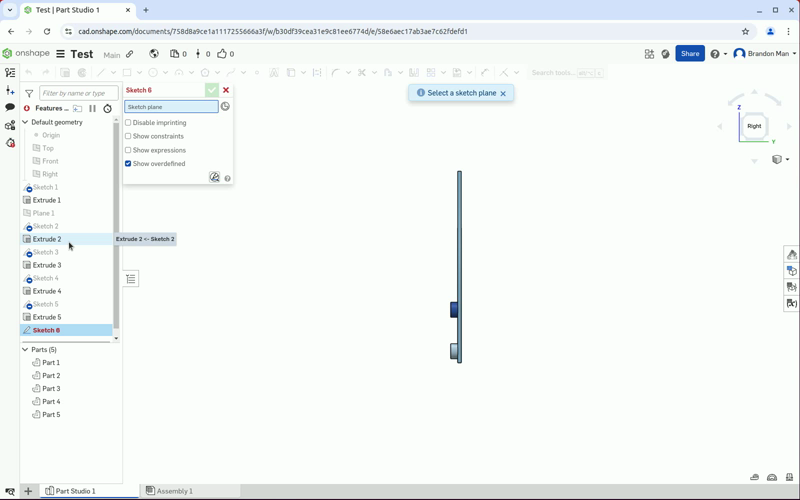
mouse_move(69, 176)
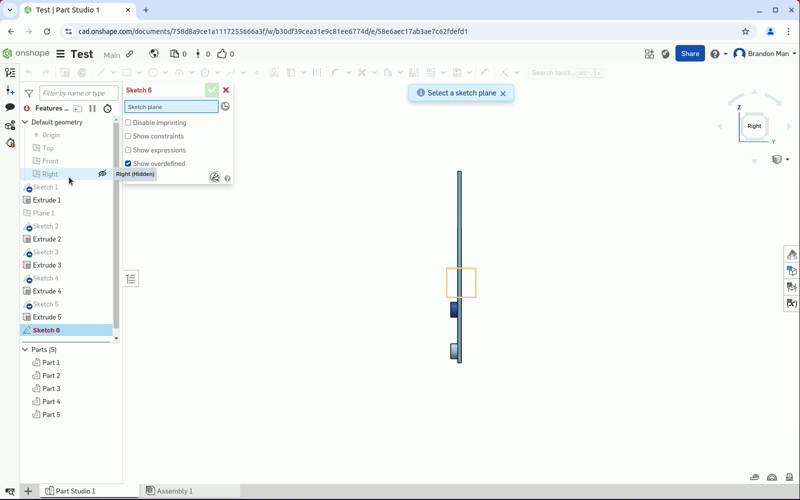
click(69, 176)
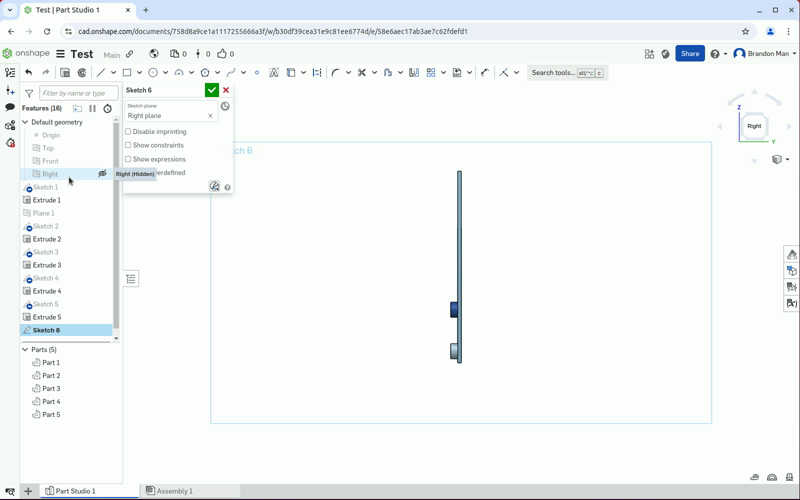
mouse_move(73, 352)
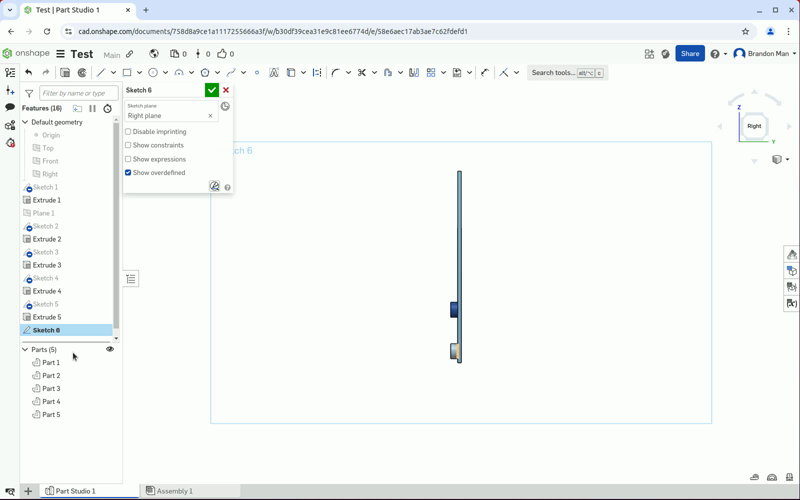
key(y)
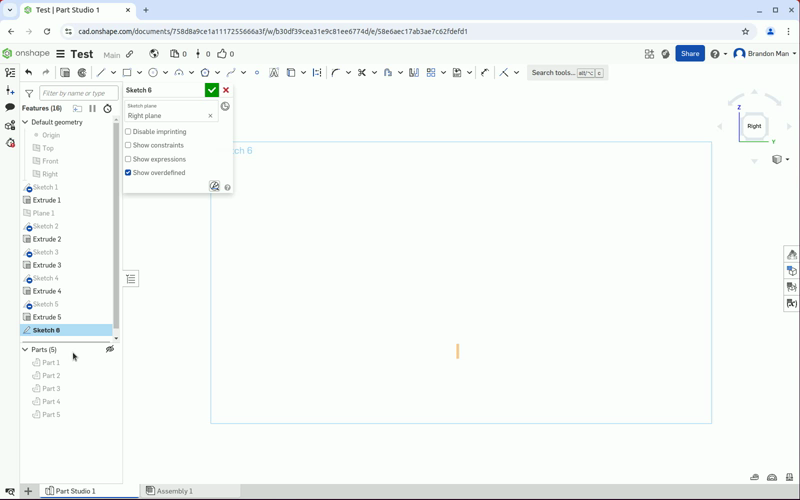
key(l)
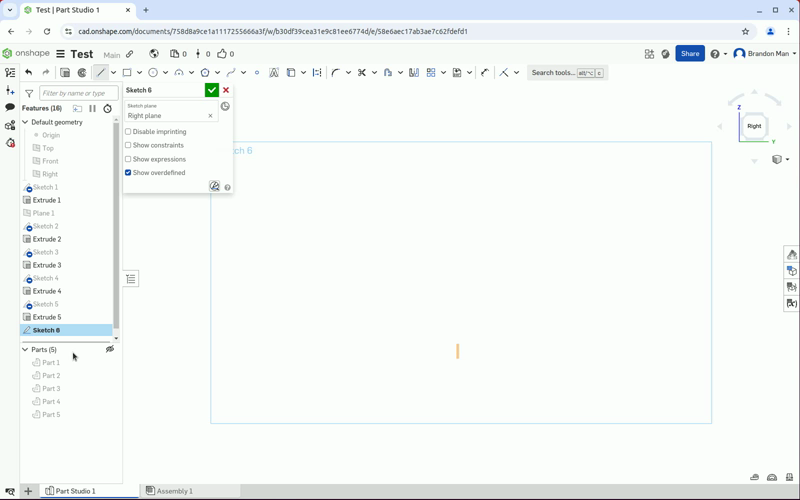
key_down(shift)
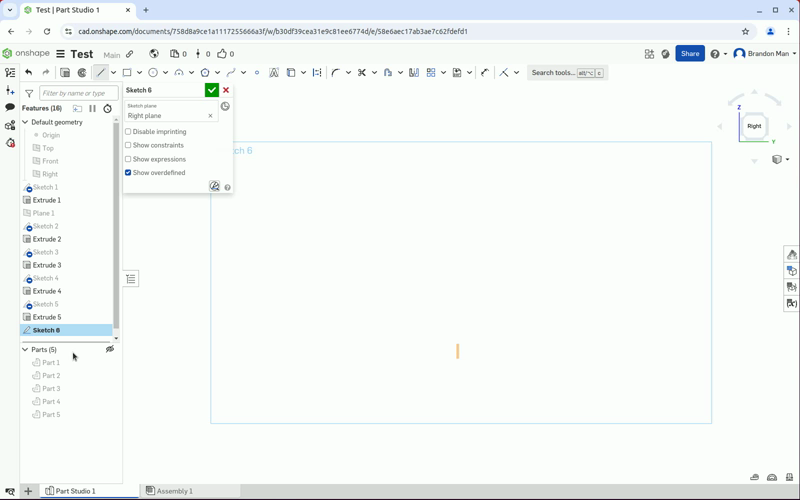
mouse_move(449, 320)
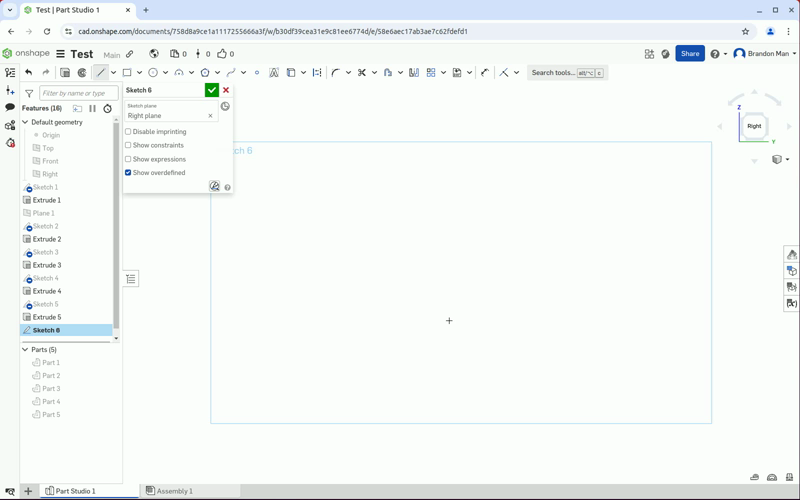
click(449, 320)
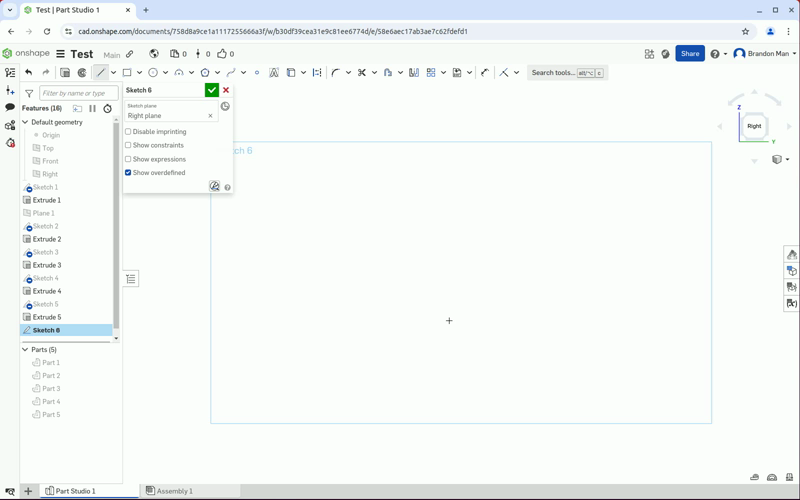
key_up(shift)
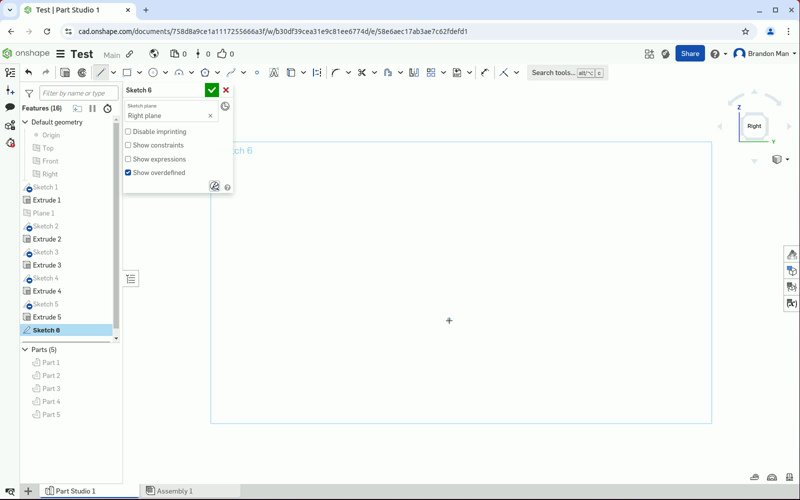
key_down(shift)
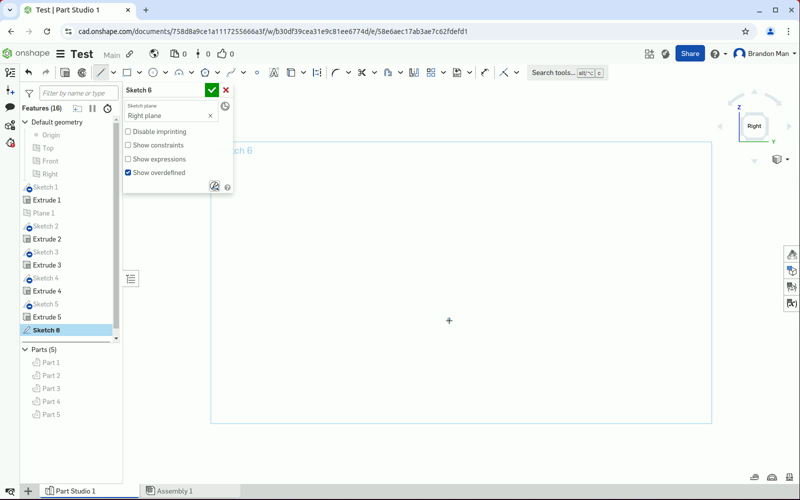
mouse_move(479, 320)
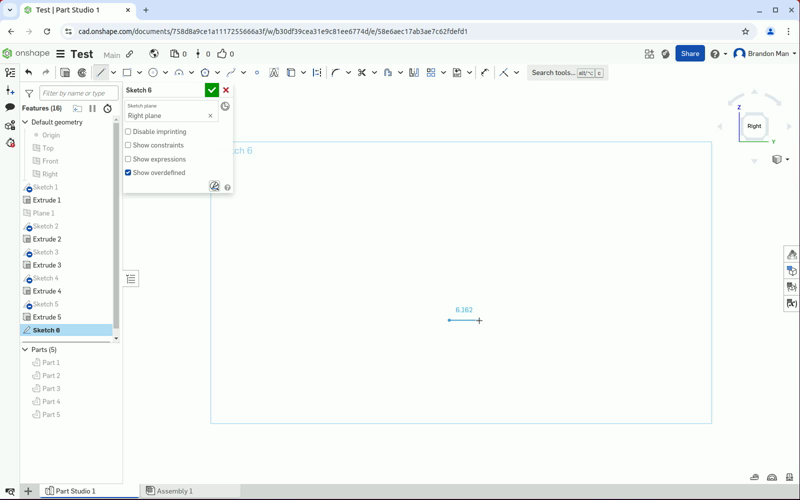
mouse_move(456, 320)
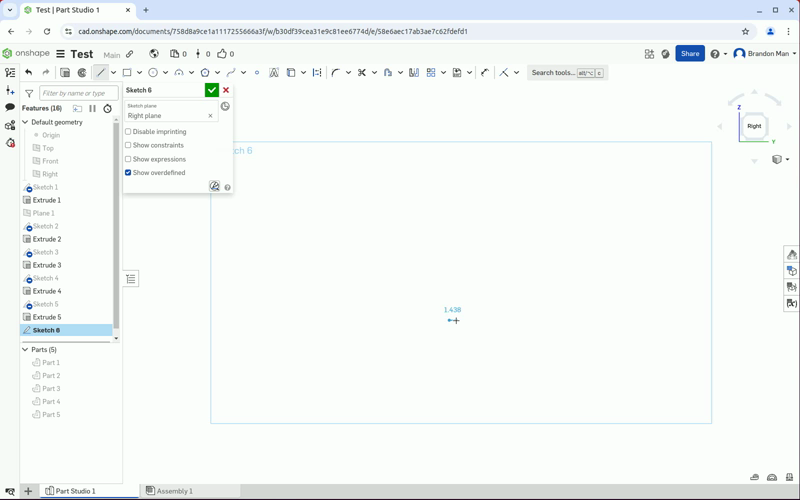
scroll(6)
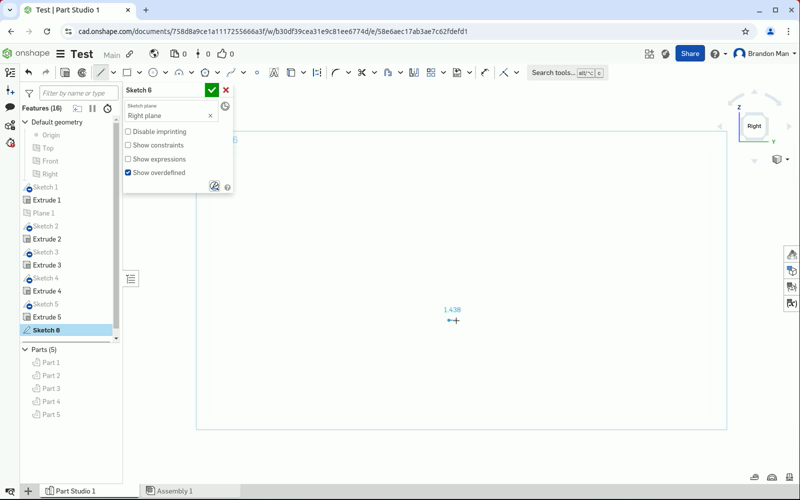
scroll(6)
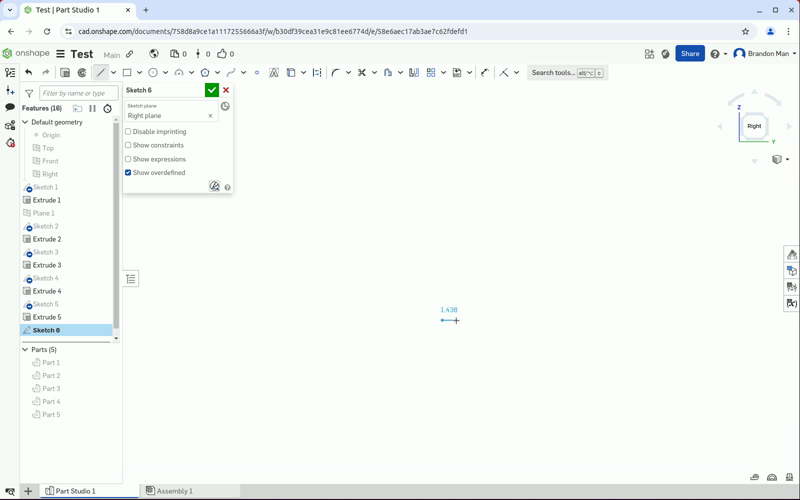
scroll(6)
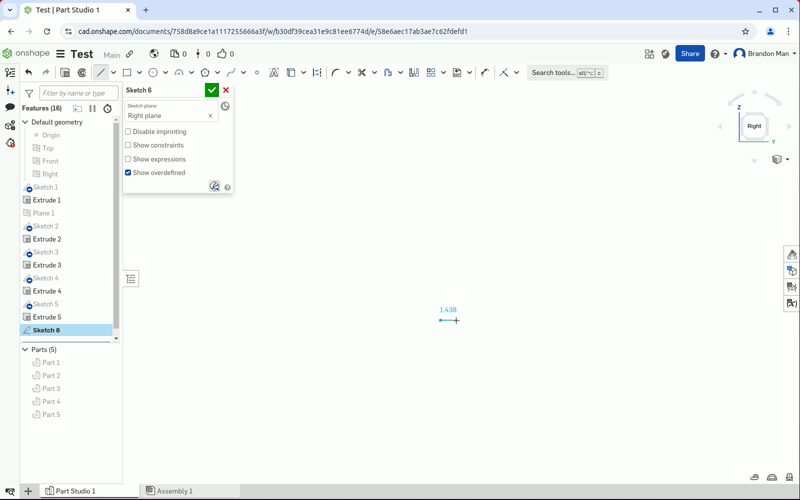
scroll(6)
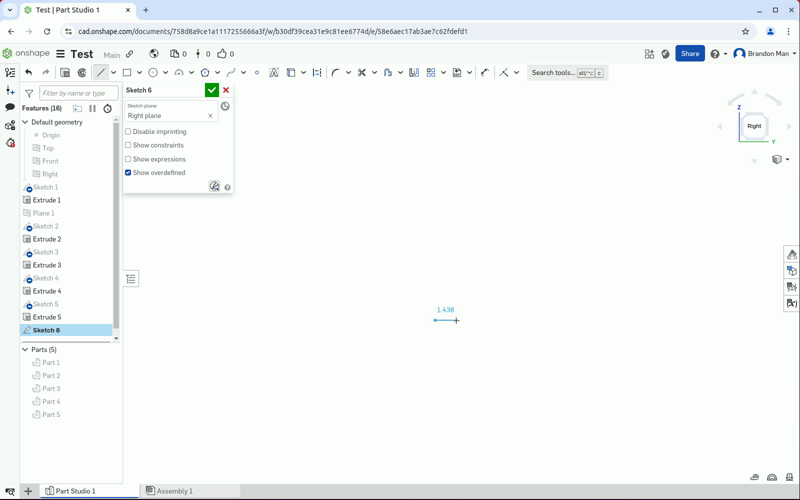
scroll(6)
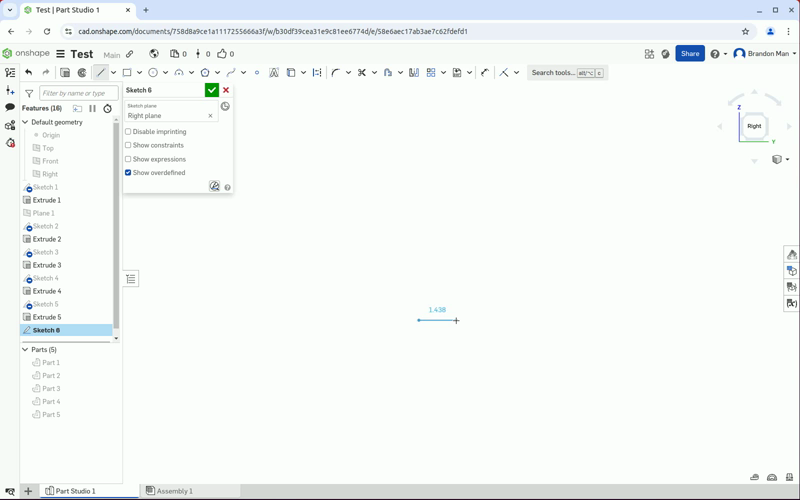
scroll(6)
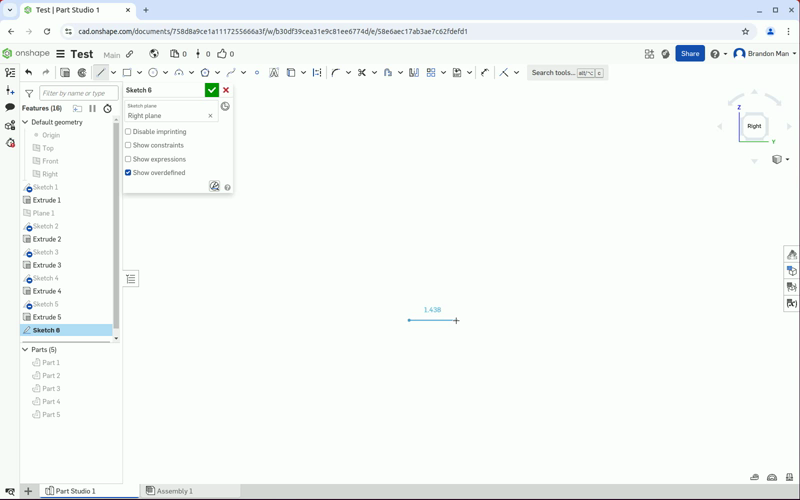
scroll(6)
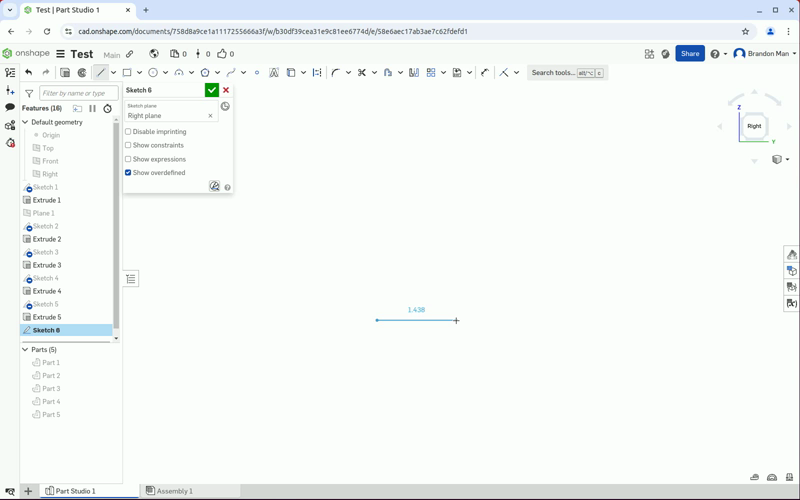
click(456, 320)
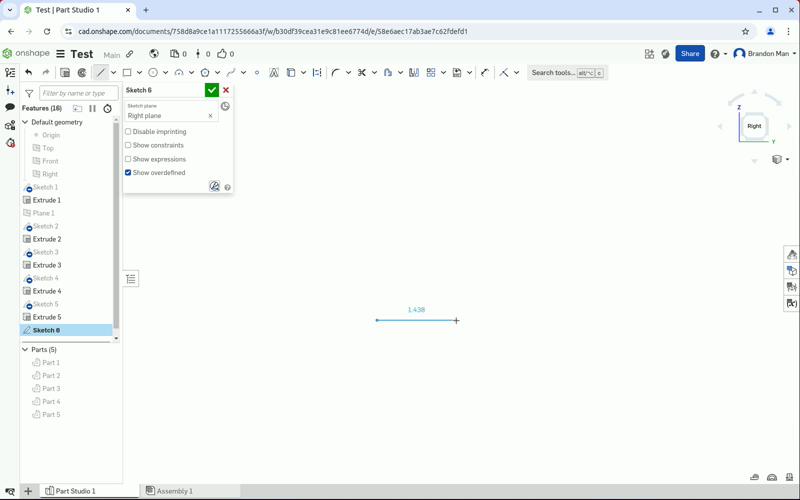
scroll(-6)
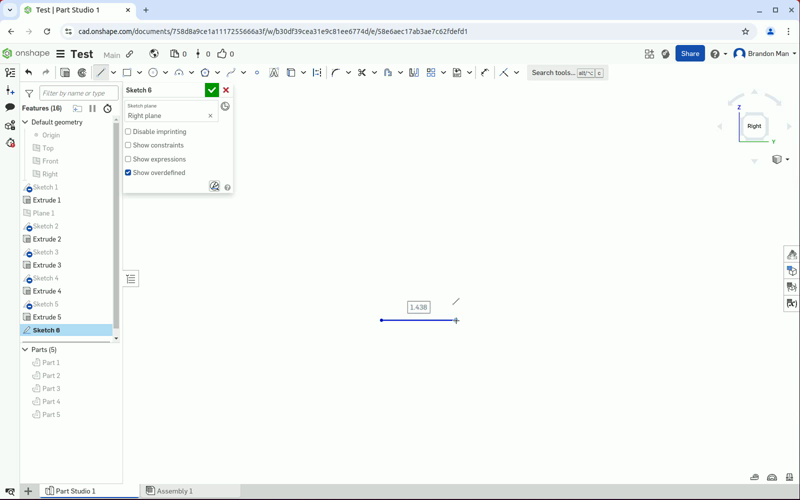
scroll(-6)
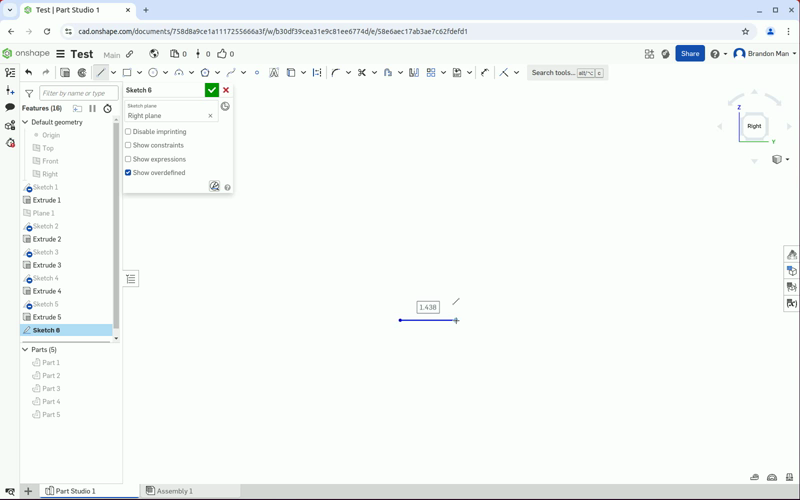
scroll(-6)
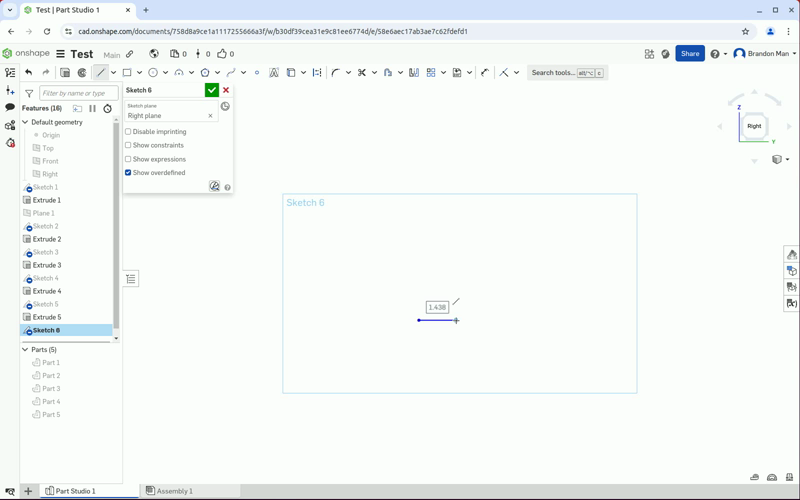
scroll(-6)
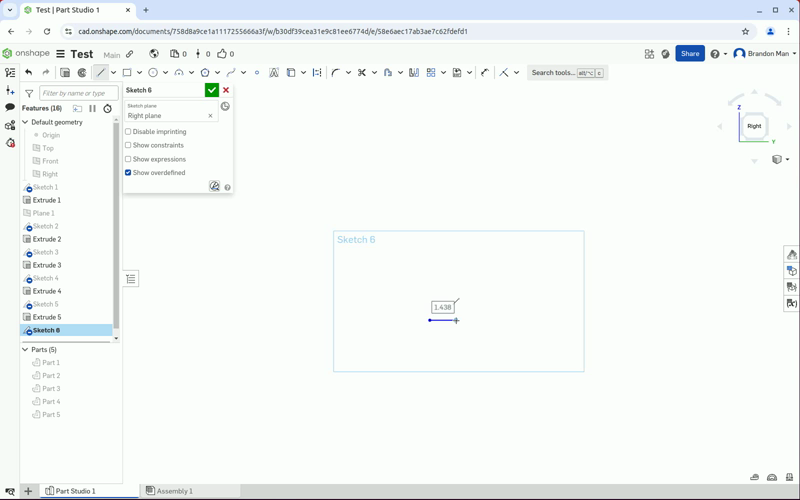
scroll(-6)
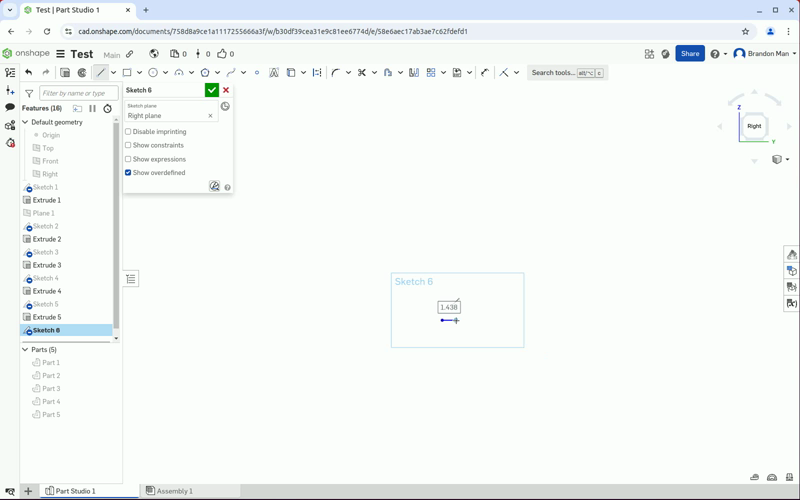
scroll(-6)
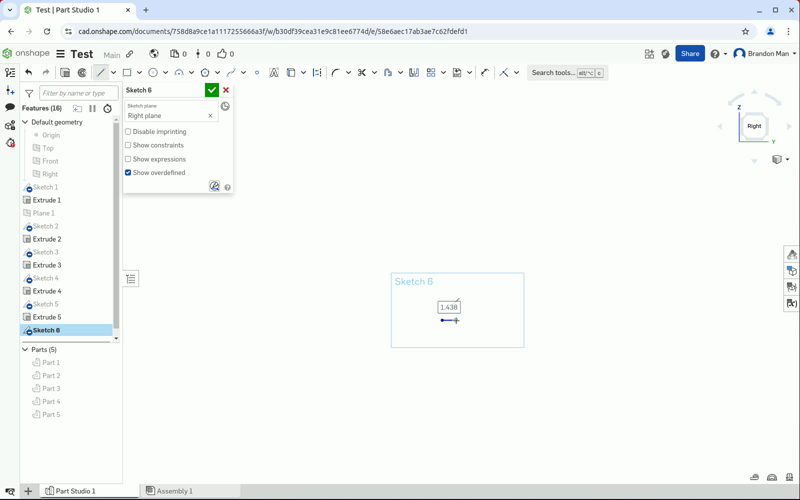
scroll(-6)
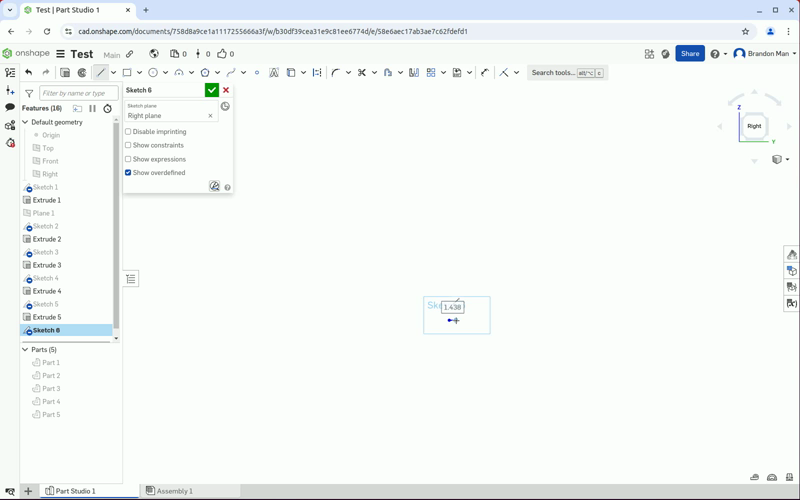
key_up(shift)
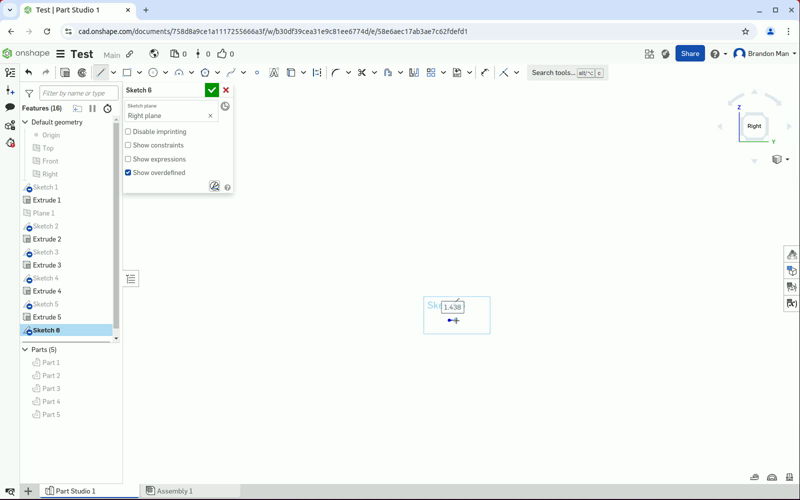
key_down(shift)
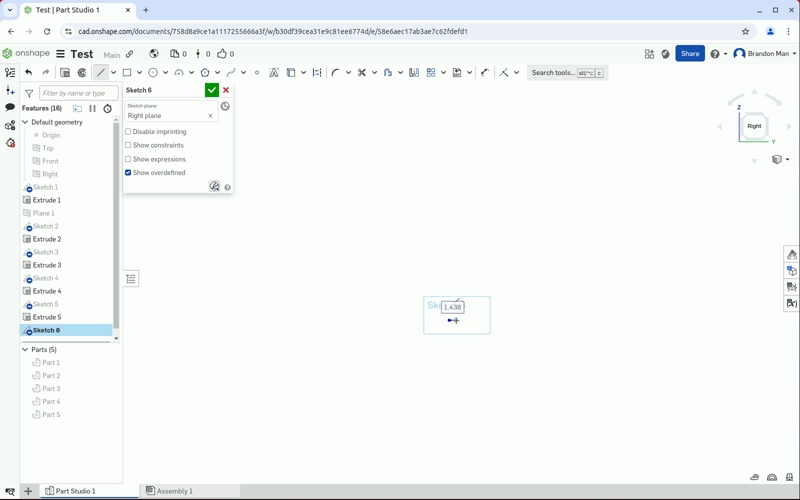
mouse_move(486, 320)
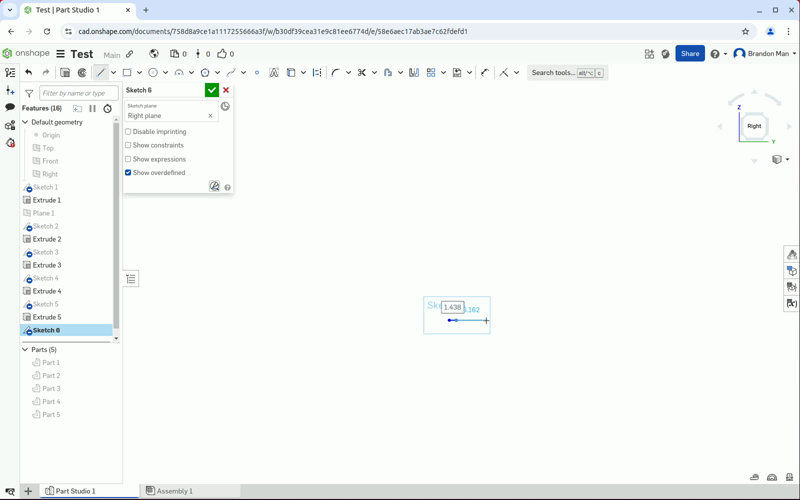
mouse_move(449, 306)
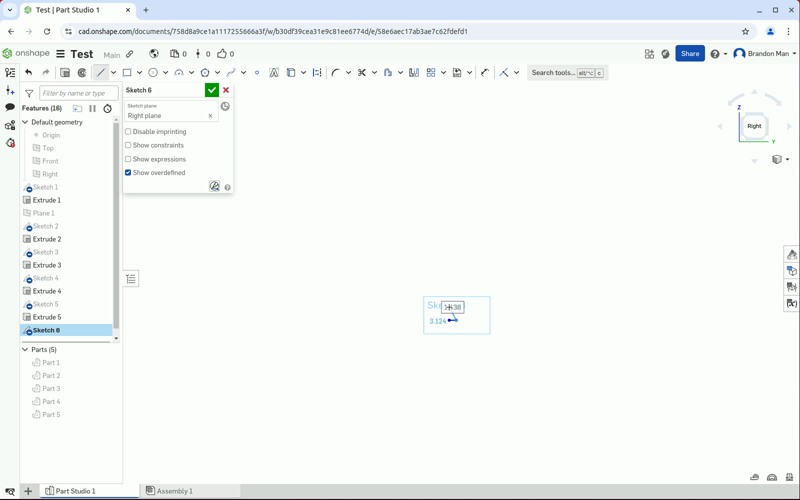
click(449, 306)
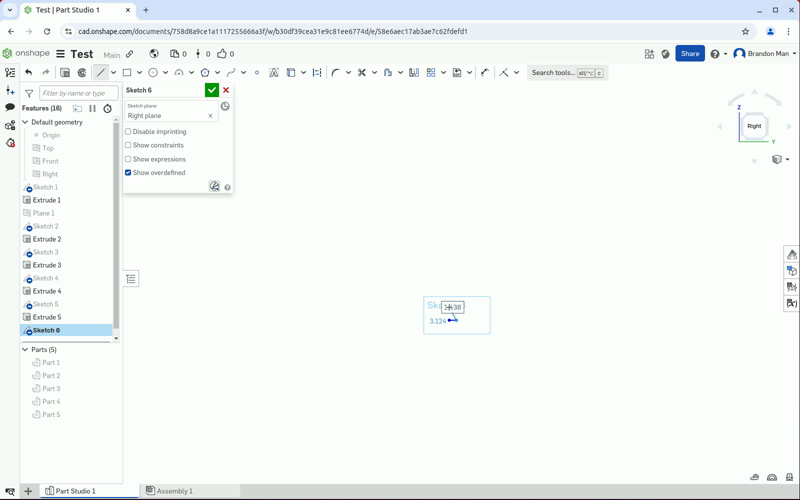
key_up(shift)
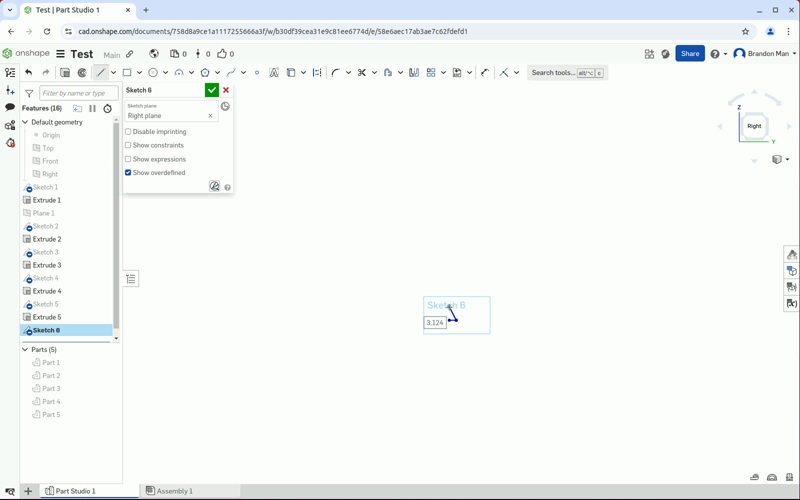
mouse_move(479, 306)
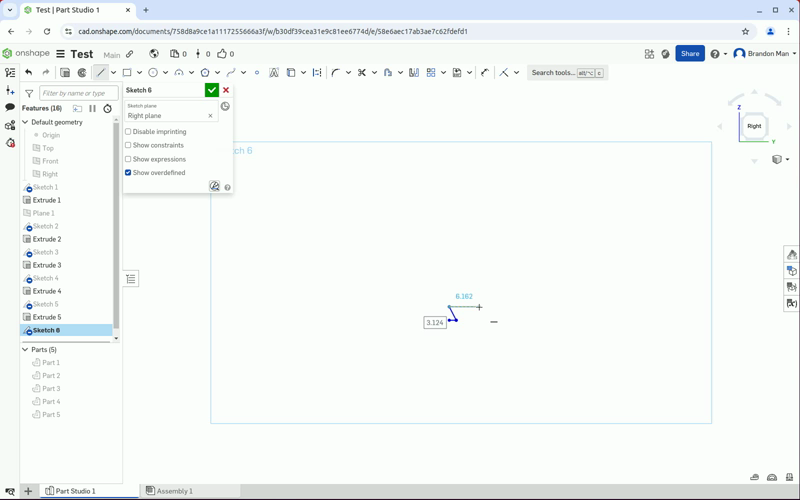
key_down(shift)
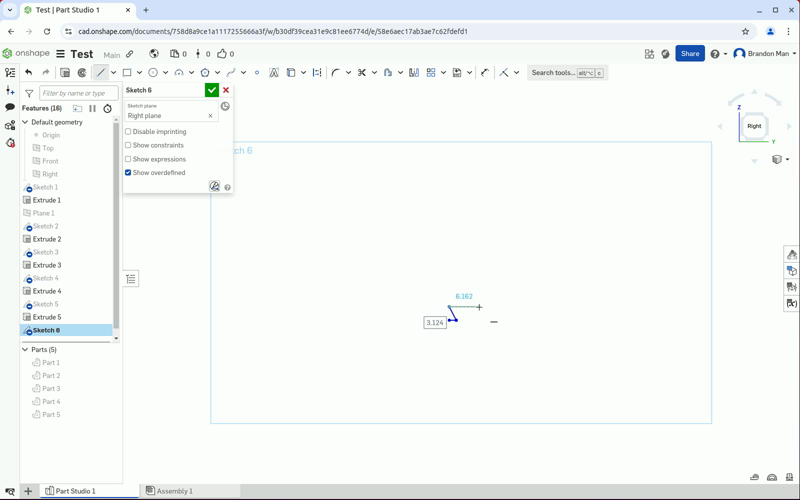
mouse_move(449, 320)
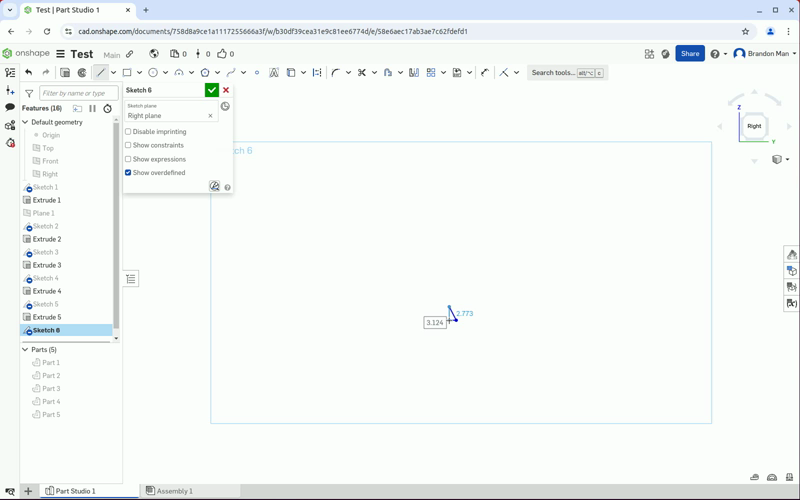
key_up(shift)
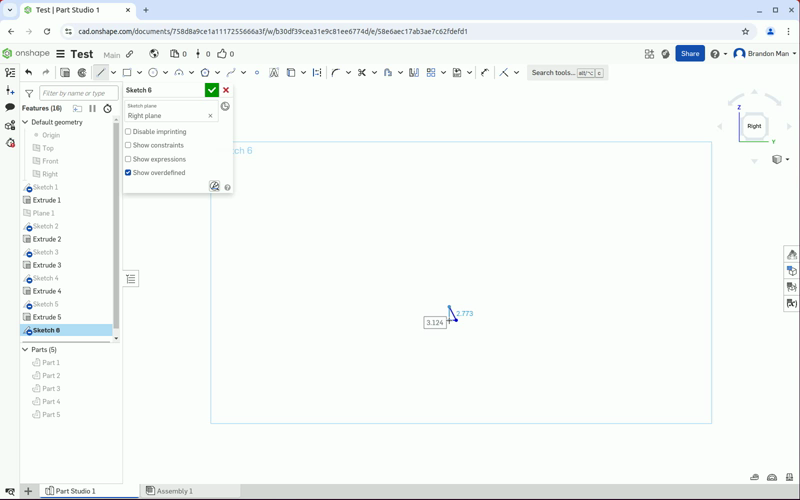
click(449, 320)
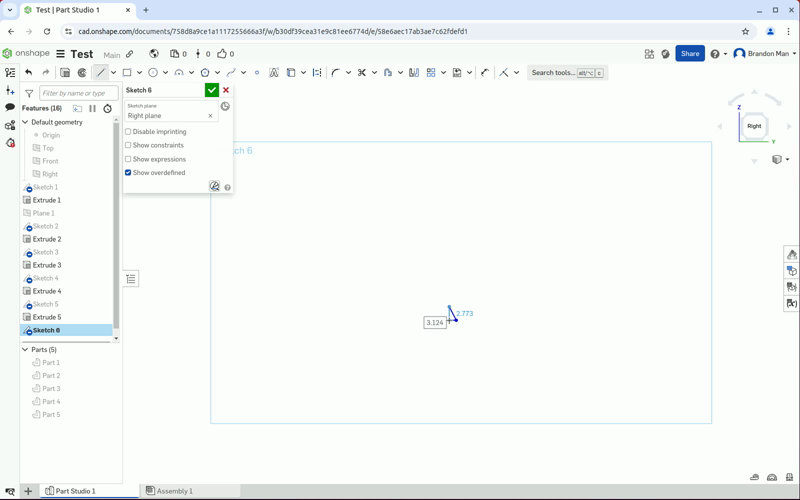
key(esc)
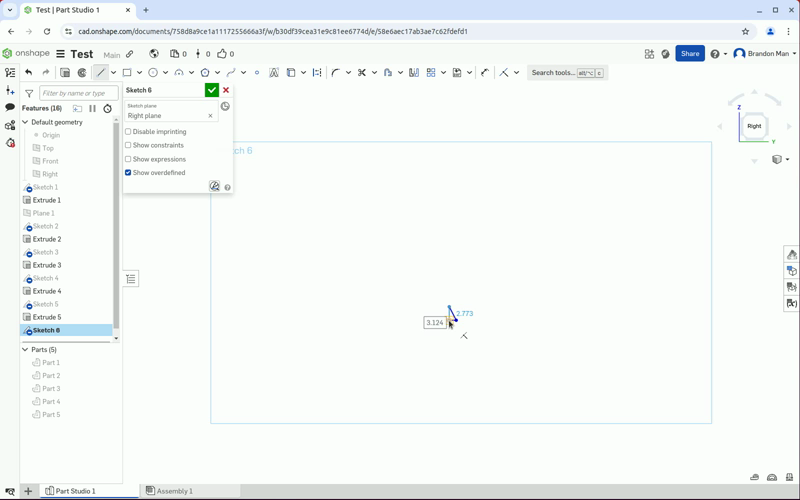
mouse_move(453, 316)
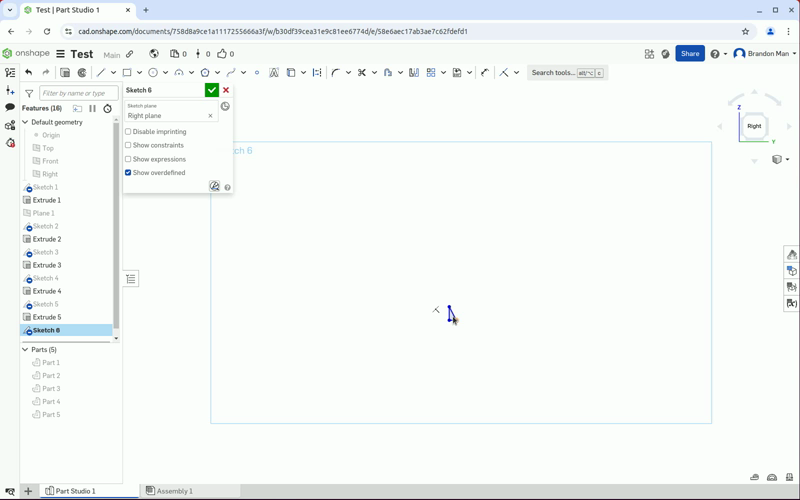
scroll(6)
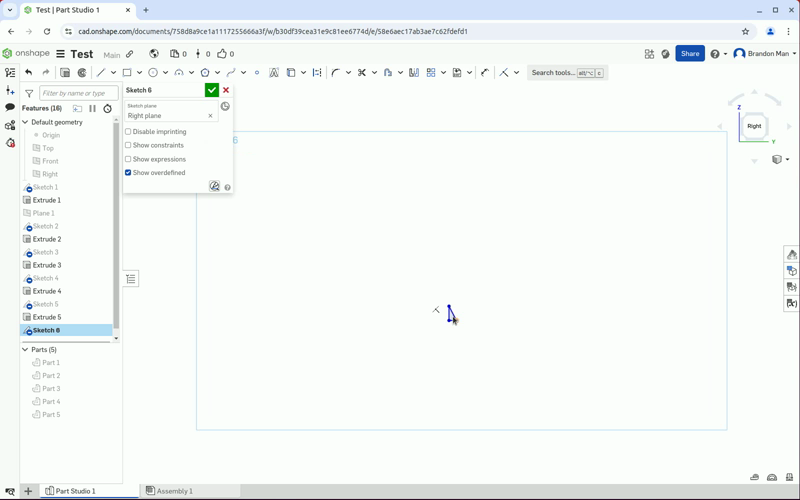
scroll(6)
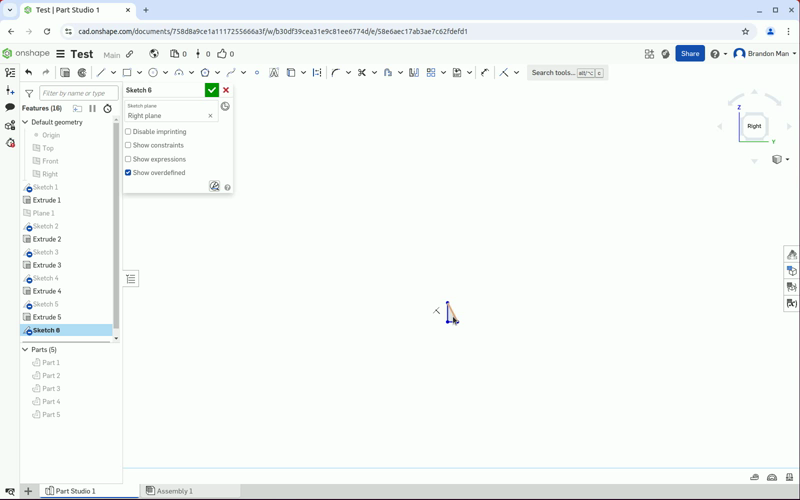
scroll(6)
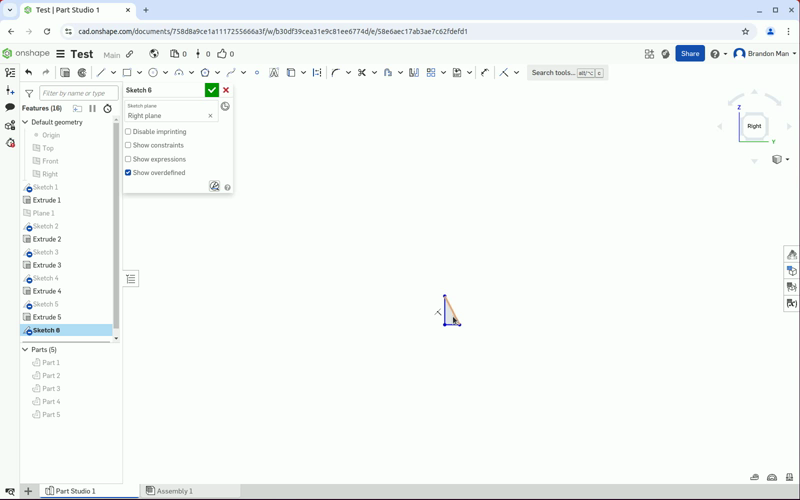
scroll(6)
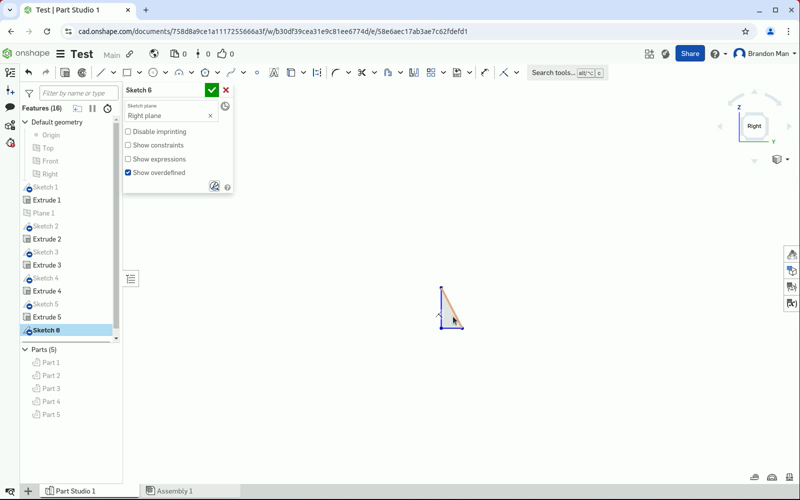
scroll(6)
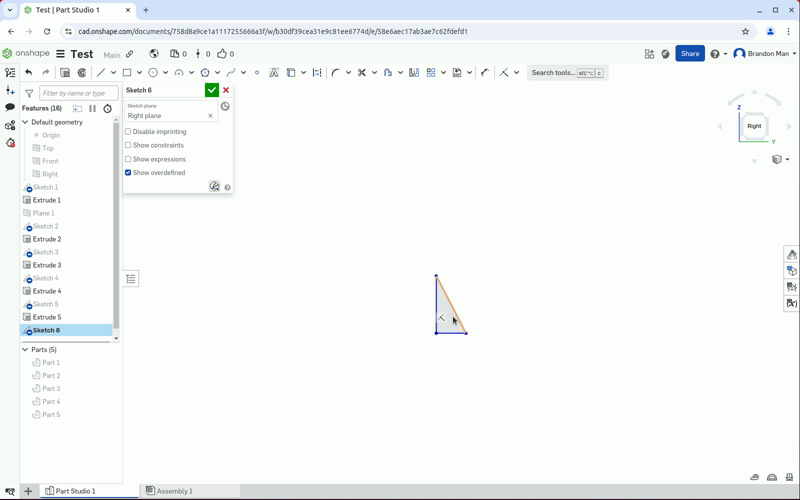
scroll(6)
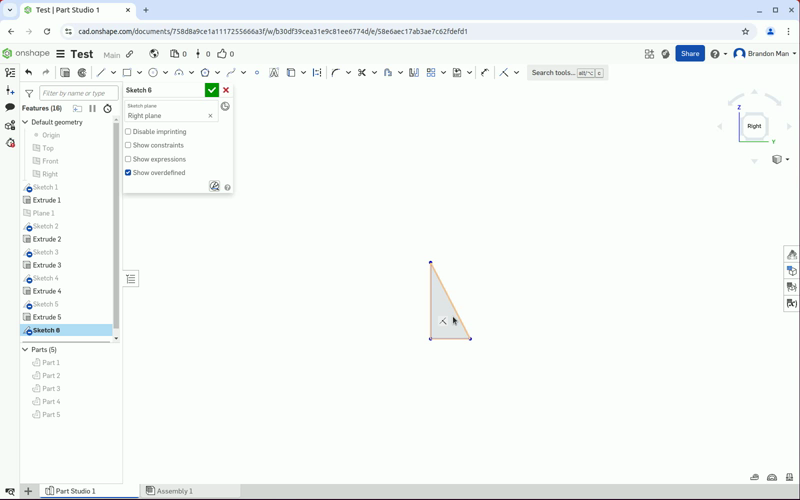
scroll(6)
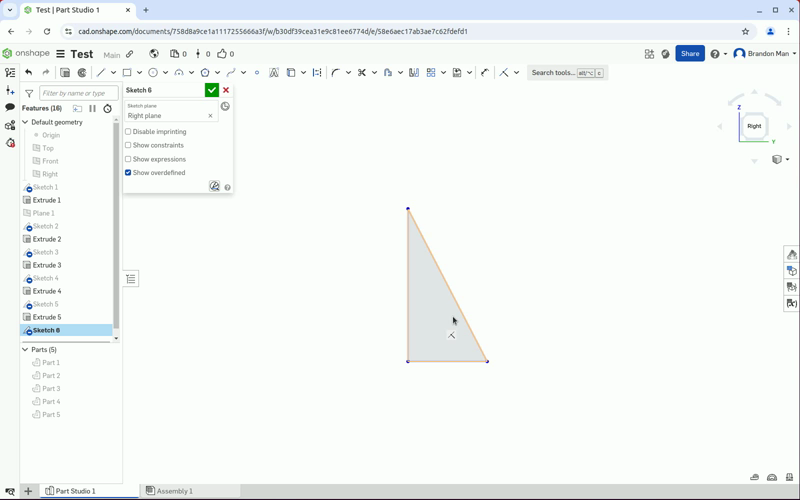
click(453, 316)
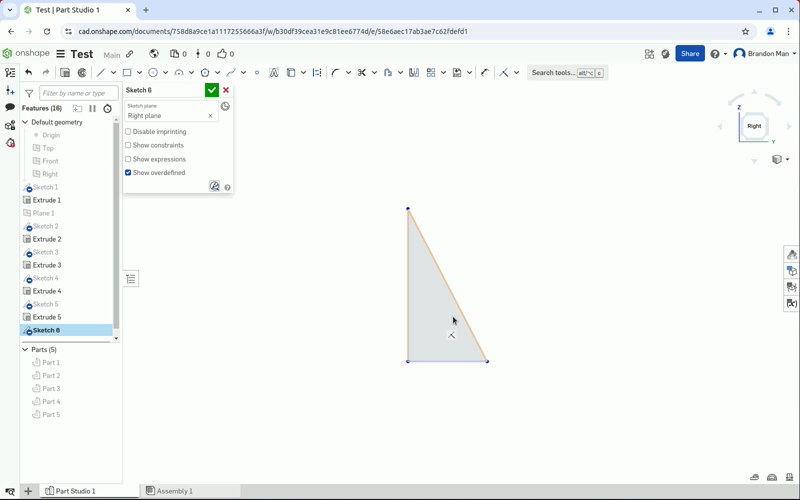
scroll(-6)
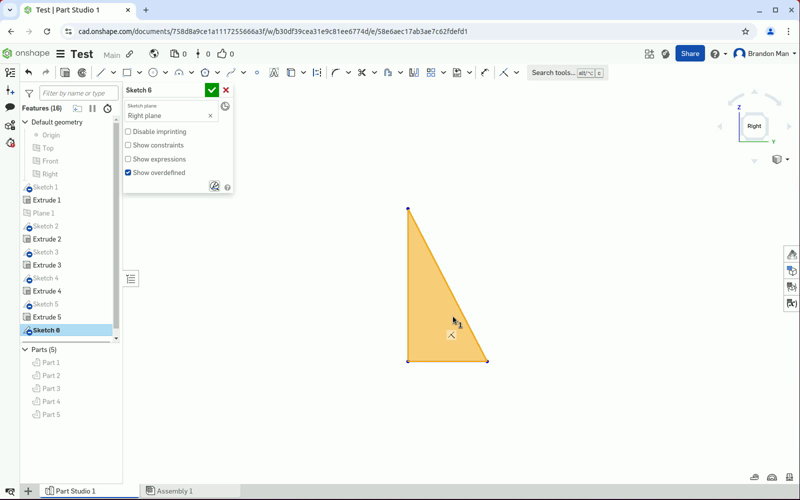
scroll(-6)
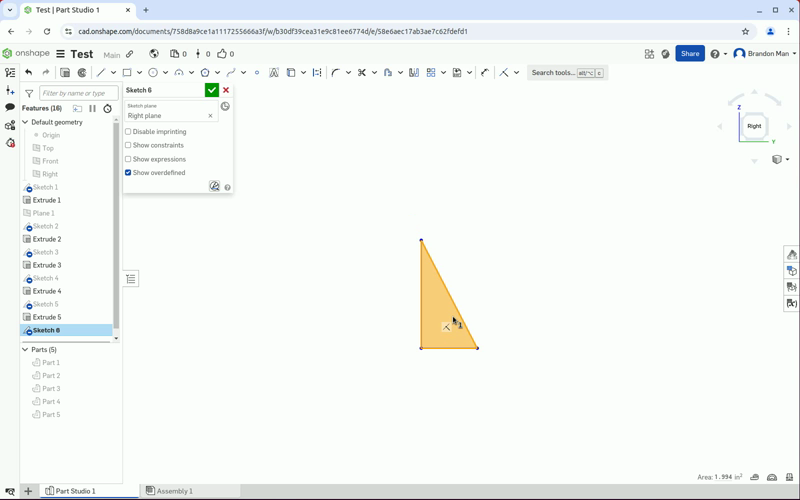
scroll(-6)
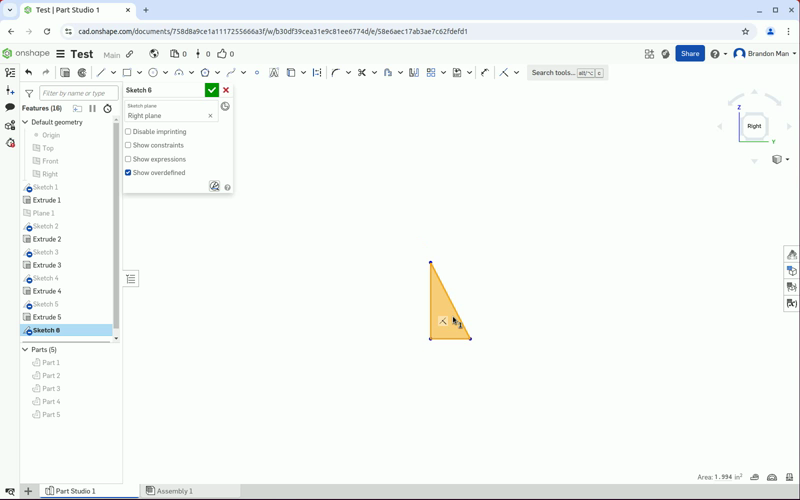
scroll(-6)
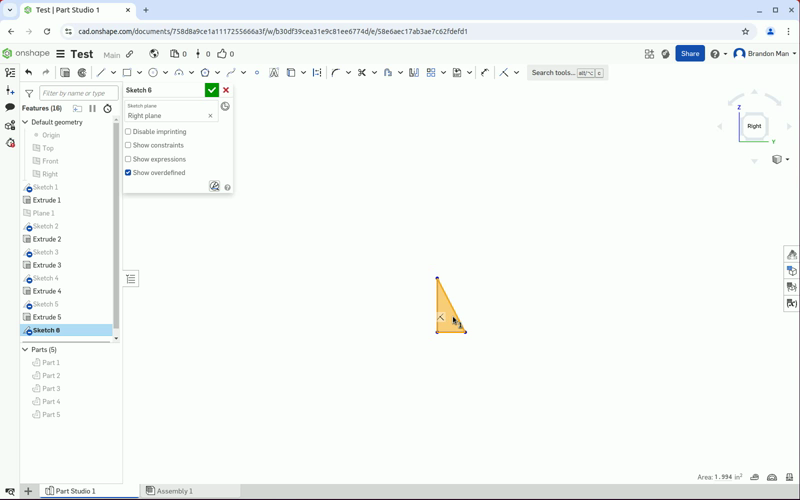
scroll(-6)
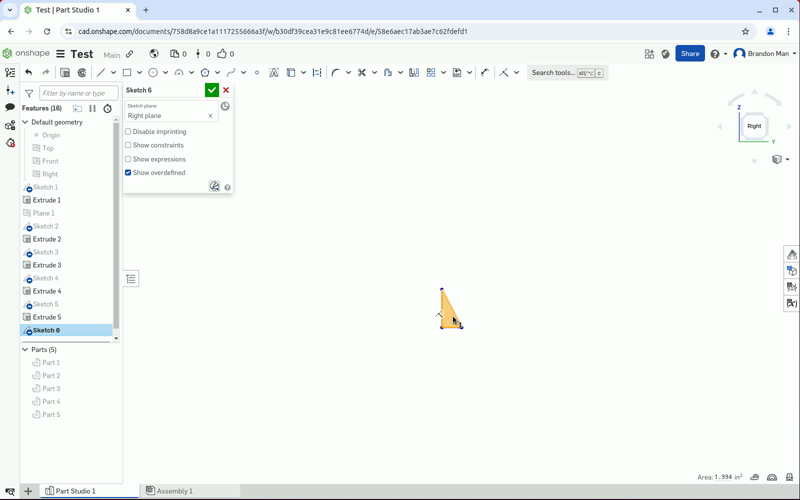
scroll(-6)
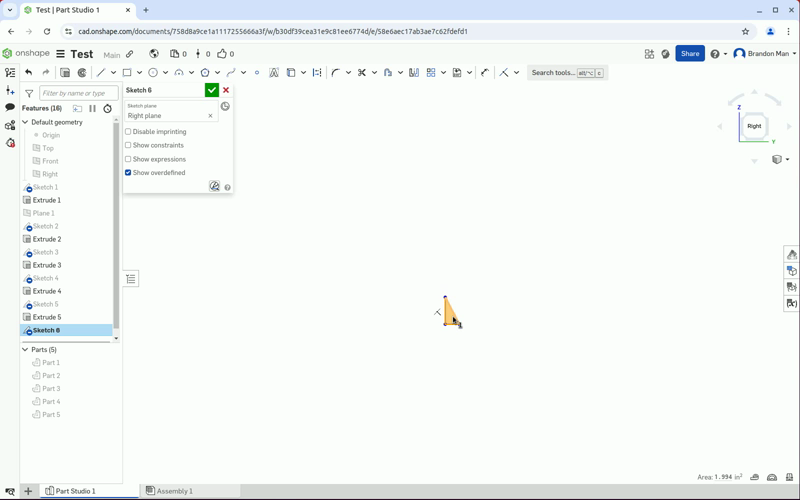
scroll(-6)
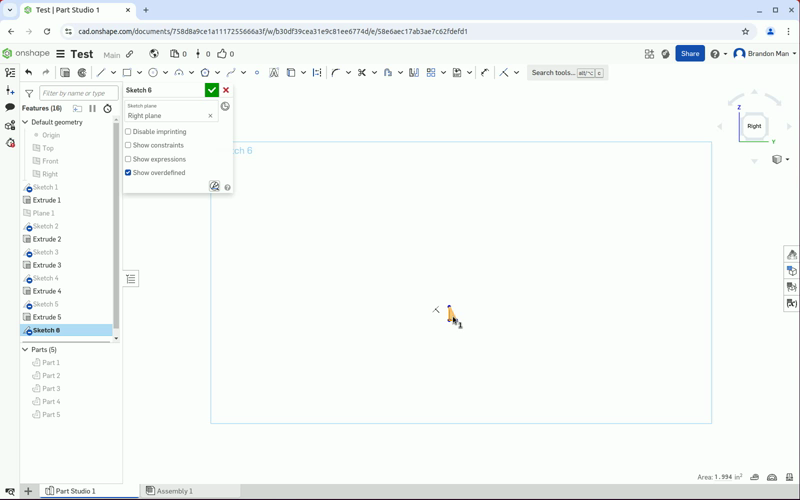
mouse_move(73, 352)
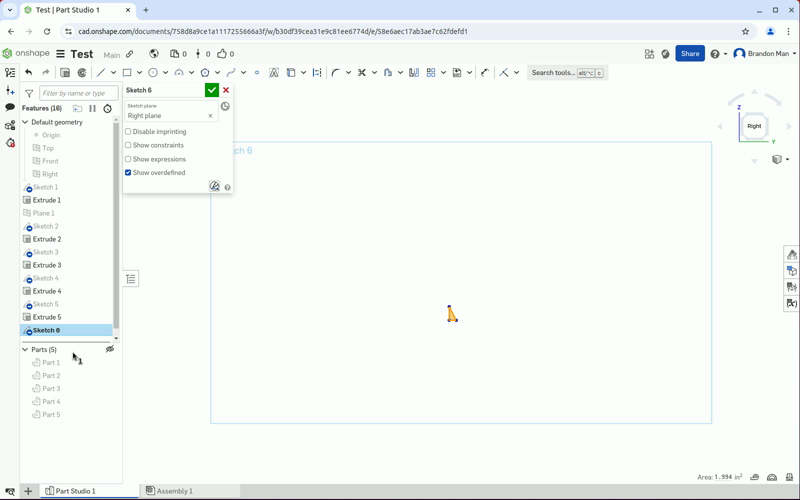
key(shift+y)
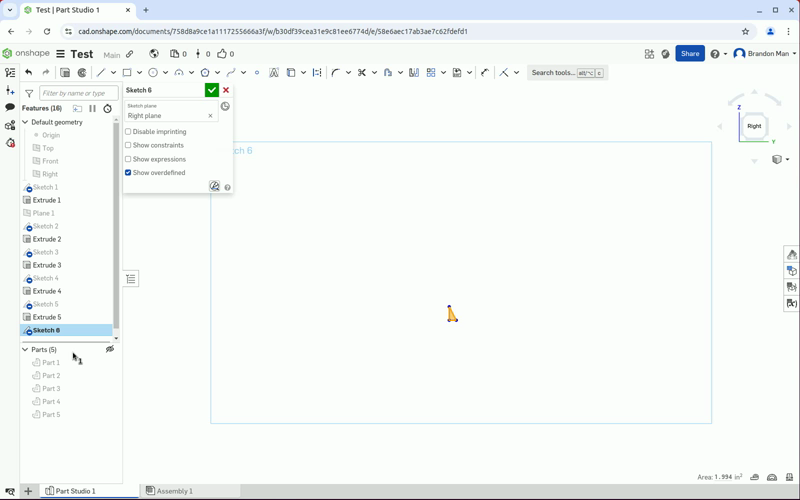
key(shift+e)
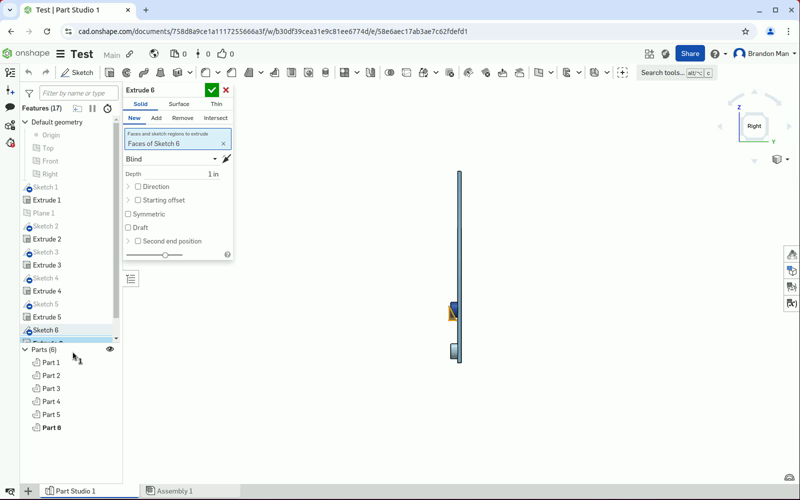
mouse_move(143, 106)
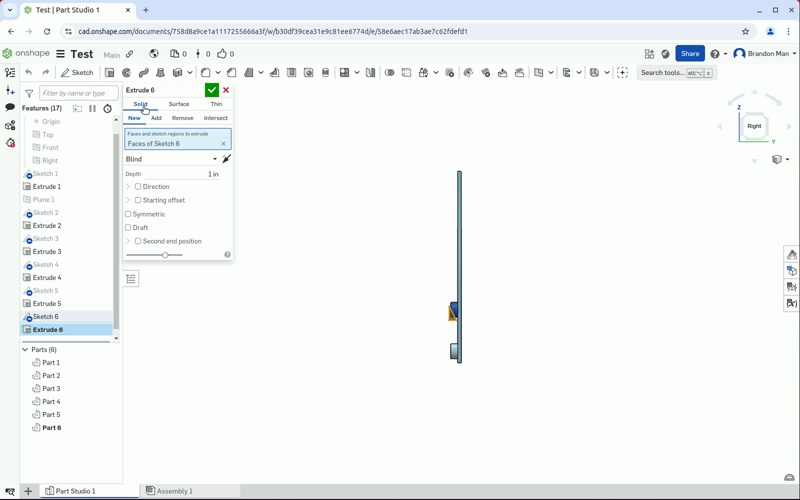
click(143, 106)
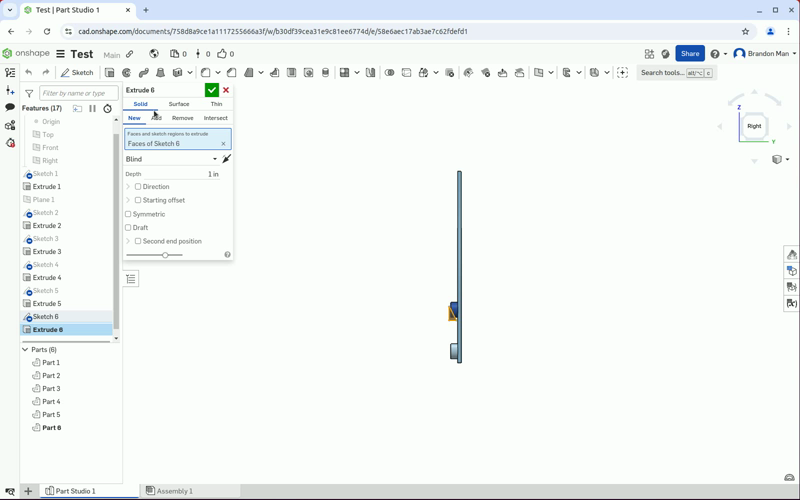
mouse_move(186, 120)
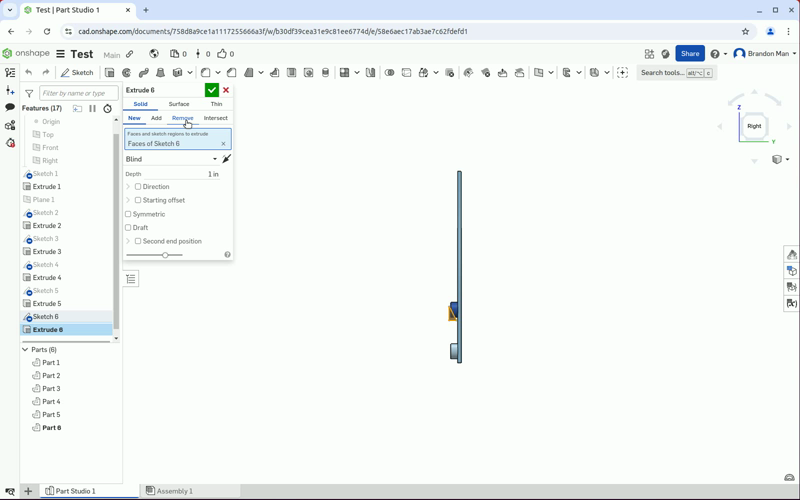
click(186, 120)
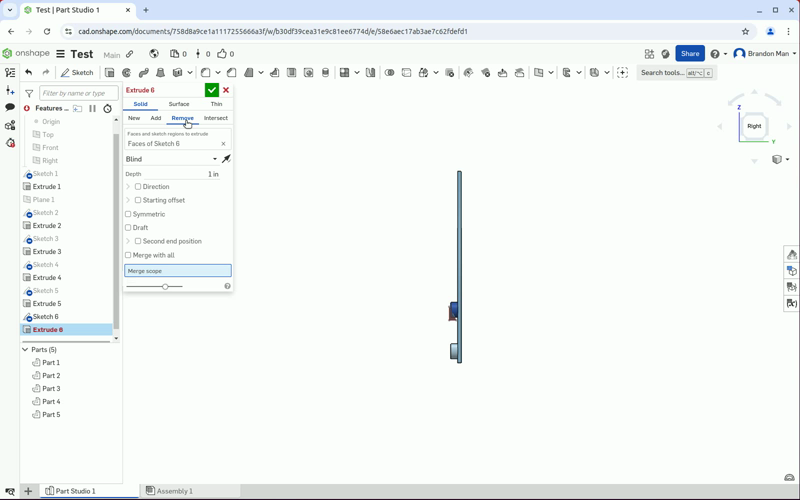
key(tab, 4)
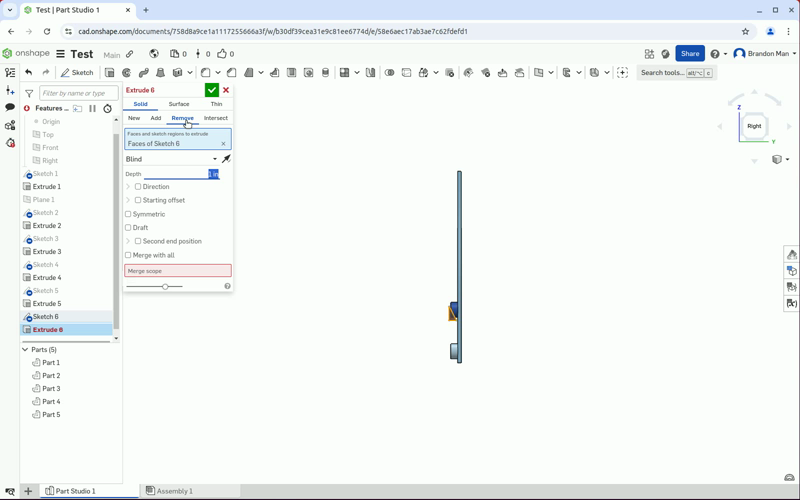
text(28.886)
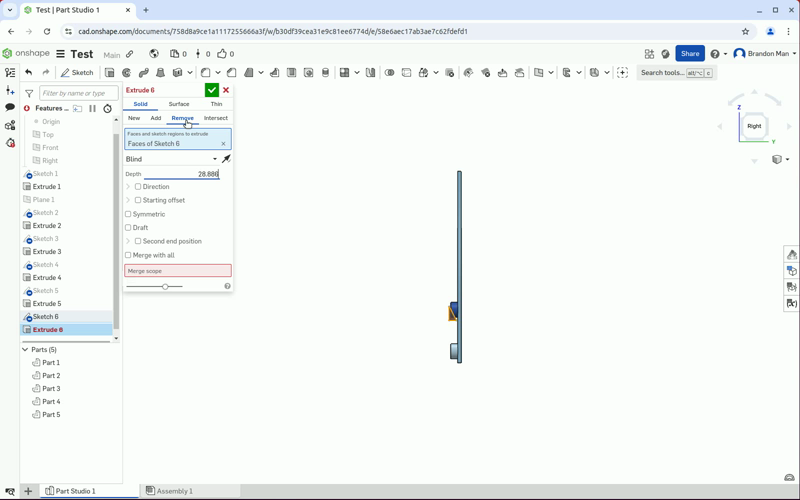
key(tab, 3)
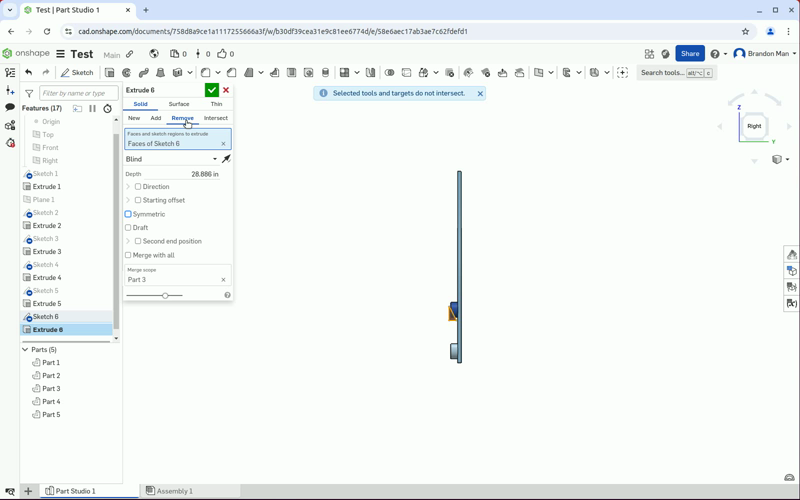
key(space)
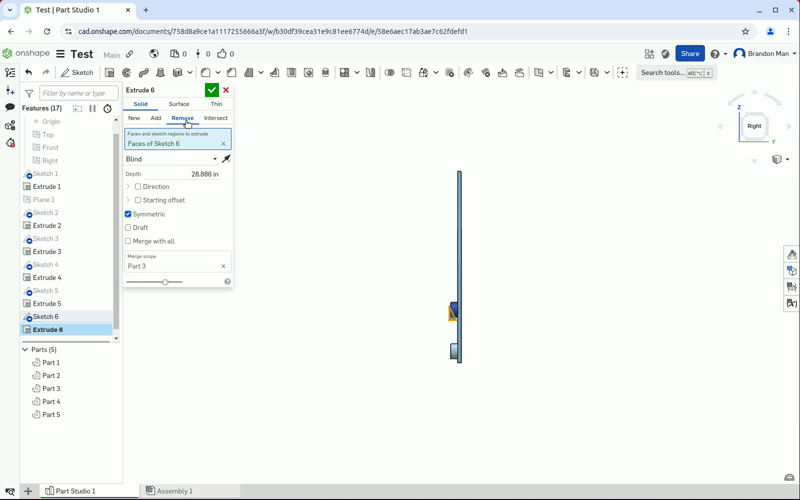
key(tab, 2)
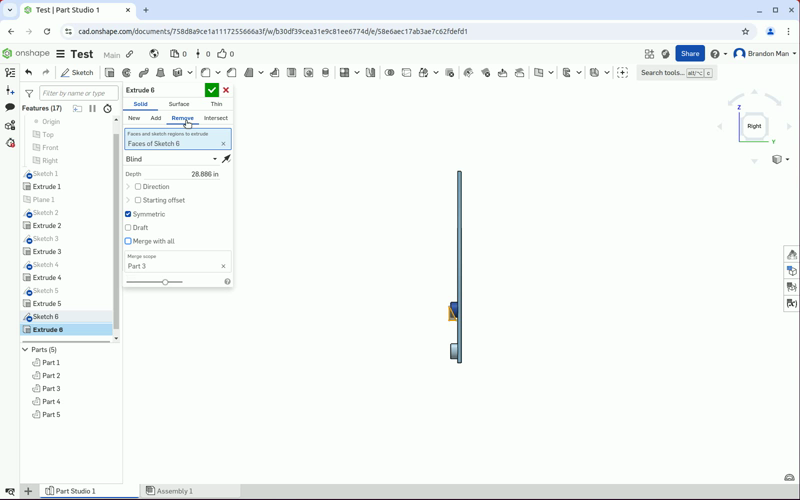
key(space)
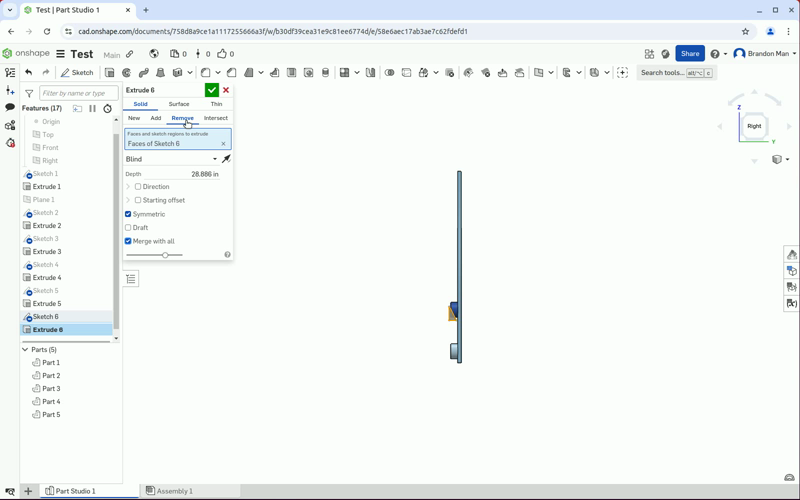
key(enter)
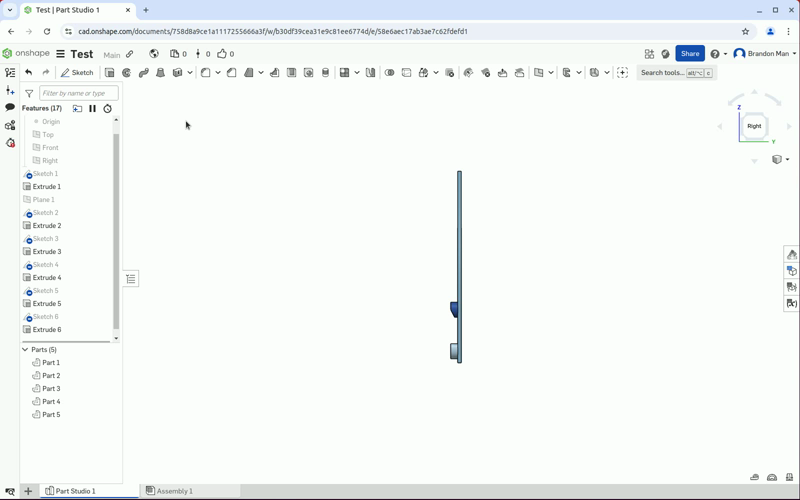
key(shift+h)
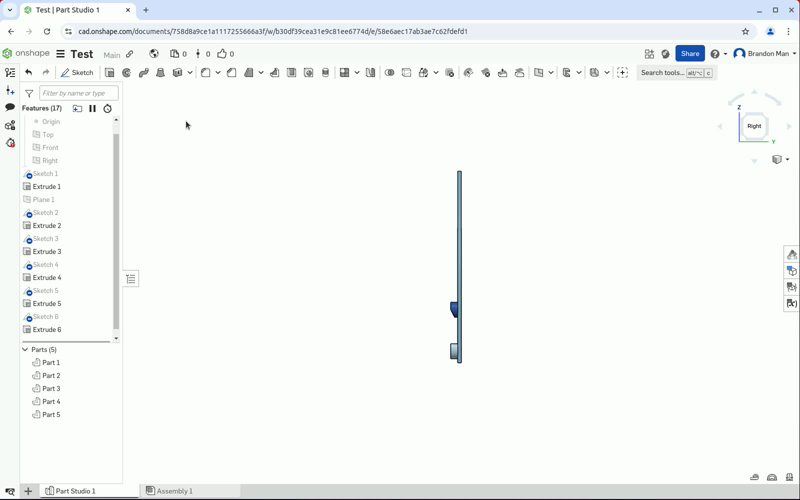
key(shift+h)
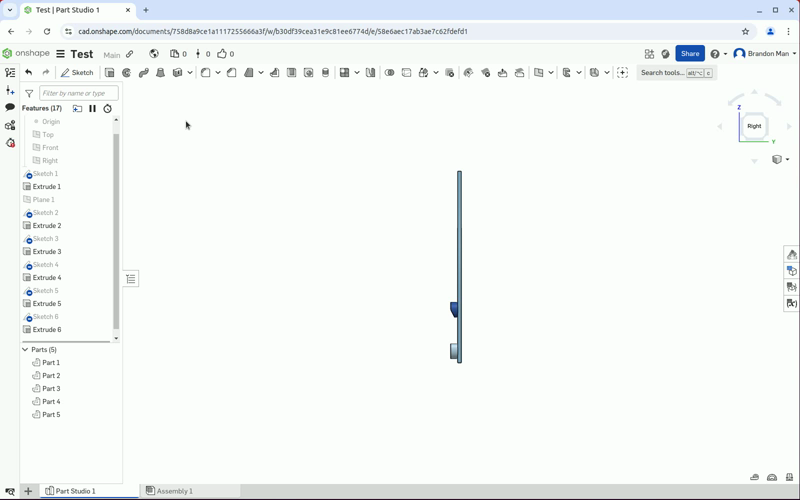
mouse_move(69, 176)
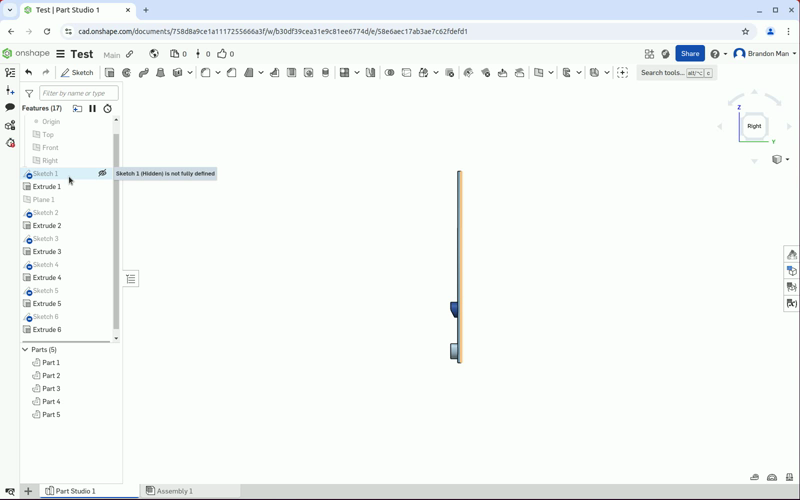
click(69, 176)
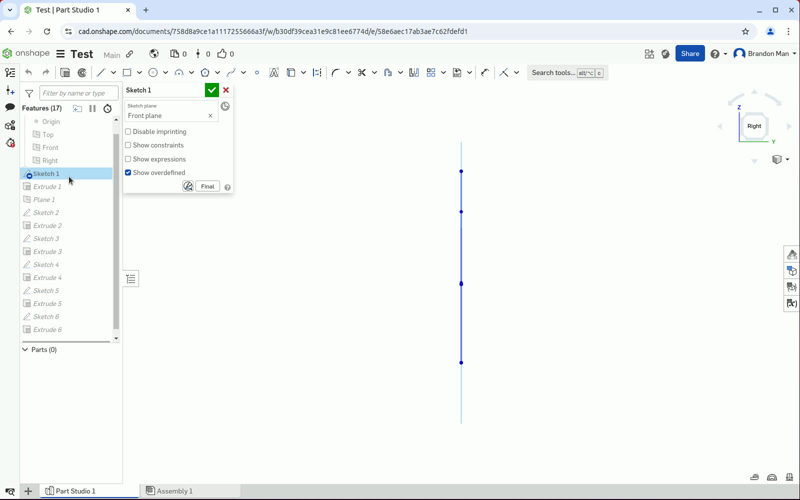
mouse_move(229, 92)
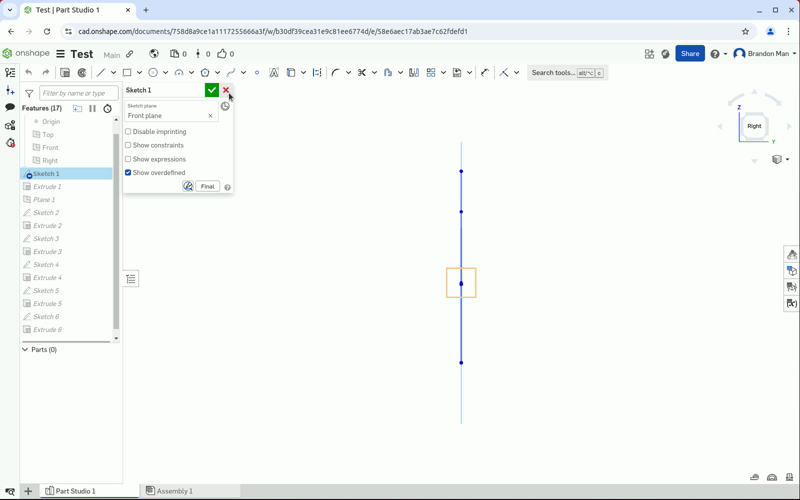
click(229, 92)
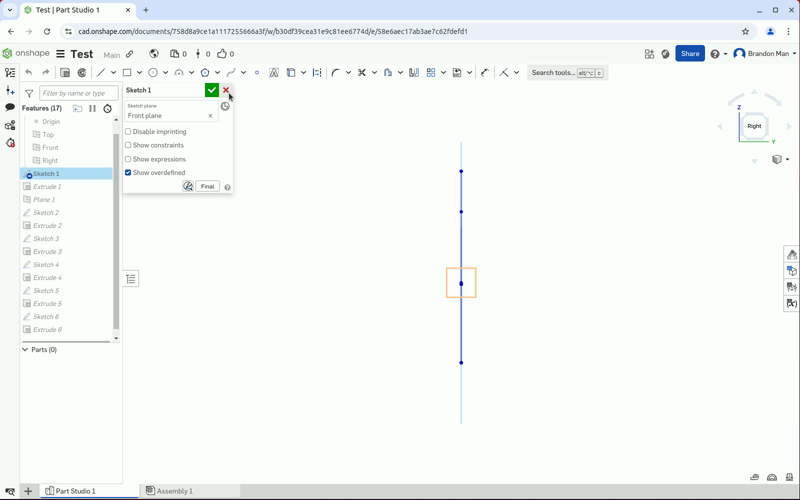
key(shift+s)
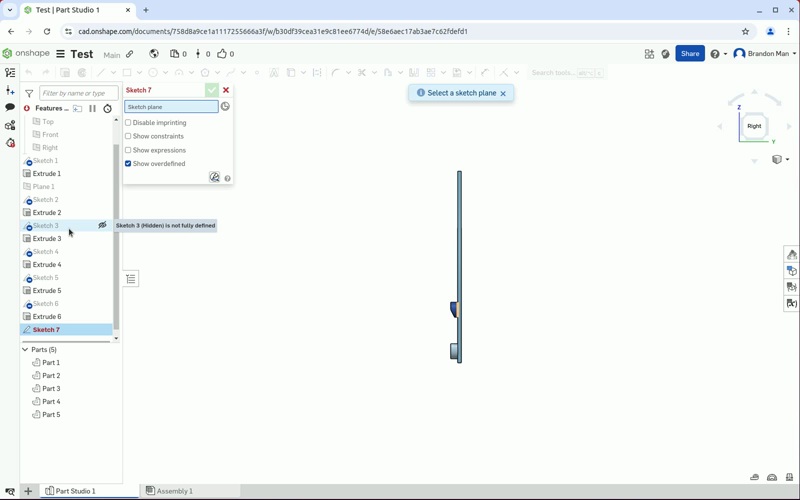
scroll(3)
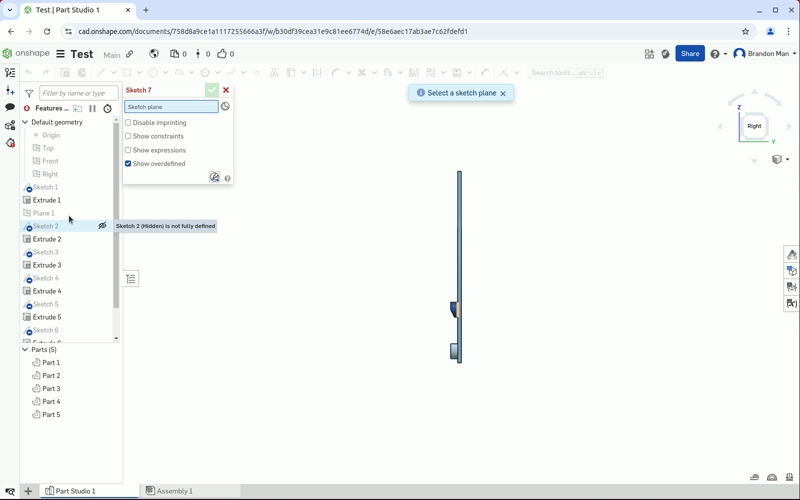
mouse_move(69, 176)
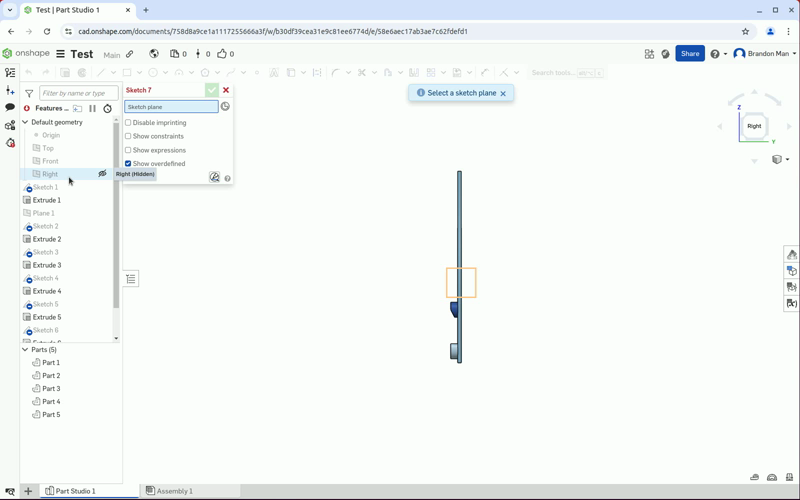
click(69, 176)
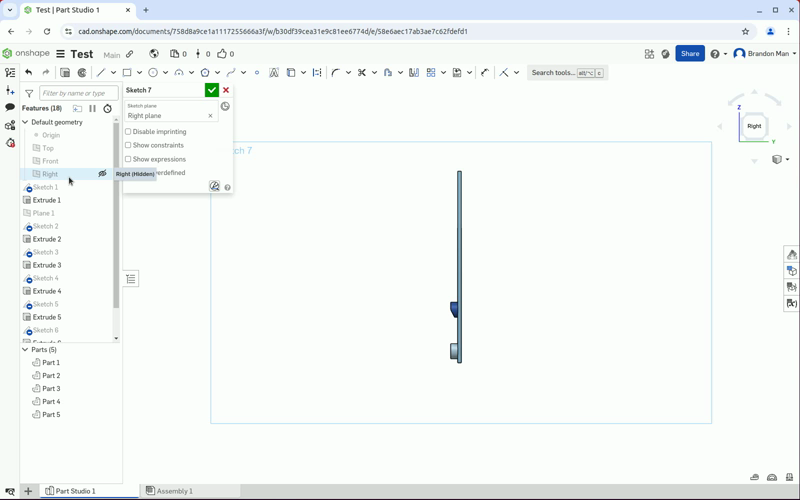
mouse_move(73, 352)
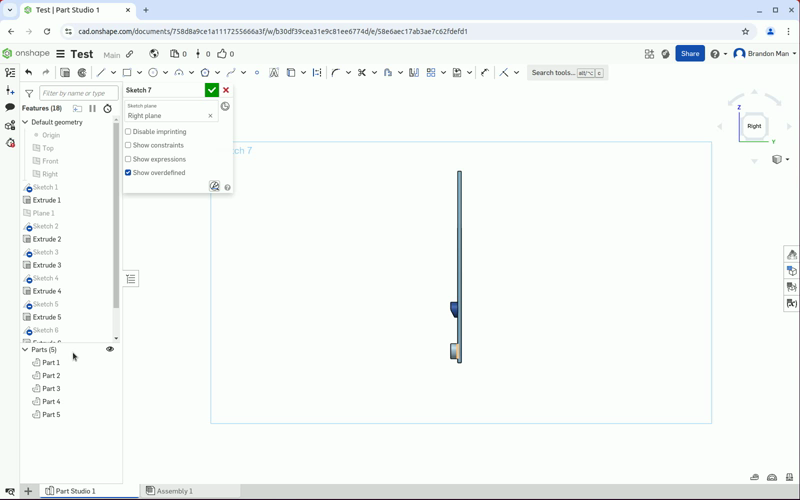
key(y)
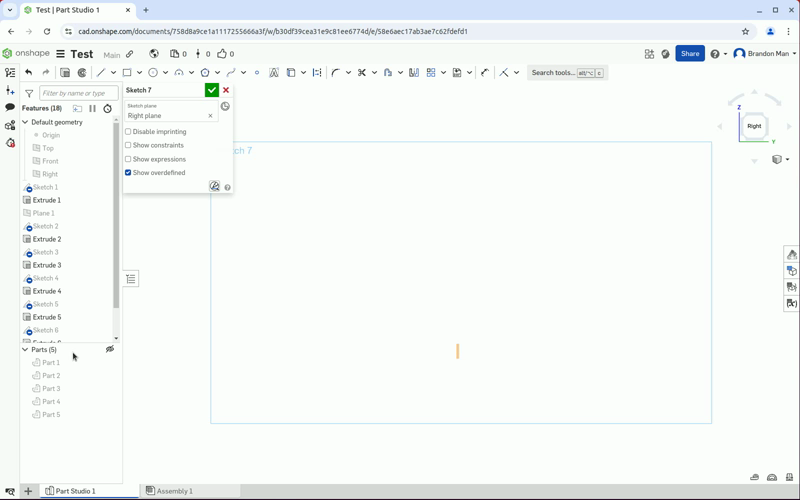
key(l)
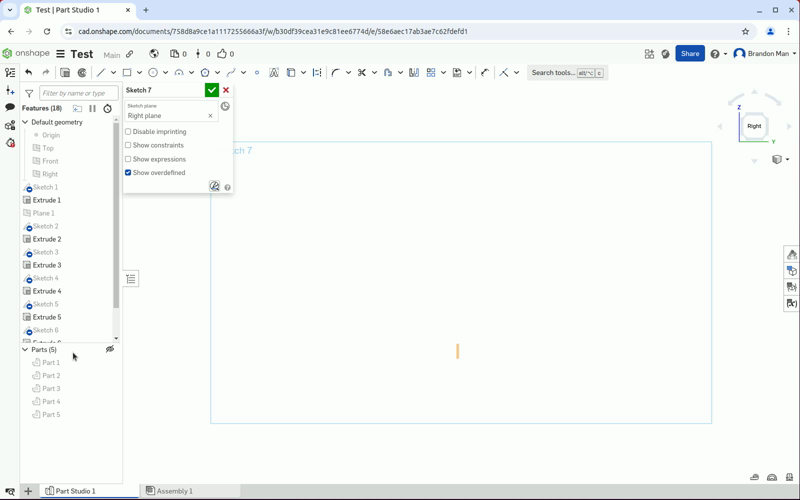
key_down(shift)
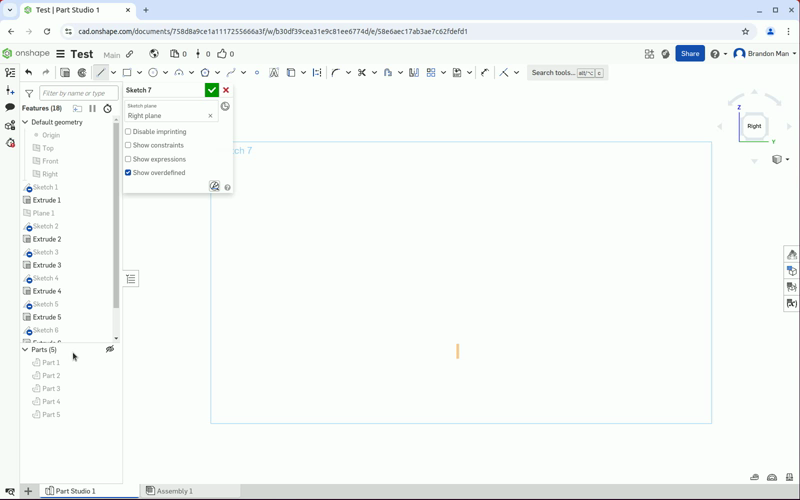
mouse_move(449, 357)
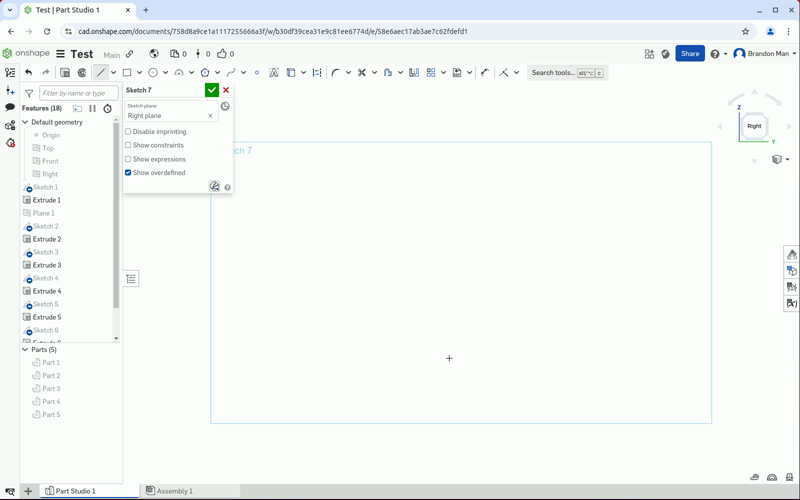
click(449, 357)
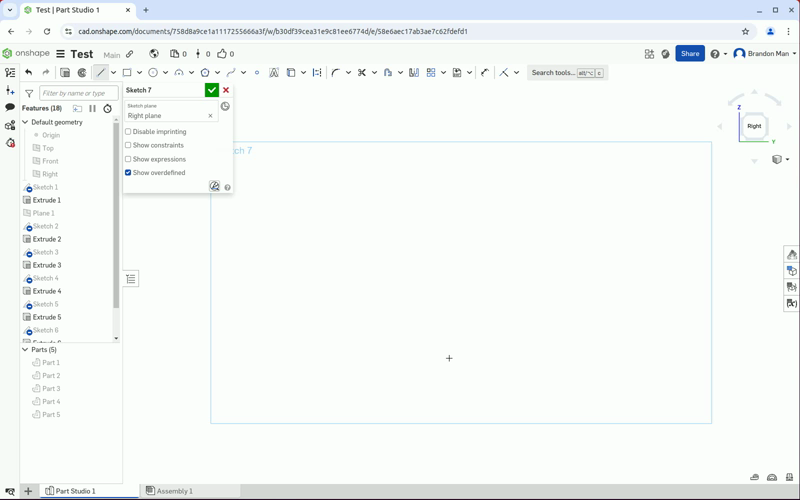
key_up(shift)
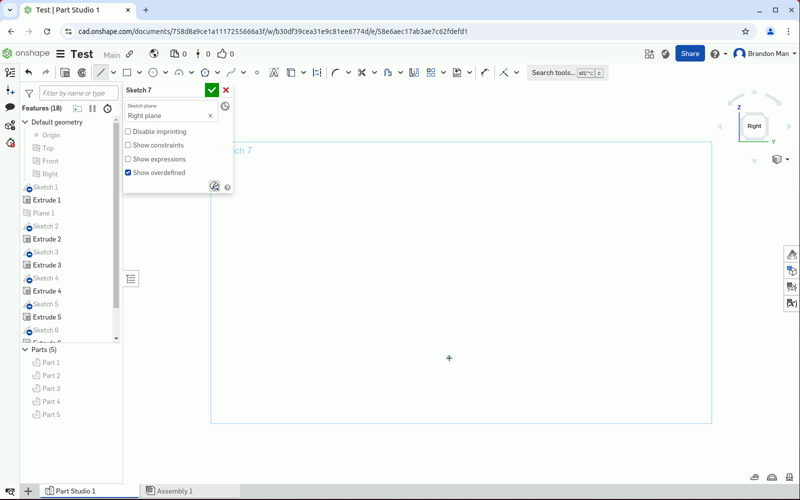
key_down(shift)
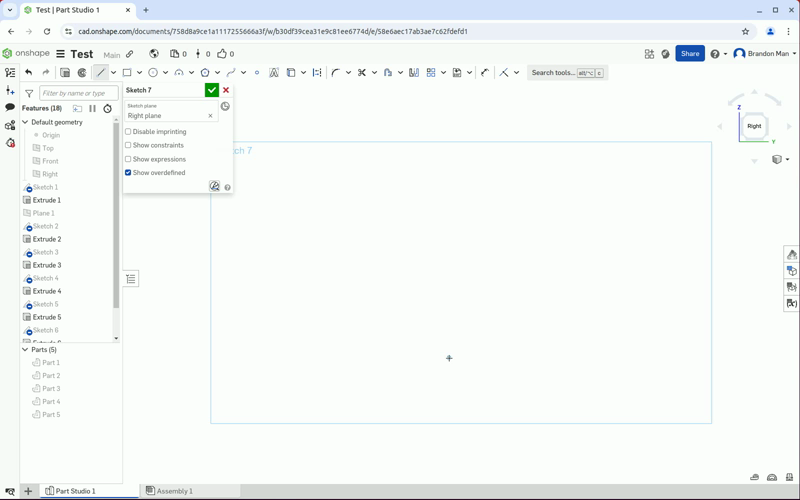
mouse_move(479, 357)
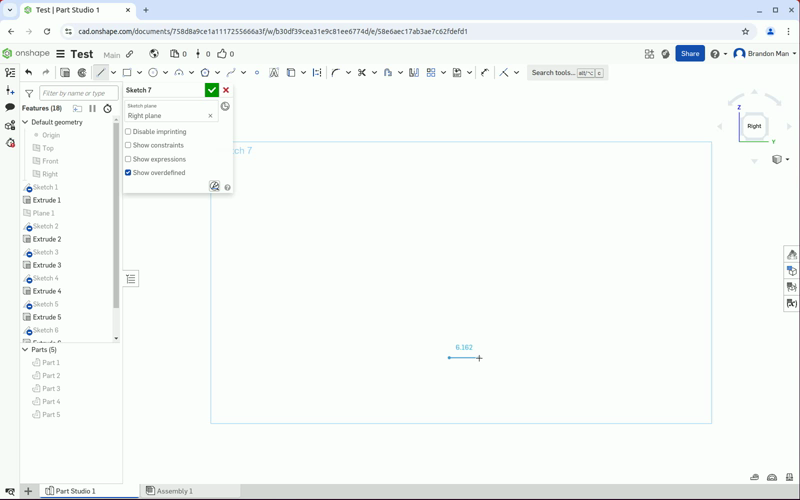
mouse_move(456, 357)
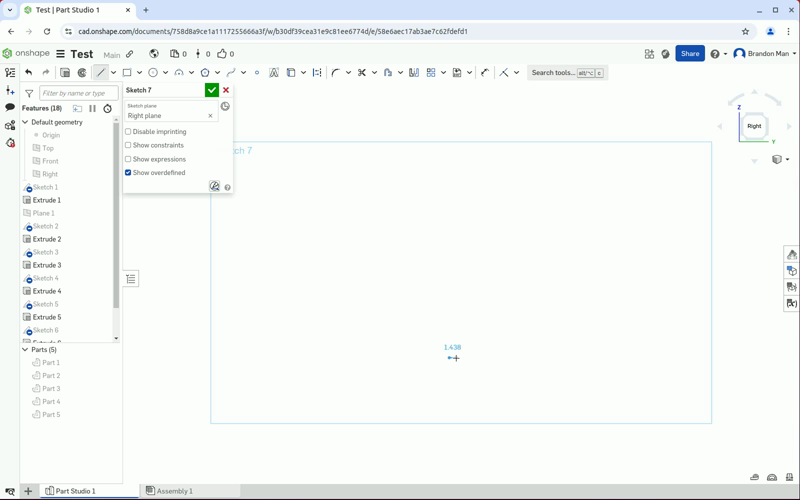
scroll(6)
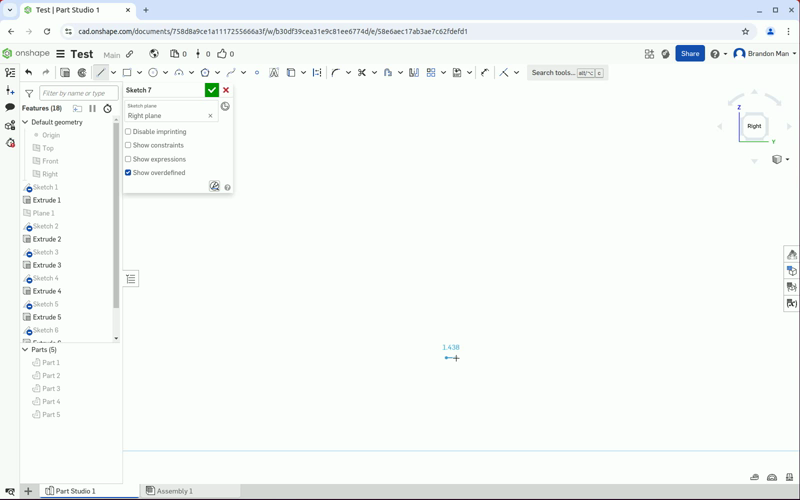
scroll(6)
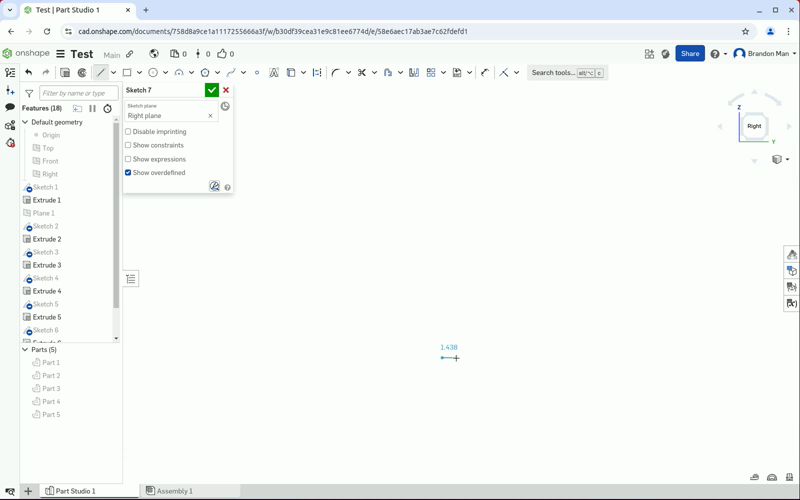
scroll(6)
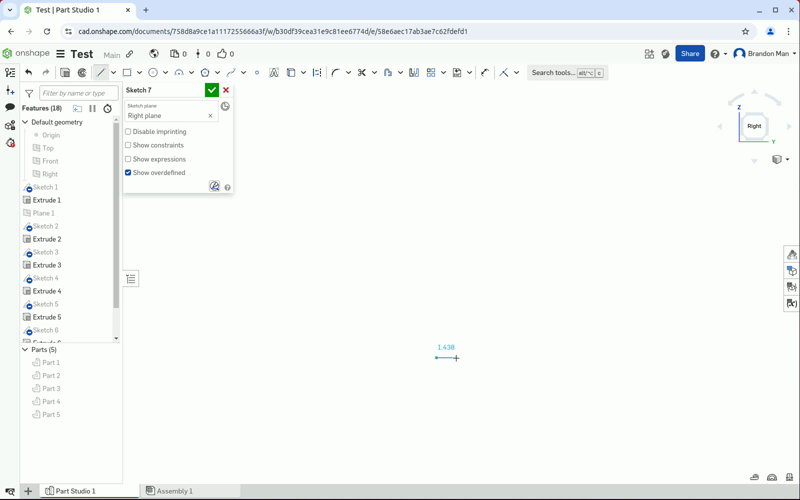
scroll(6)
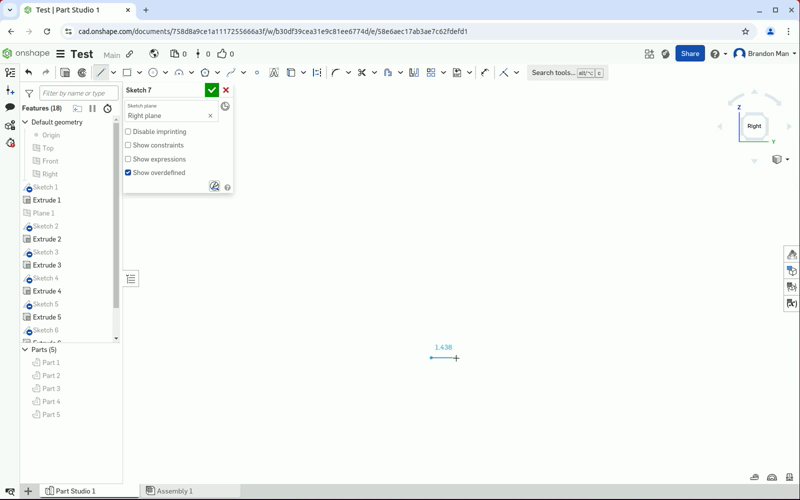
scroll(6)
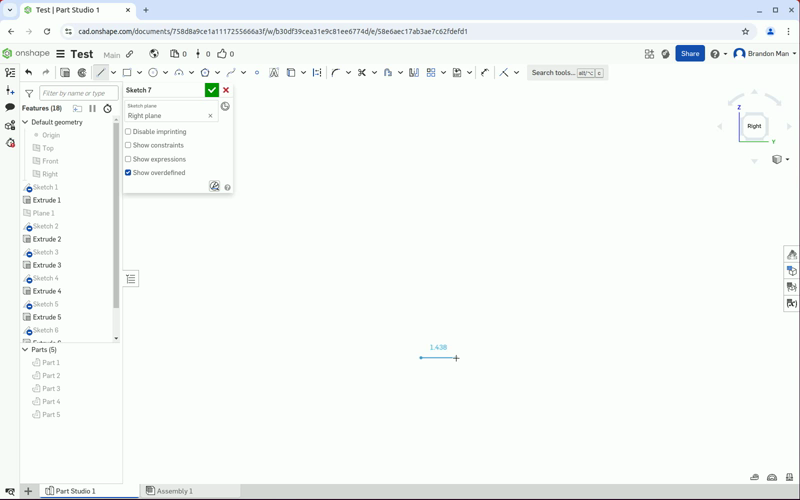
scroll(6)
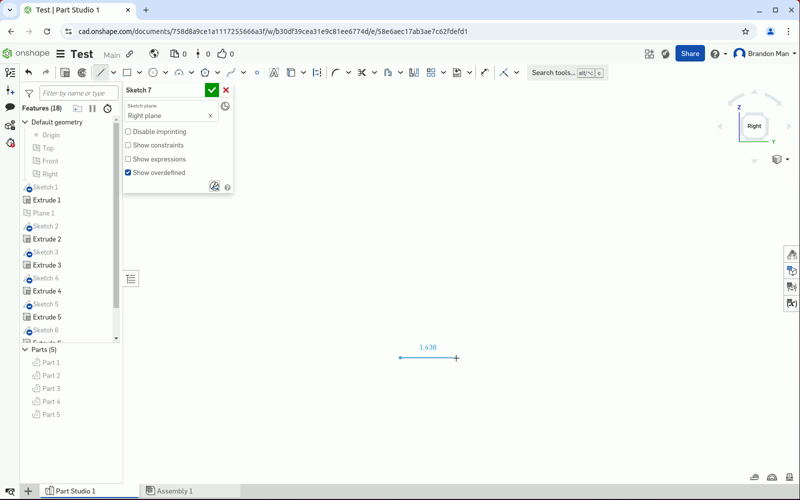
scroll(6)
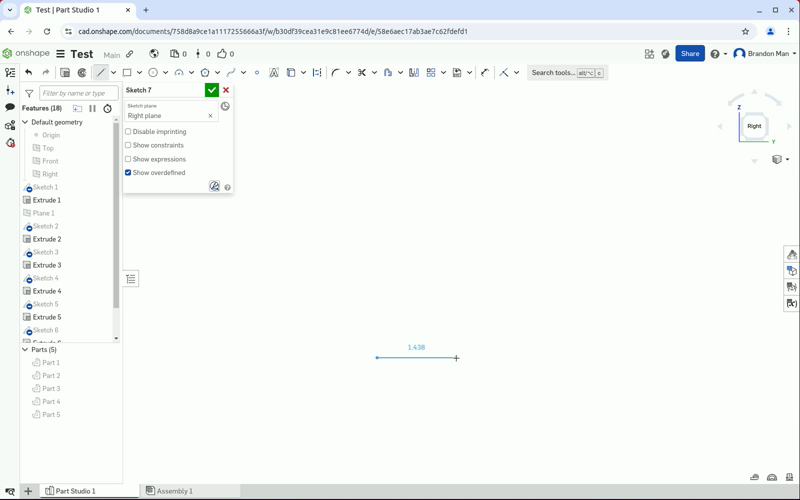
click(456, 357)
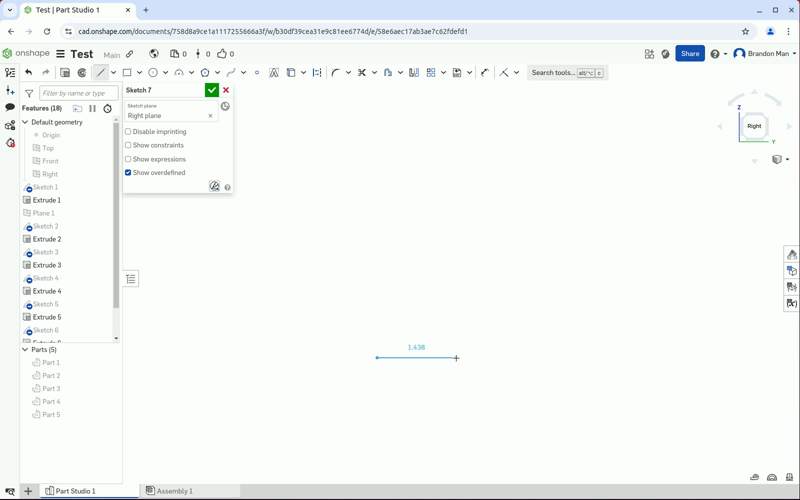
scroll(-6)
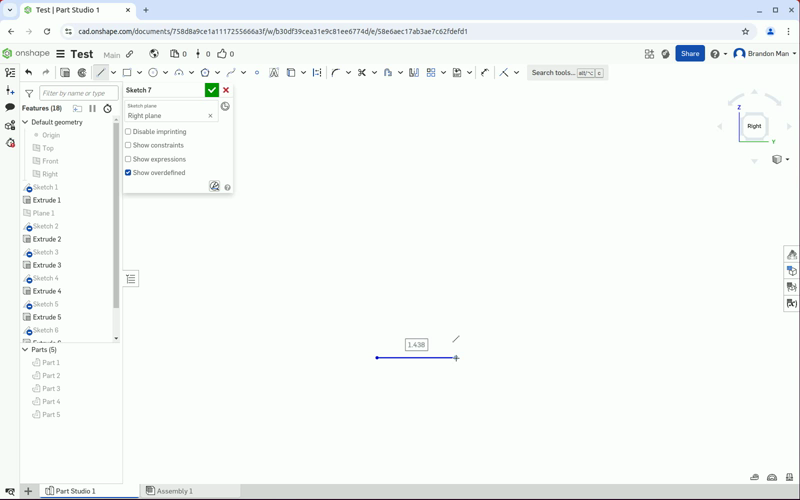
scroll(-6)
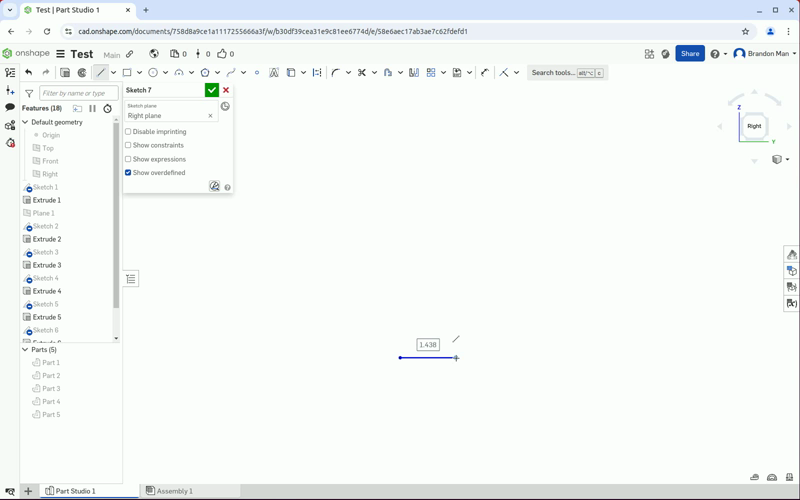
scroll(-6)
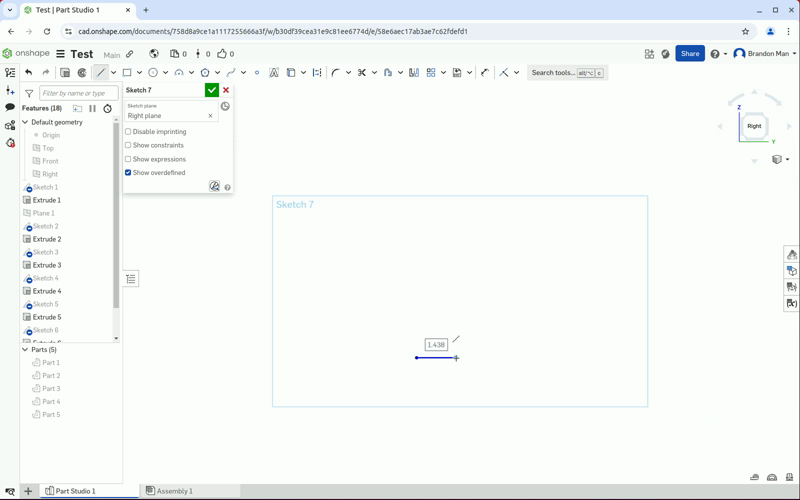
scroll(-6)
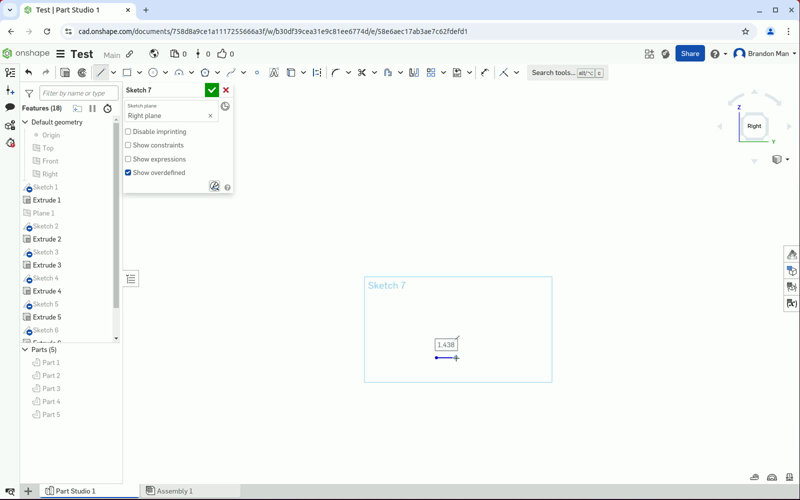
scroll(-6)
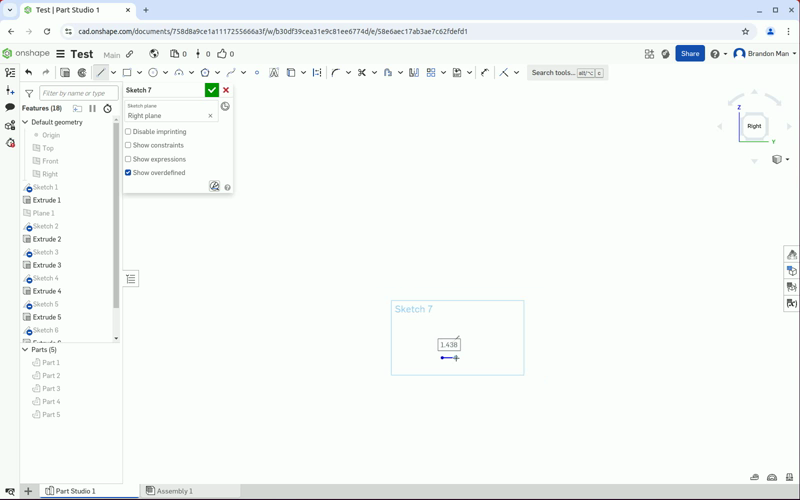
scroll(-6)
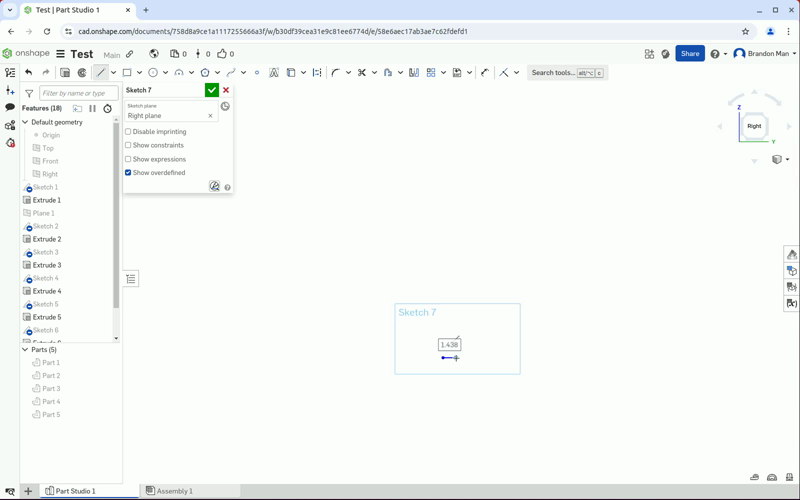
scroll(-6)
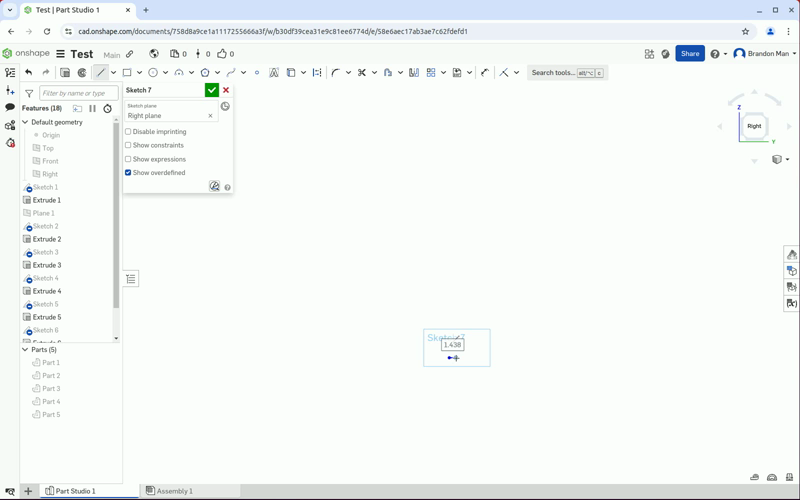
key_up(shift)
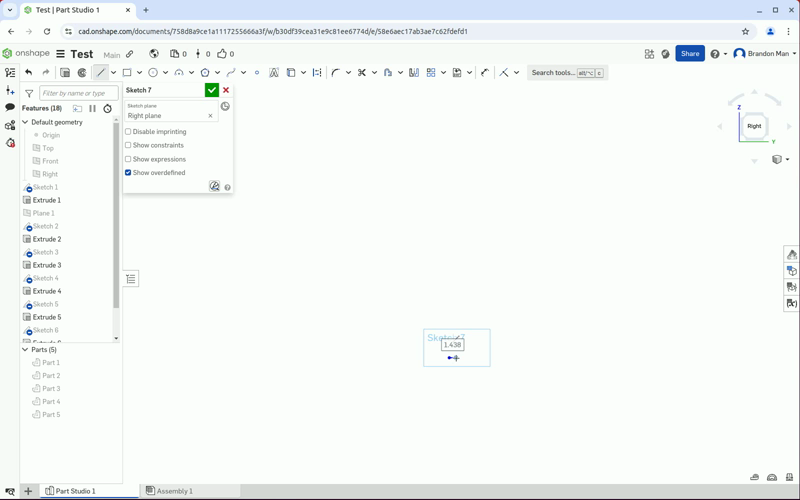
key_down(shift)
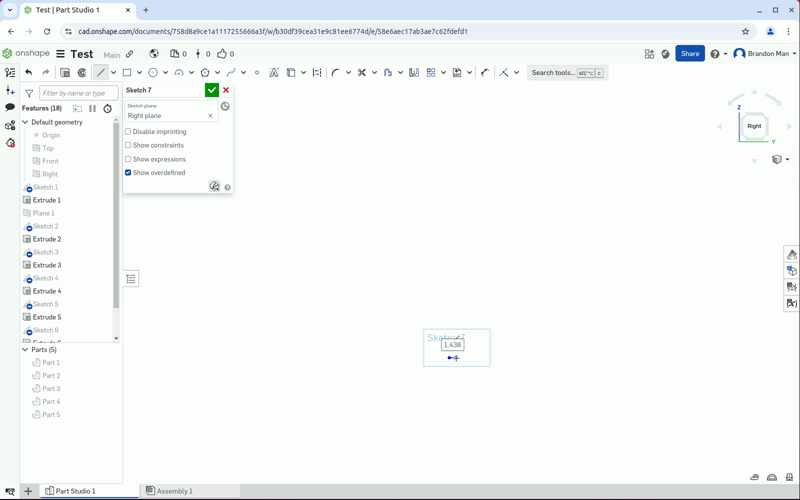
mouse_move(486, 357)
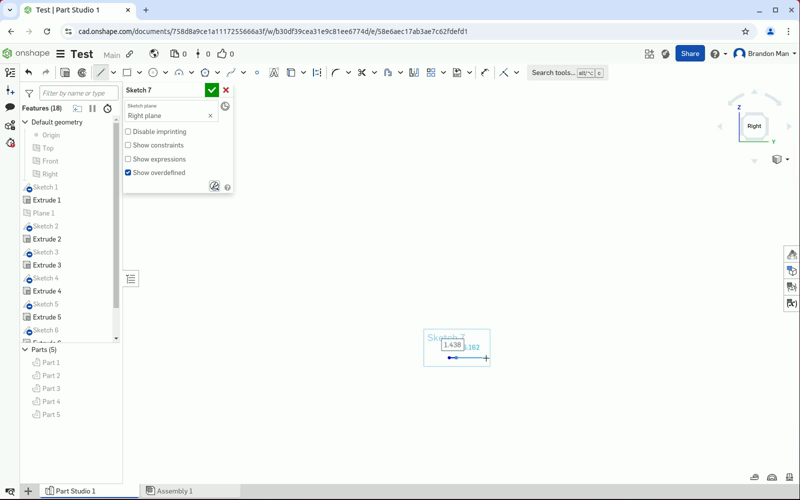
mouse_move(449, 344)
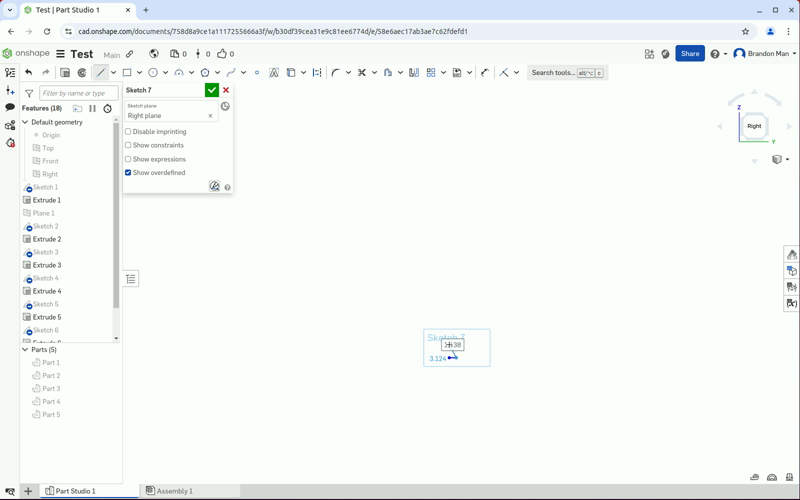
click(449, 344)
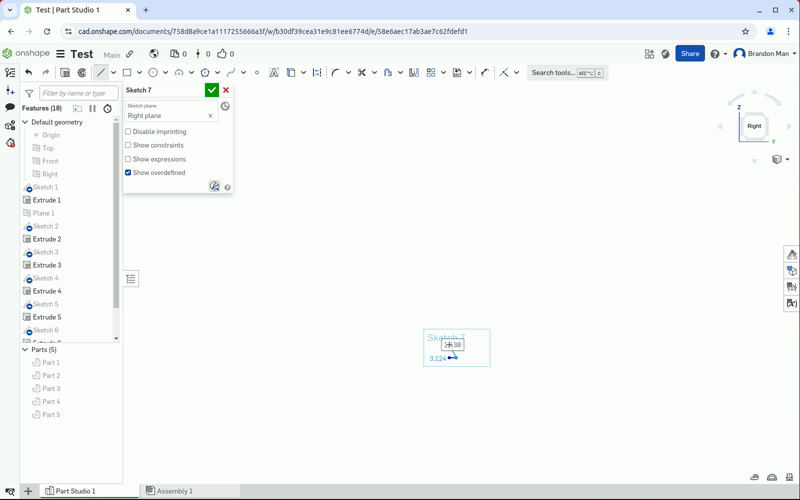
key_up(shift)
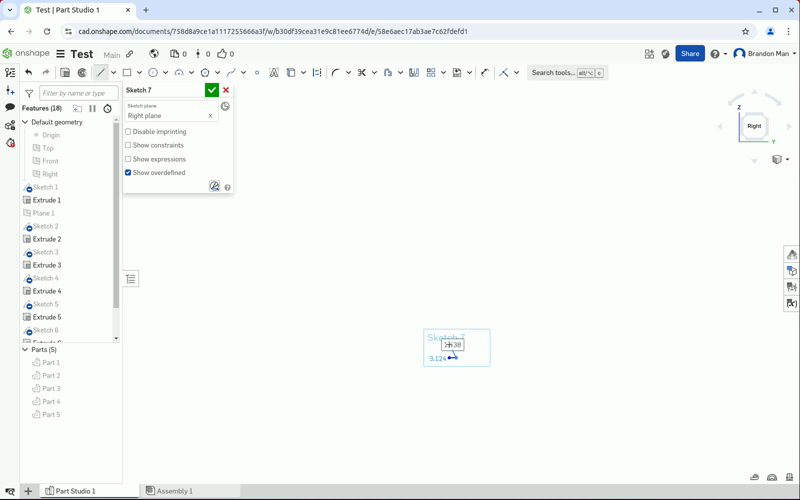
mouse_move(479, 344)
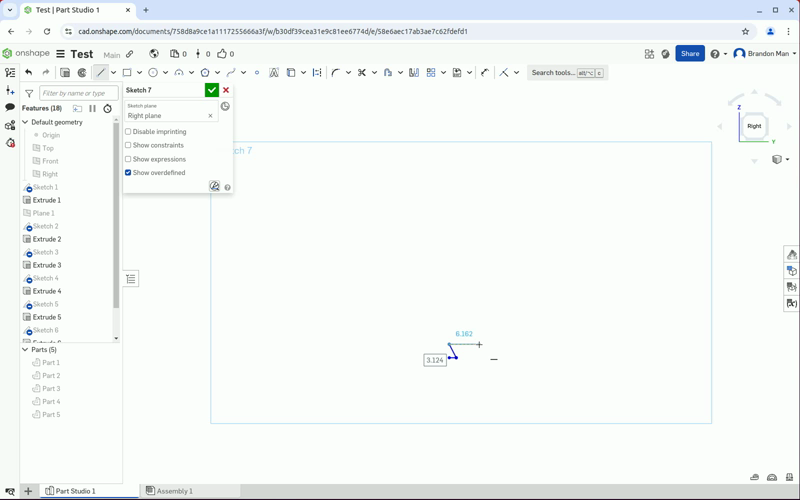
key_down(shift)
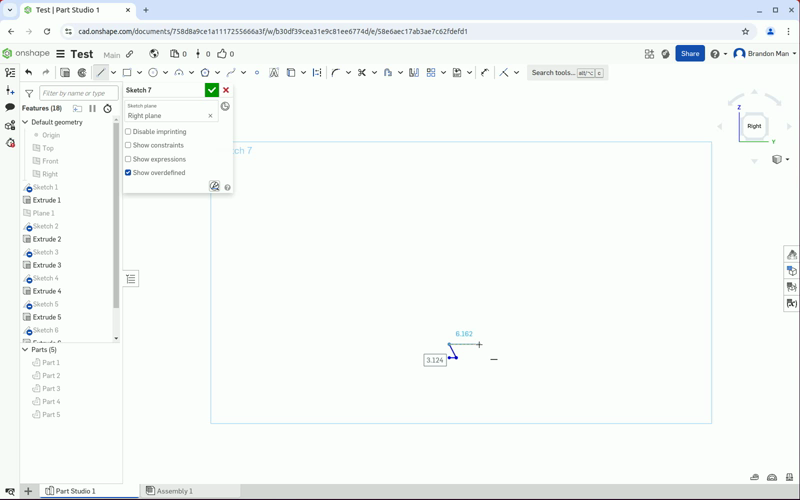
mouse_move(449, 357)
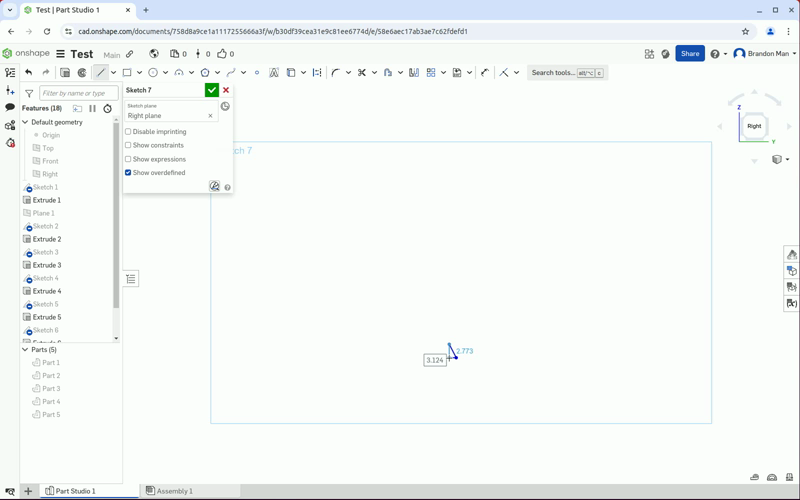
key_up(shift)
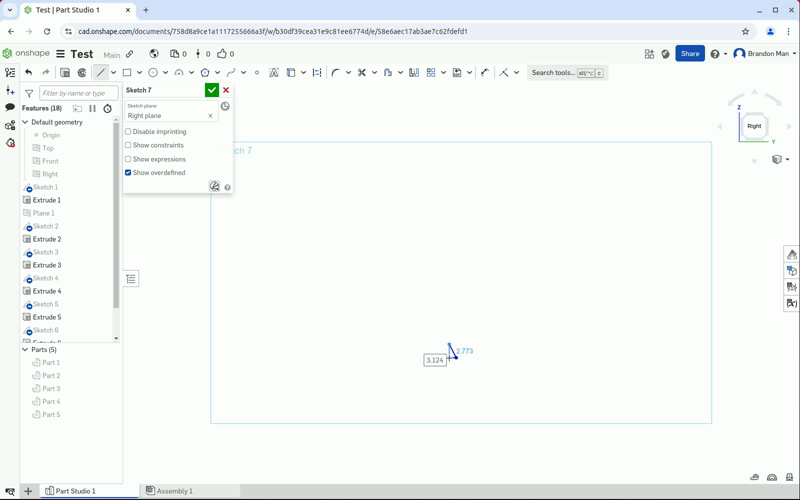
click(449, 357)
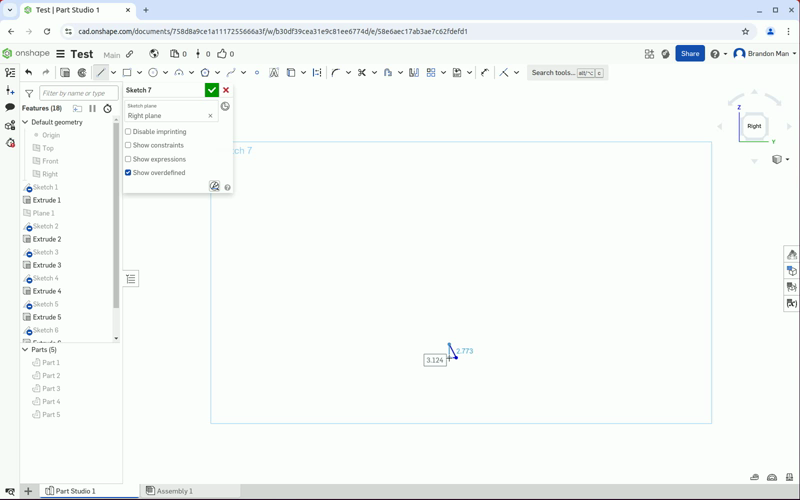
key(esc)
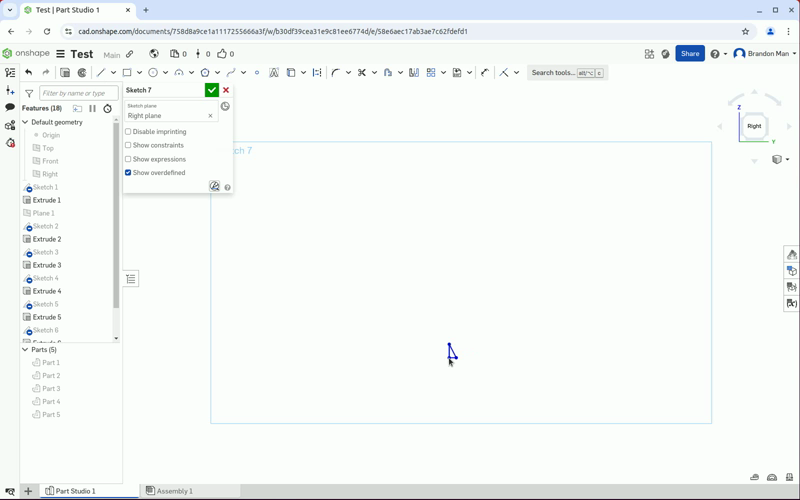
mouse_move(449, 348)
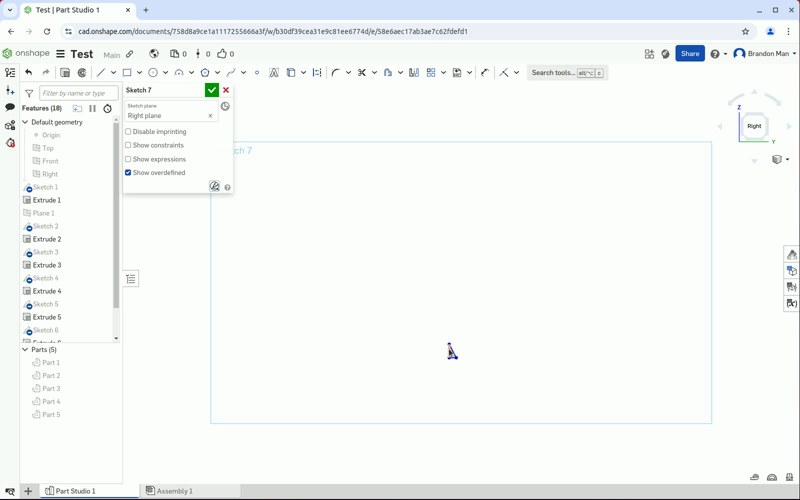
scroll(6)
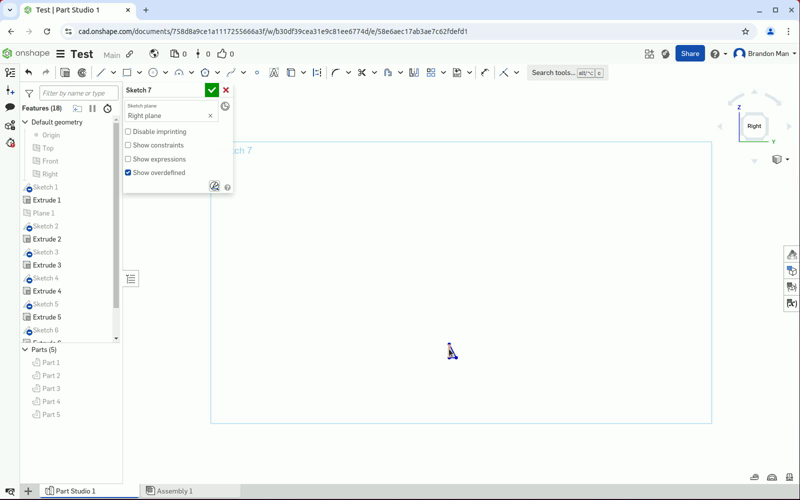
scroll(6)
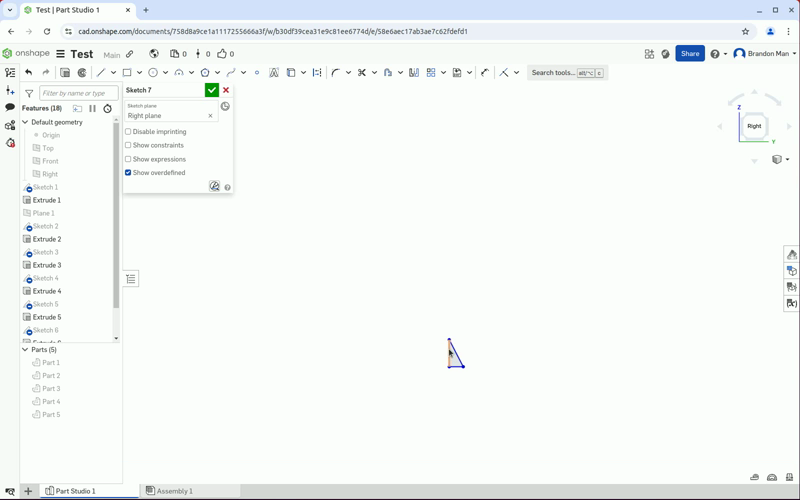
scroll(6)
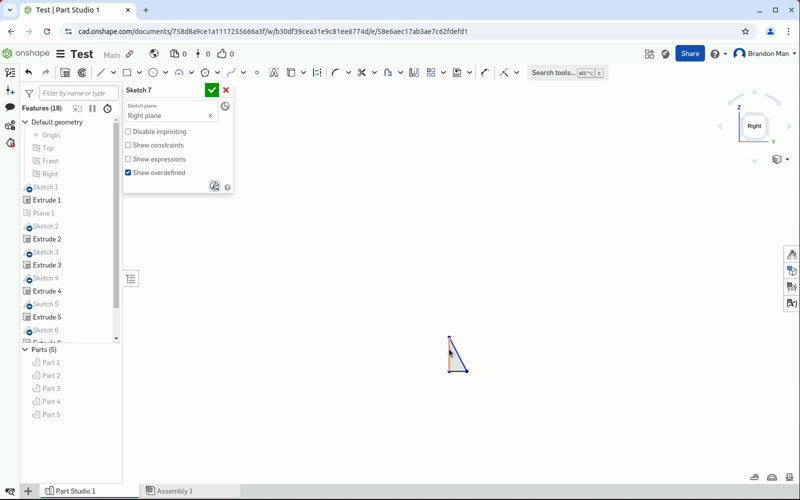
scroll(6)
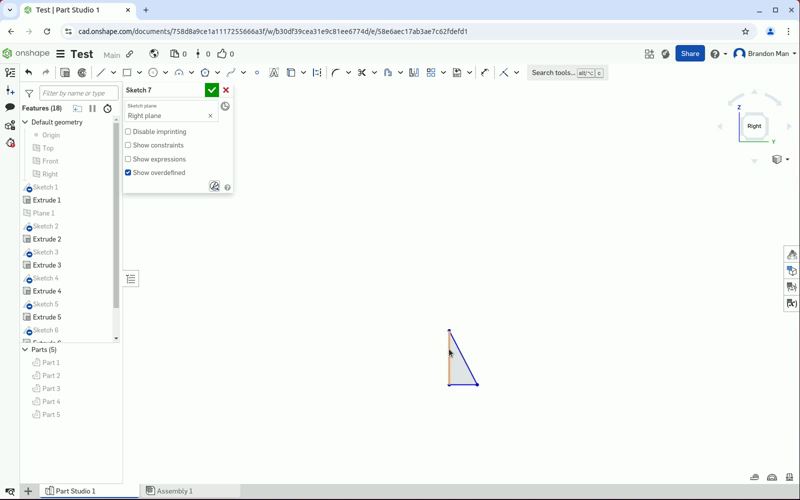
scroll(6)
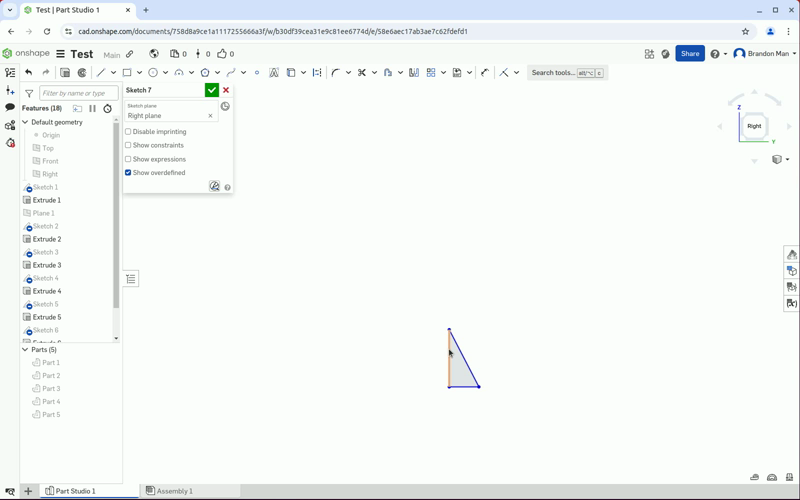
scroll(6)
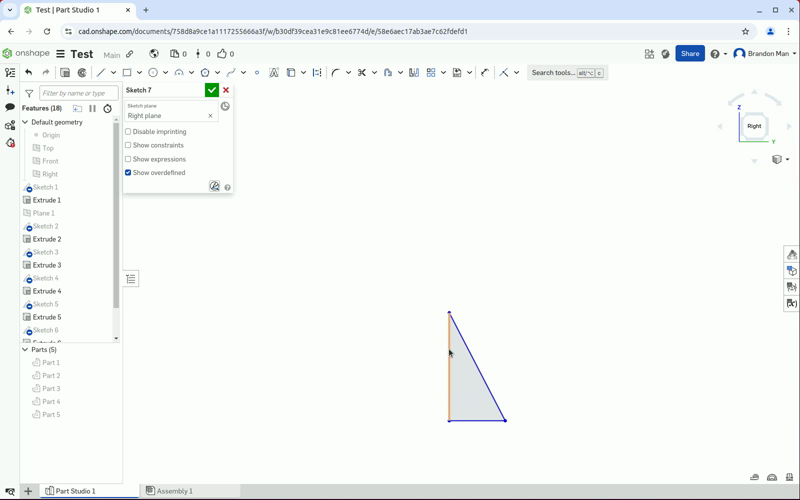
scroll(6)
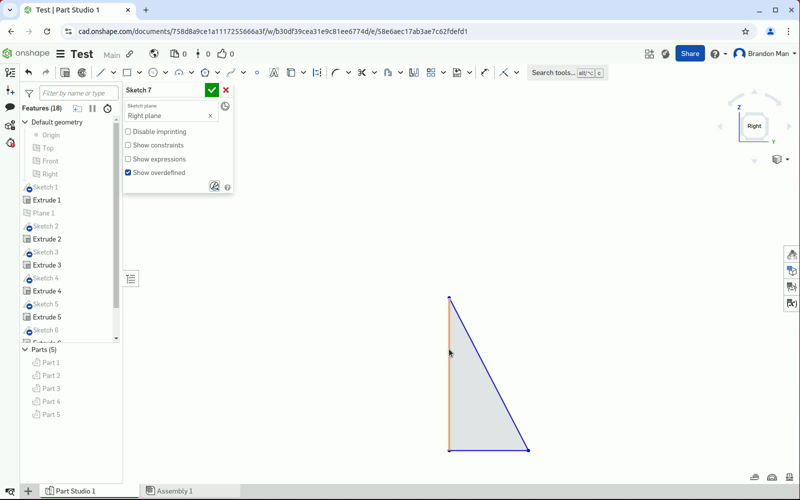
click(449, 348)
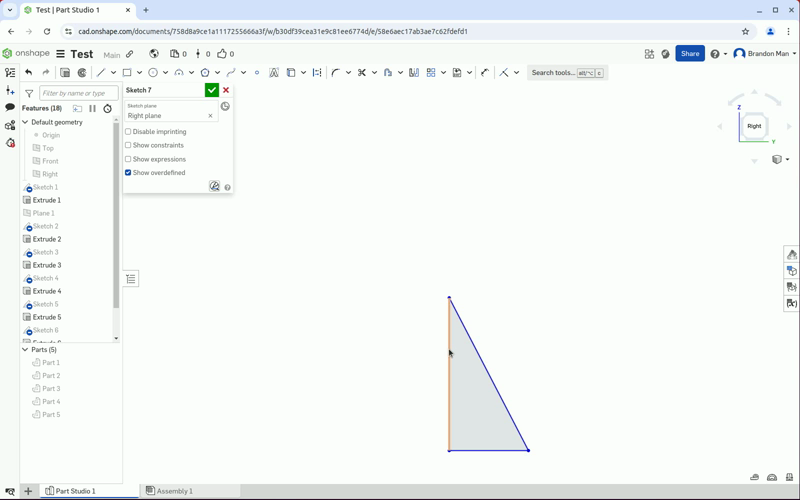
scroll(-6)
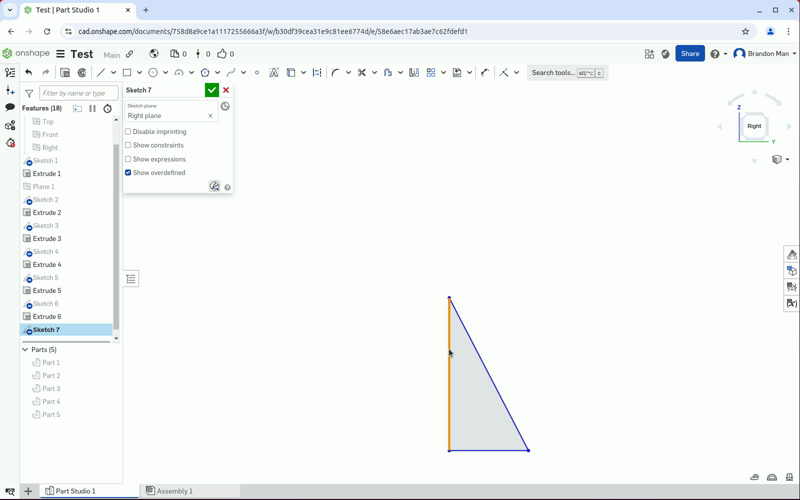
scroll(-6)
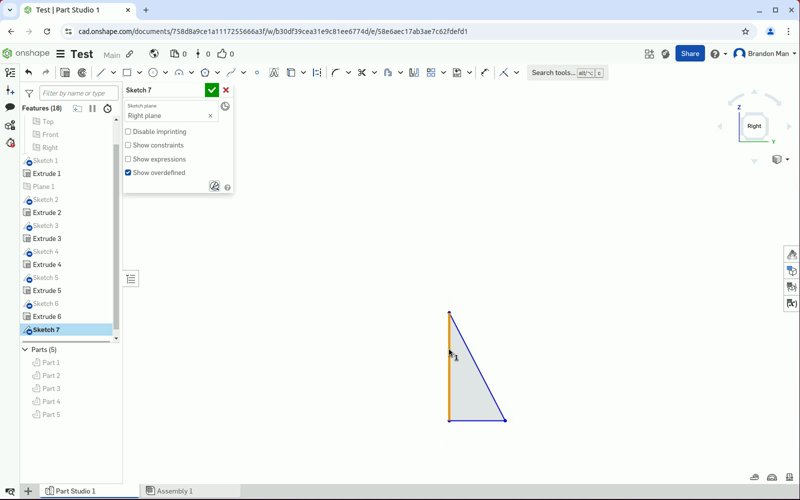
scroll(-6)
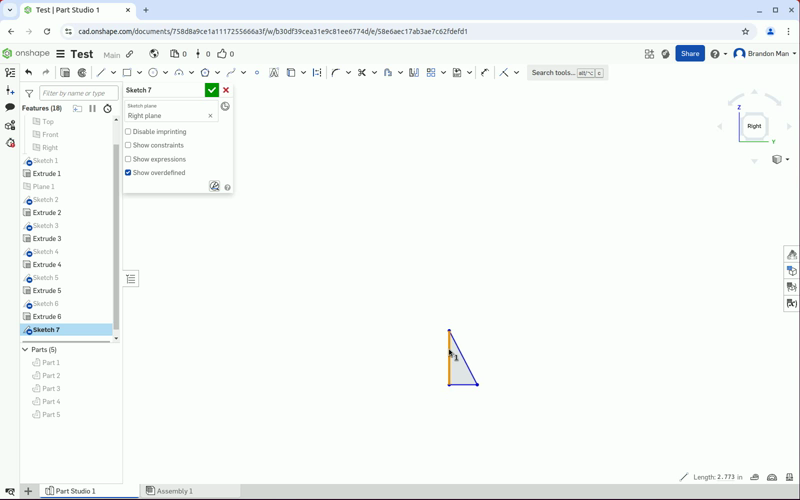
scroll(-6)
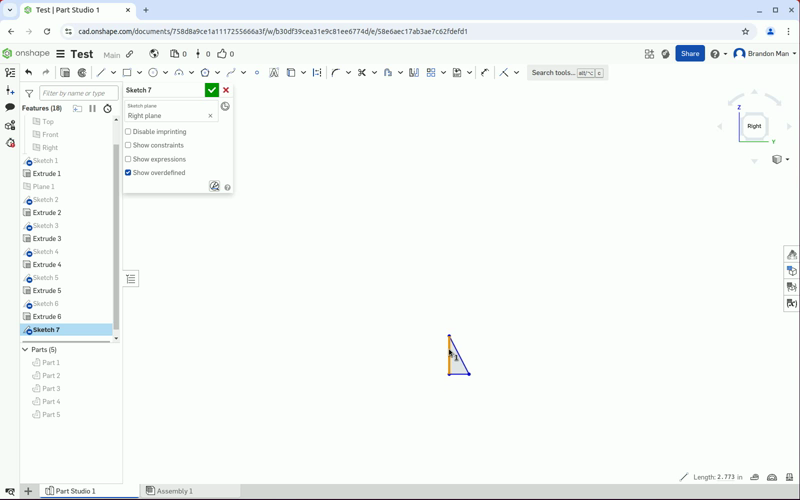
scroll(-6)
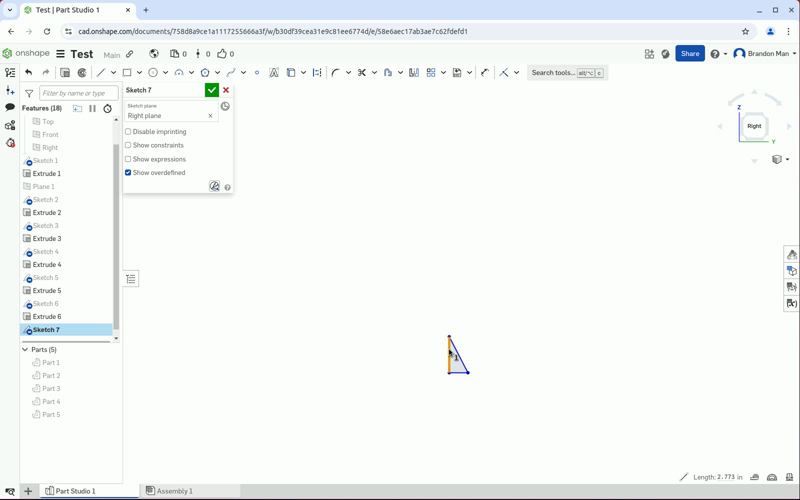
scroll(-6)
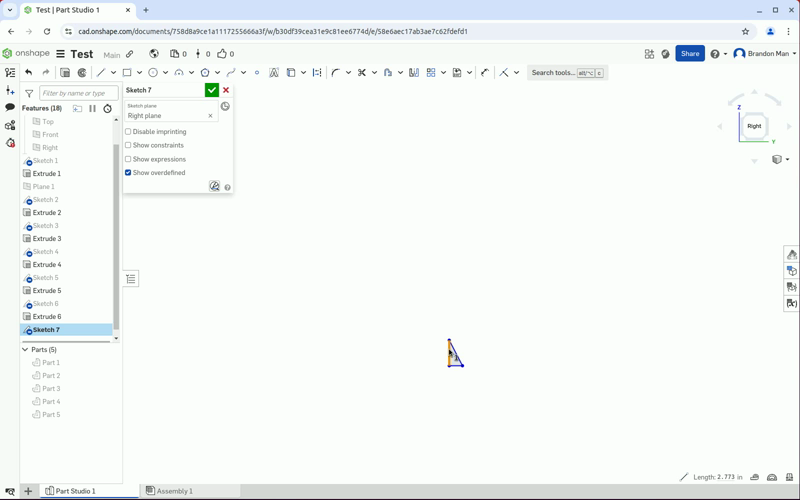
scroll(-6)
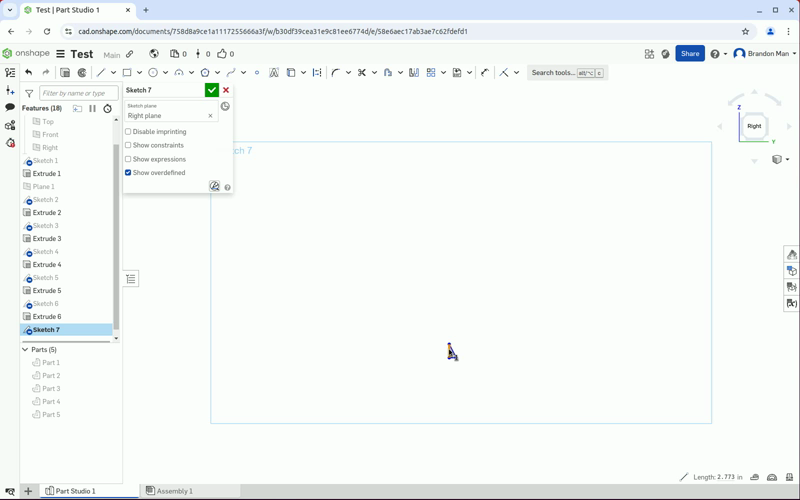
mouse_move(73, 352)
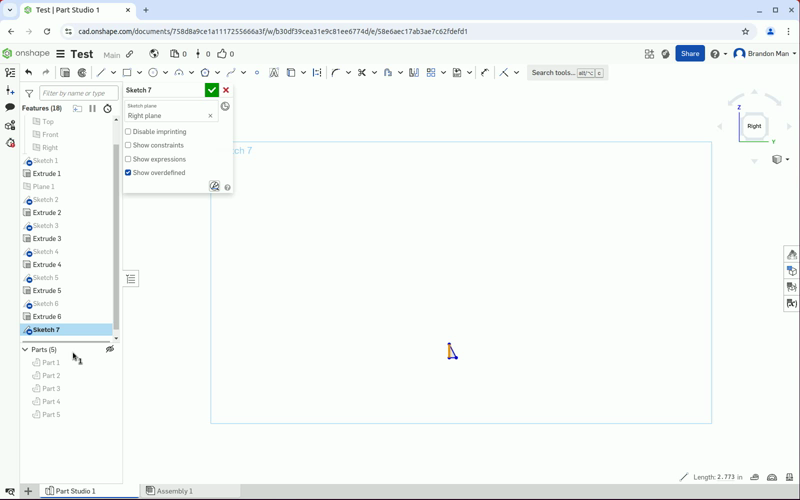
key(shift+y)
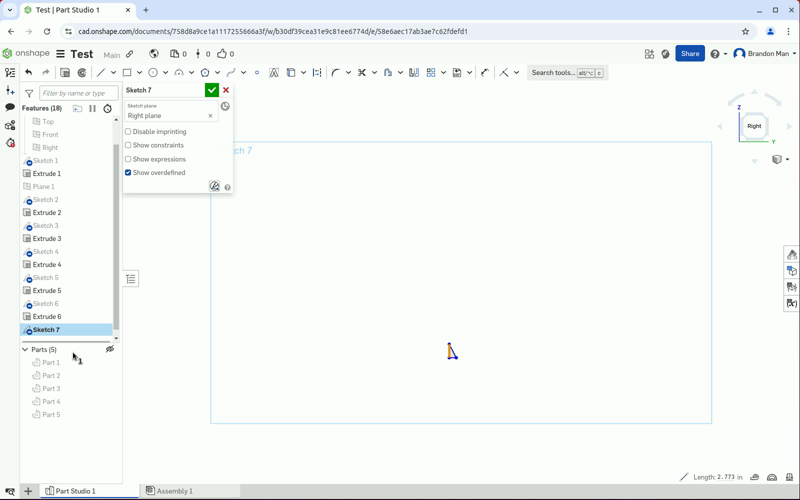
key(shift+e)
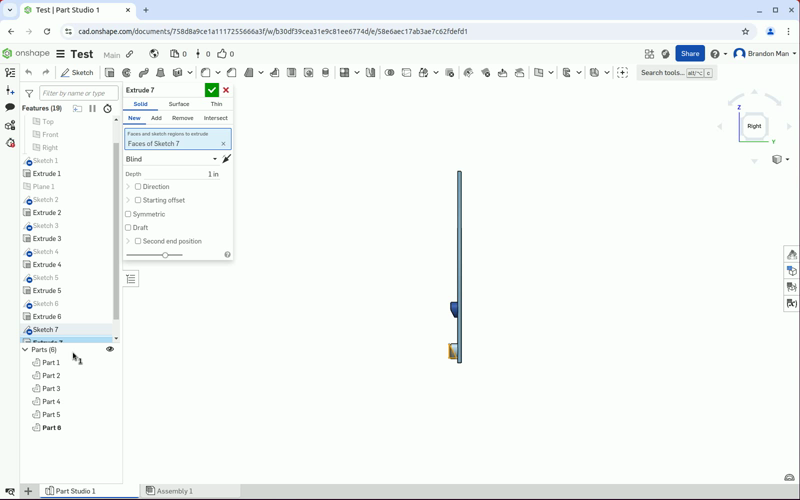
mouse_move(143, 106)
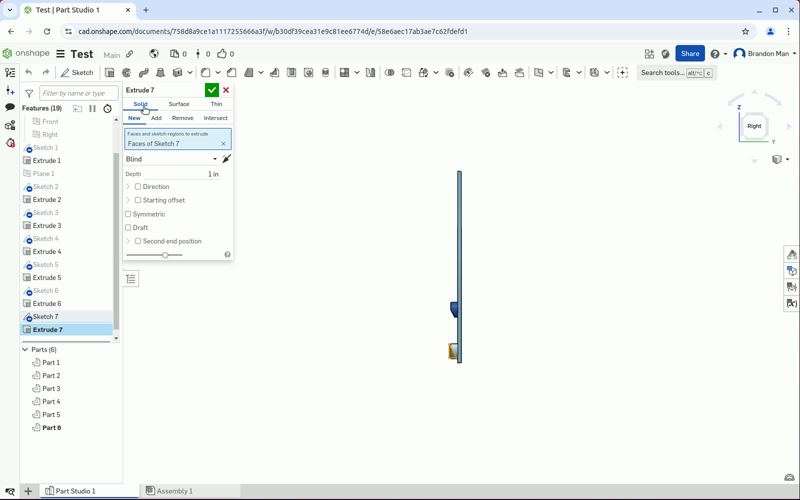
click(143, 106)
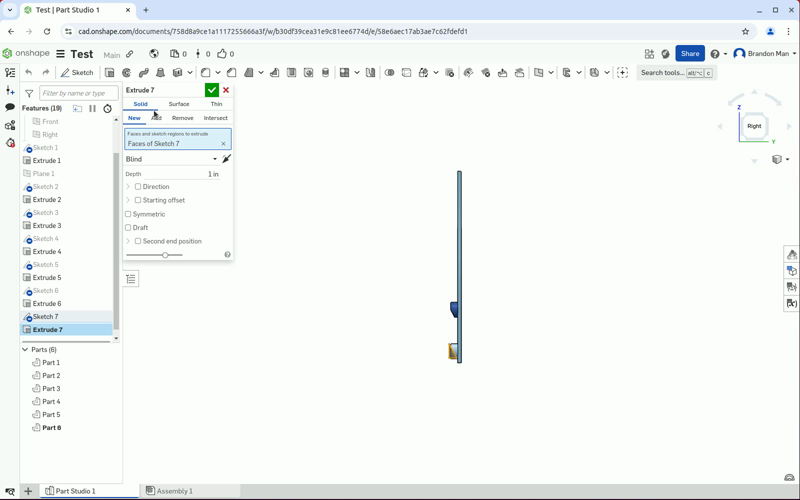
mouse_move(186, 120)
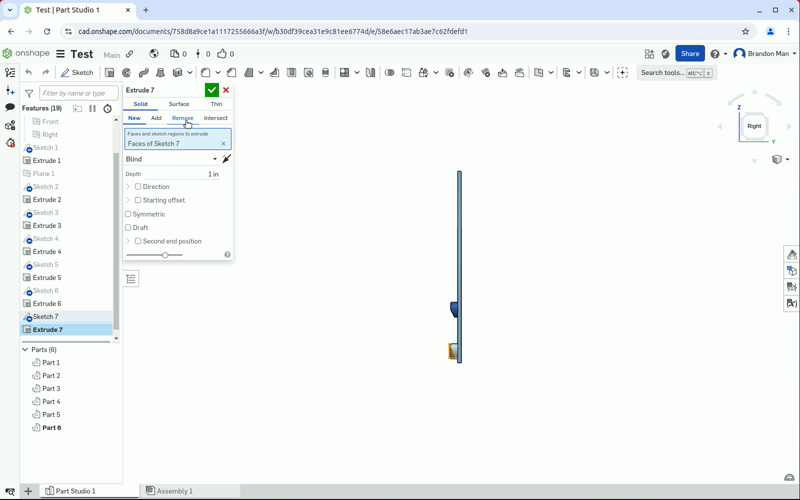
click(186, 120)
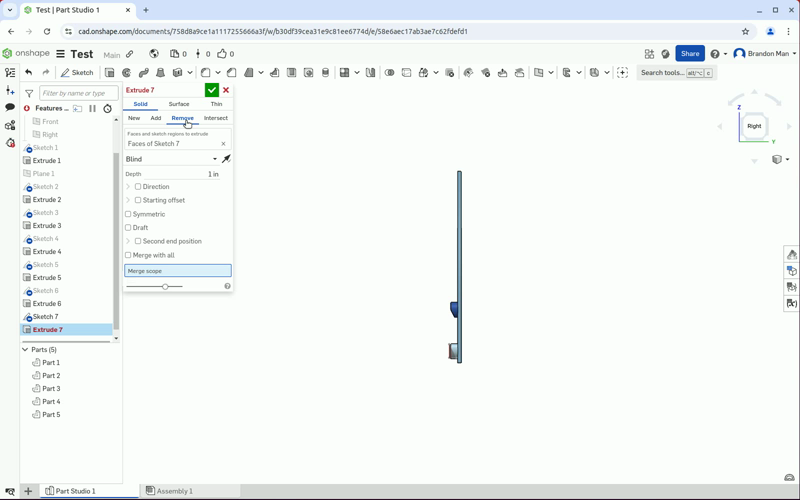
key(tab, 4)
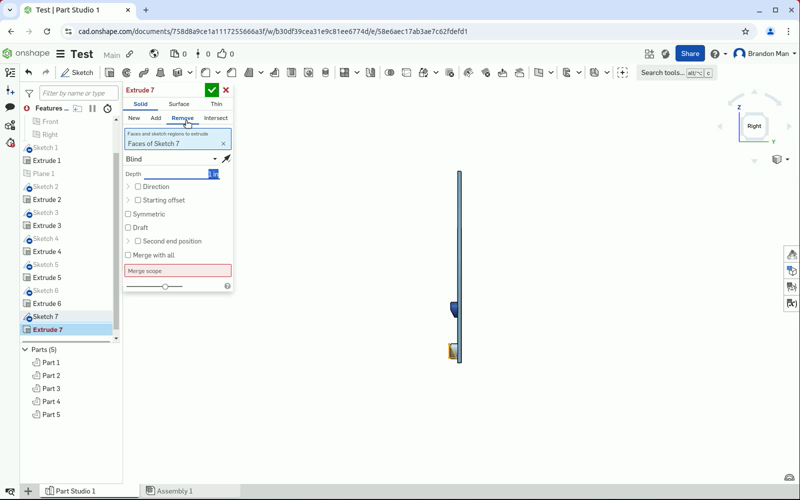
text(28.886)
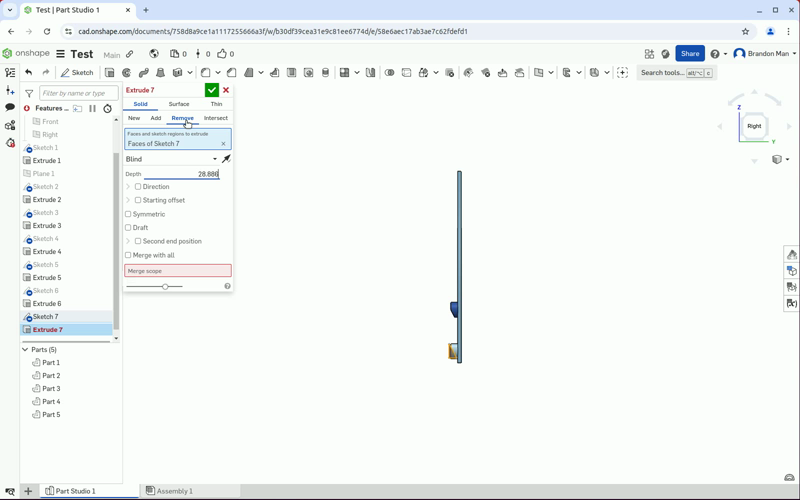
key(tab, 3)
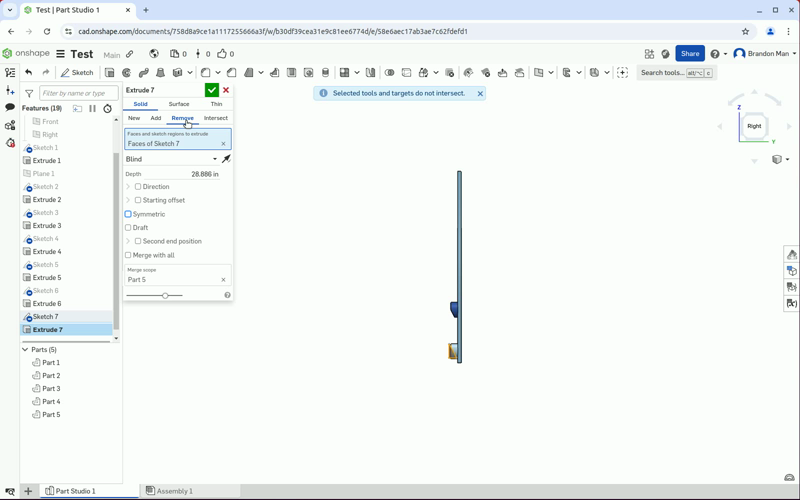
key(space)
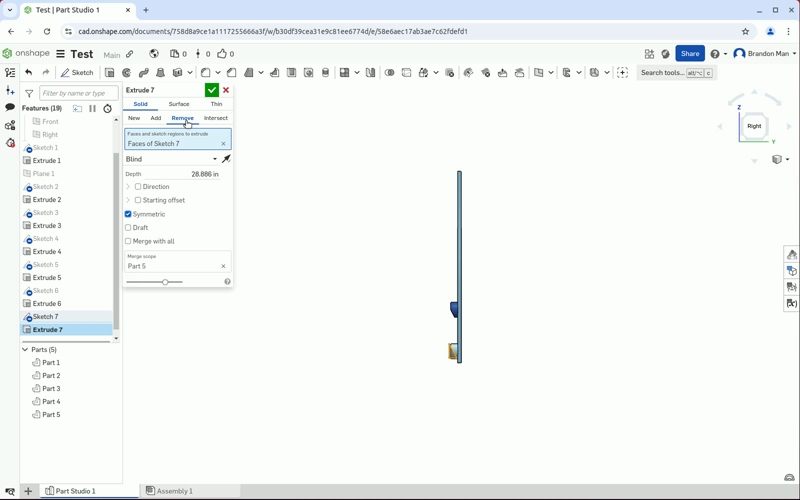
key(tab, 2)
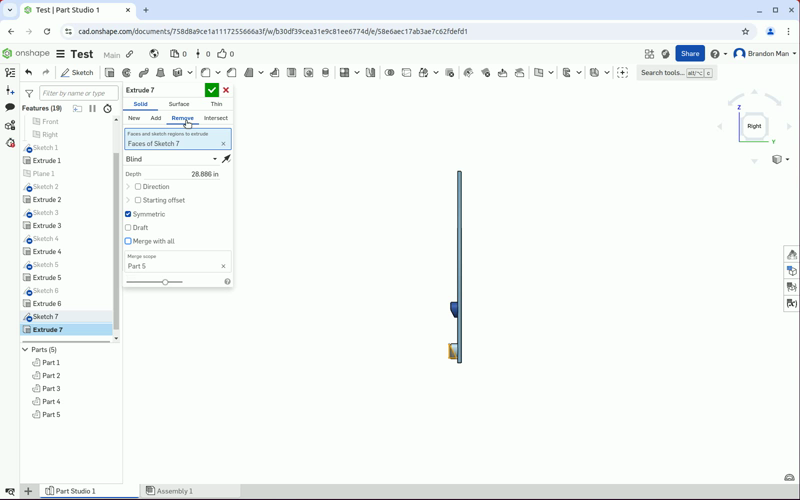
key(space)
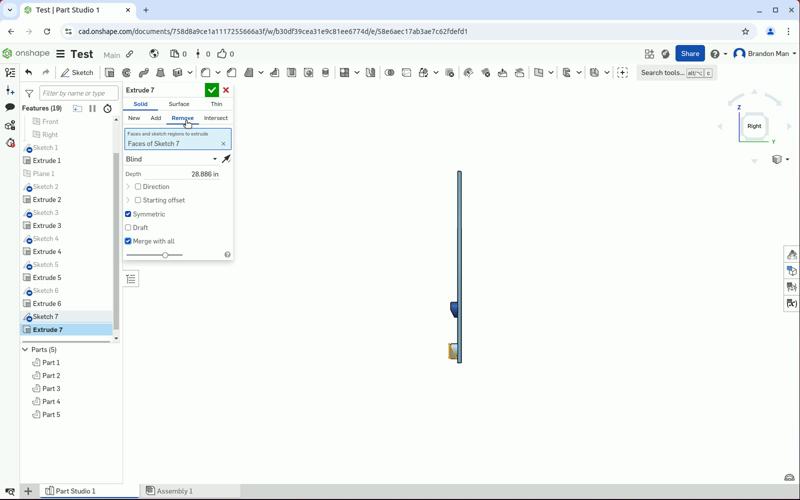
key(enter)
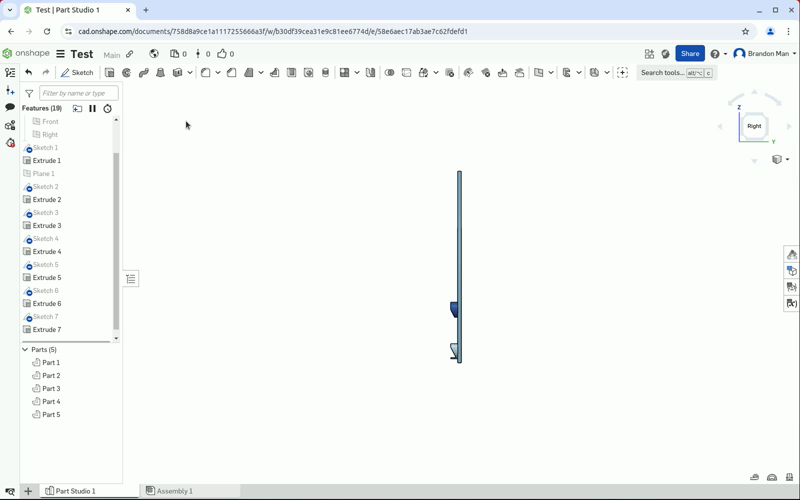
key(shift+h)
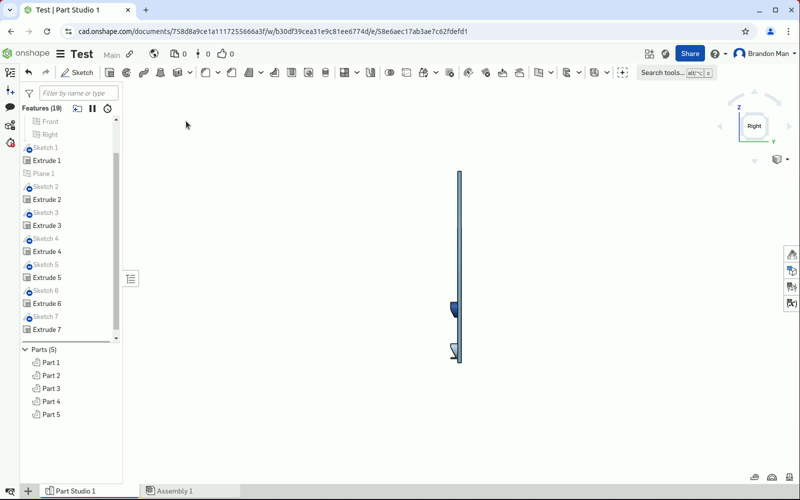
key(shift+h)
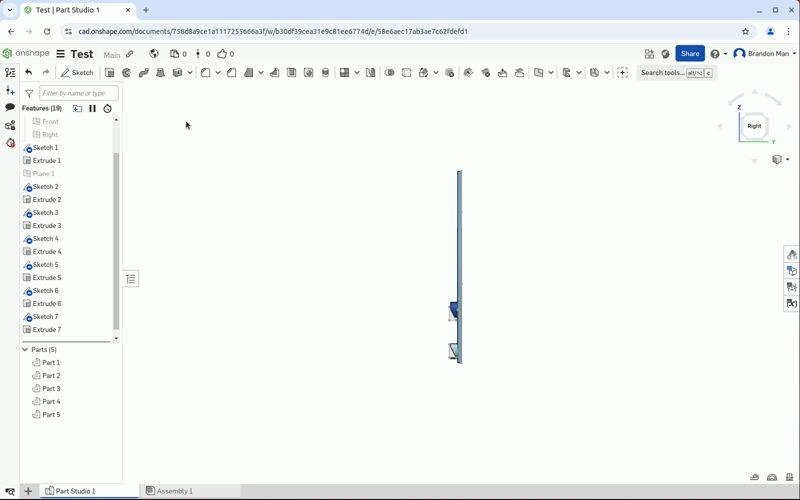
key(shift+7)
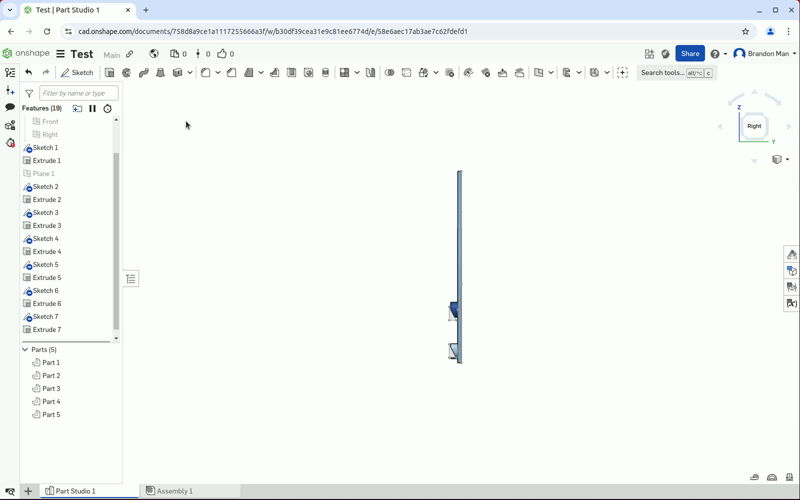
key(right, 2)
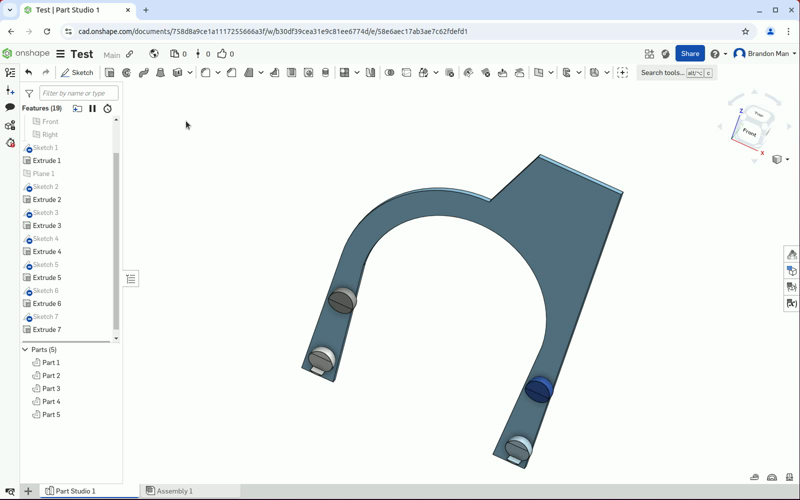
key(down, 2)
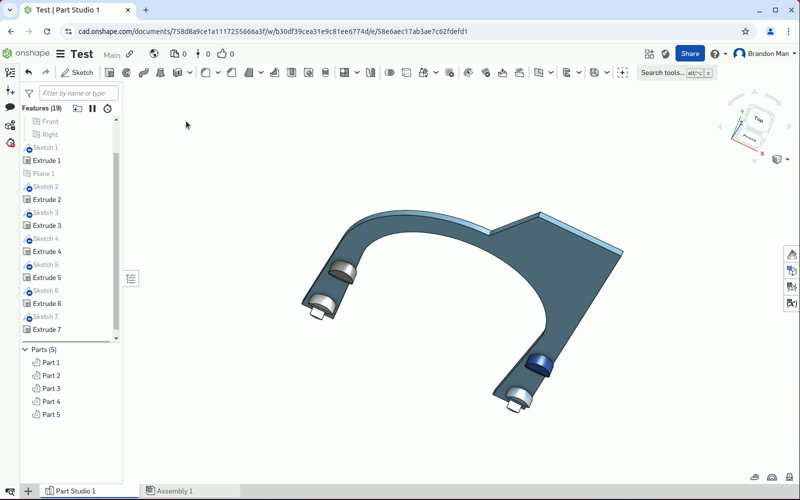
key(up, 2)
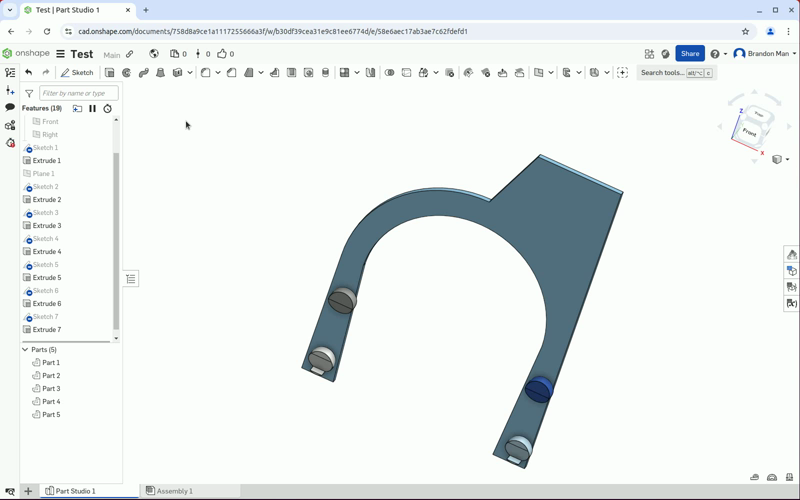
key(left, 2)
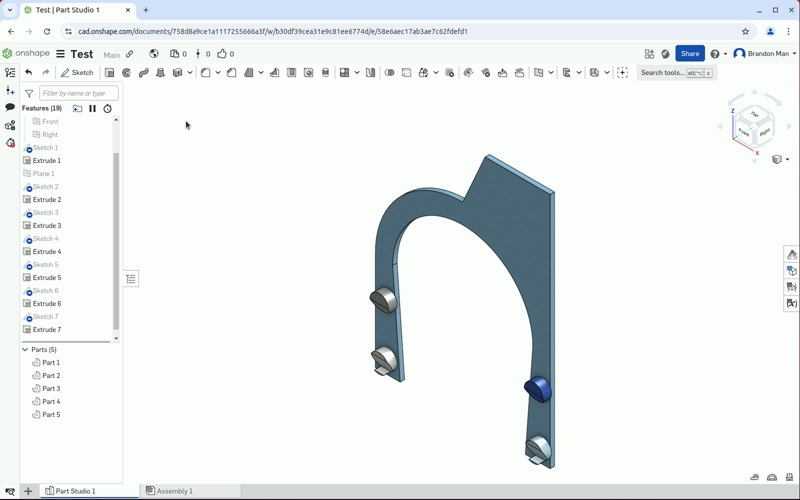
mouse_move(69, 150)
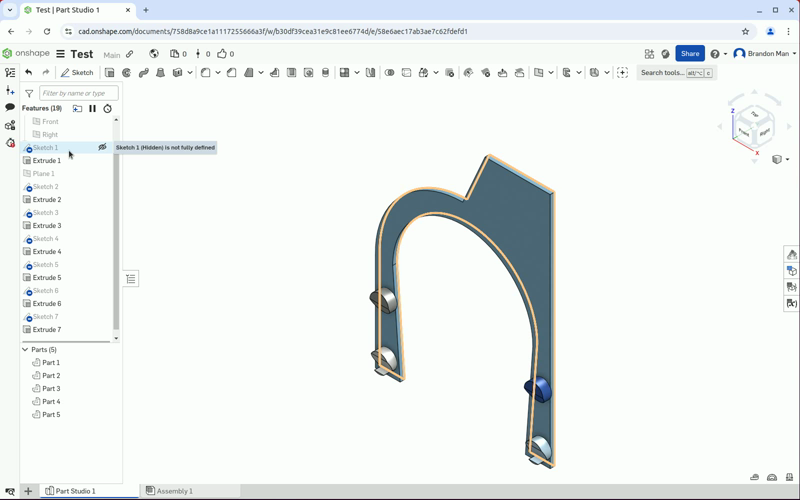
click(69, 150)